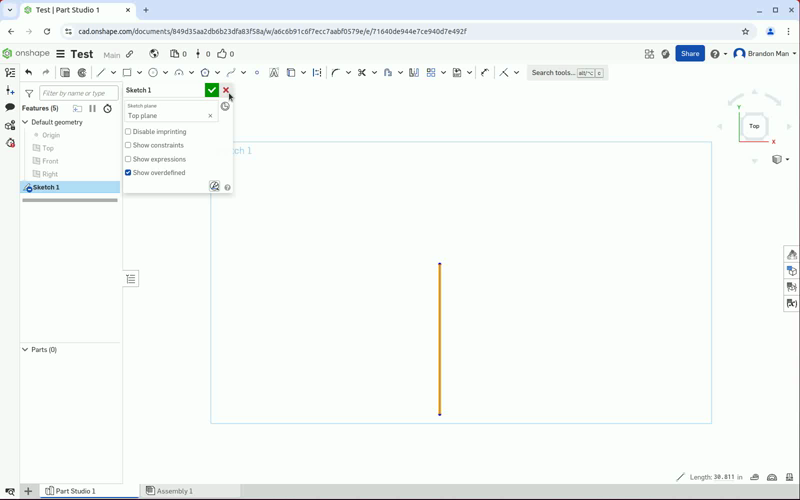
key(shift+h)
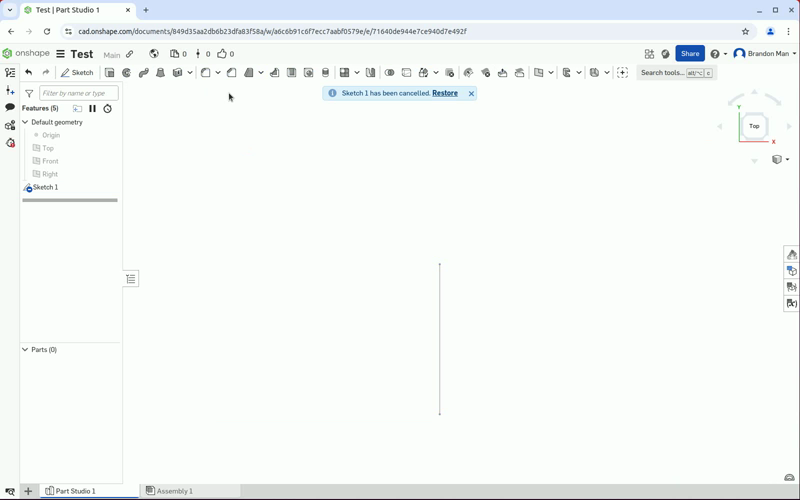
key(shift+s)
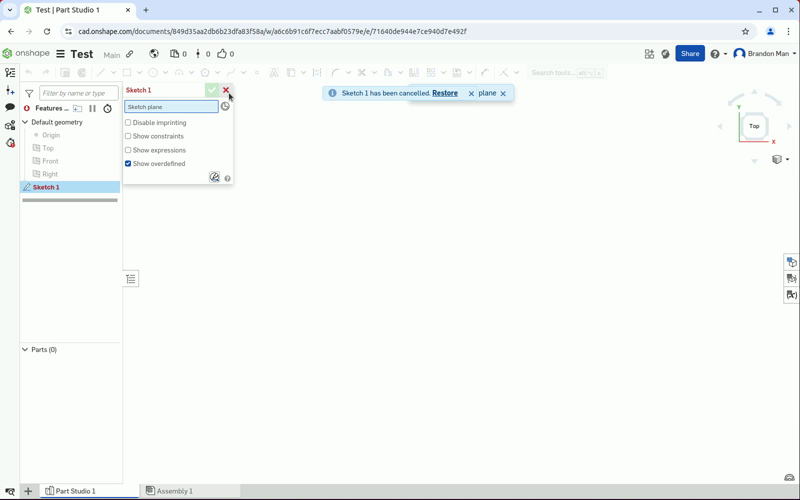
mouse_move(73, 150)
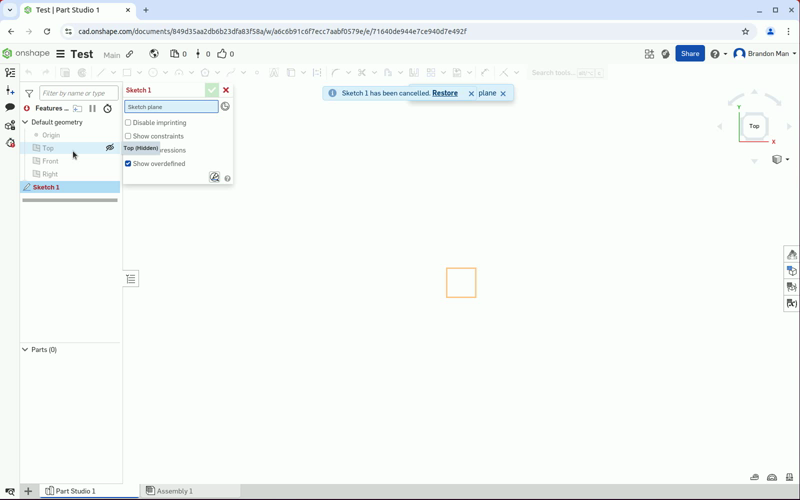
click(73, 150)
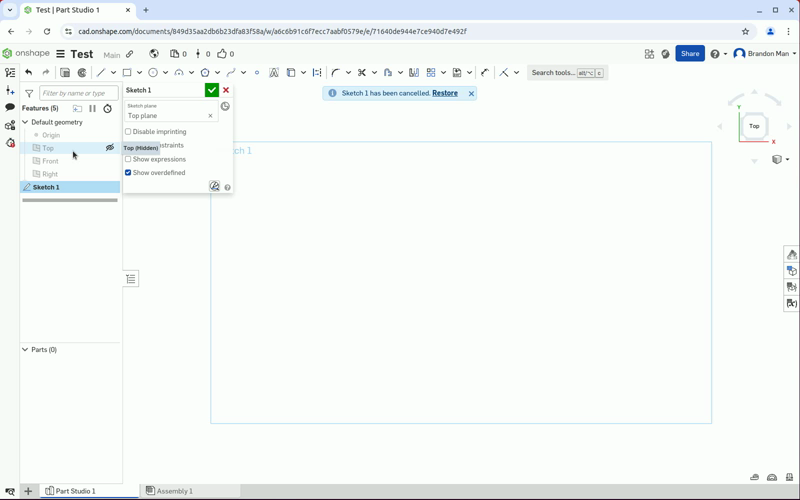
mouse_move(73, 352)
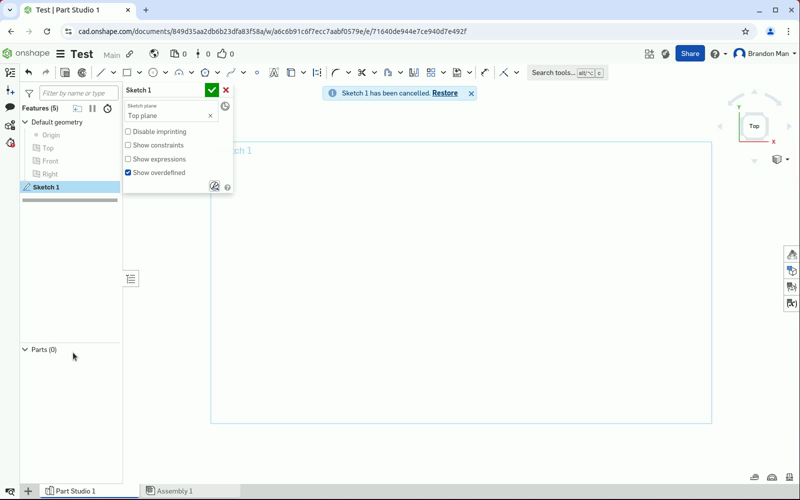
key(y)
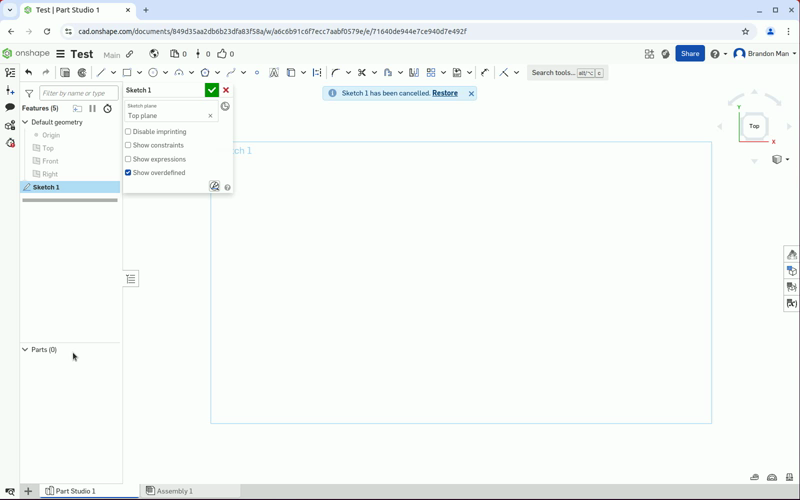
key(l)
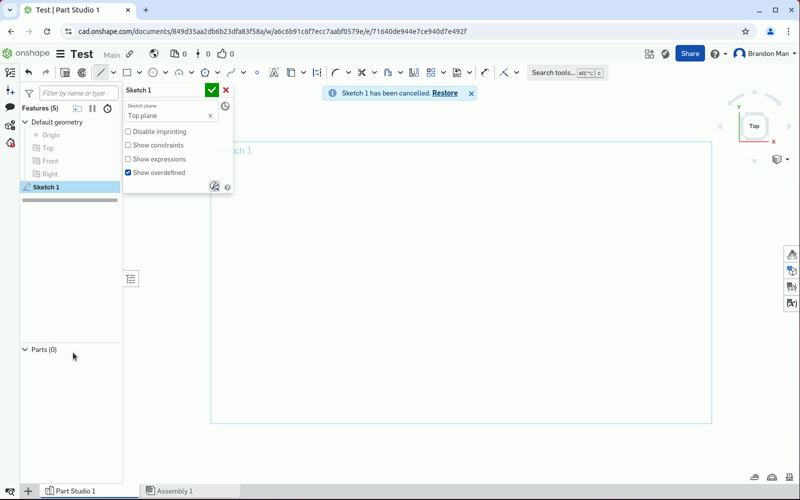
key_down(shift)
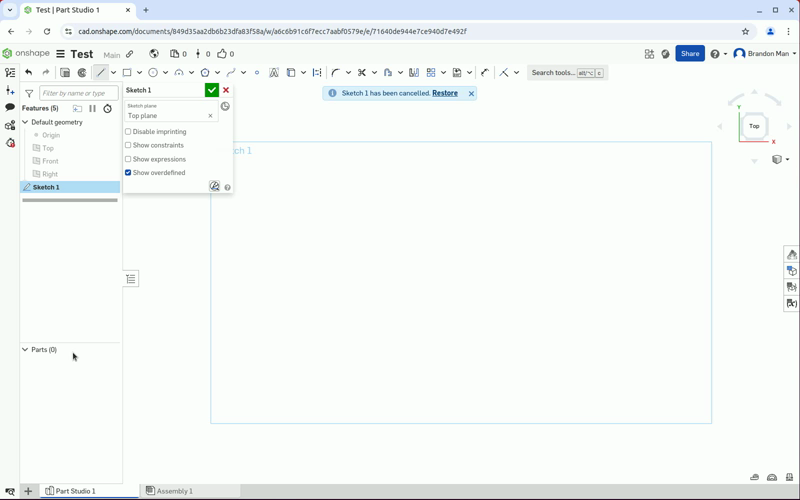
mouse_move(446, 382)
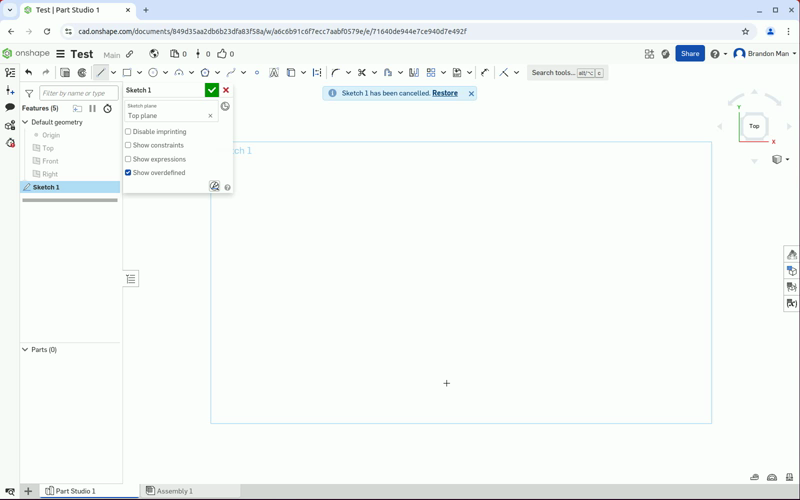
click(446, 382)
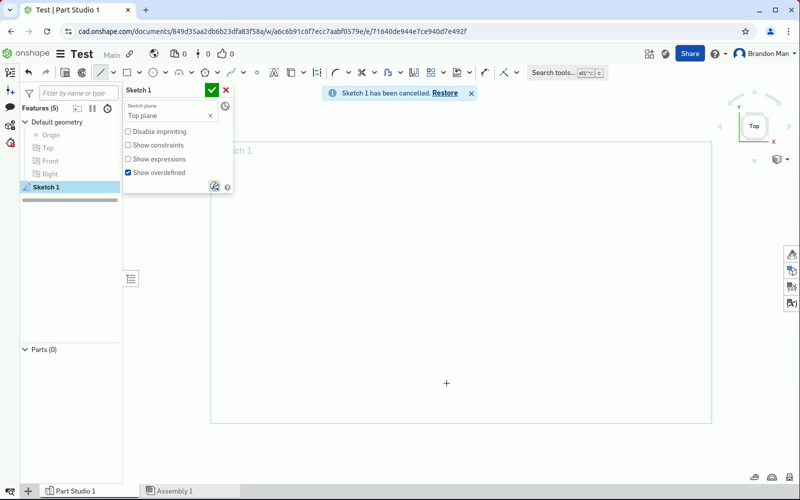
key_up(shift)
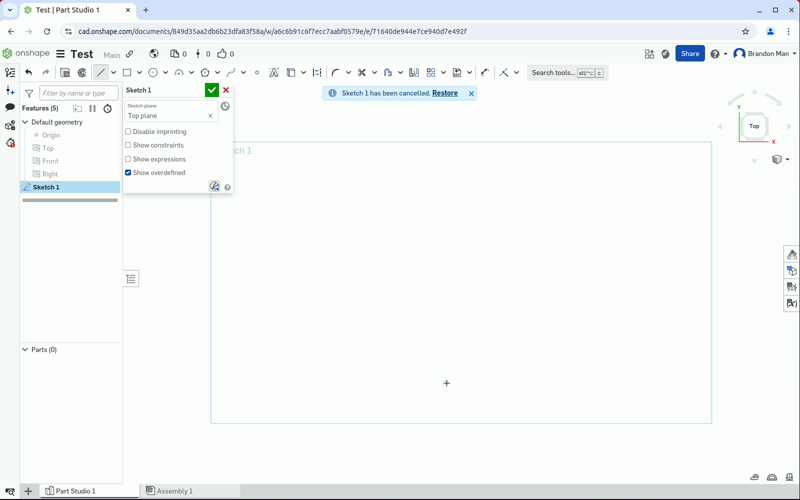
key_down(shift)
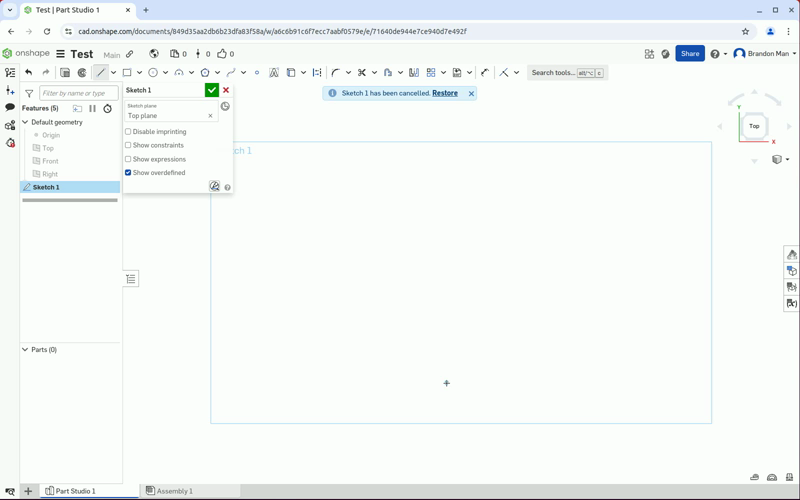
mouse_move(476, 382)
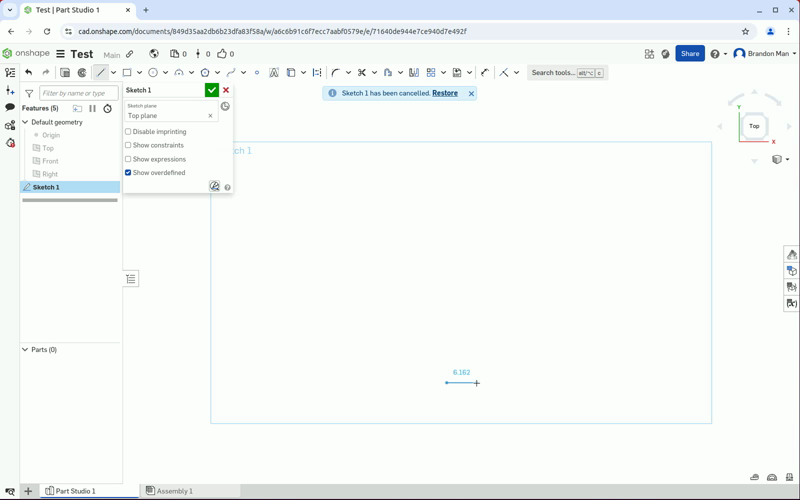
mouse_move(469, 382)
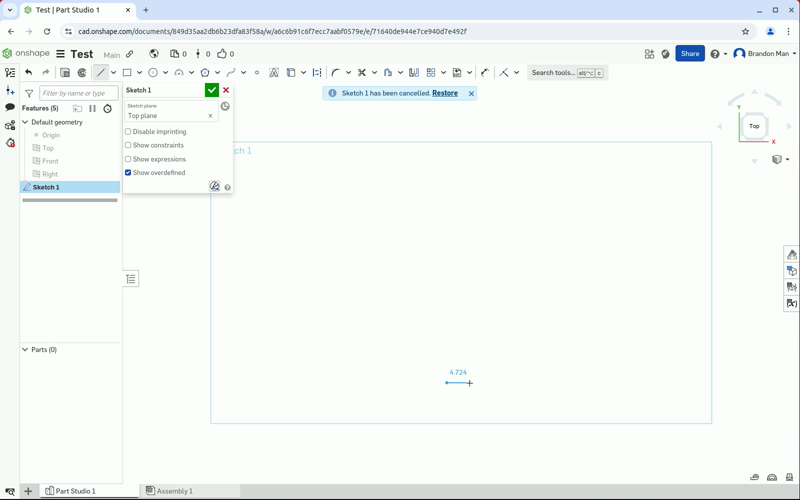
click(469, 382)
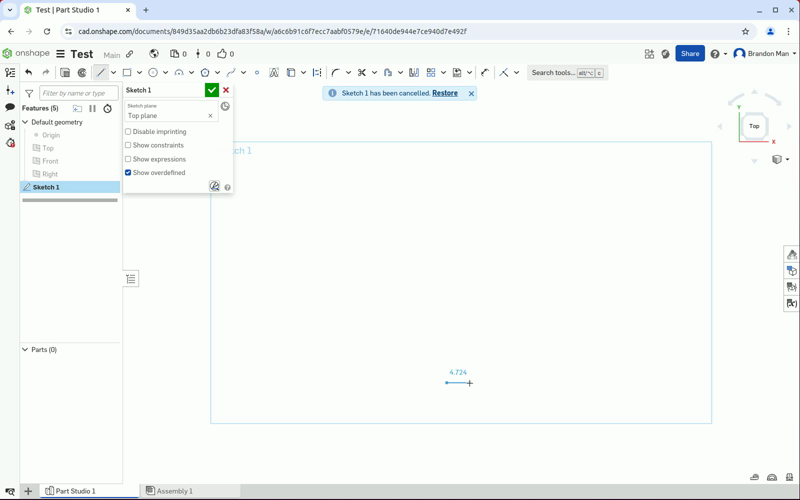
key_up(shift)
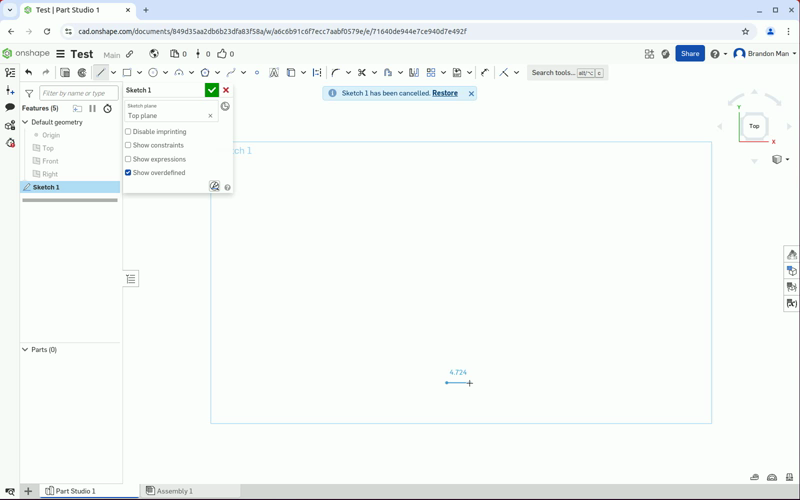
key_down(shift)
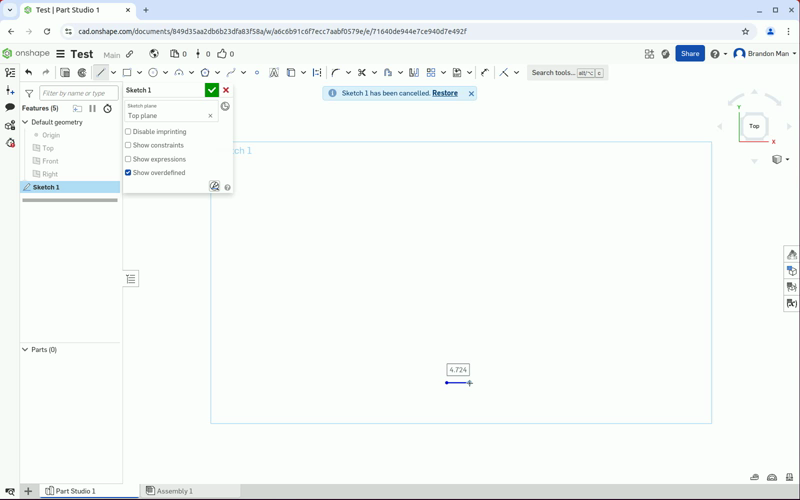
mouse_move(499, 382)
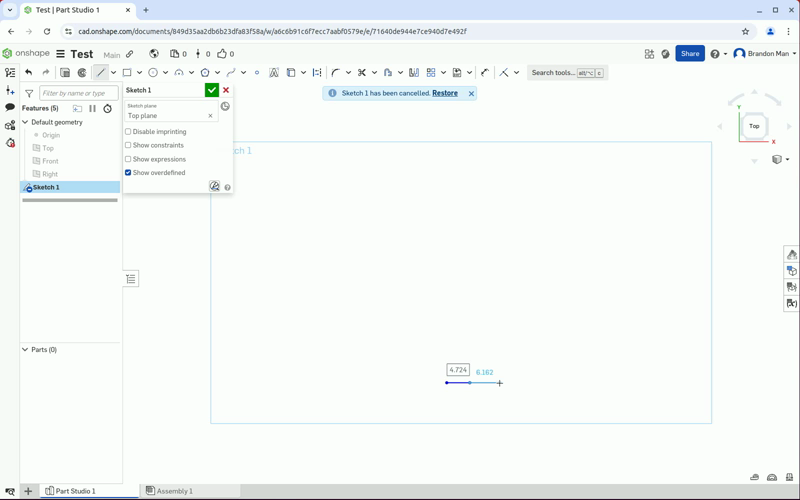
mouse_move(474, 382)
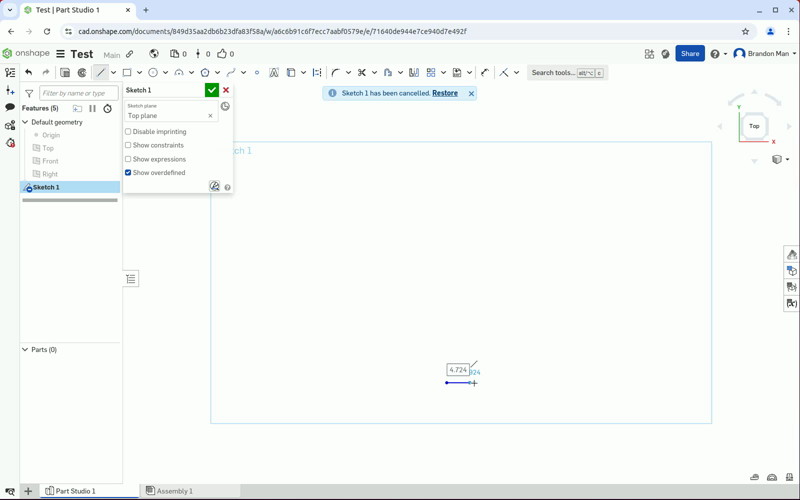
scroll(6)
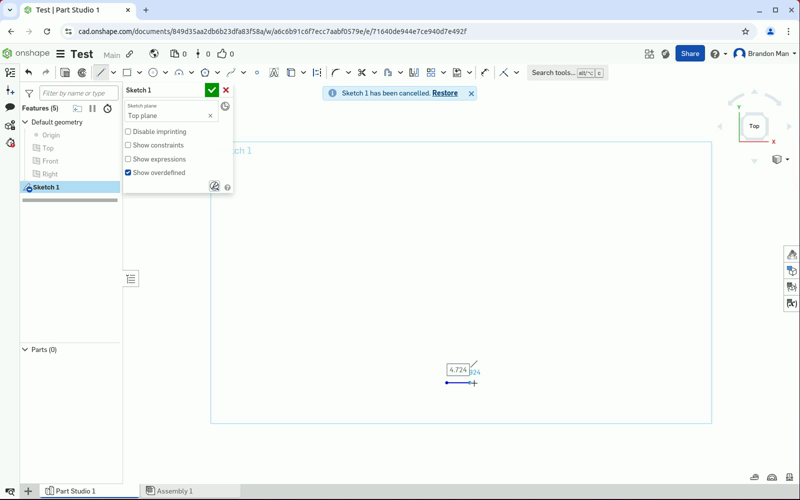
scroll(6)
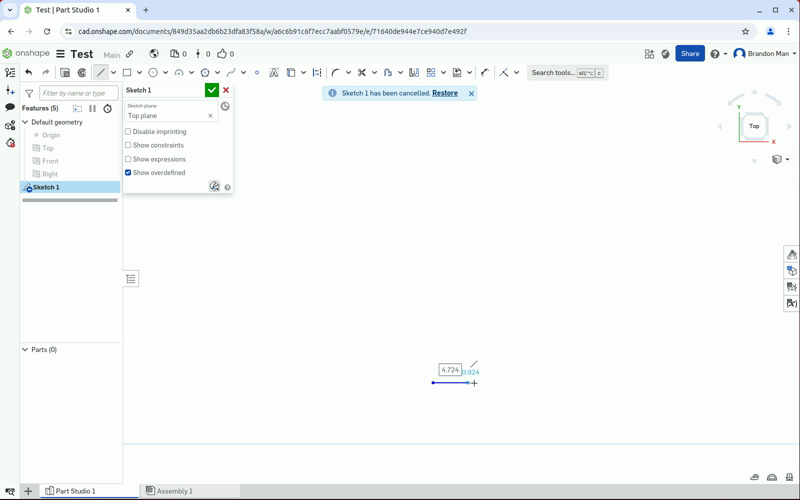
scroll(6)
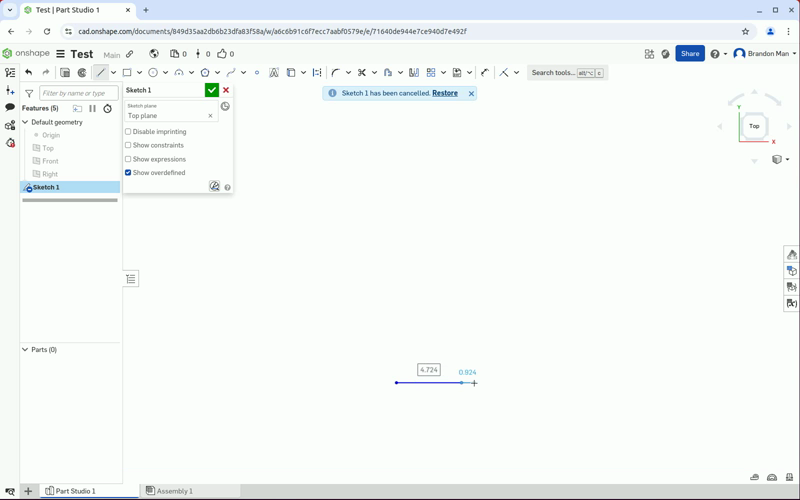
scroll(6)
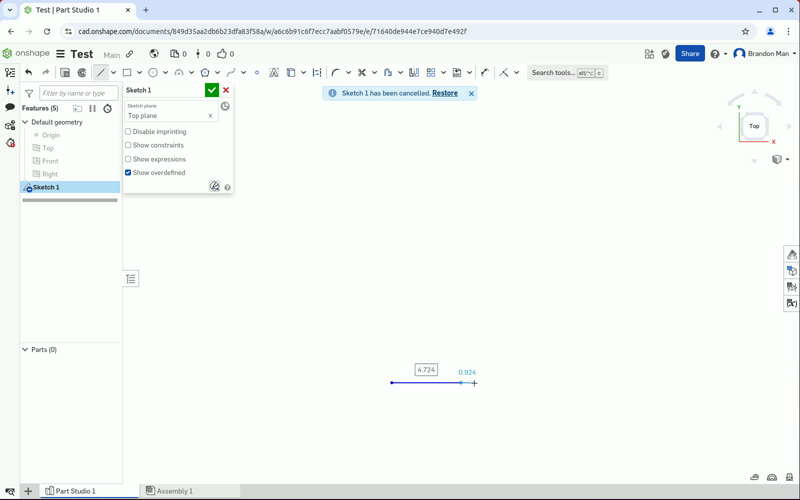
scroll(6)
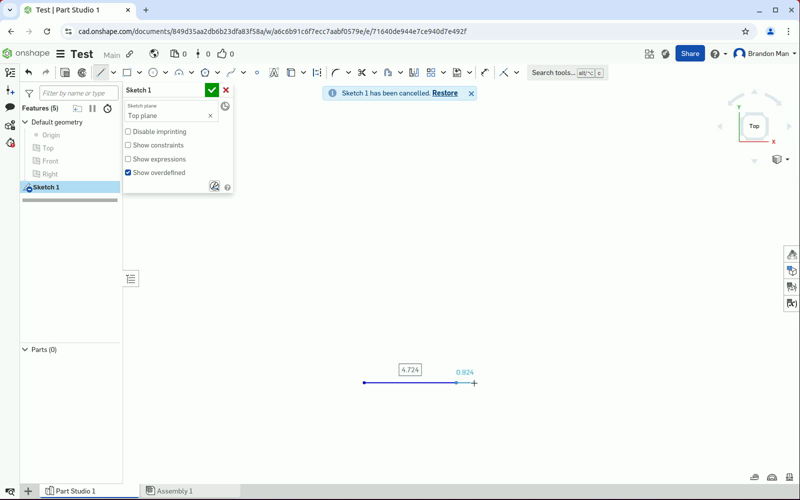
scroll(6)
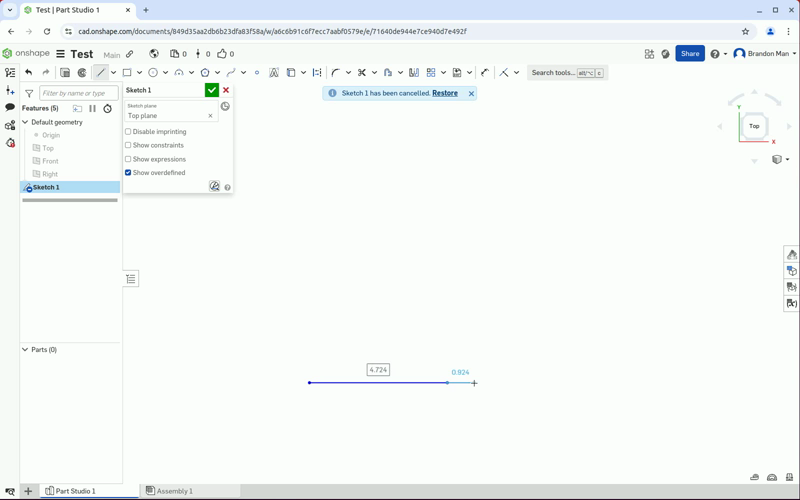
scroll(6)
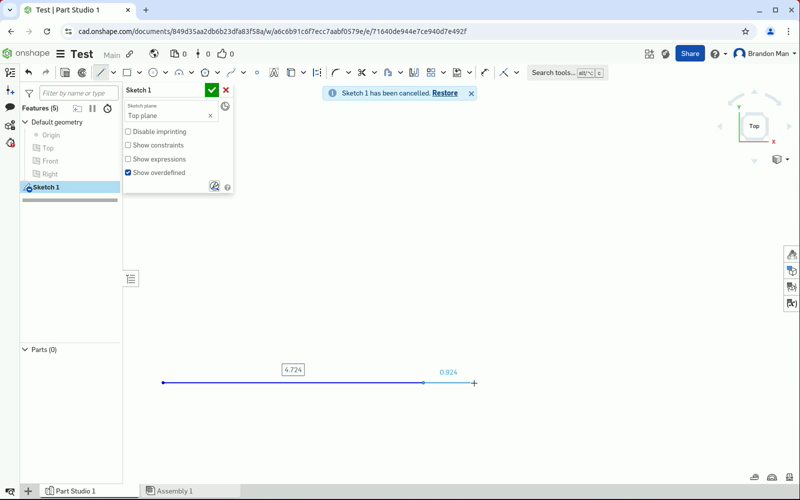
click(474, 382)
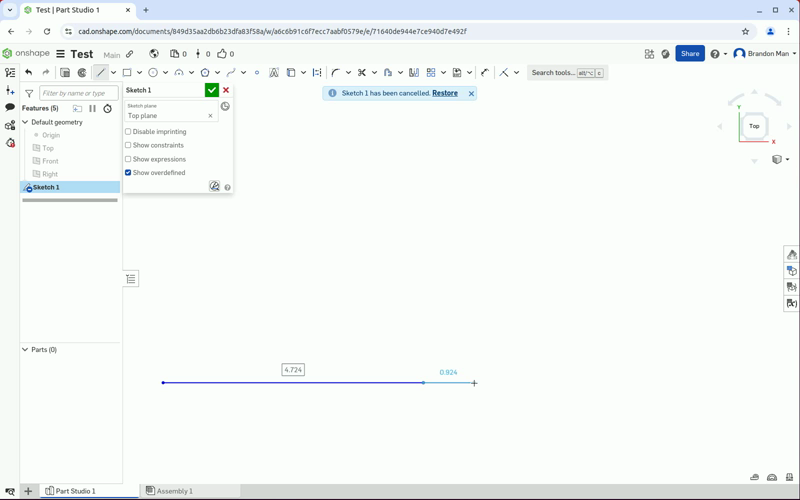
scroll(-6)
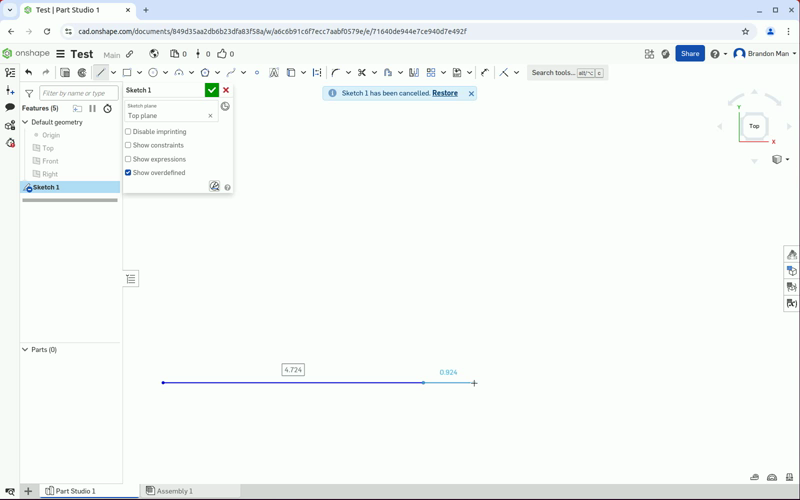
scroll(-6)
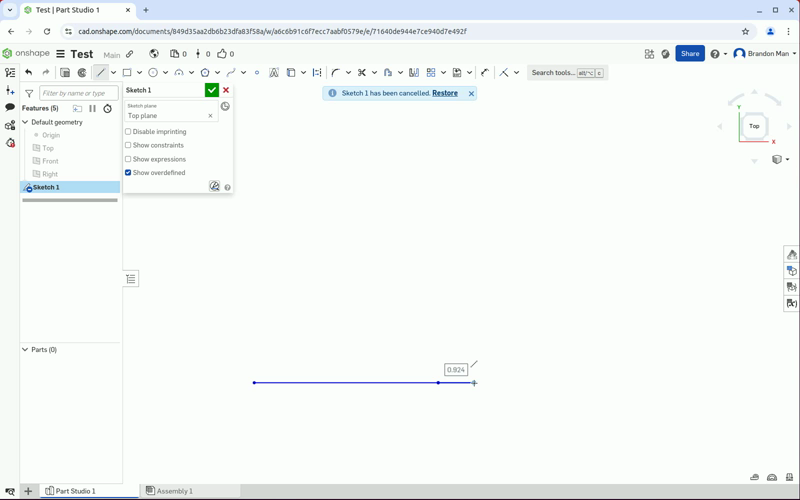
scroll(-6)
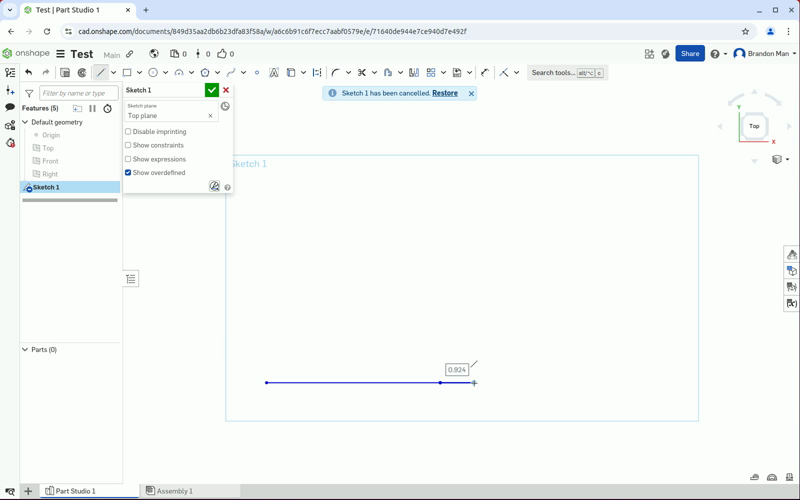
scroll(-6)
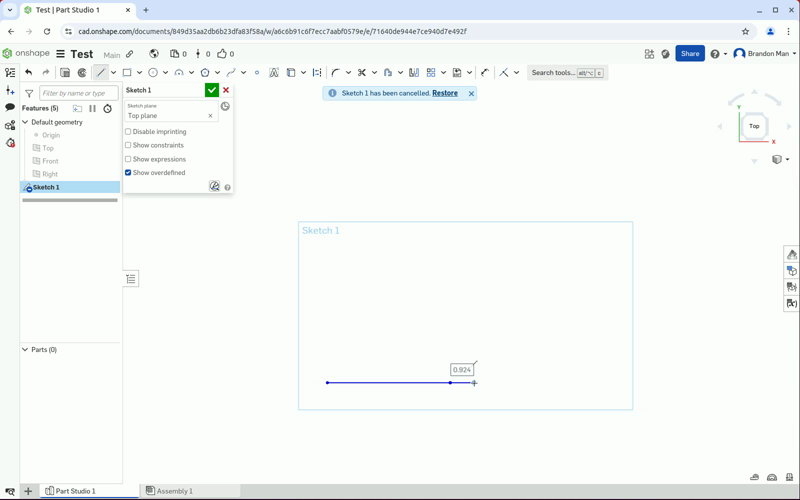
scroll(-6)
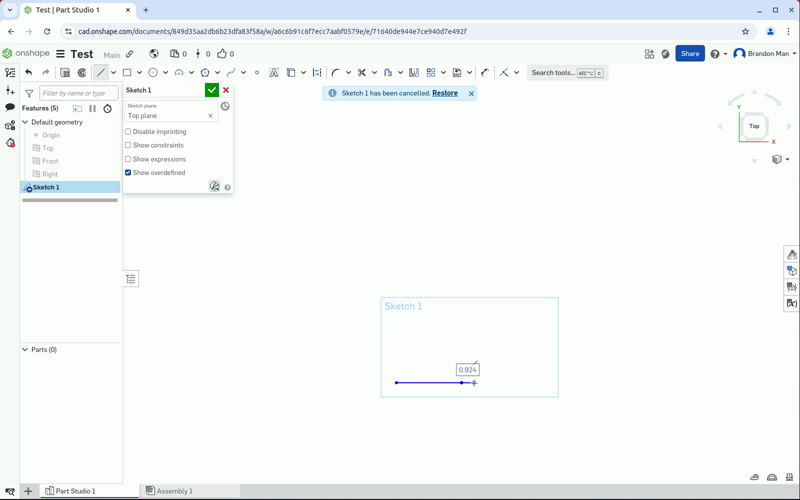
scroll(-6)
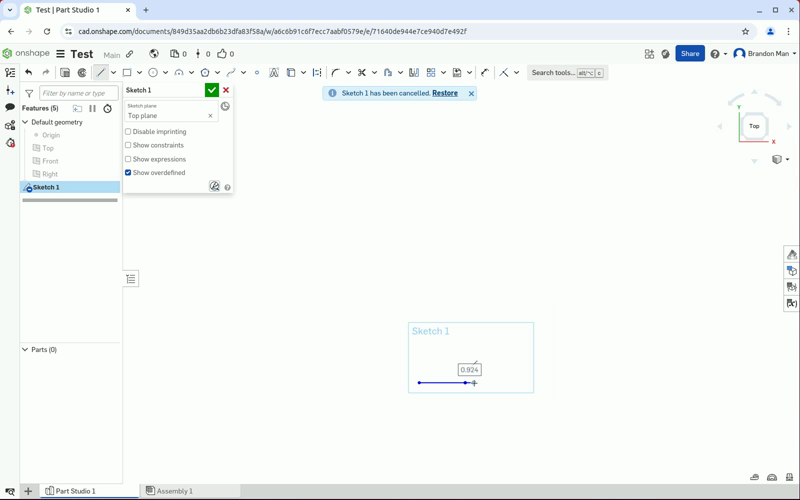
scroll(-6)
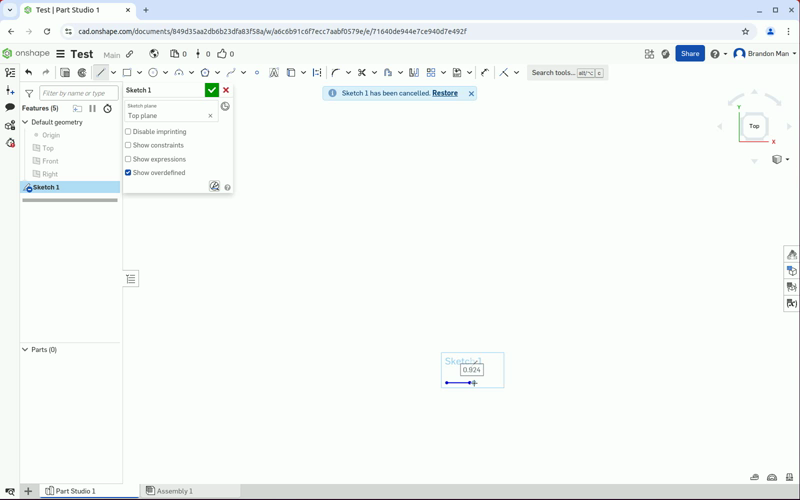
key_up(shift)
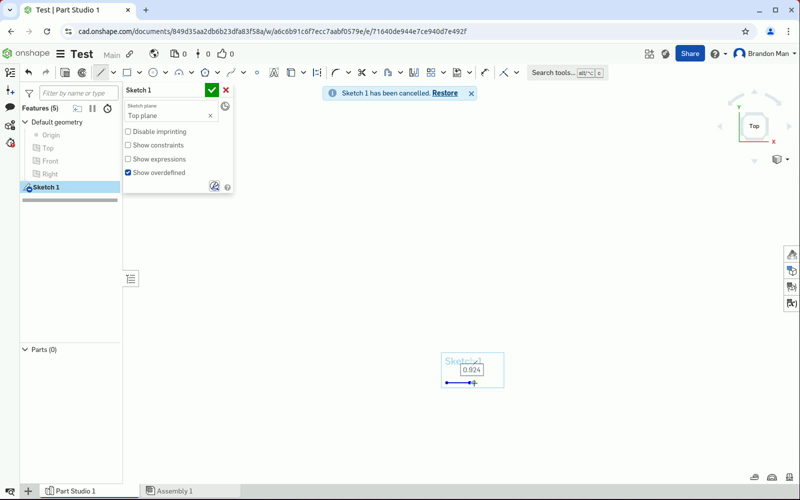
key_down(shift)
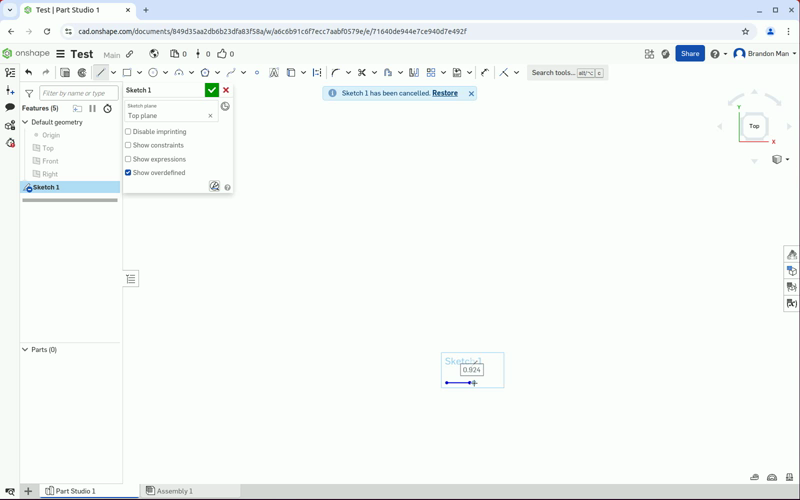
mouse_move(504, 382)
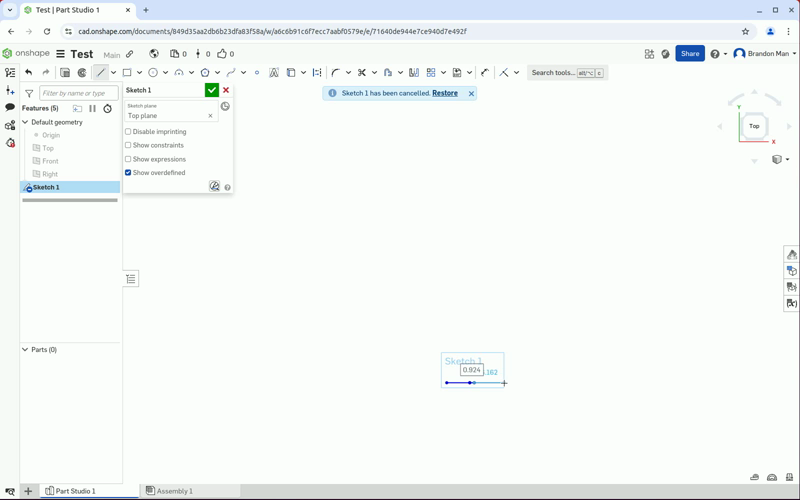
mouse_move(474, 378)
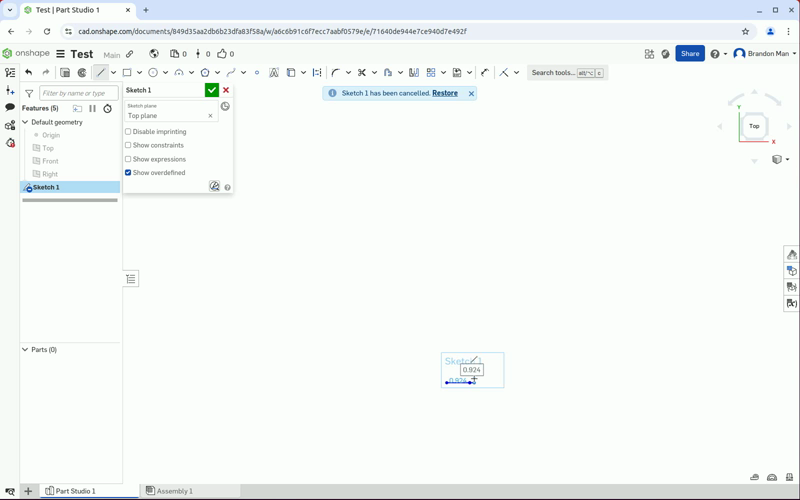
scroll(6)
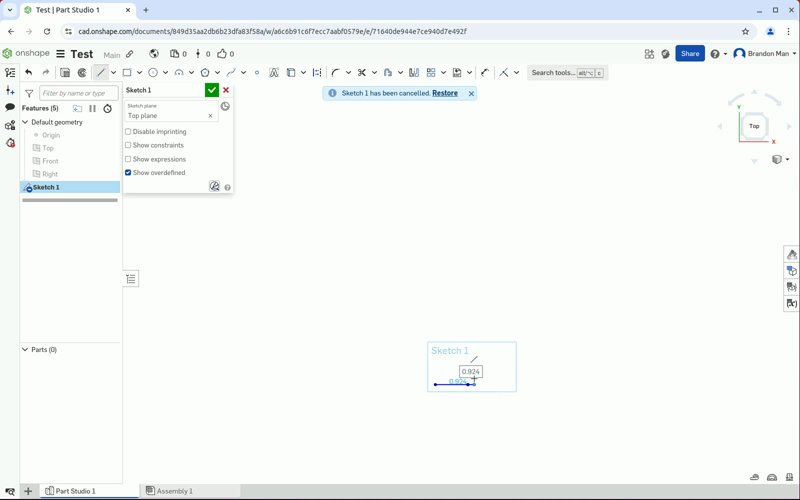
scroll(6)
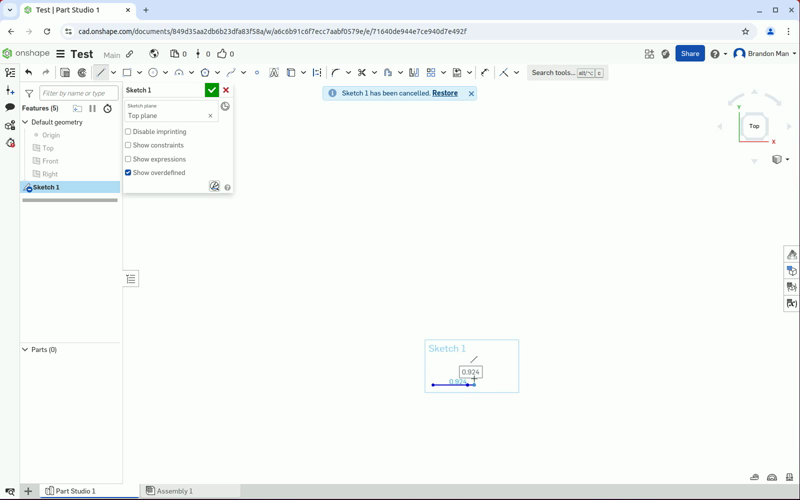
scroll(6)
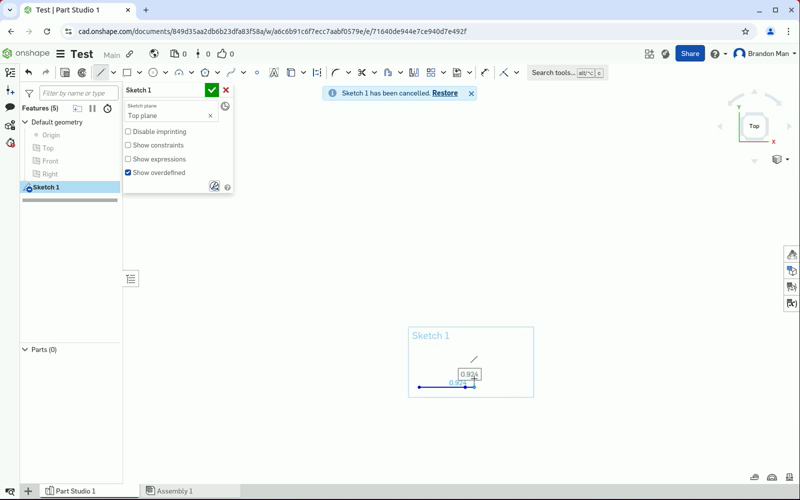
scroll(6)
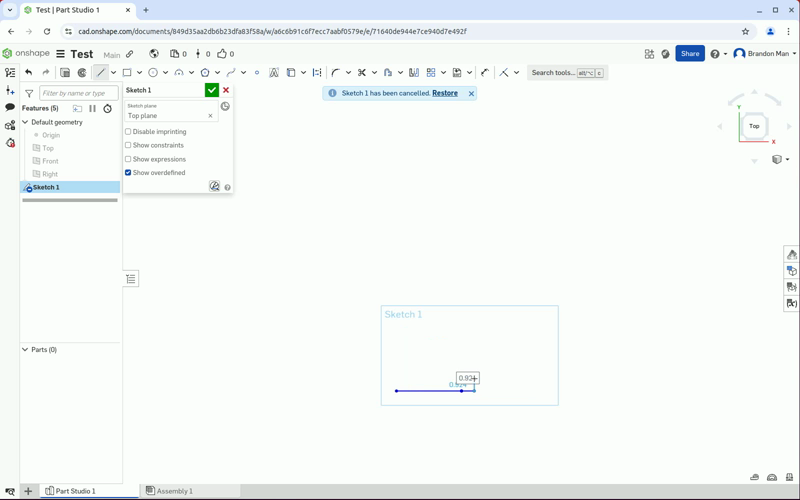
scroll(6)
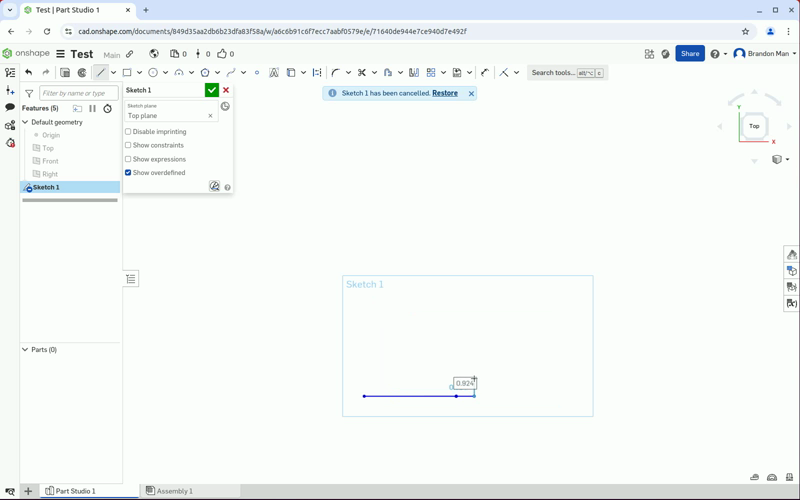
scroll(6)
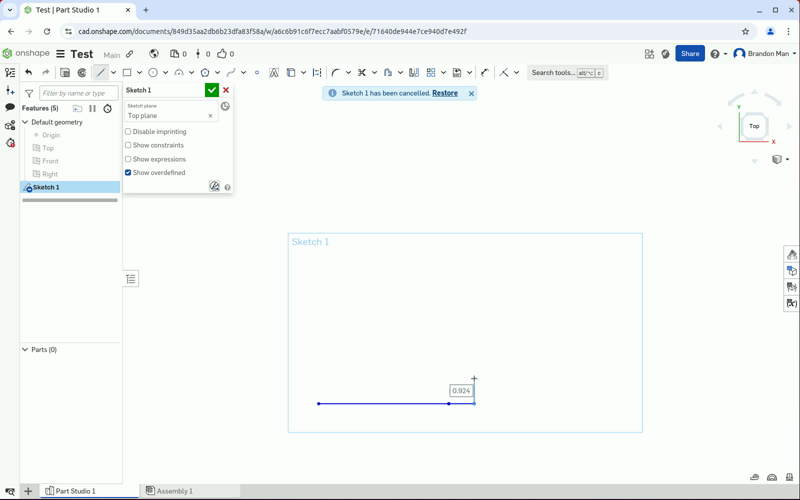
scroll(6)
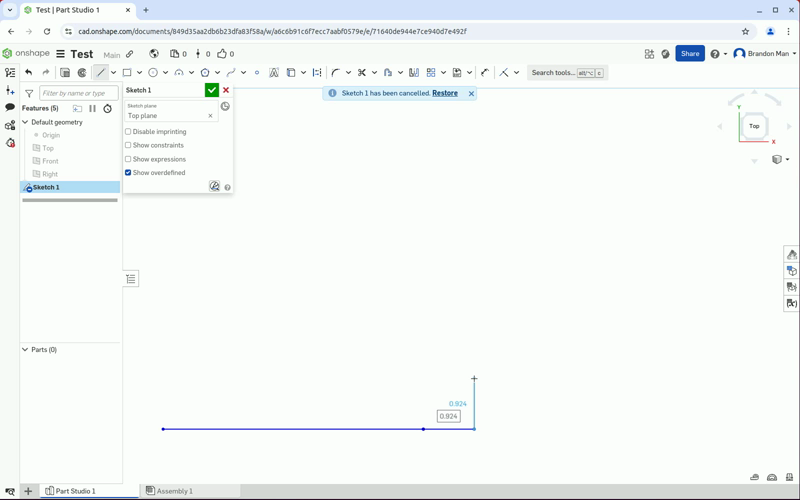
click(474, 378)
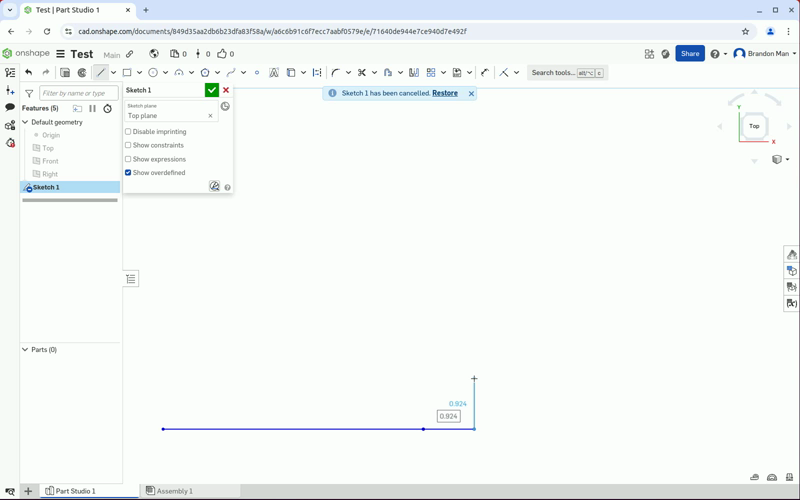
scroll(-6)
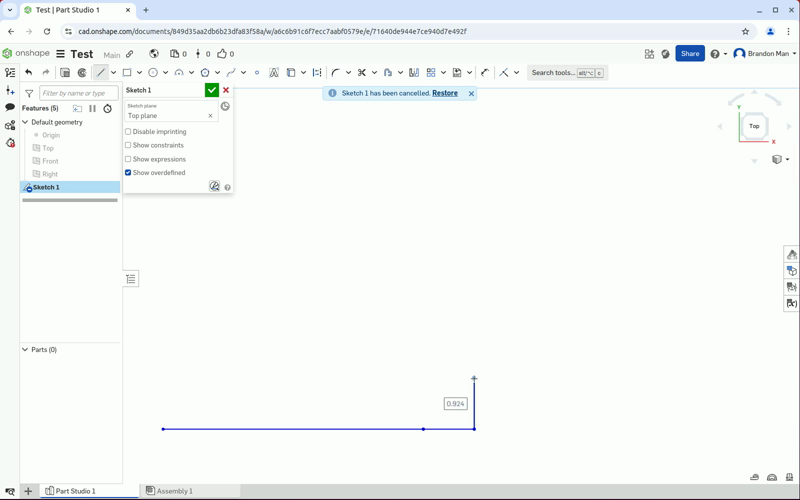
scroll(-6)
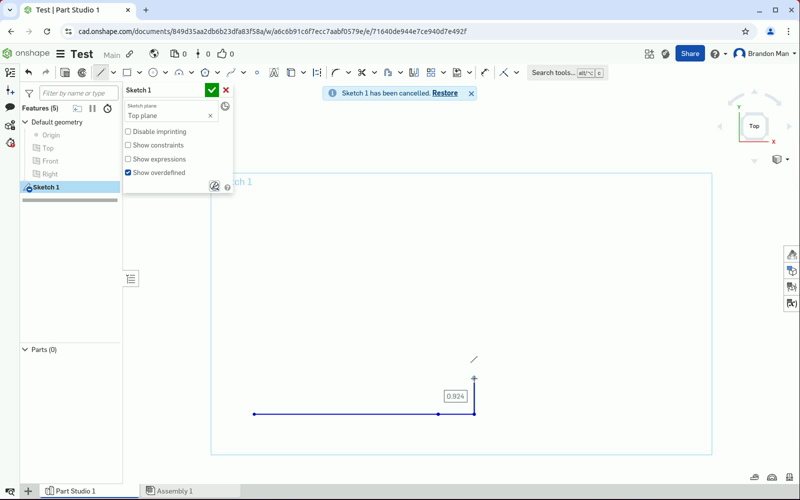
scroll(-6)
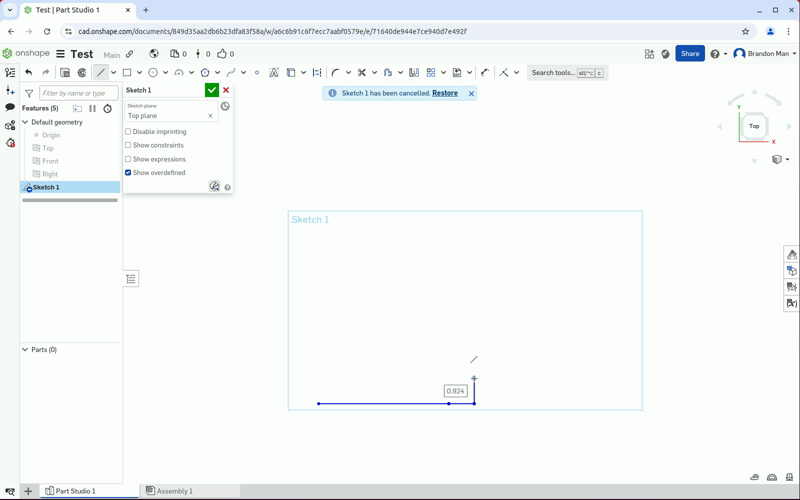
scroll(-6)
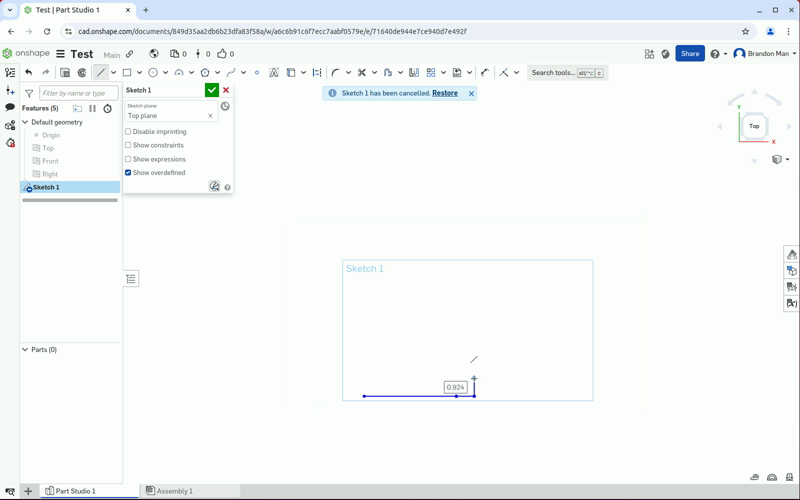
scroll(-6)
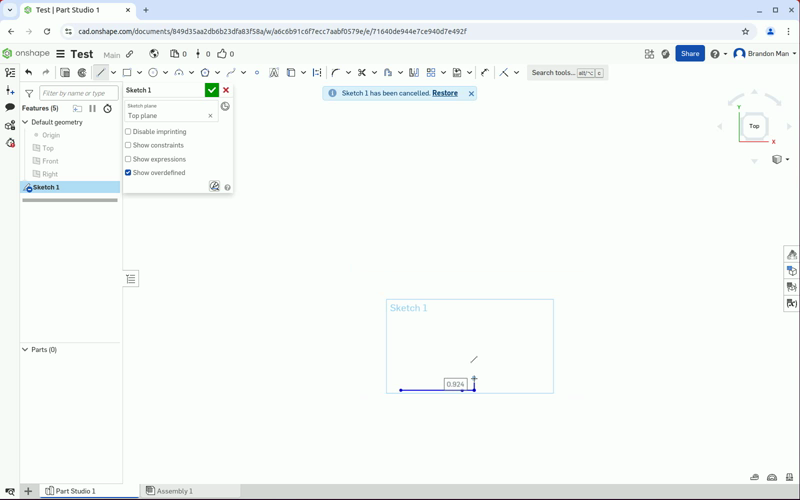
scroll(-6)
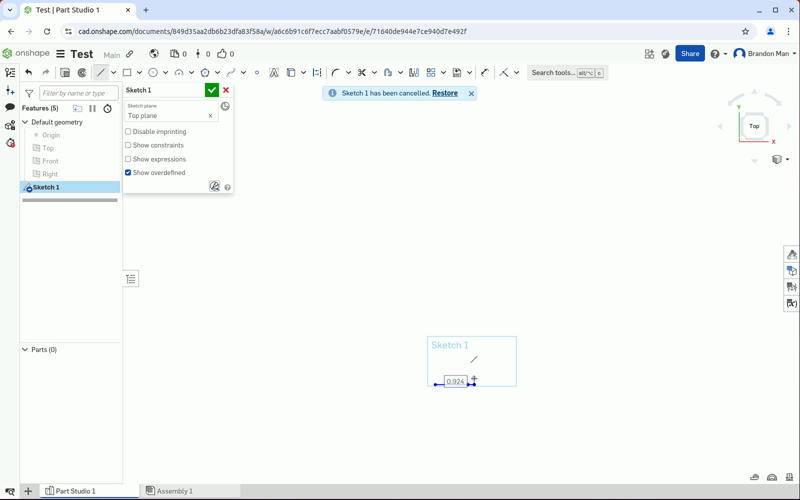
scroll(-6)
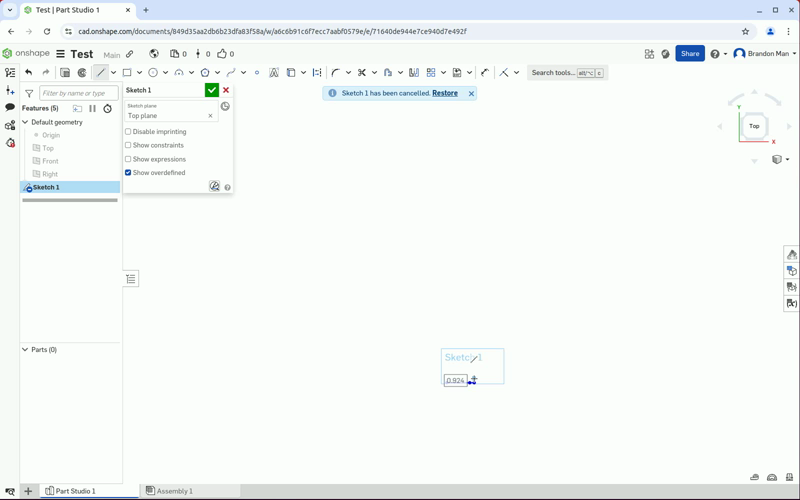
key_up(shift)
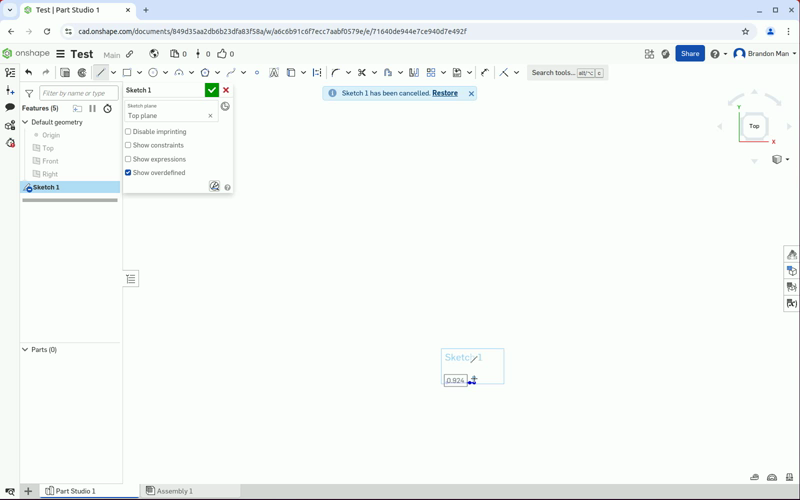
key_down(shift)
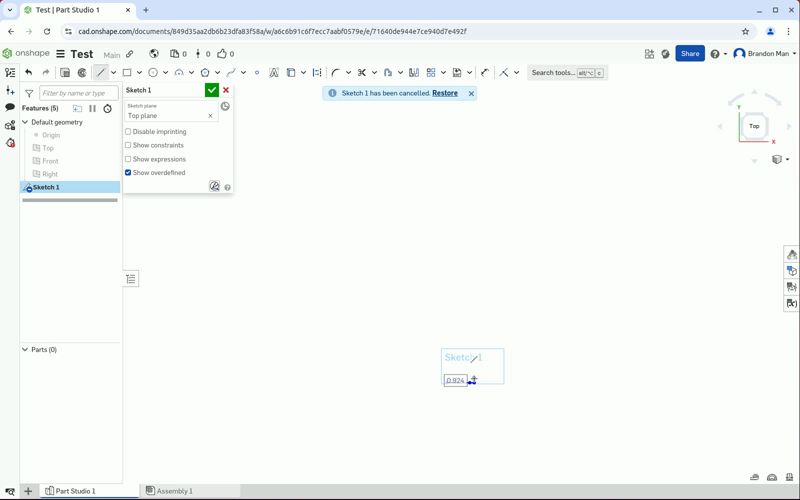
mouse_move(474, 187)
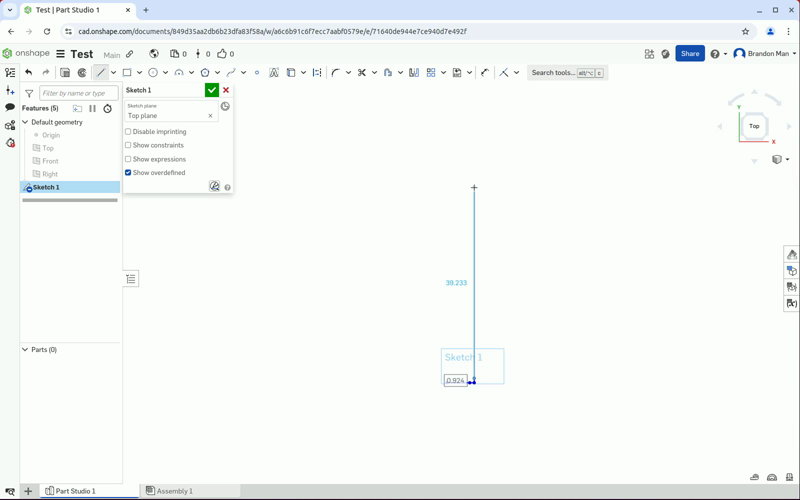
click(474, 187)
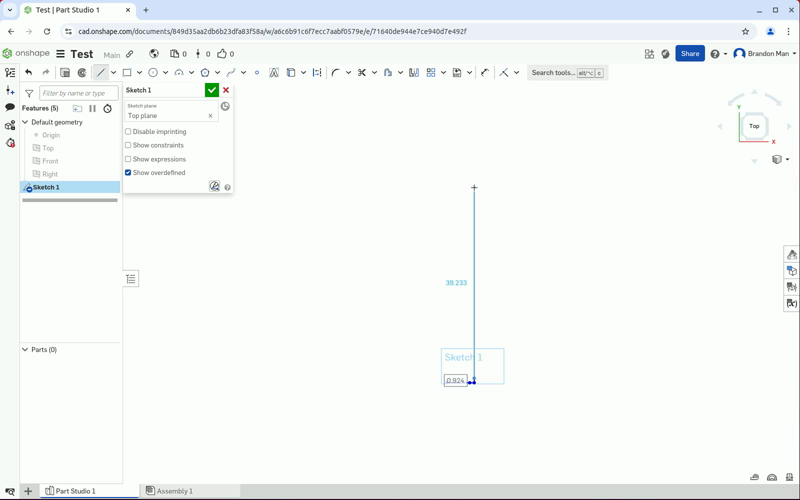
key_up(shift)
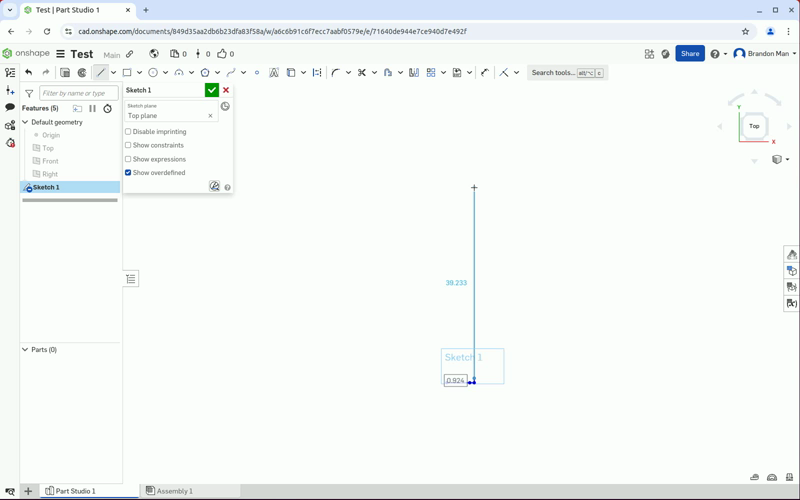
key_down(shift)
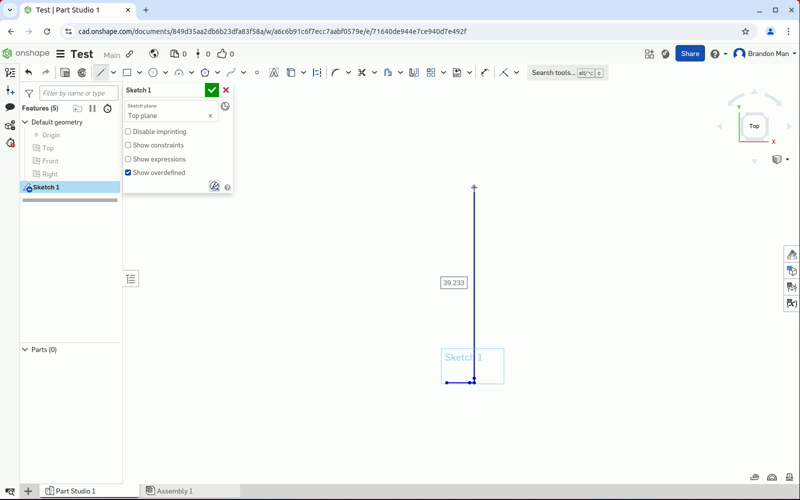
mouse_move(504, 187)
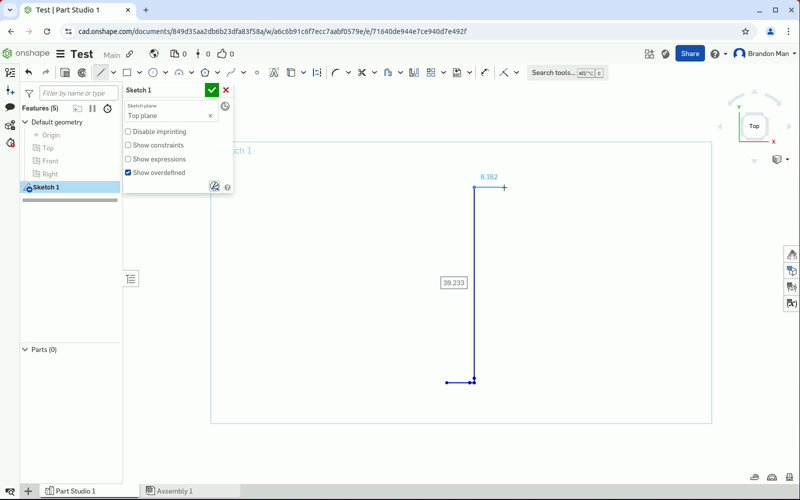
mouse_move(474, 183)
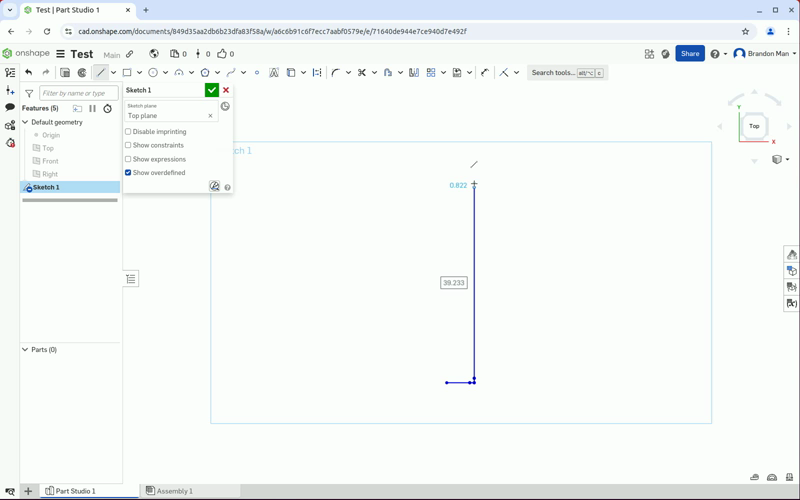
scroll(6)
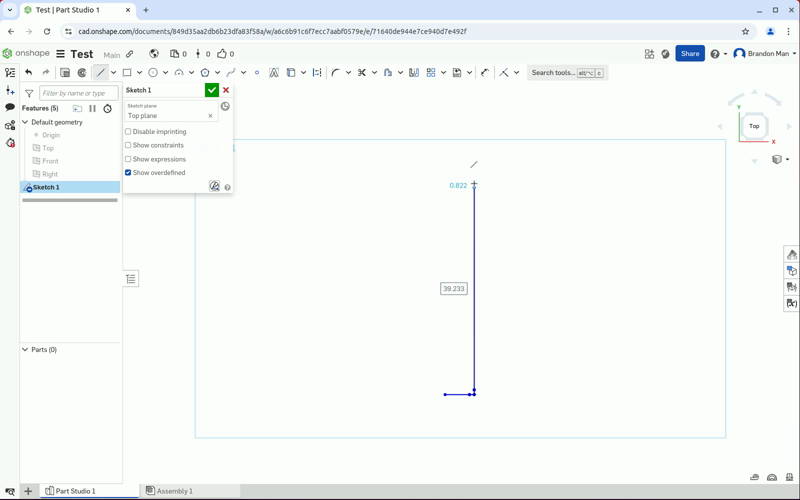
scroll(6)
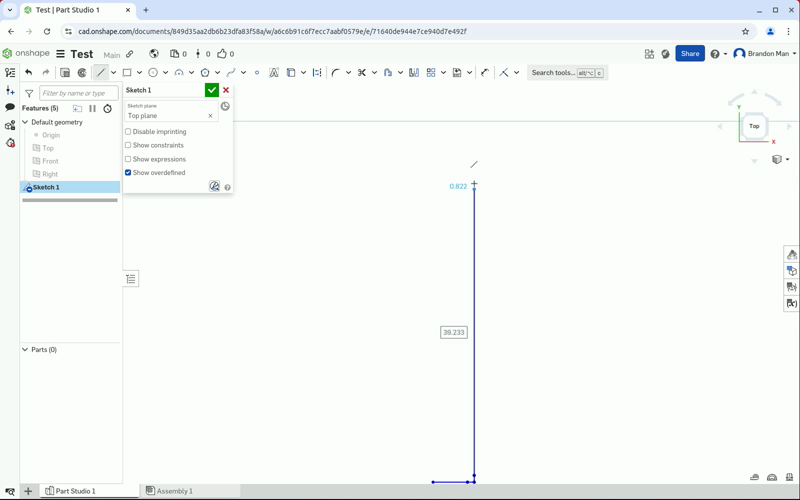
scroll(6)
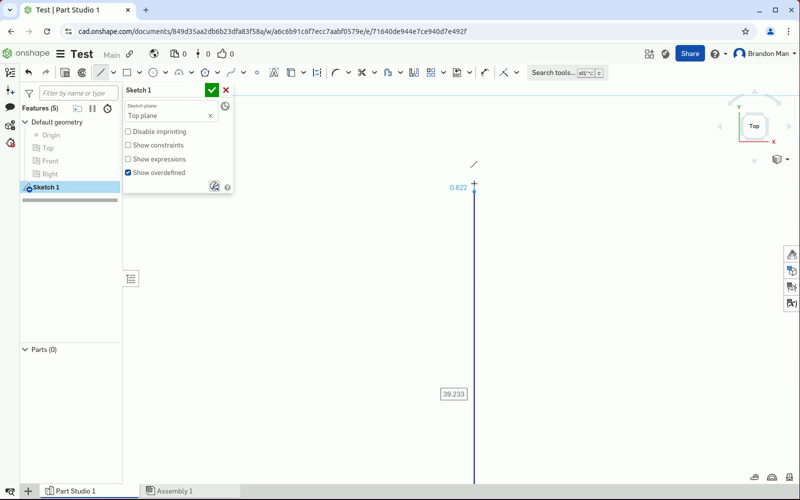
scroll(6)
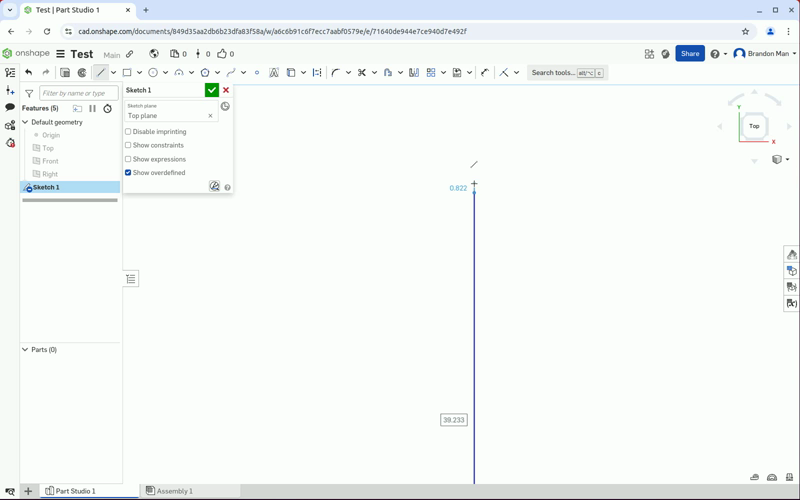
scroll(6)
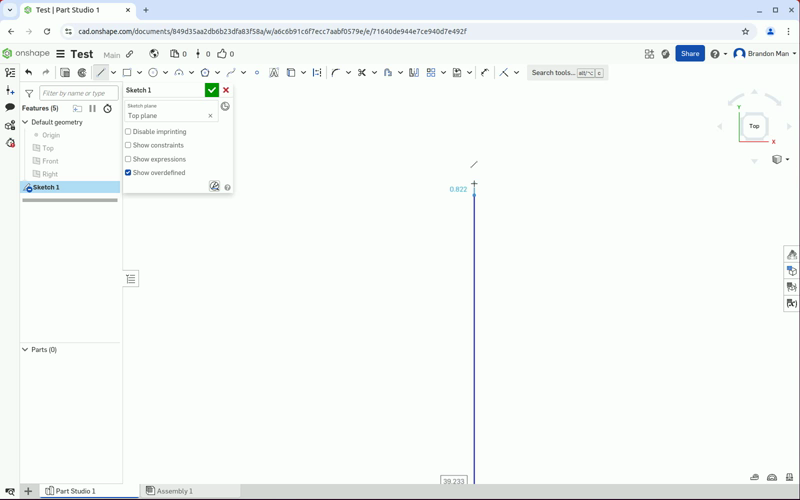
scroll(6)
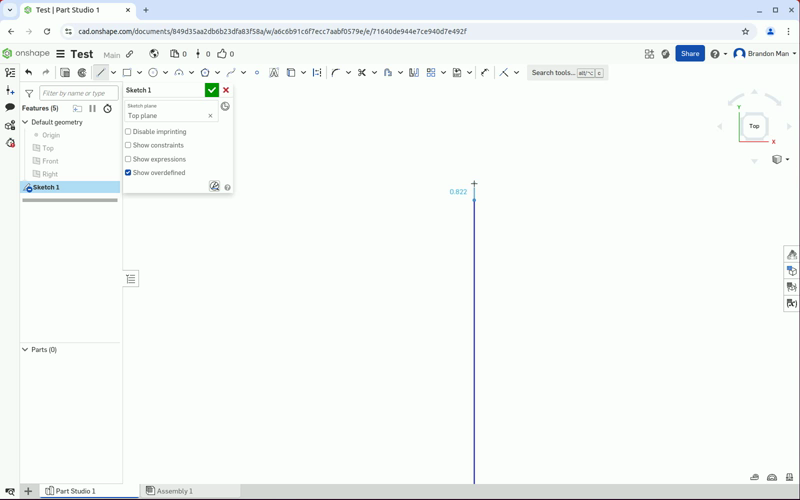
scroll(6)
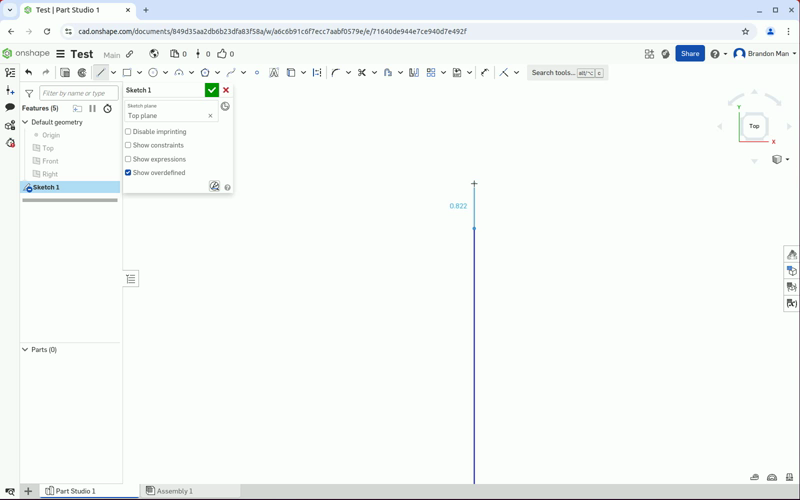
click(474, 183)
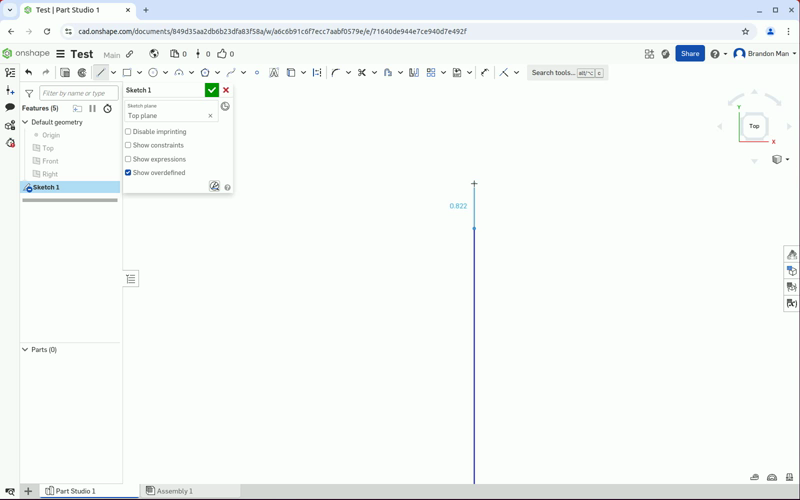
scroll(-6)
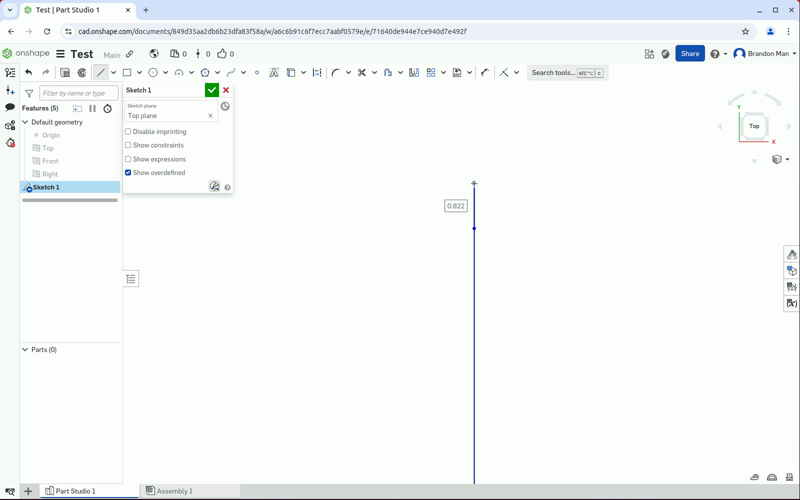
scroll(-6)
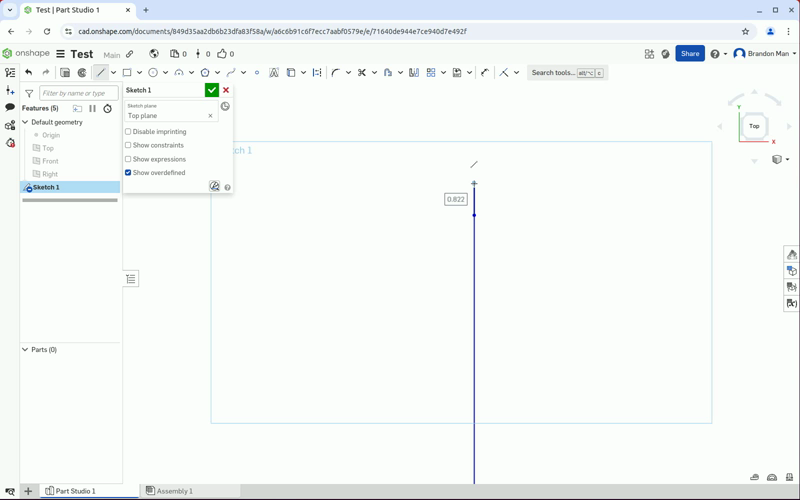
scroll(-6)
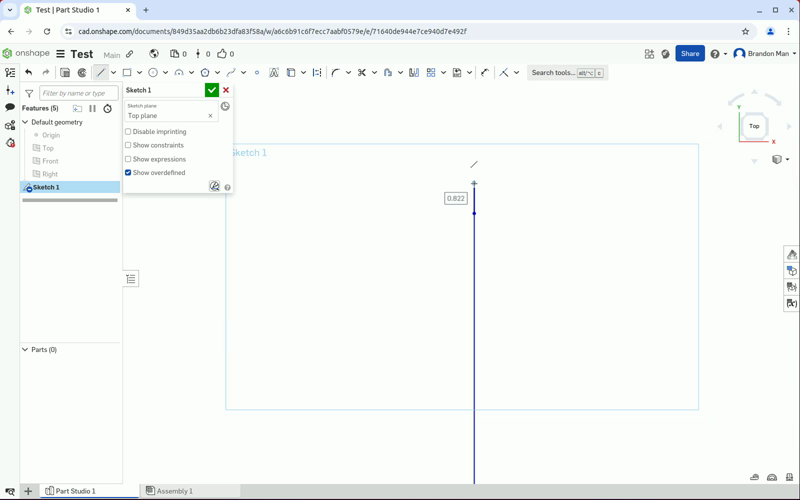
scroll(-6)
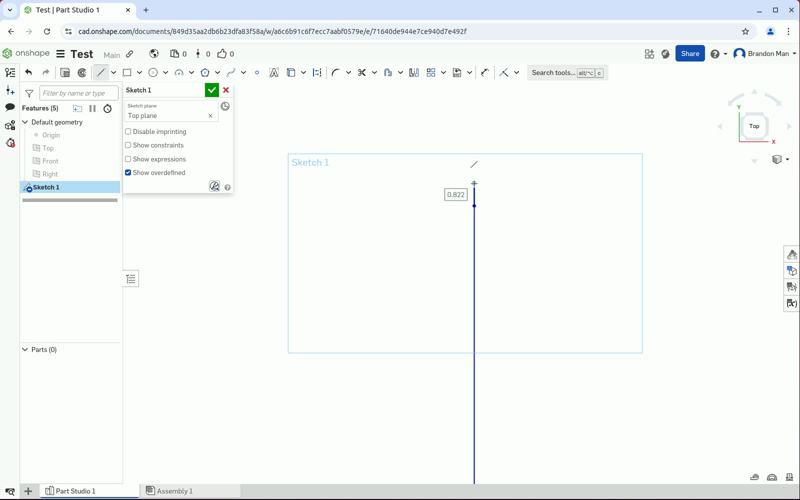
scroll(-6)
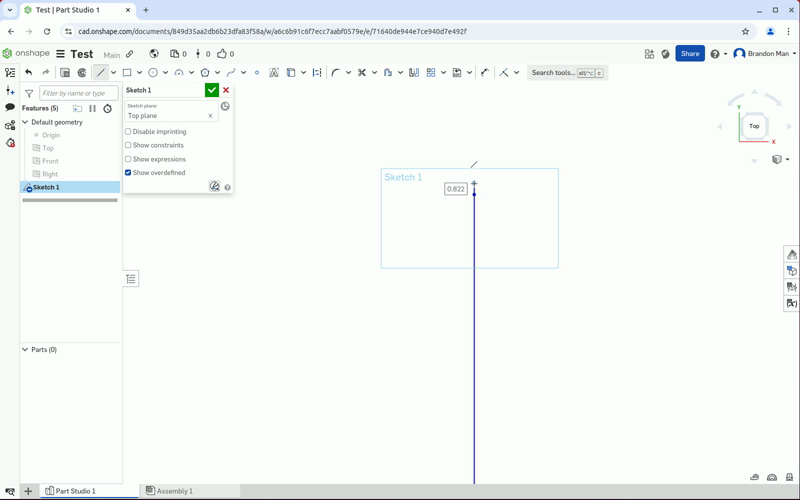
scroll(-6)
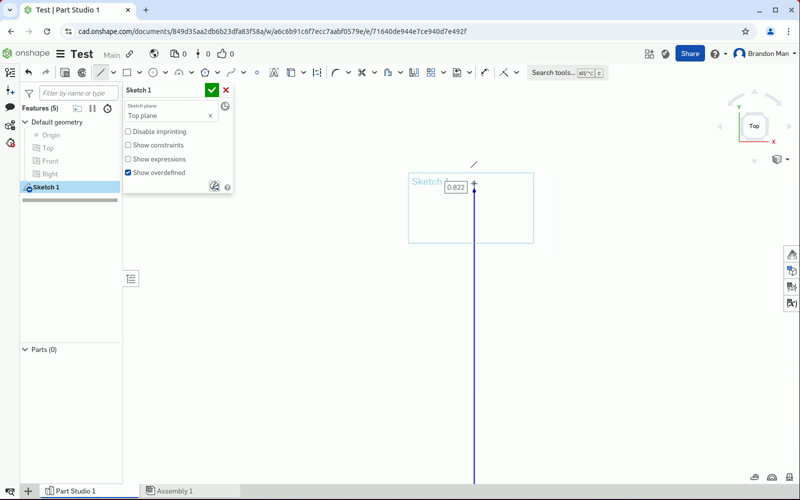
scroll(-6)
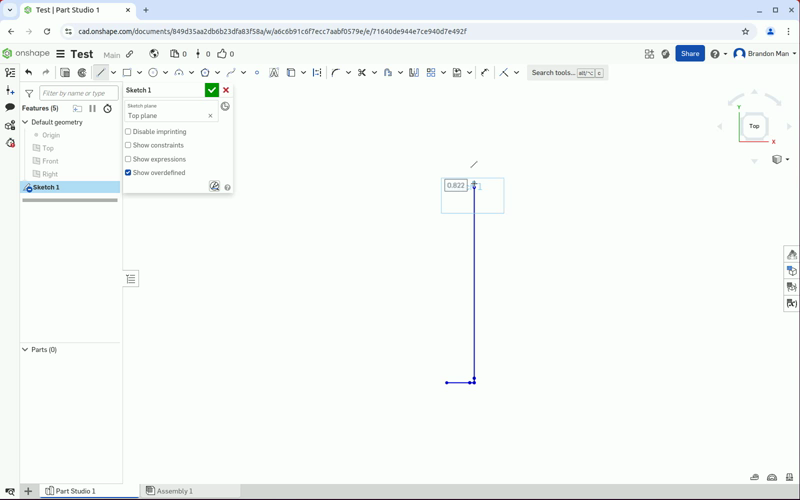
key_up(shift)
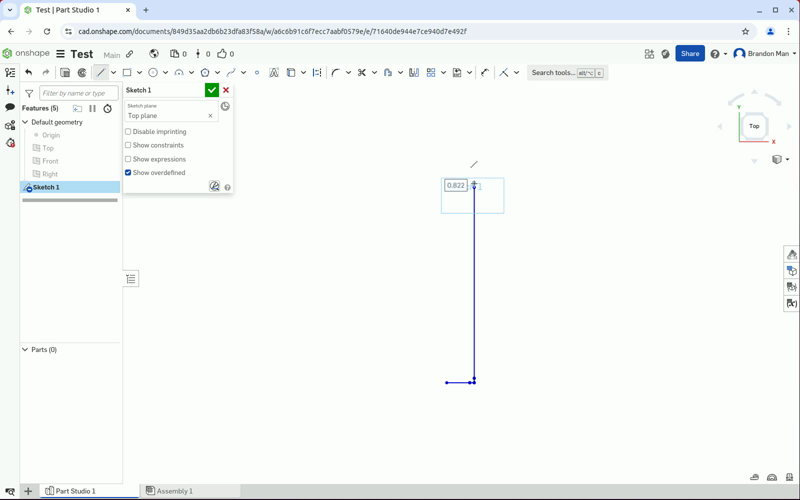
key_down(shift)
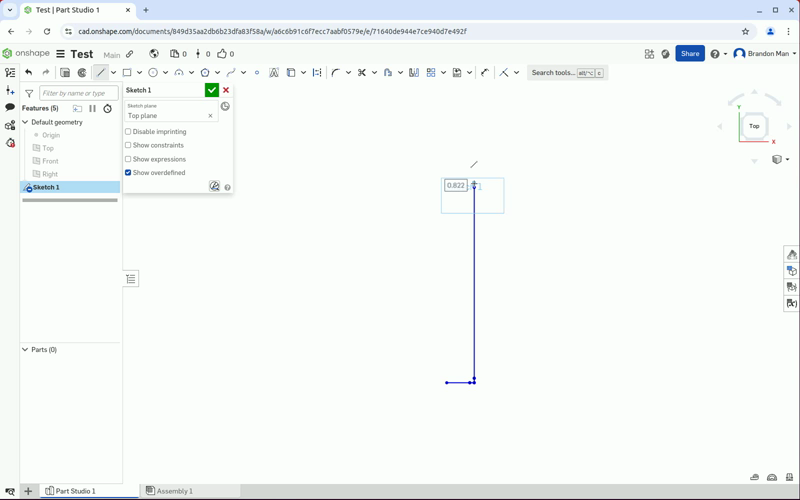
mouse_move(504, 183)
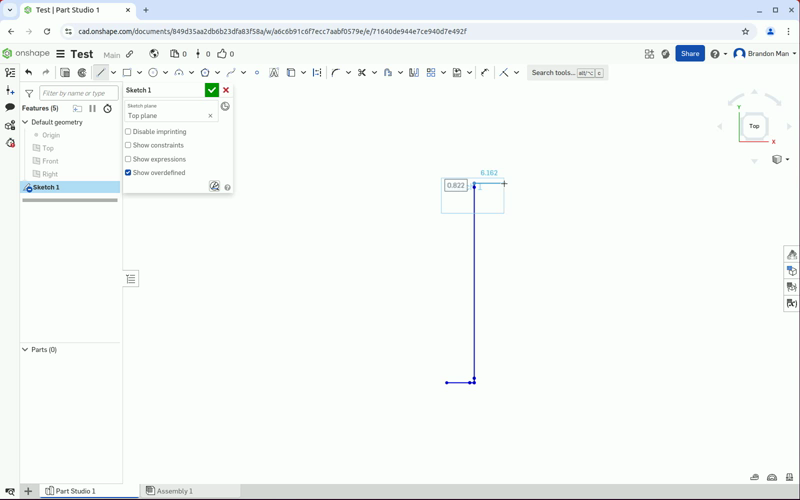
mouse_move(469, 183)
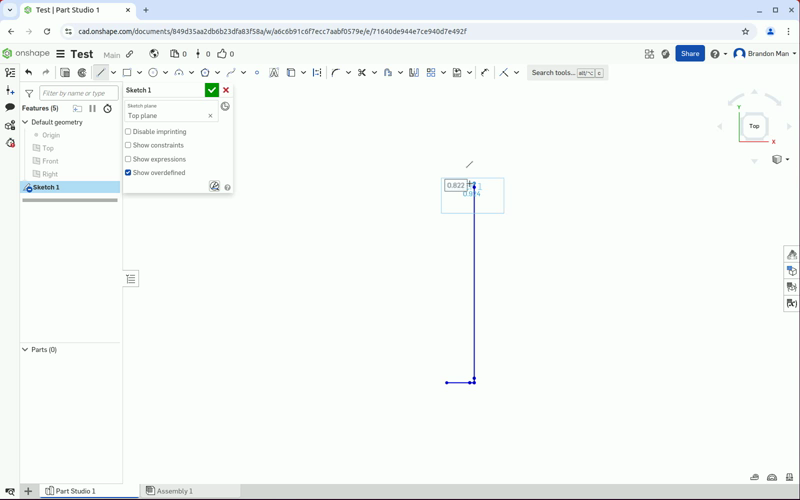
scroll(6)
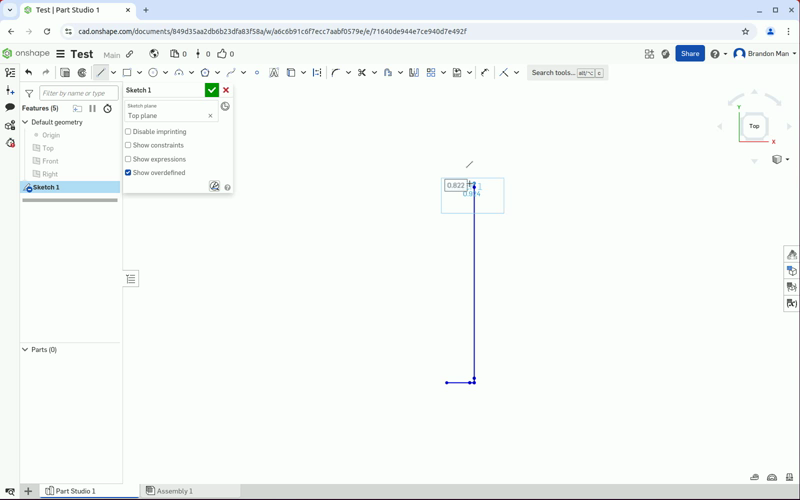
scroll(6)
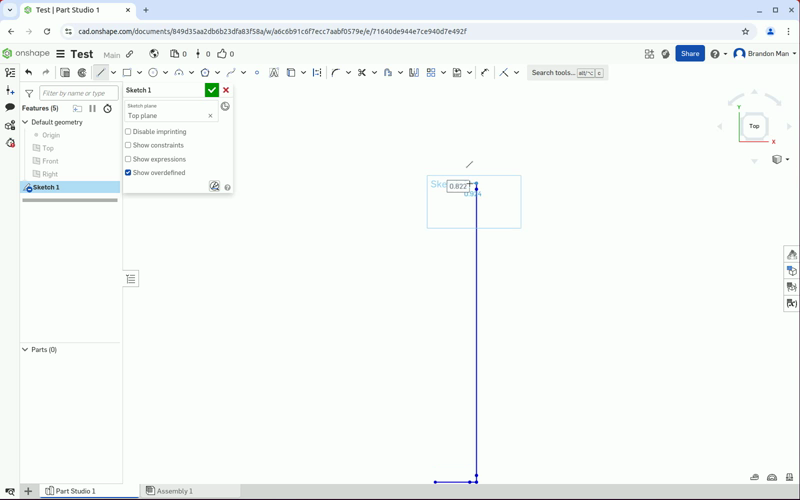
scroll(6)
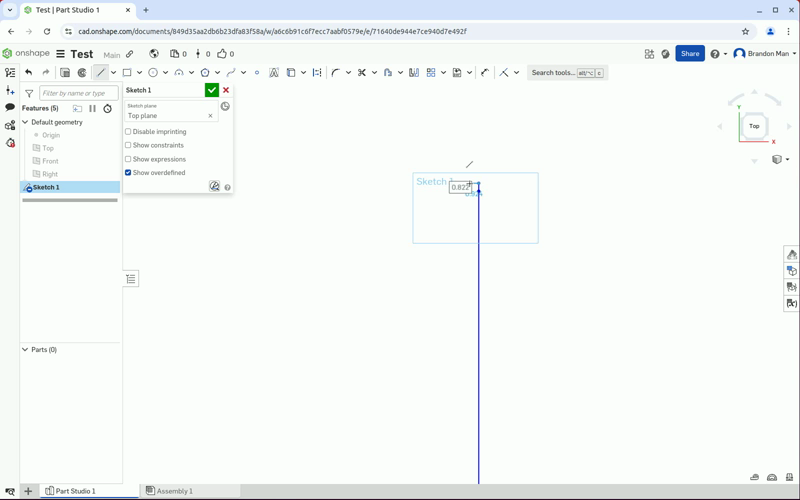
scroll(6)
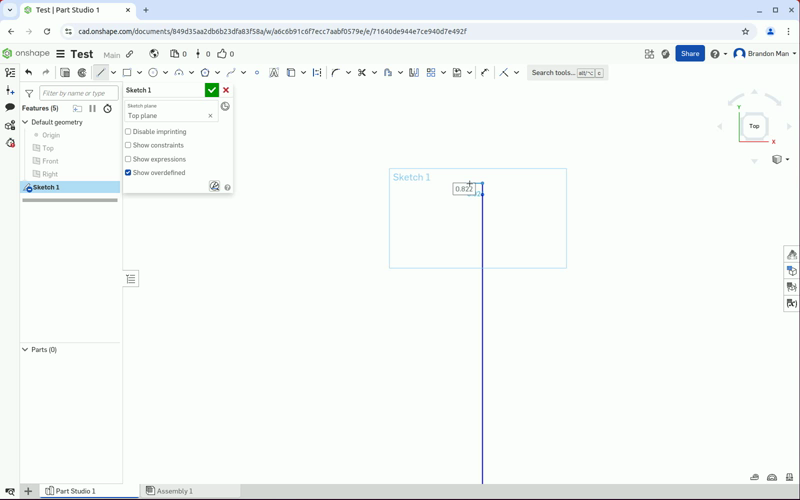
scroll(6)
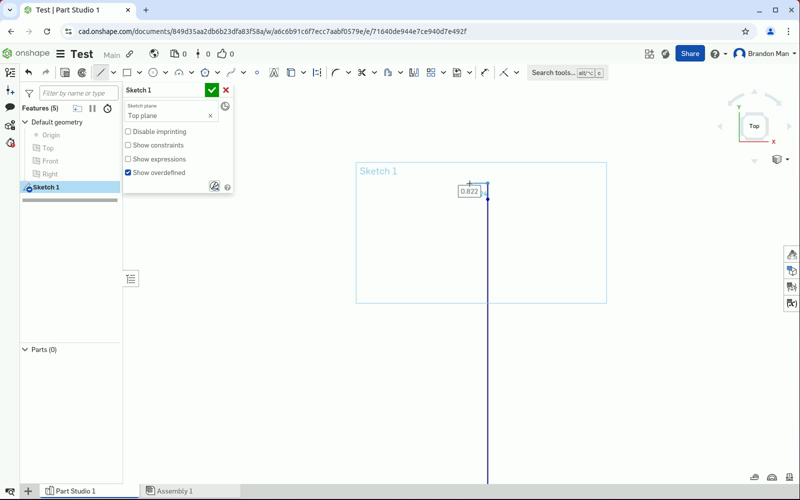
scroll(6)
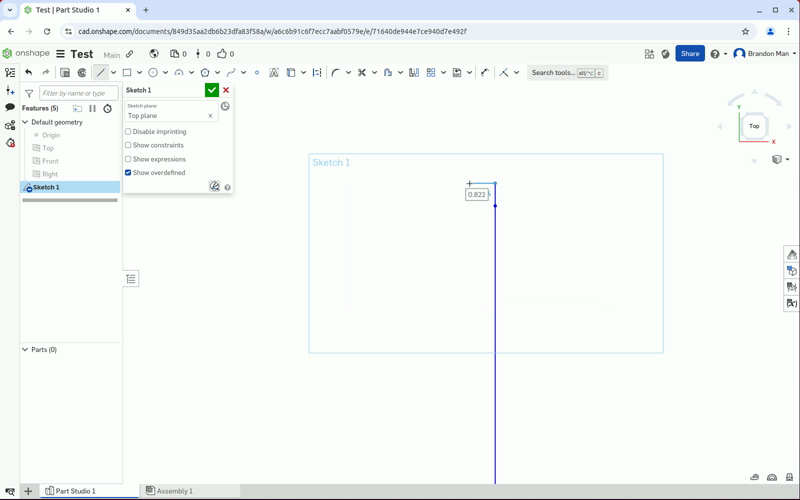
scroll(6)
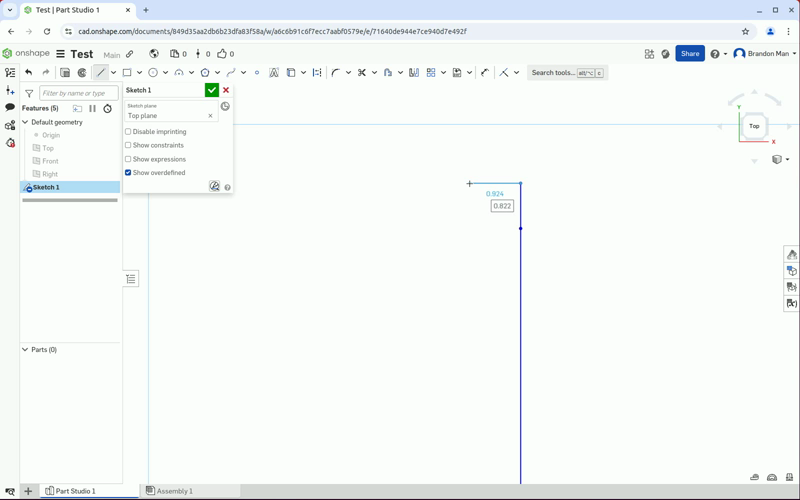
click(469, 183)
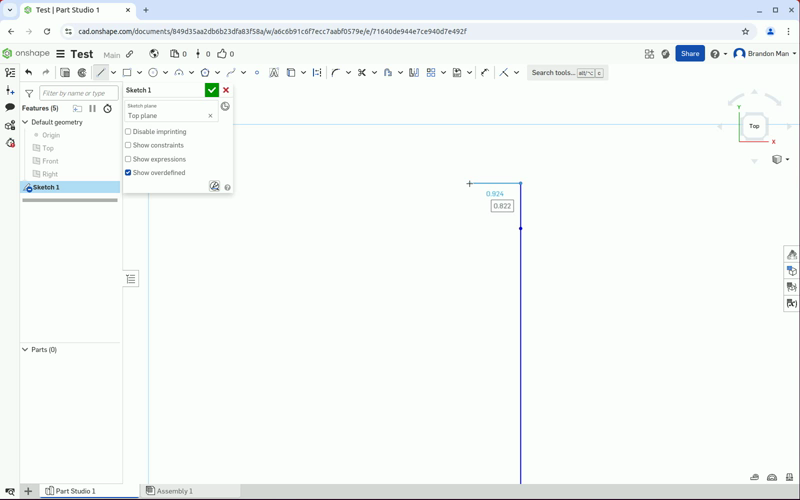
scroll(-6)
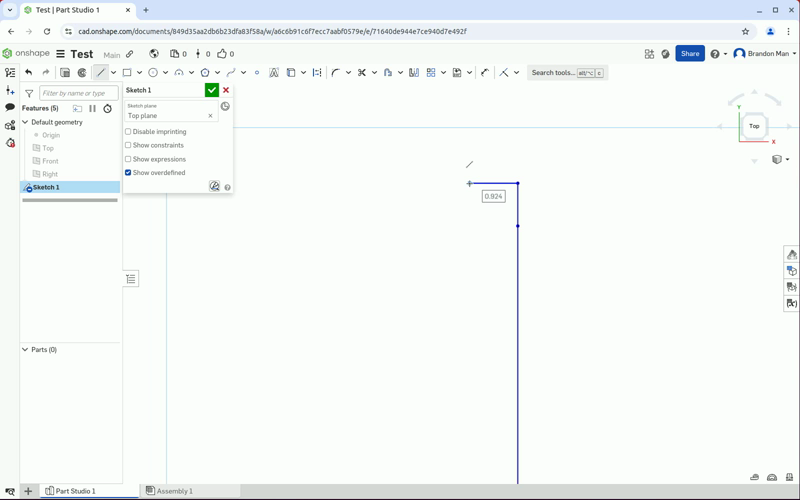
scroll(-6)
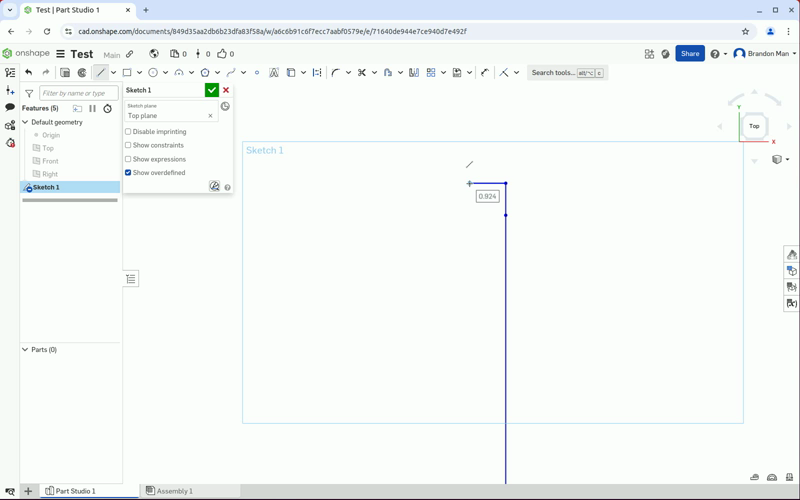
scroll(-6)
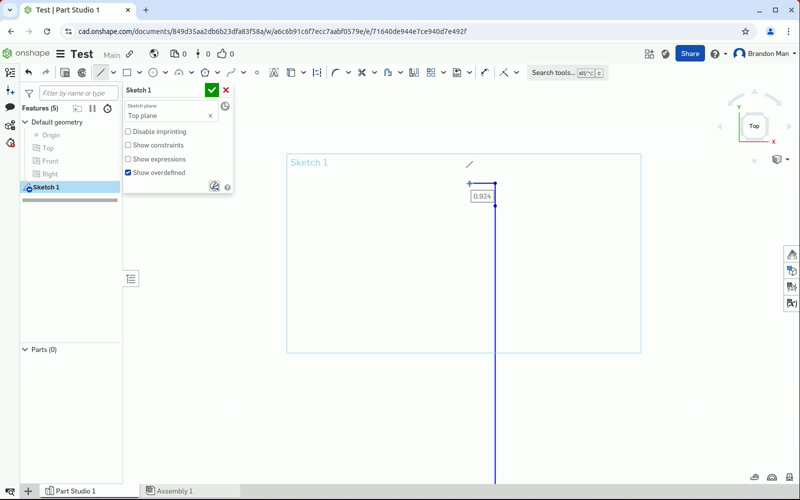
scroll(-6)
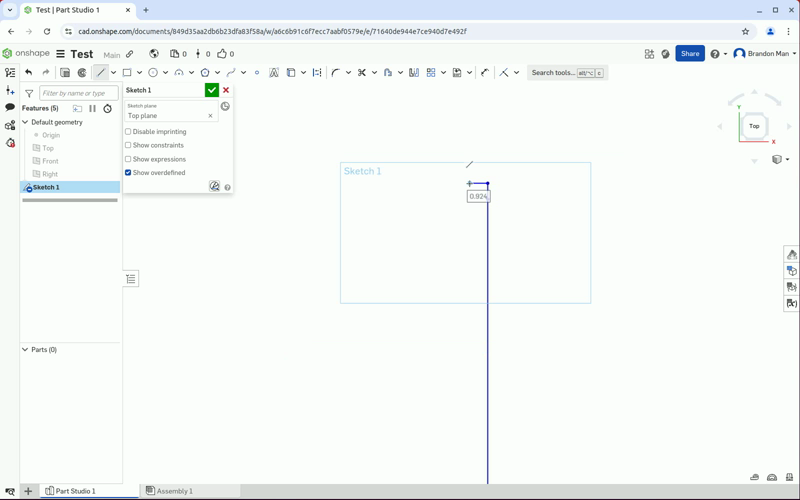
scroll(-6)
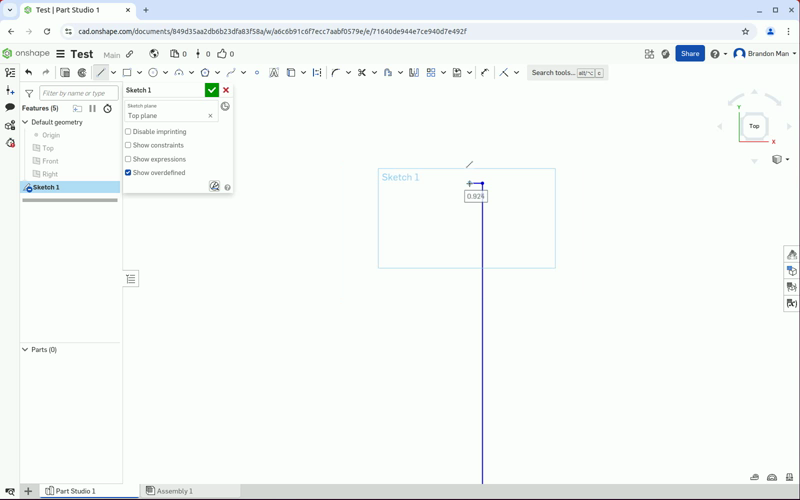
scroll(-6)
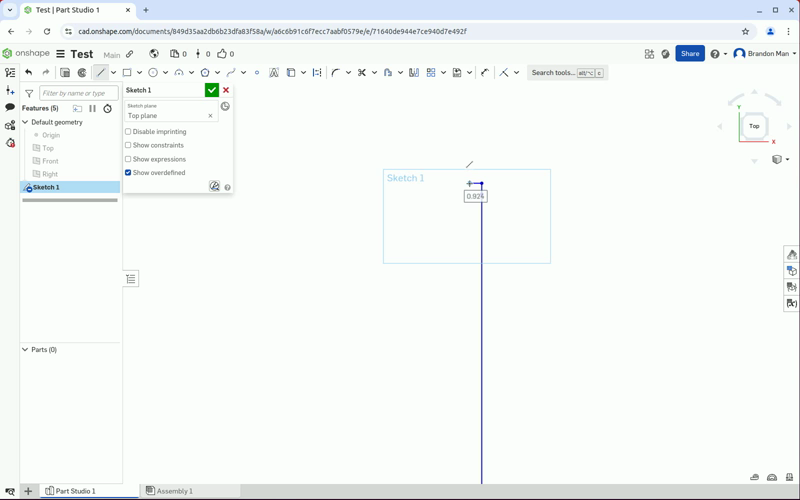
scroll(-6)
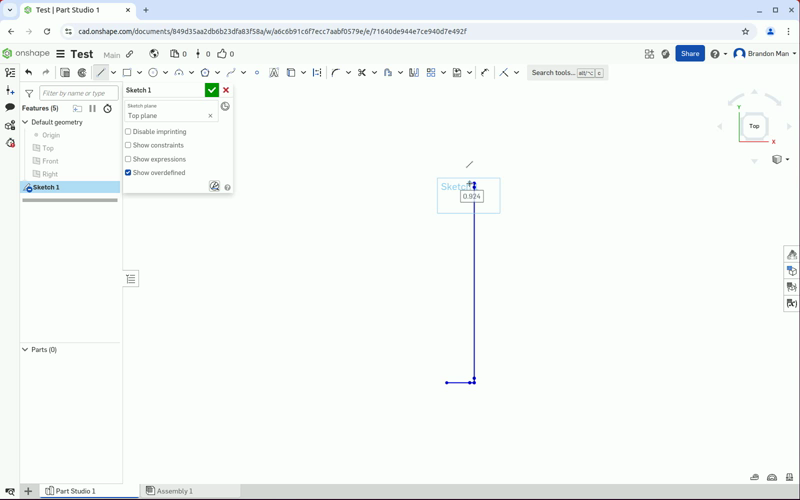
key_up(shift)
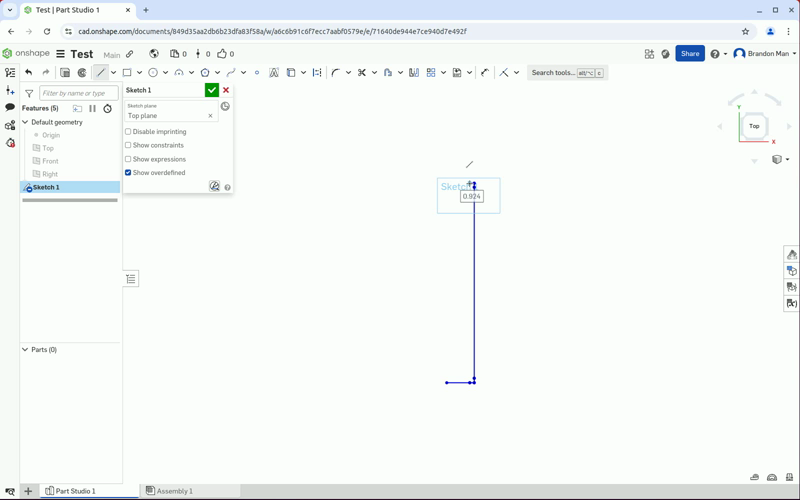
key_down(shift)
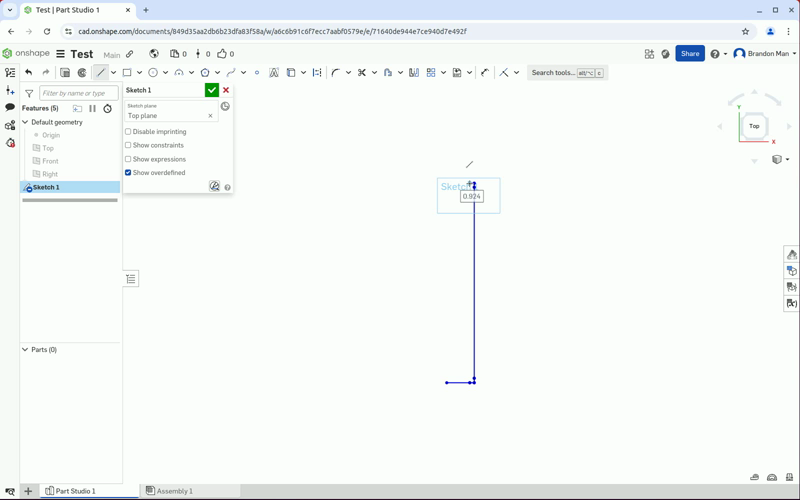
mouse_move(499, 183)
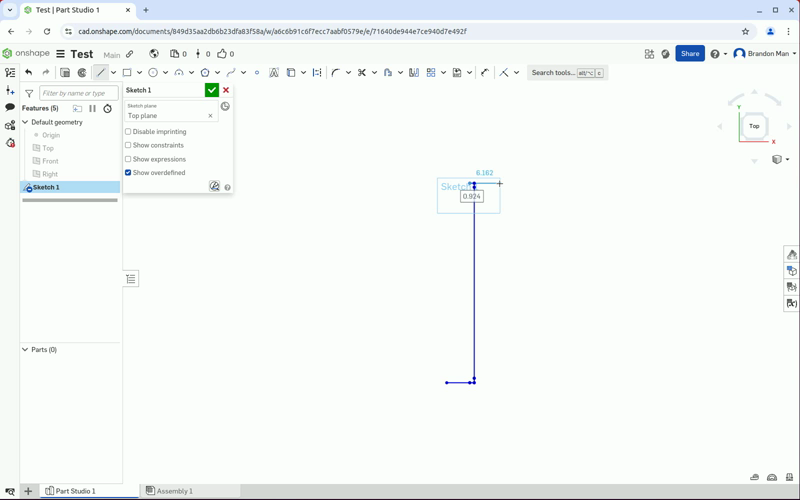
mouse_move(446, 183)
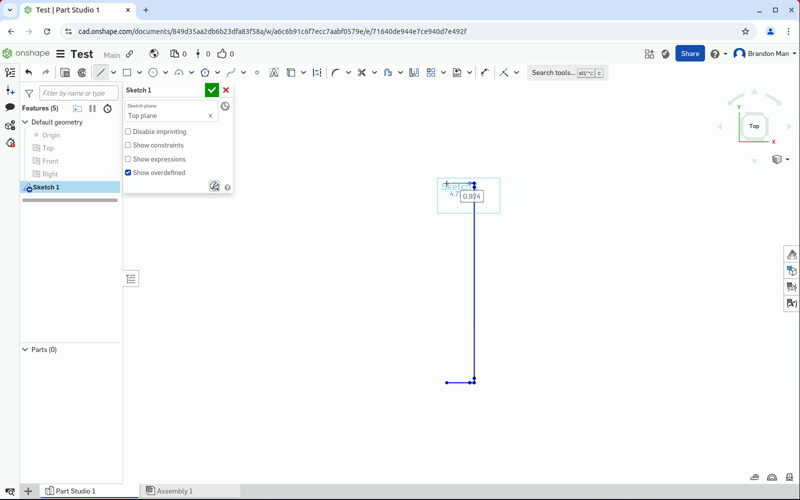
click(446, 183)
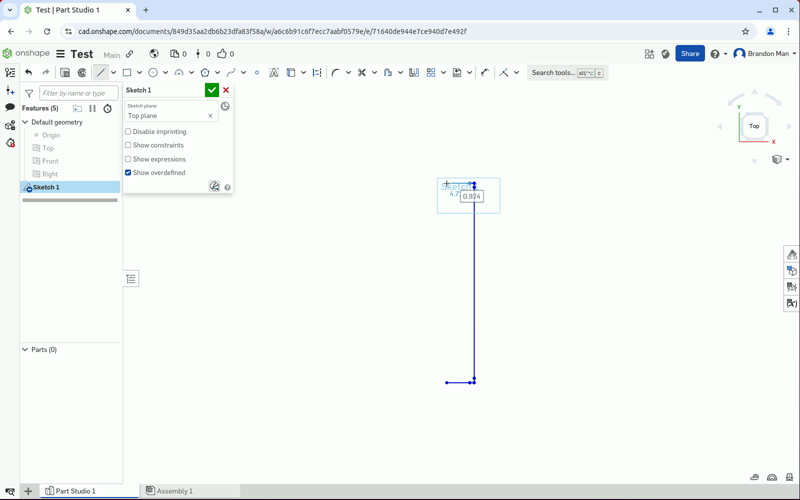
key_up(shift)
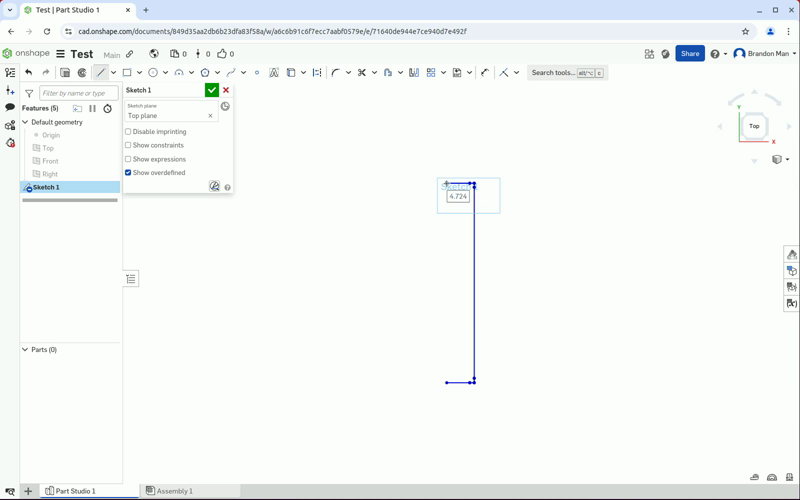
key_down(shift)
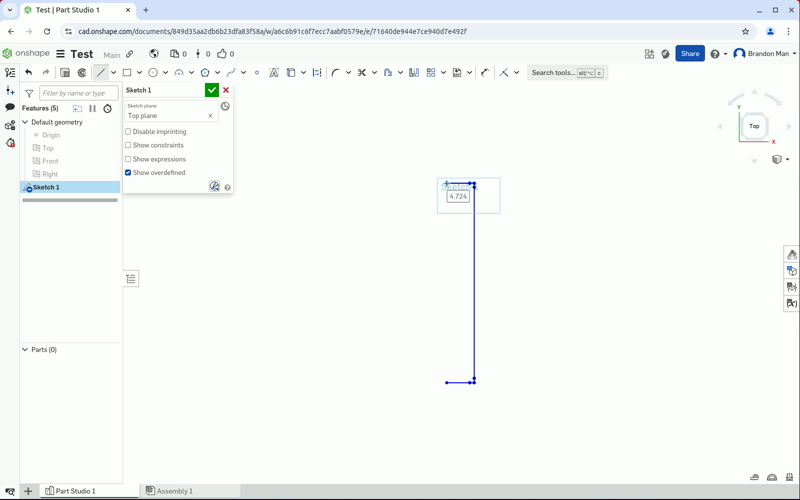
mouse_move(446, 382)
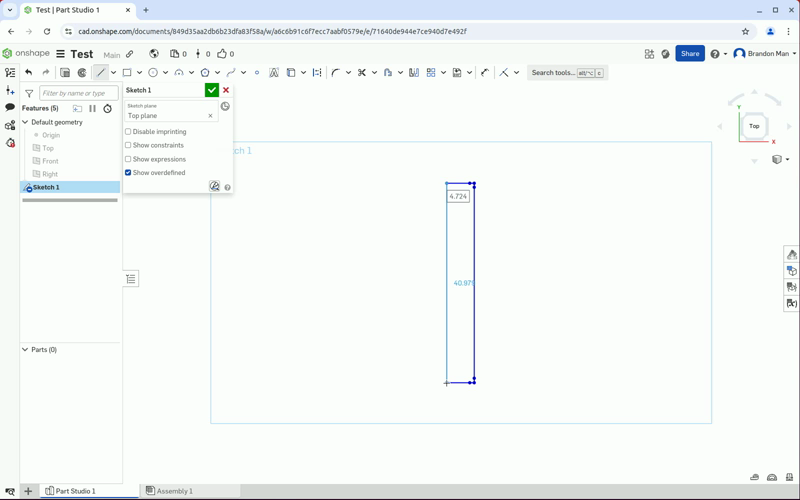
key_up(shift)
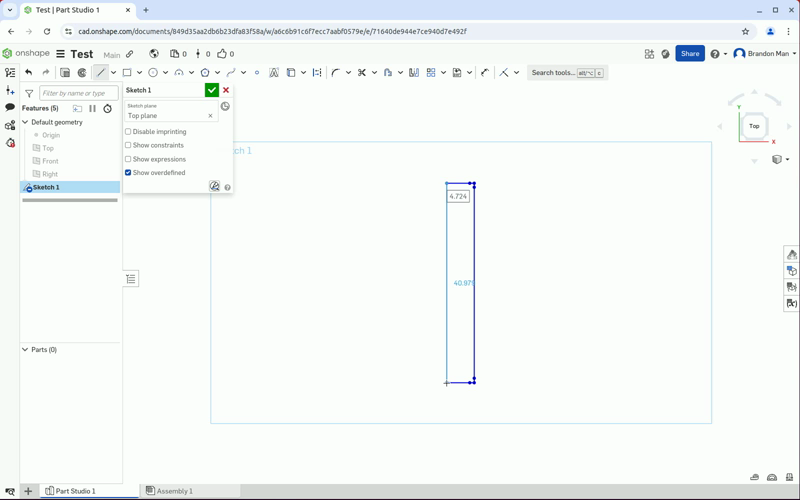
click(446, 382)
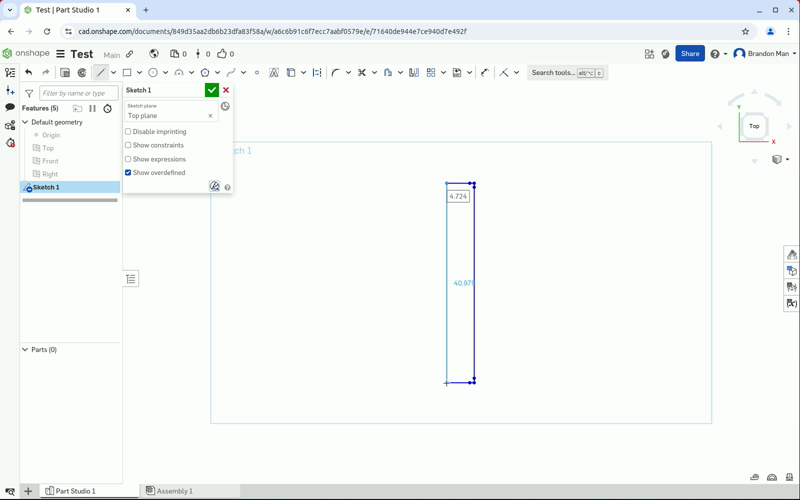
key(esc)
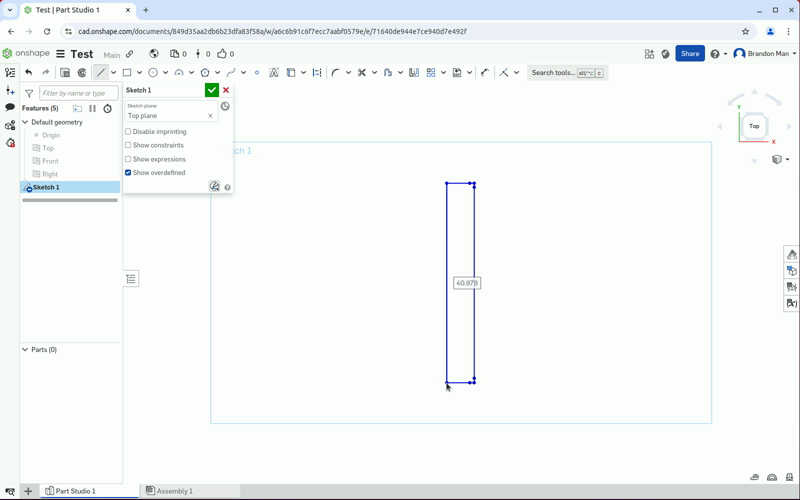
mouse_move(462, 265)
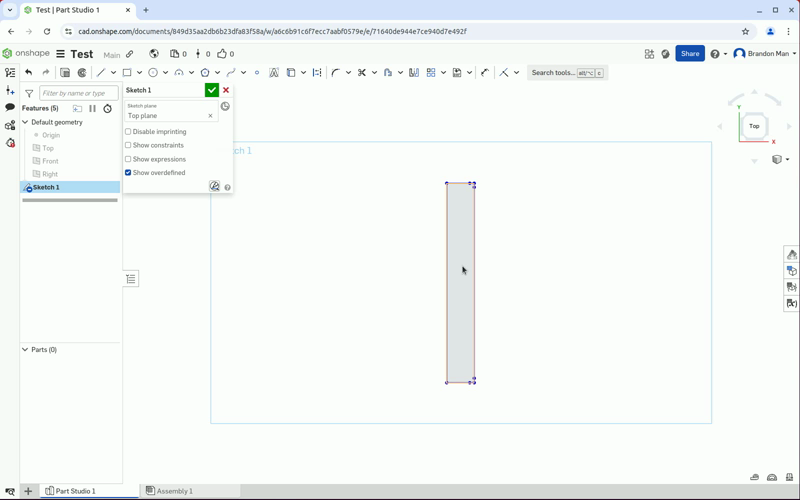
click(462, 265)
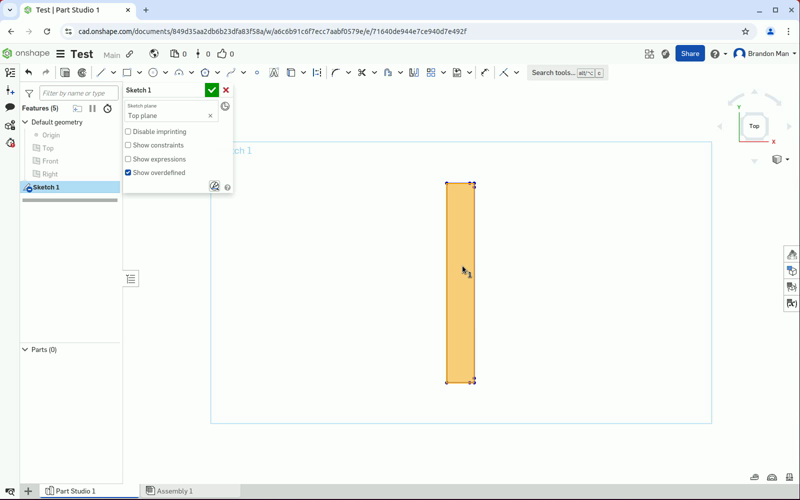
mouse_move(73, 352)
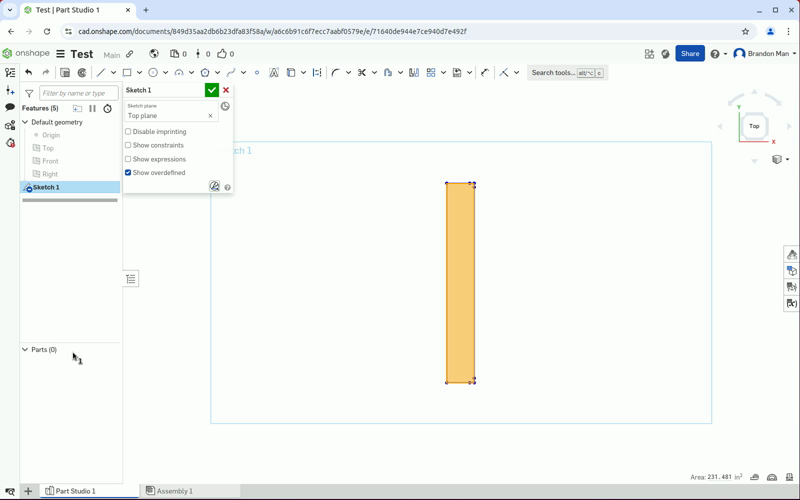
key(shift+y)
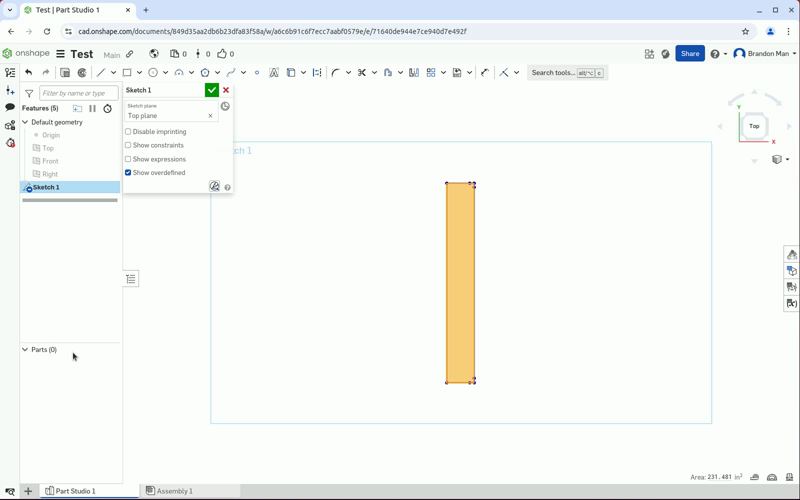
key(shift+e)
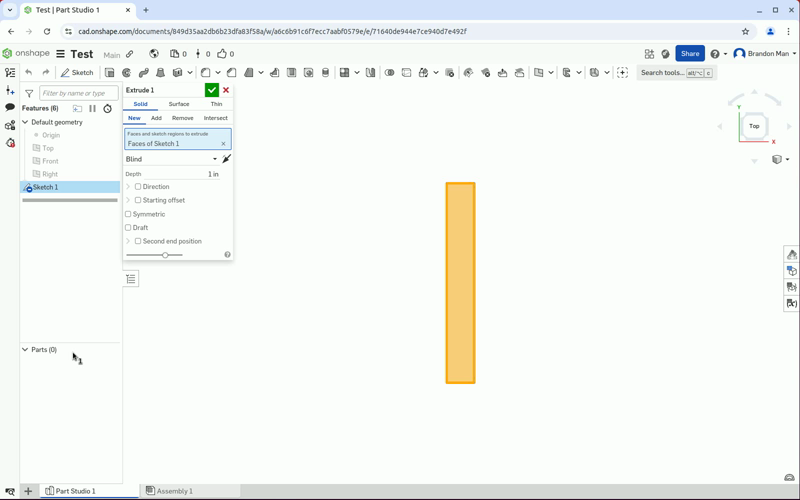
mouse_move(143, 106)
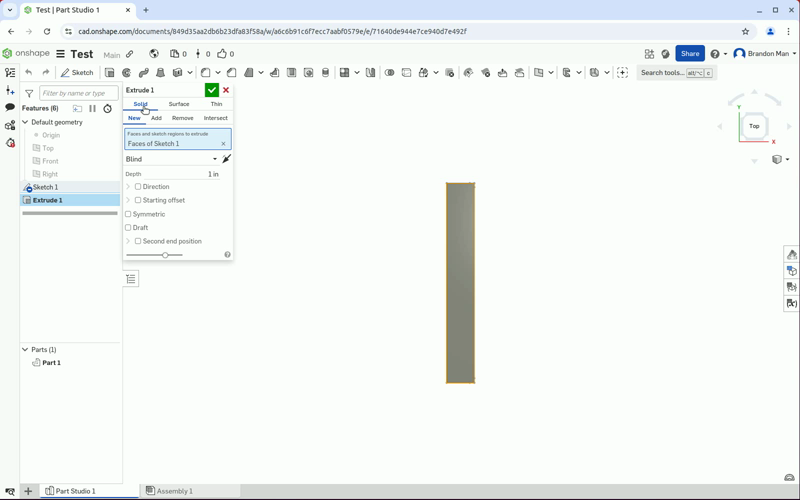
click(143, 106)
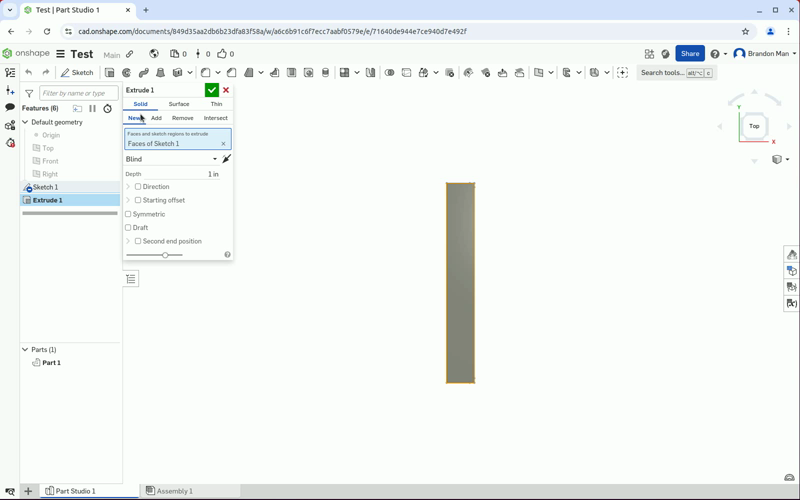
mouse_move(137, 120)
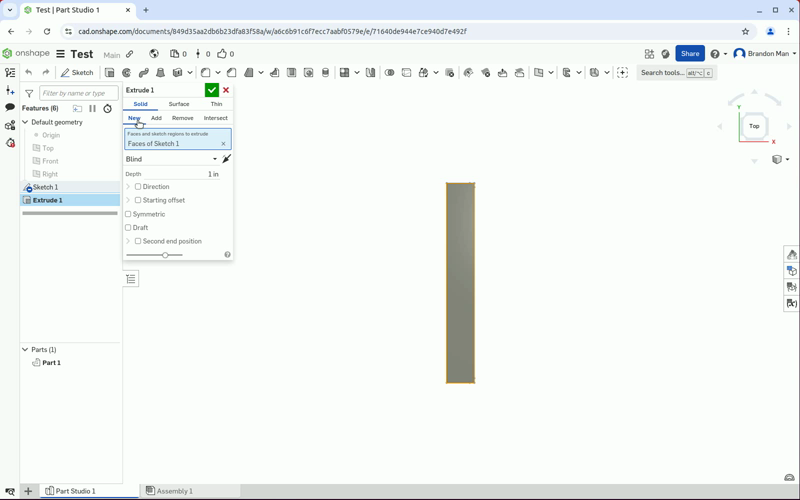
click(137, 120)
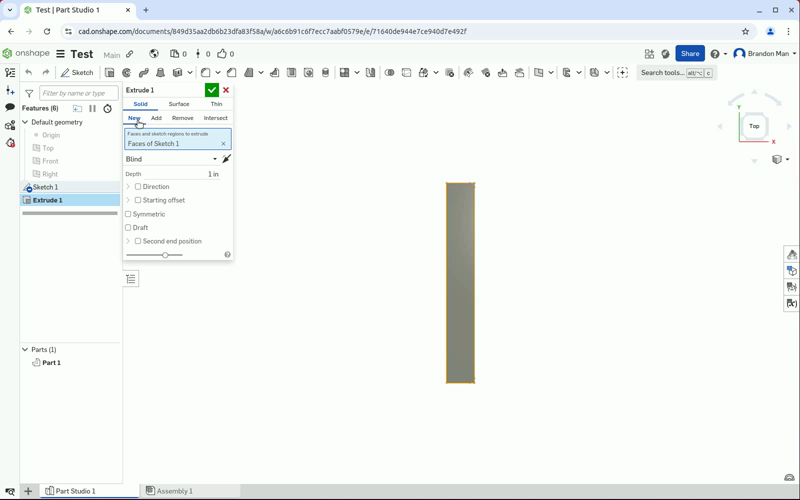
key(tab, 4)
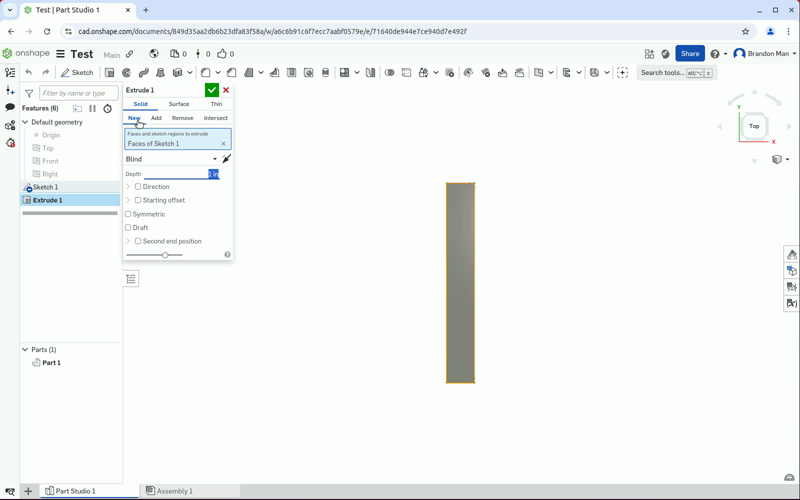
text(-0.241)
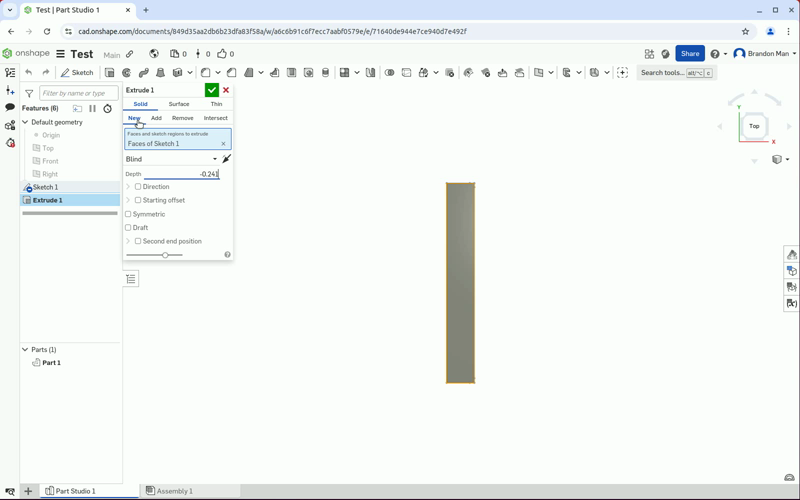
key(enter)
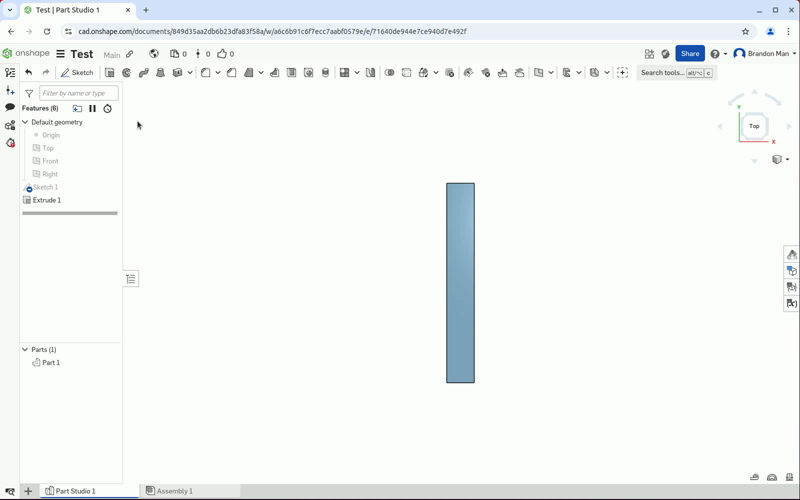
key(shift+h)
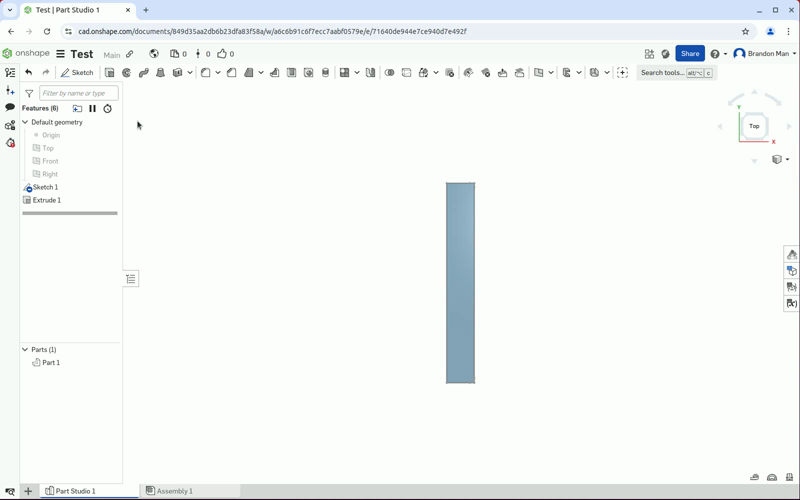
key(shift+h)
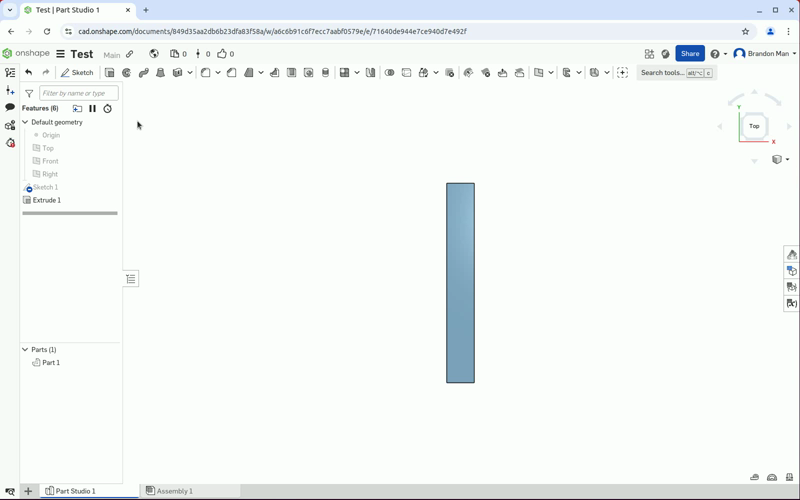
mouse_move(73, 189)
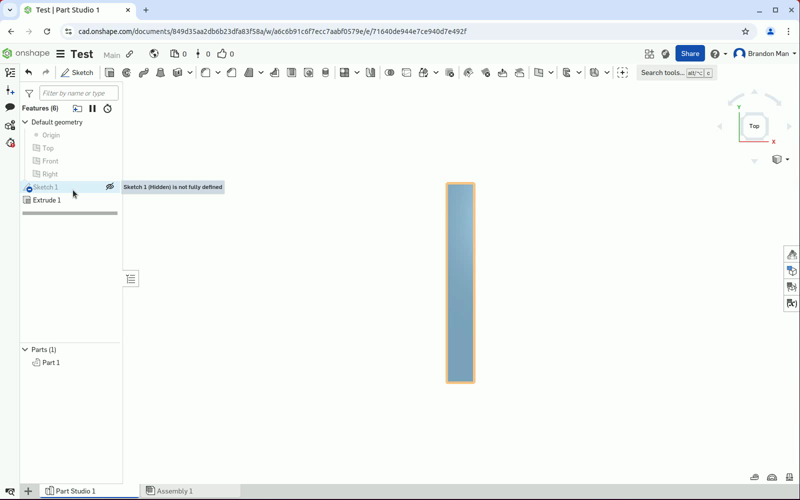
click(73, 189)
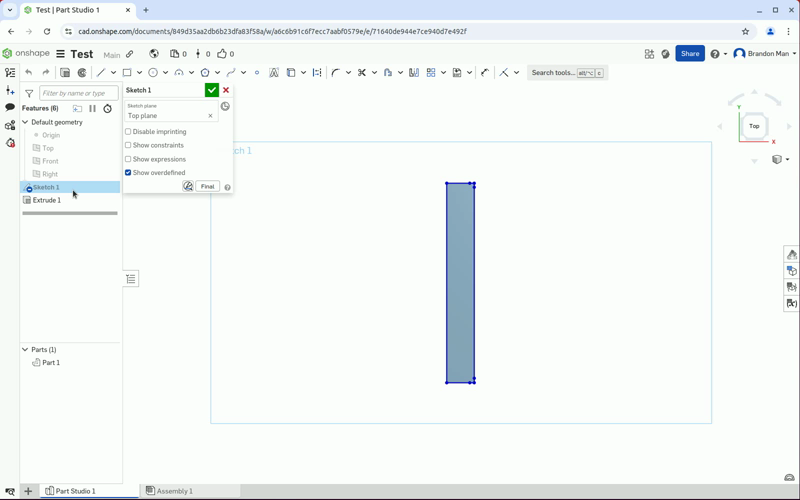
mouse_move(229, 92)
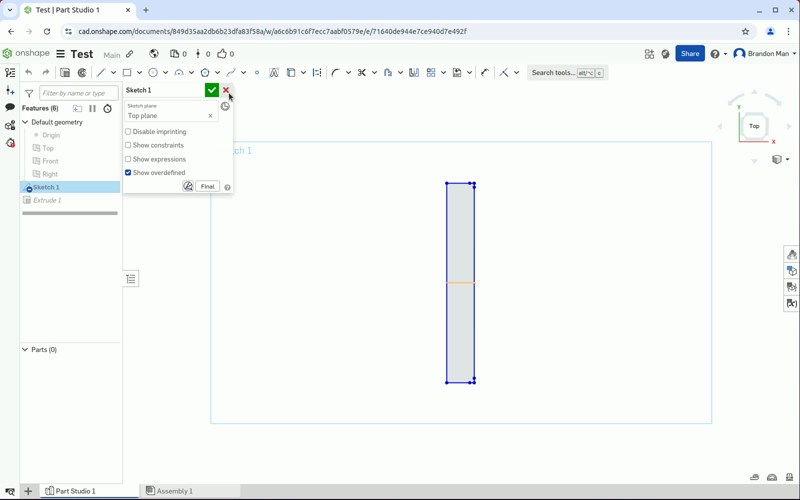
click(229, 92)
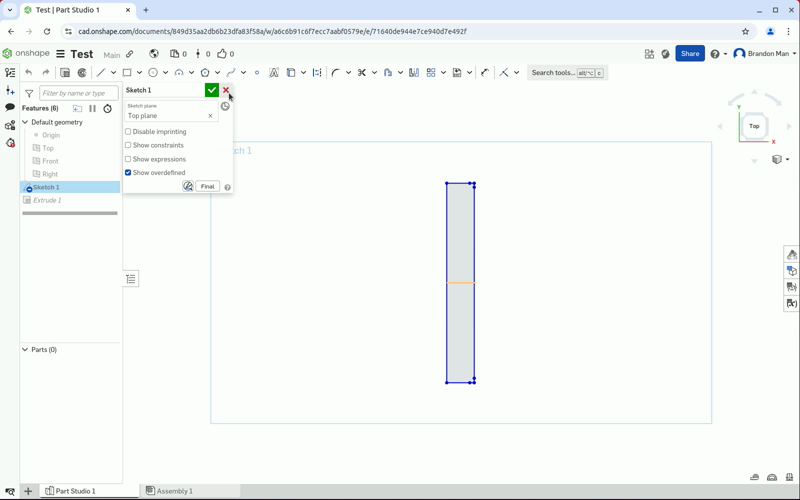
key(shift+s)
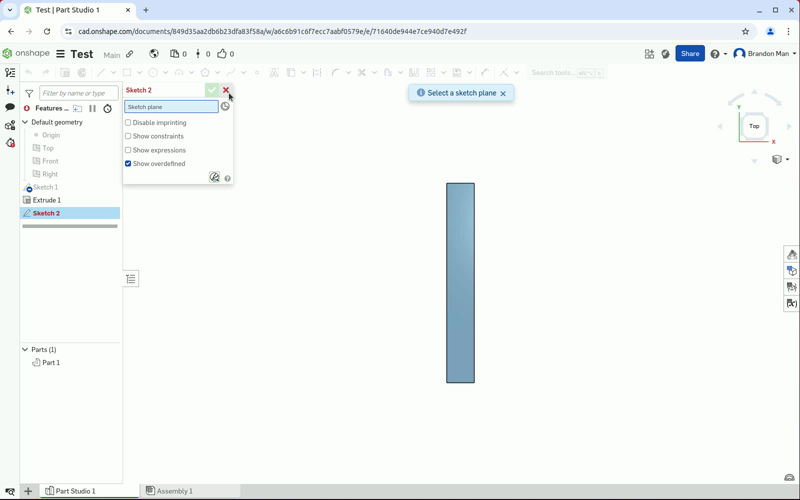
mouse_move(73, 150)
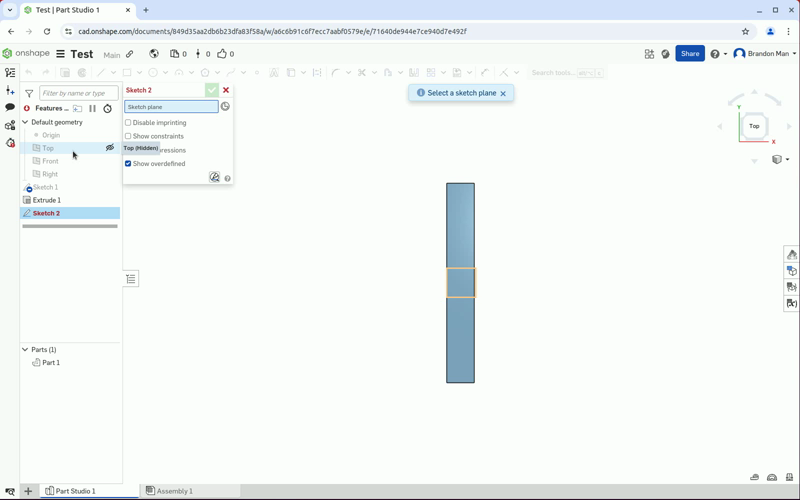
click(73, 150)
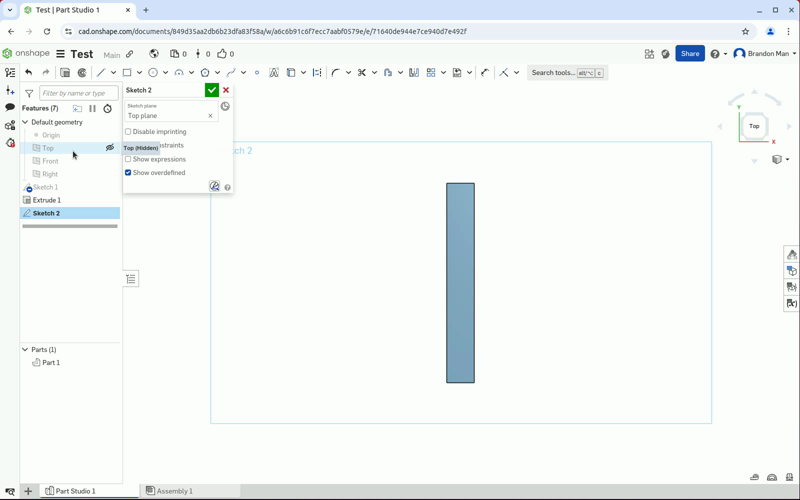
mouse_move(73, 352)
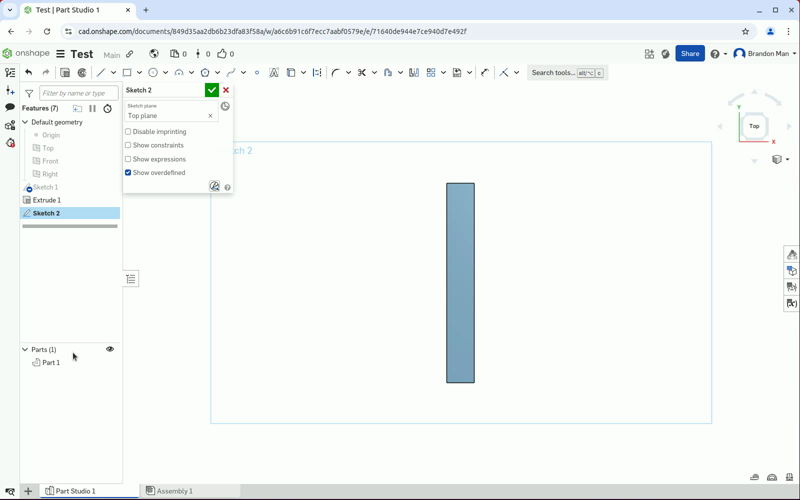
key(y)
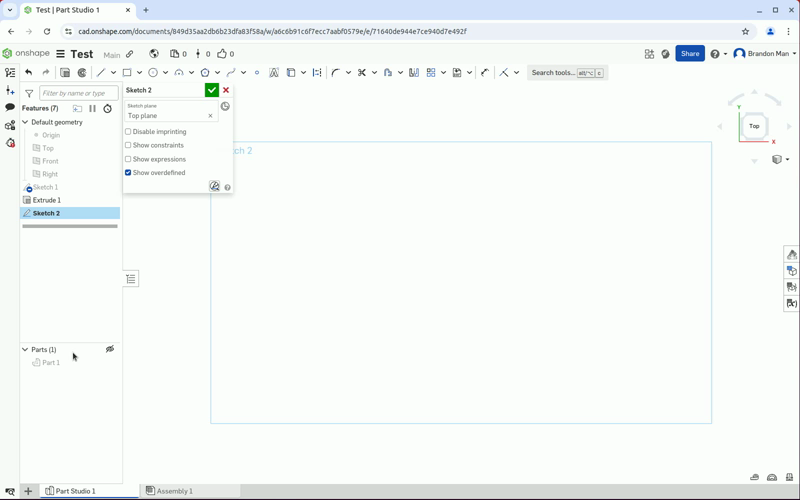
key(l)
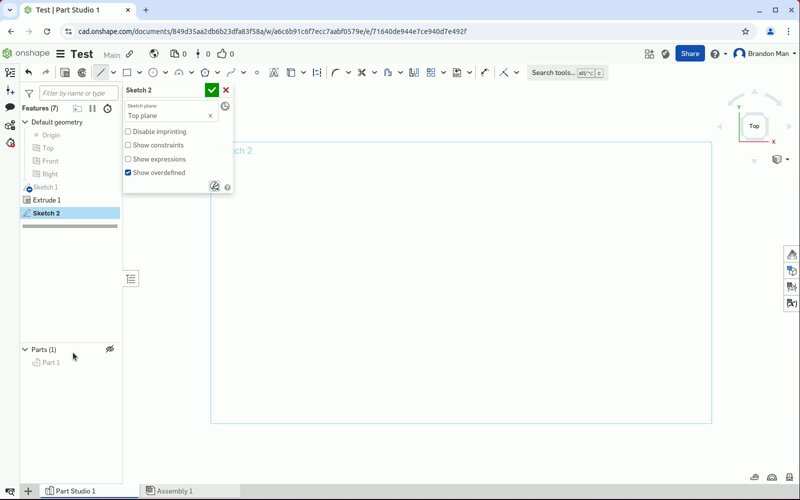
key_down(shift)
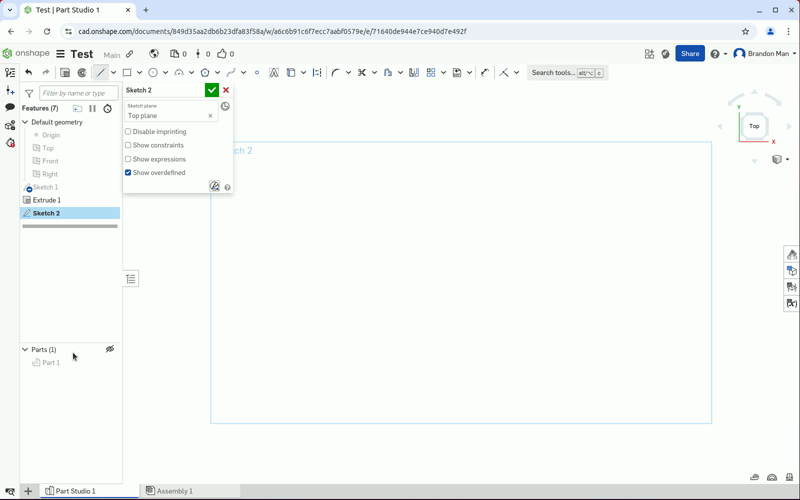
mouse_move(470, 186)
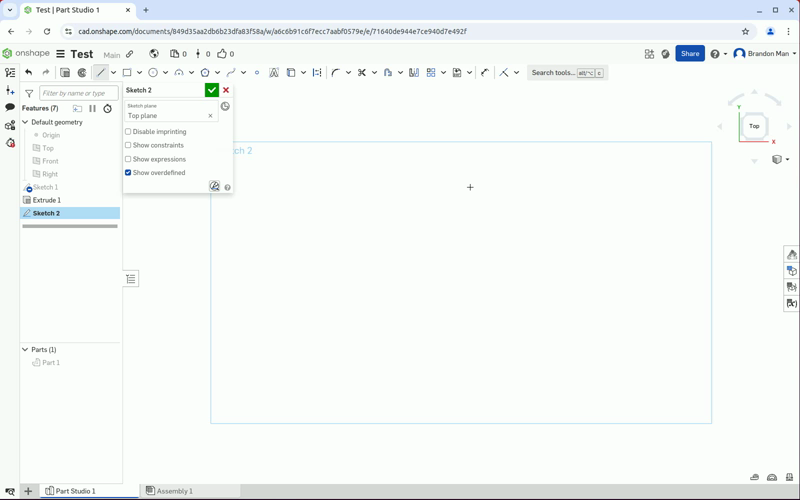
click(470, 186)
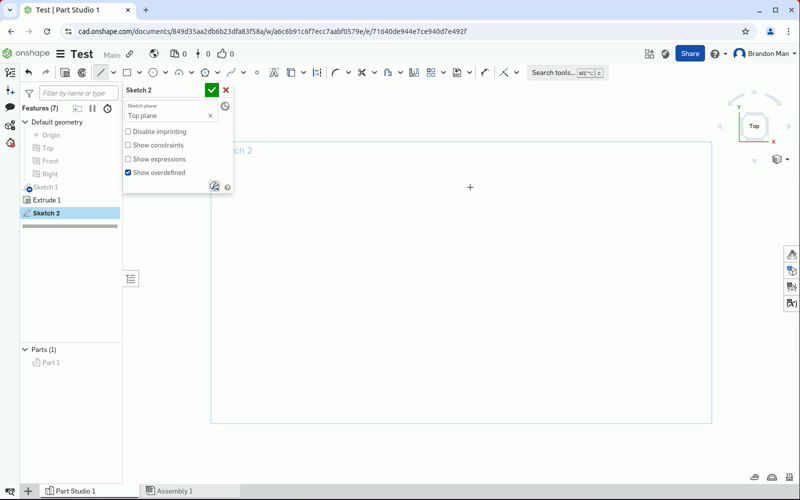
key_up(shift)
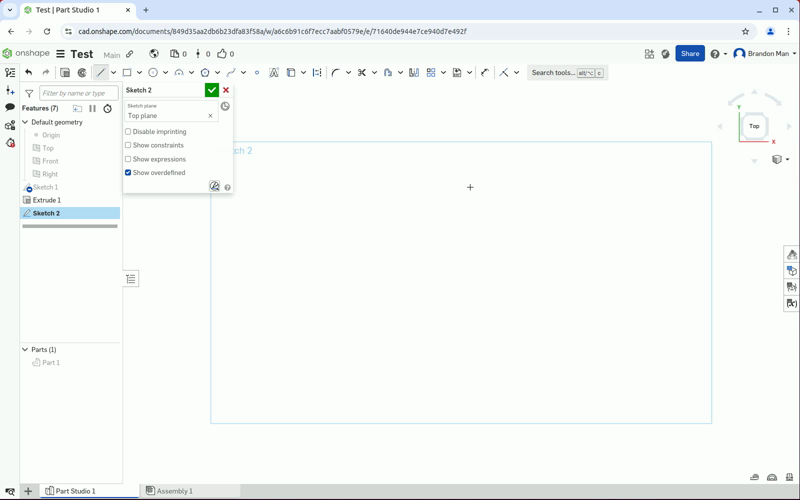
key_down(shift)
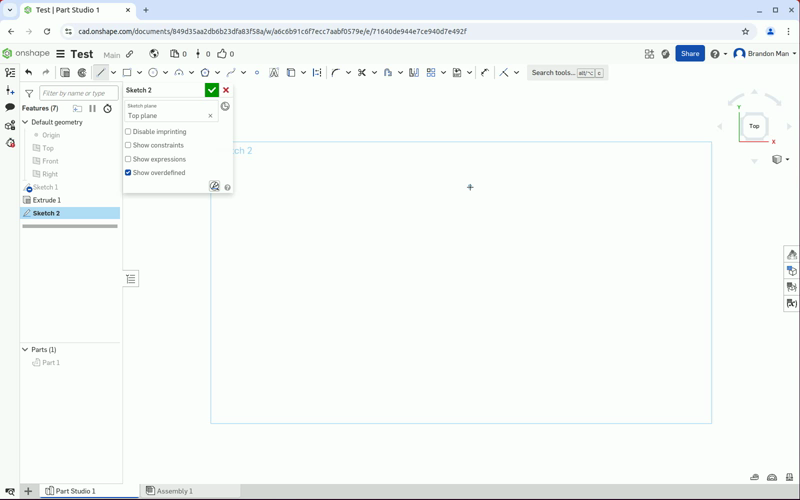
mouse_move(500, 186)
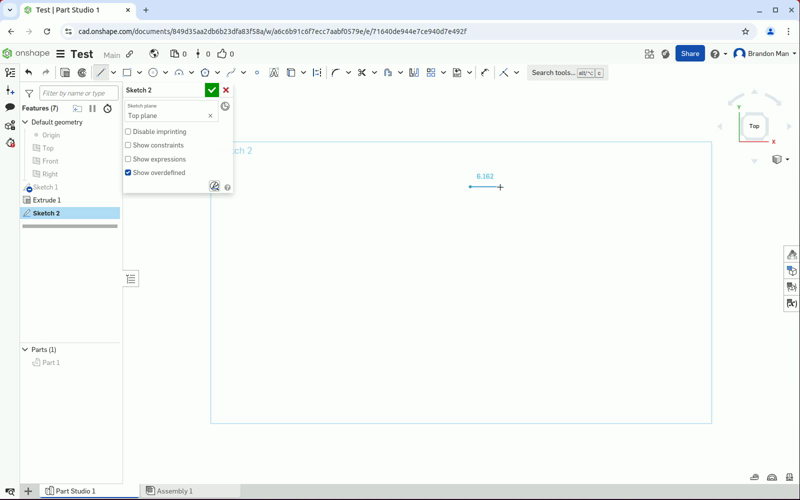
mouse_move(475, 186)
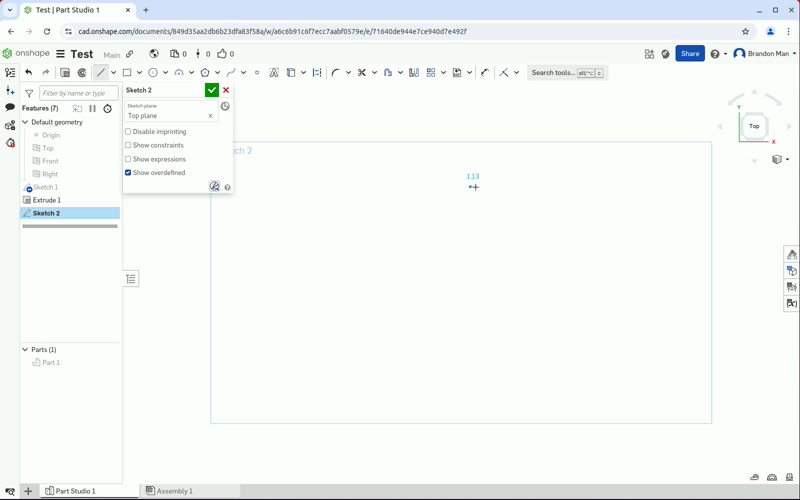
scroll(6)
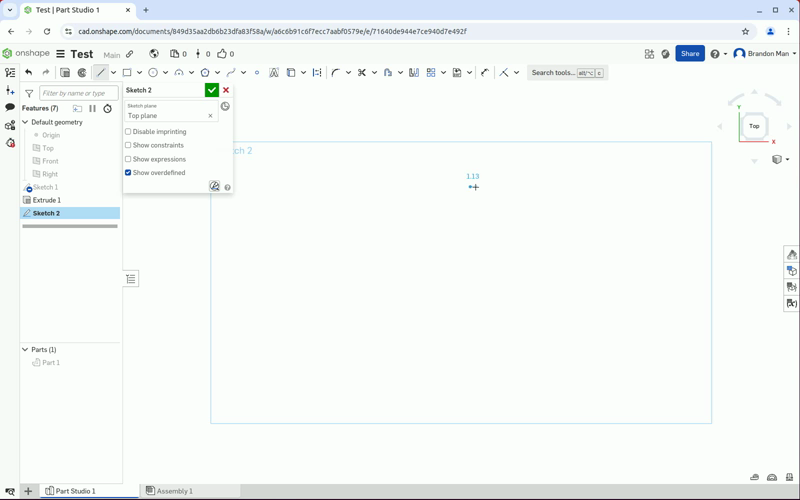
scroll(6)
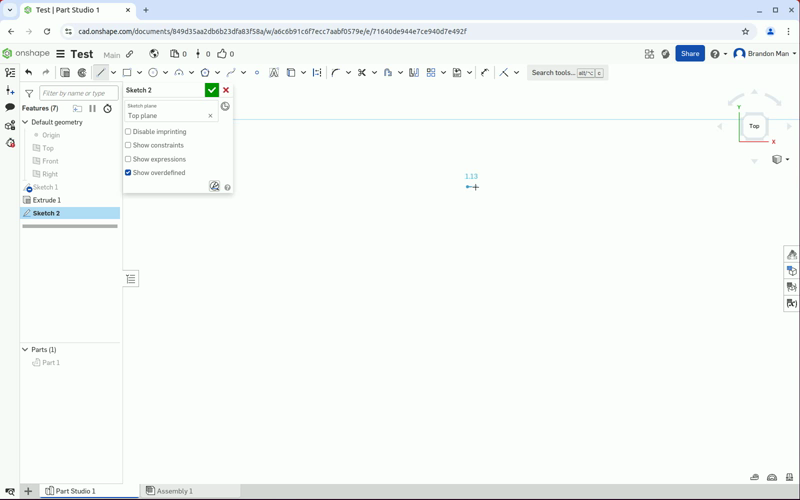
scroll(6)
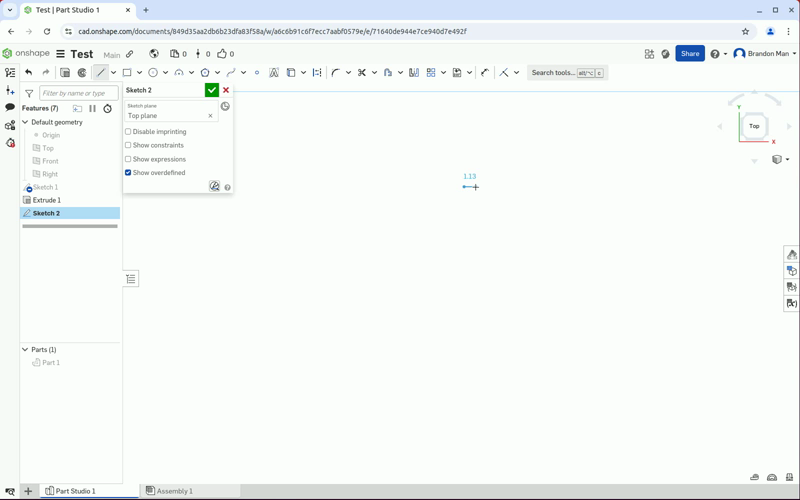
scroll(6)
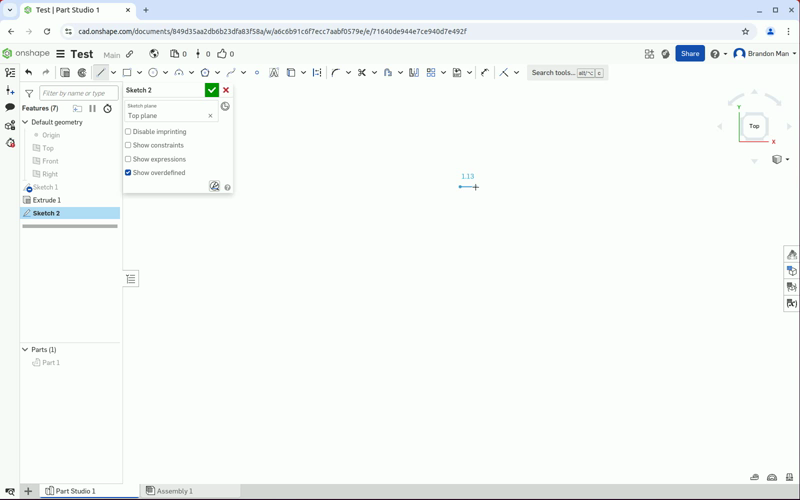
scroll(6)
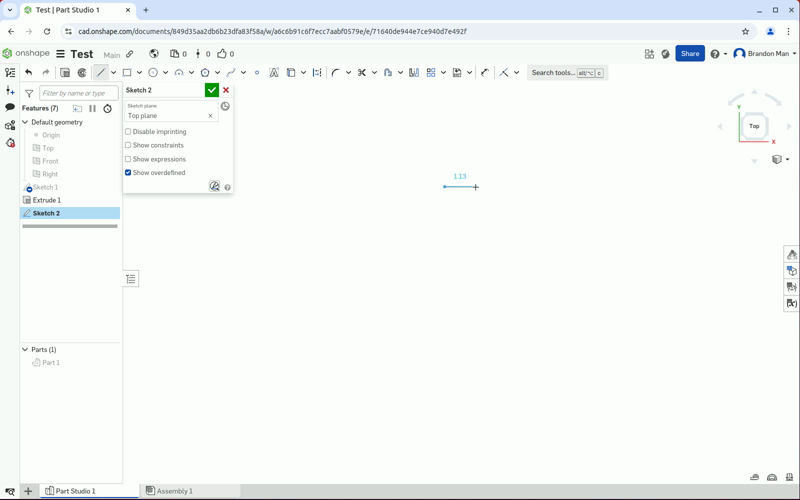
scroll(6)
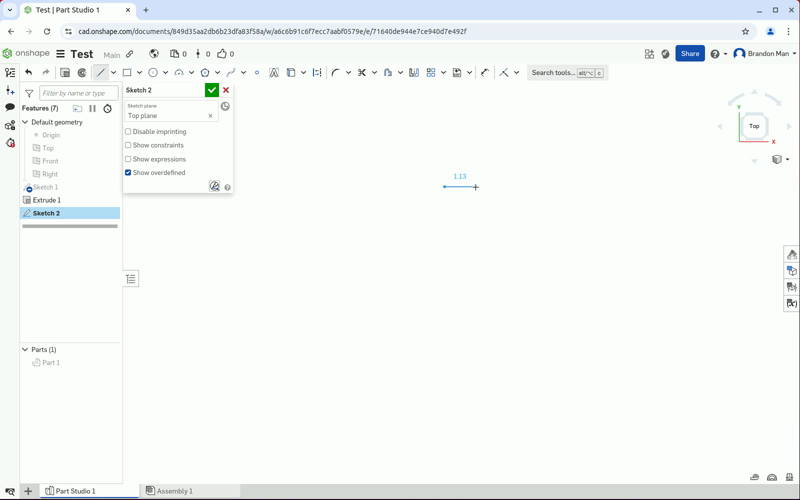
scroll(6)
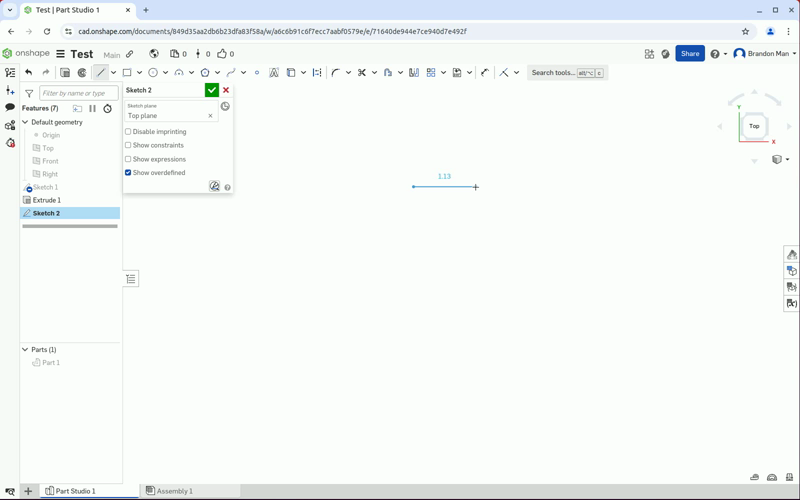
click(475, 186)
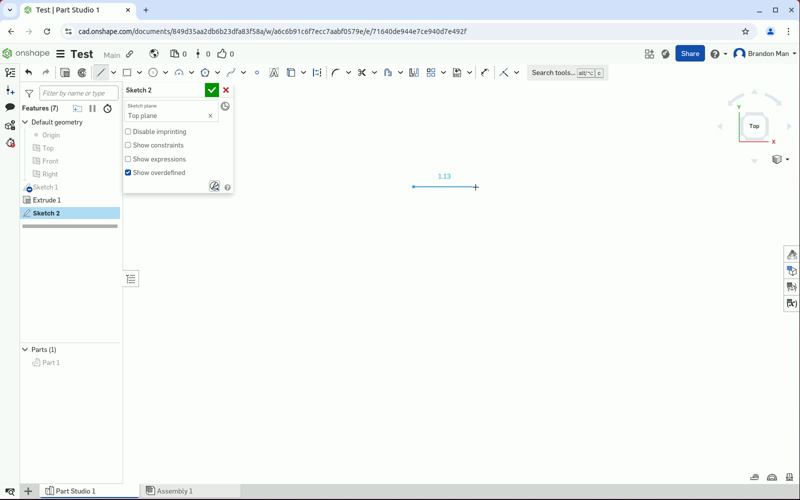
scroll(-6)
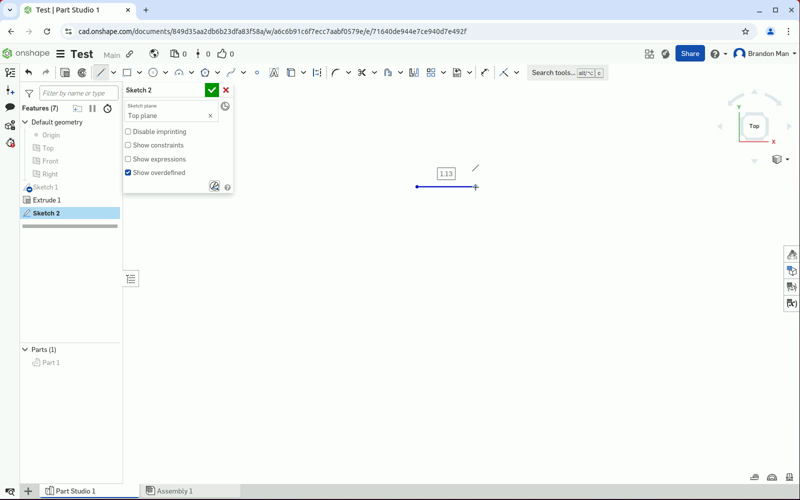
scroll(-6)
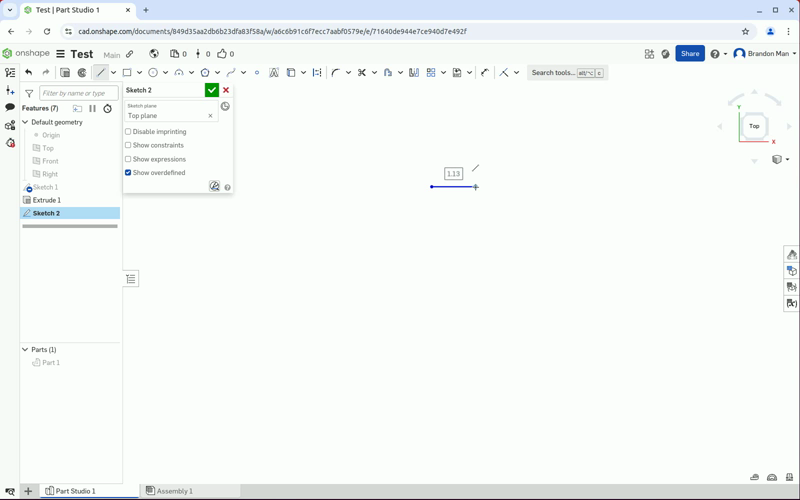
scroll(-6)
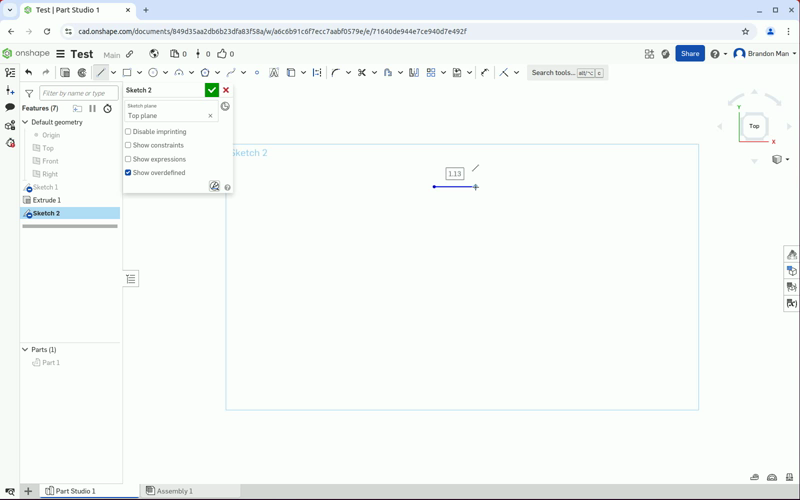
scroll(-6)
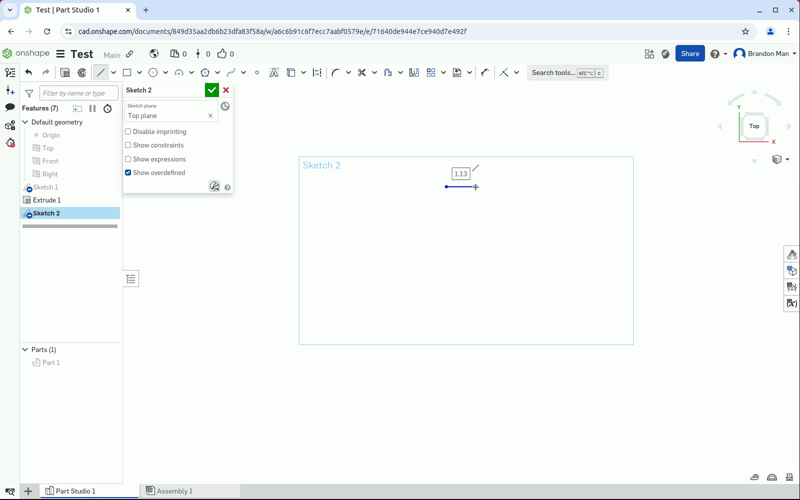
scroll(-6)
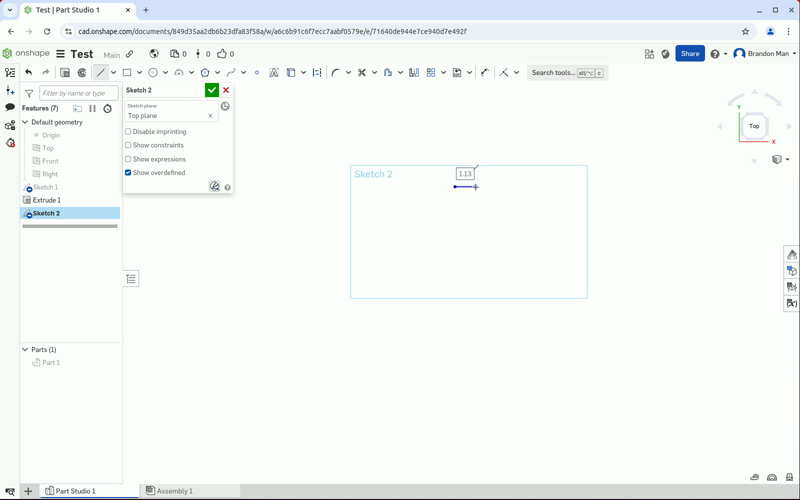
scroll(-6)
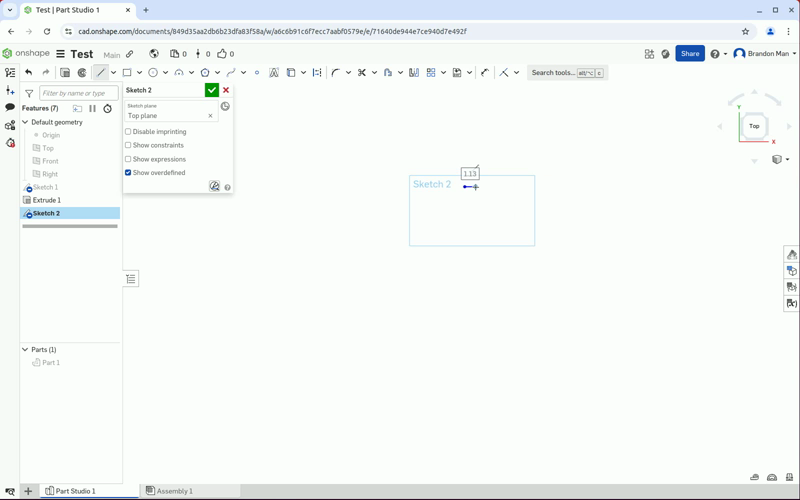
scroll(-6)
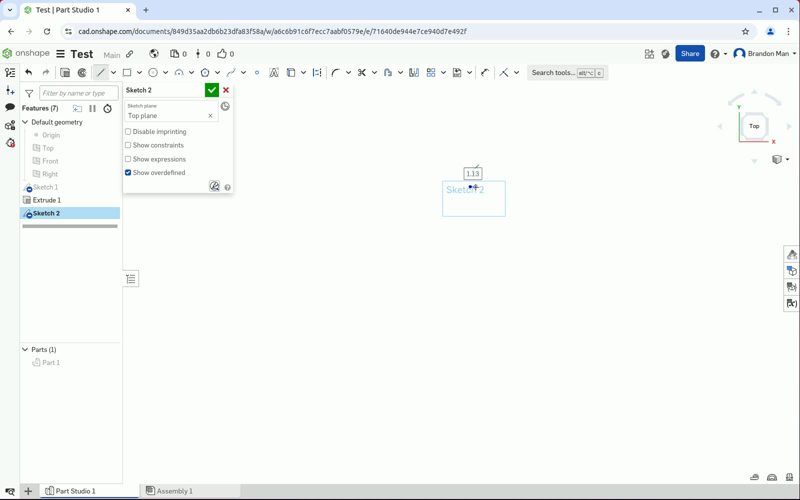
key_up(shift)
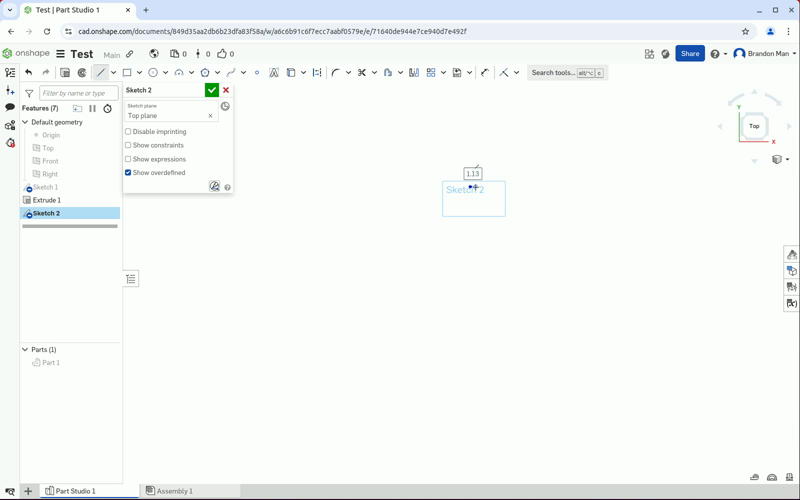
key_down(shift)
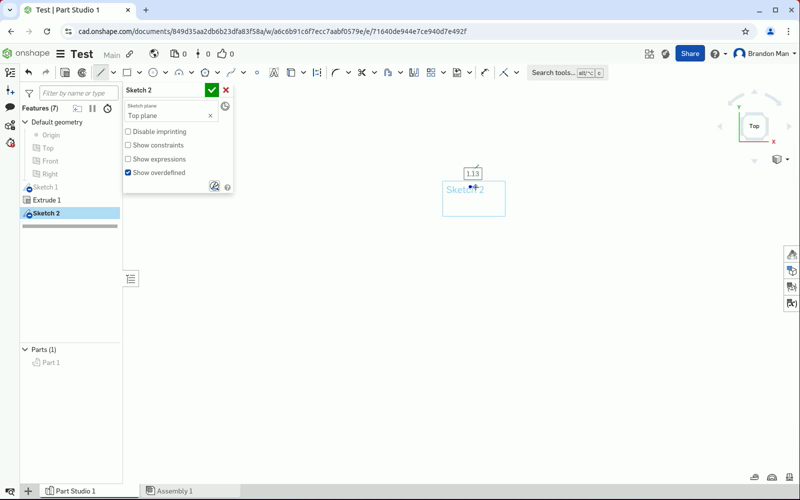
mouse_move(505, 186)
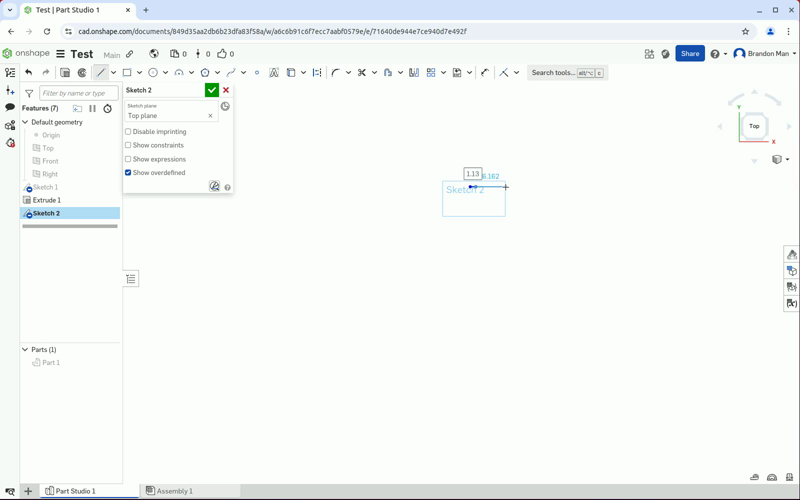
mouse_move(475, 180)
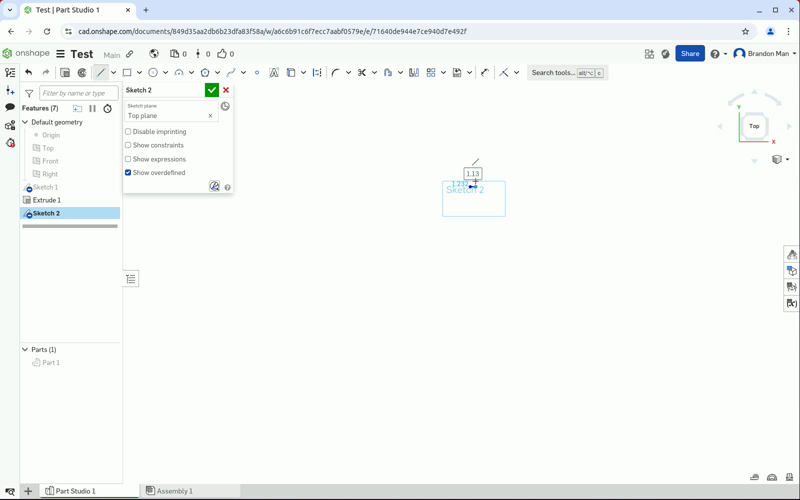
scroll(6)
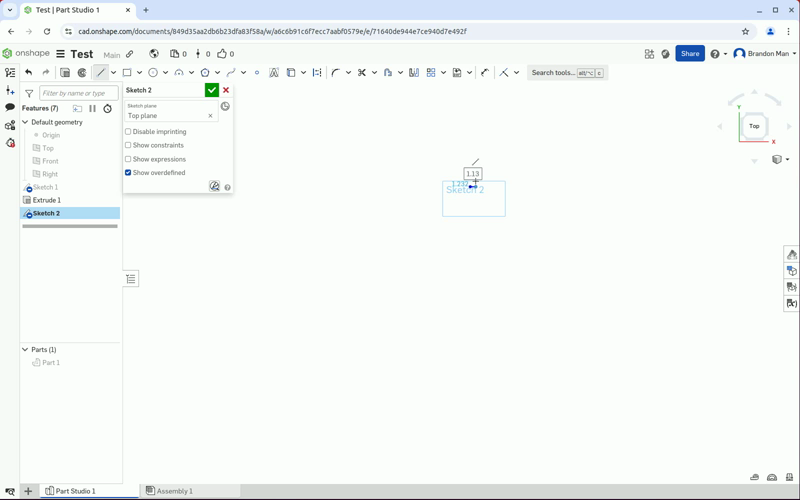
scroll(6)
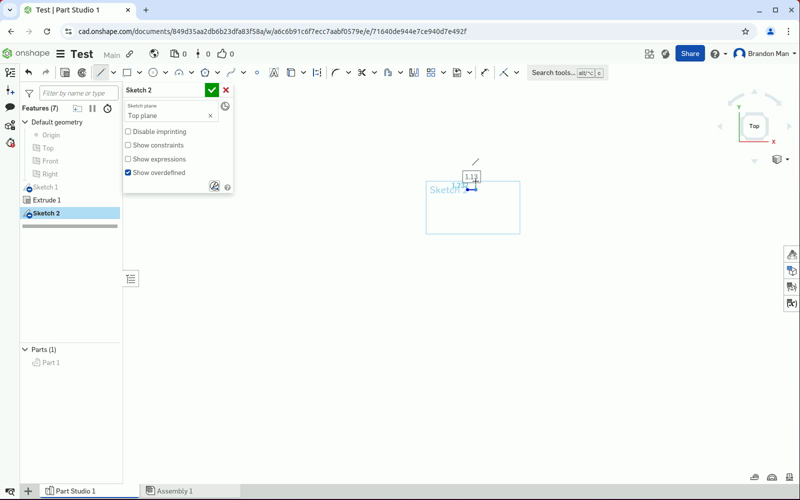
scroll(6)
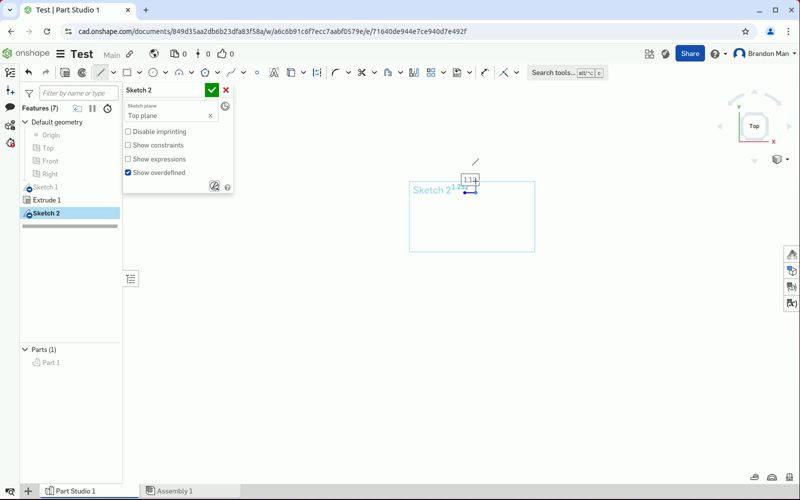
scroll(6)
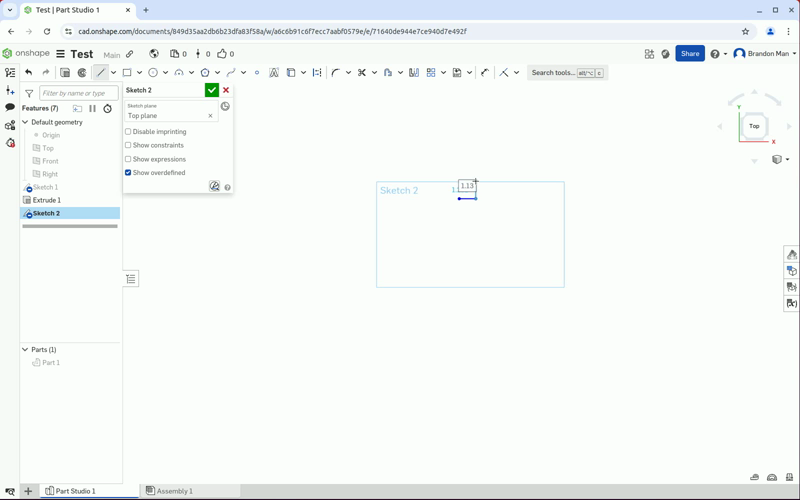
scroll(6)
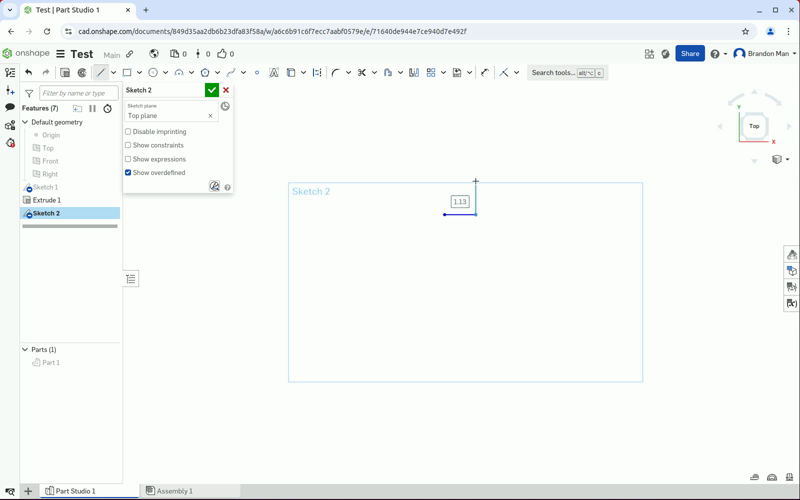
scroll(6)
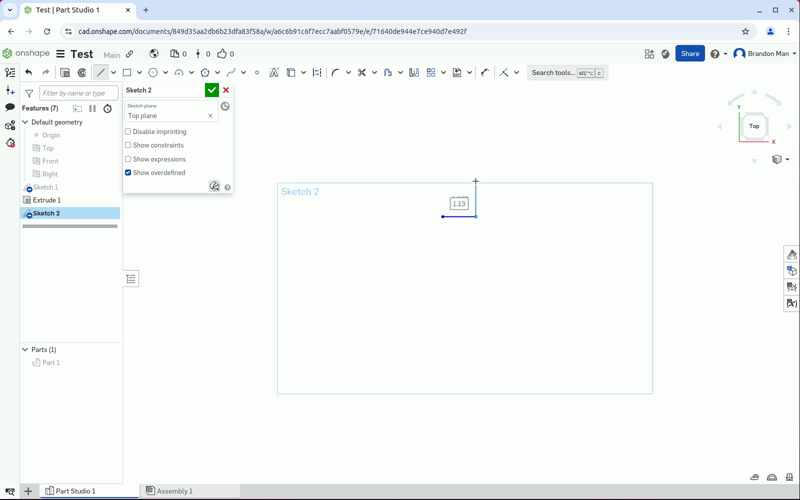
scroll(6)
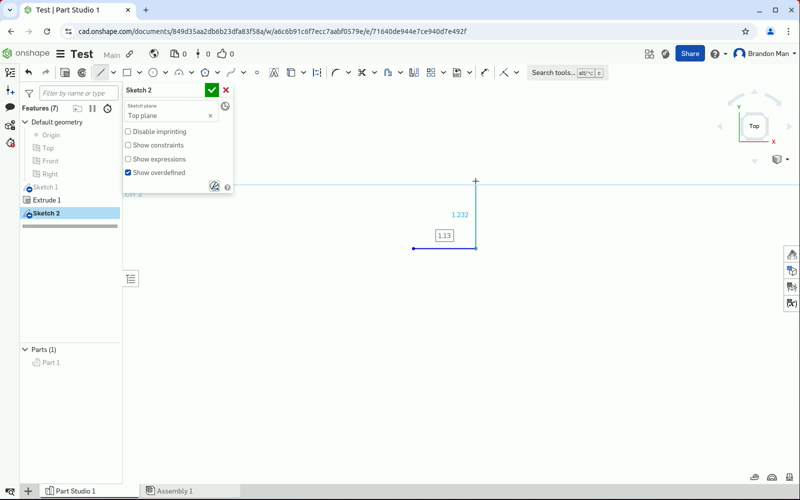
click(475, 180)
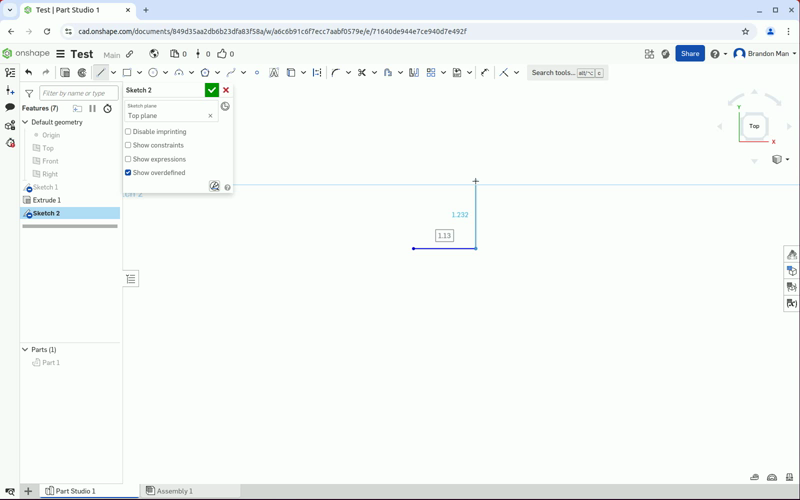
scroll(-6)
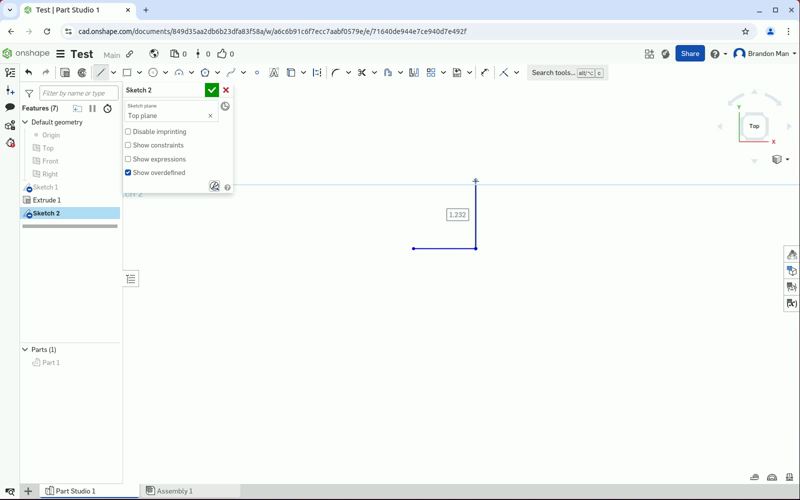
scroll(-6)
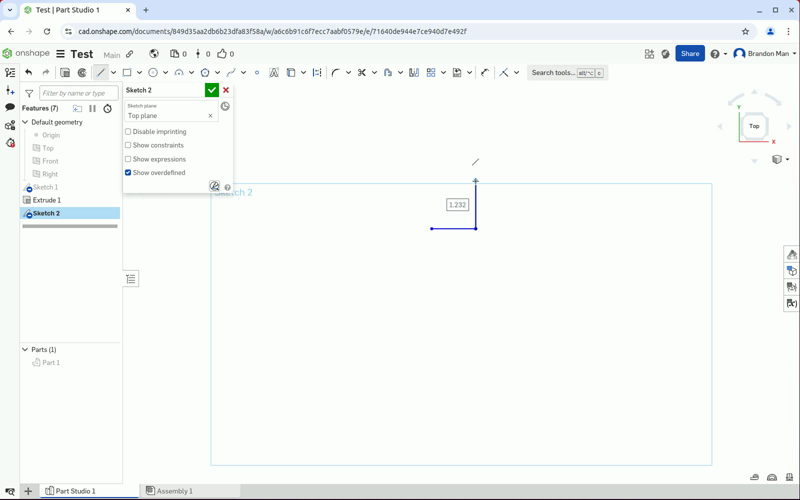
scroll(-6)
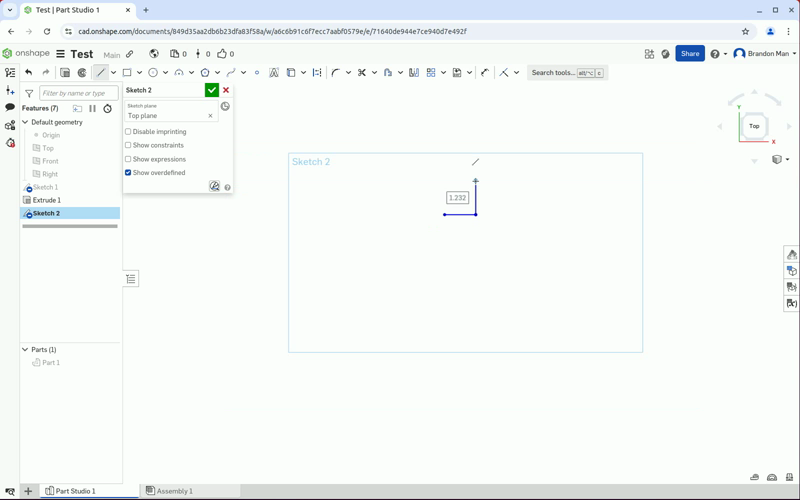
scroll(-6)
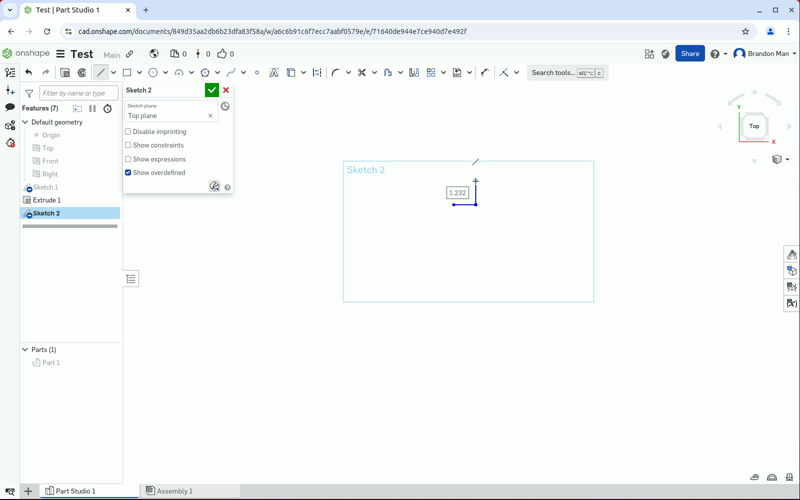
scroll(-6)
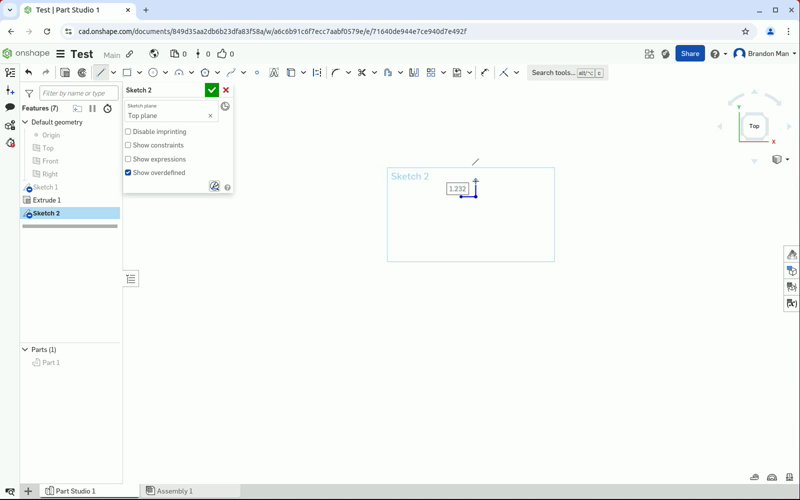
scroll(-6)
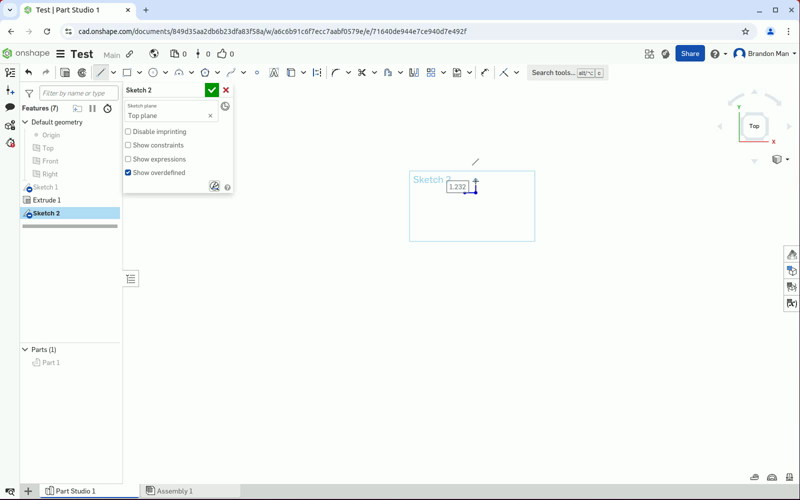
scroll(-6)
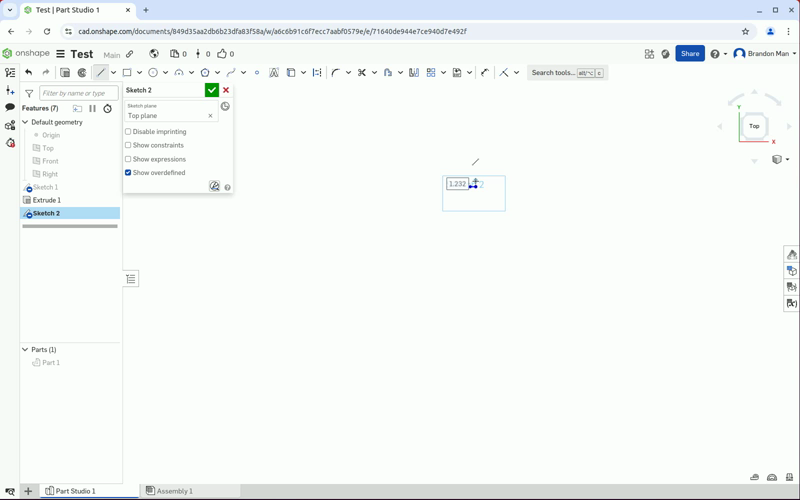
key_up(shift)
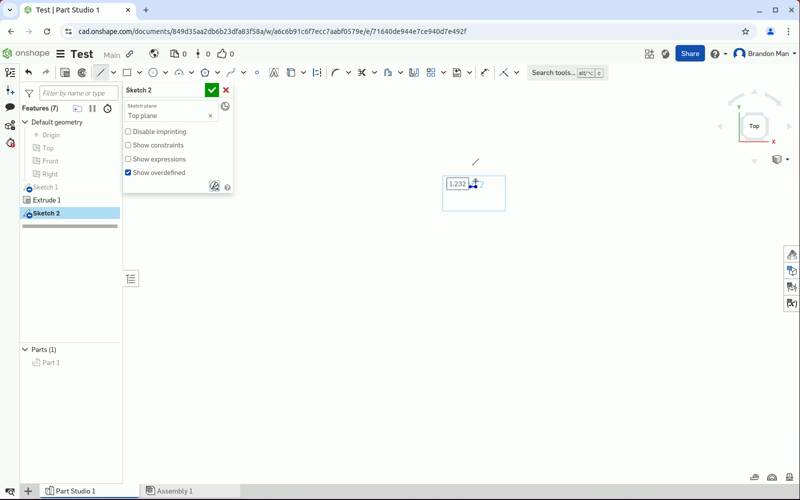
key_down(shift)
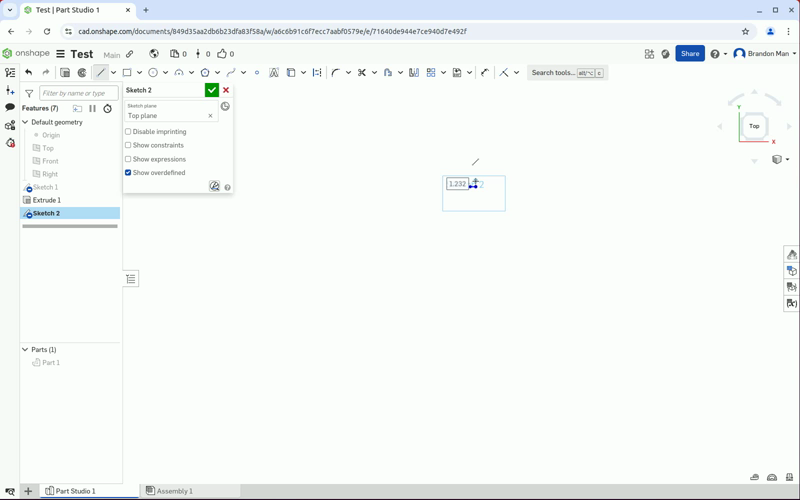
mouse_move(505, 180)
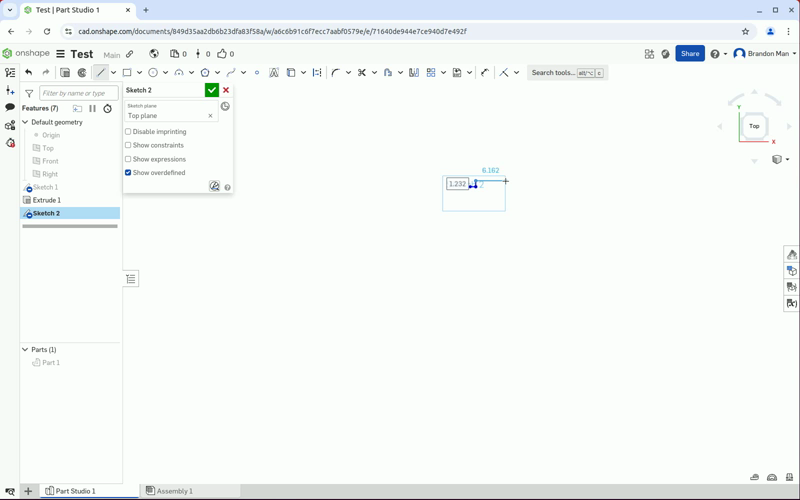
mouse_move(470, 180)
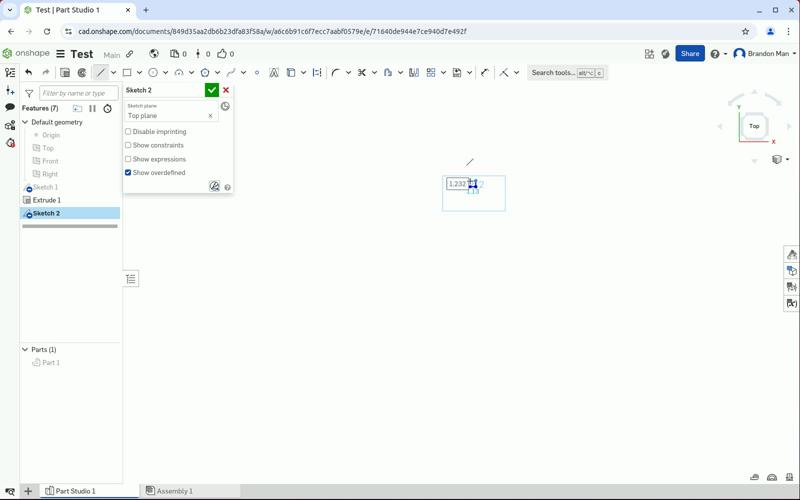
scroll(6)
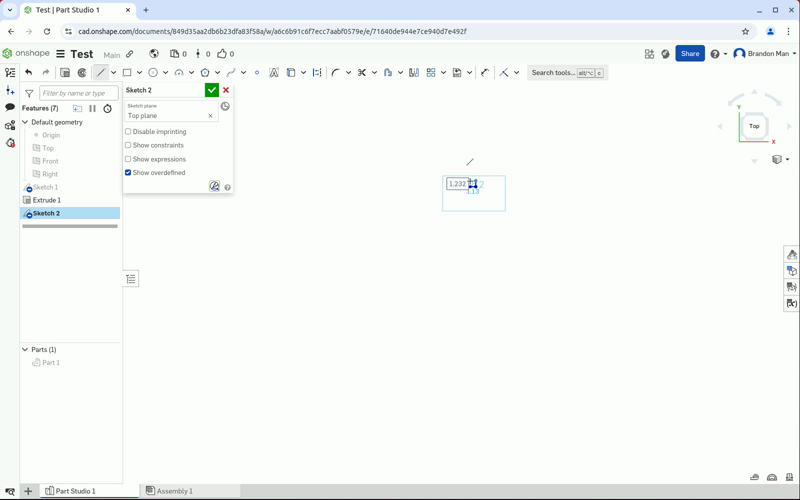
scroll(6)
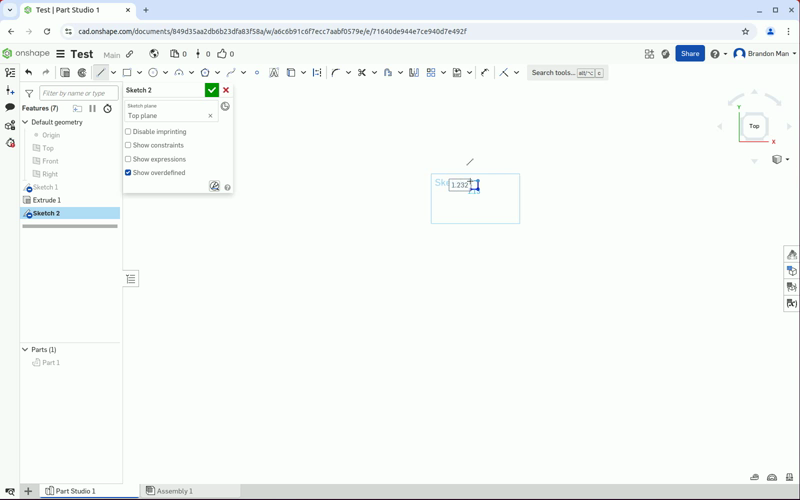
scroll(6)
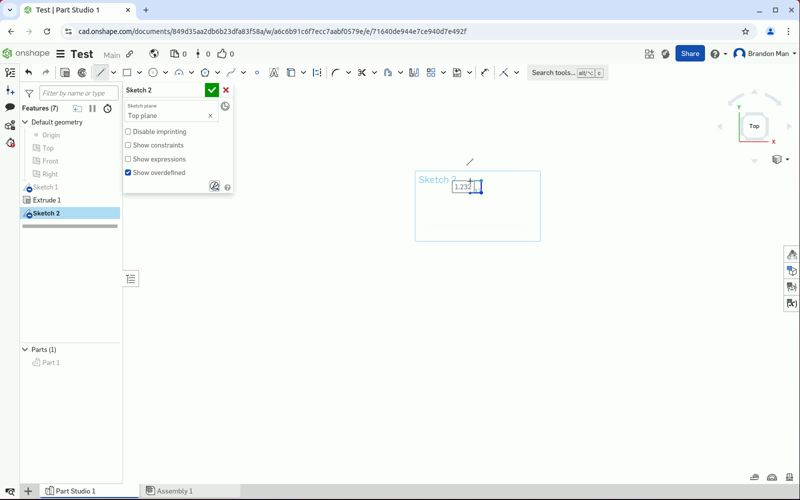
scroll(6)
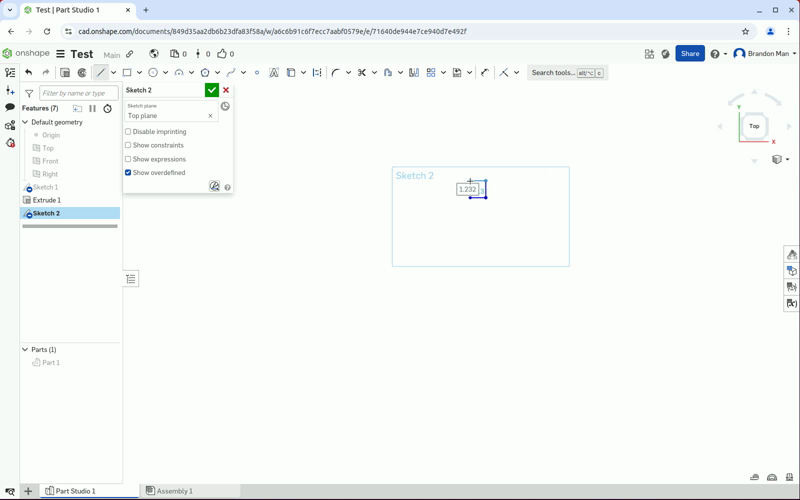
scroll(6)
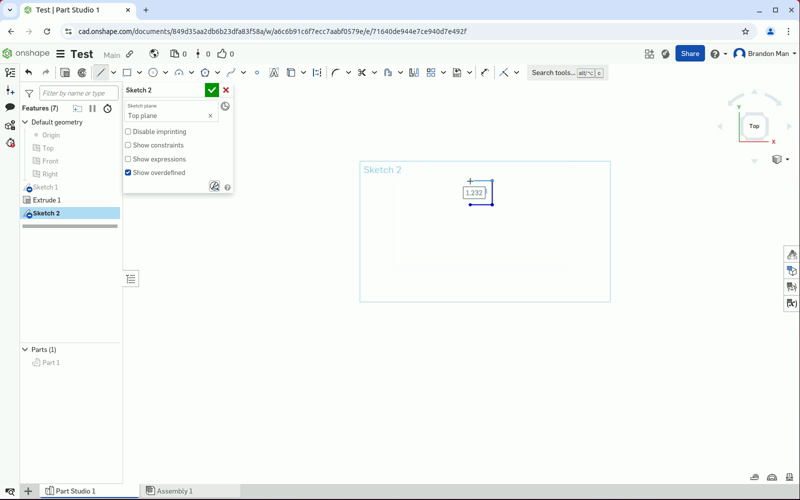
scroll(6)
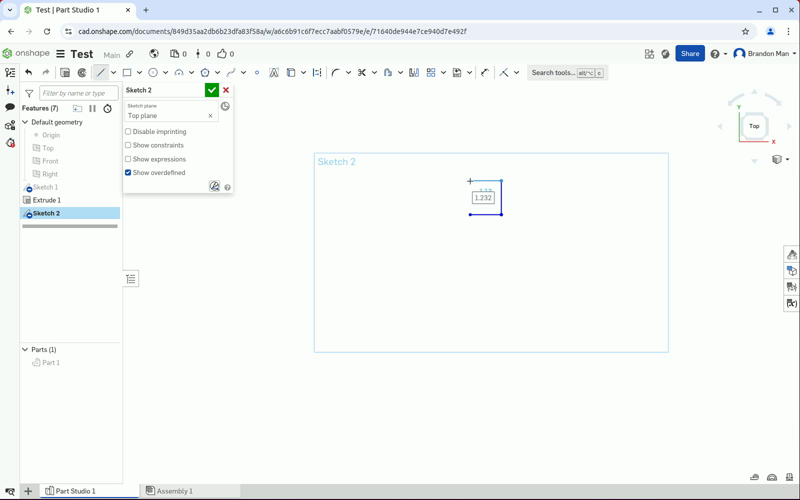
scroll(6)
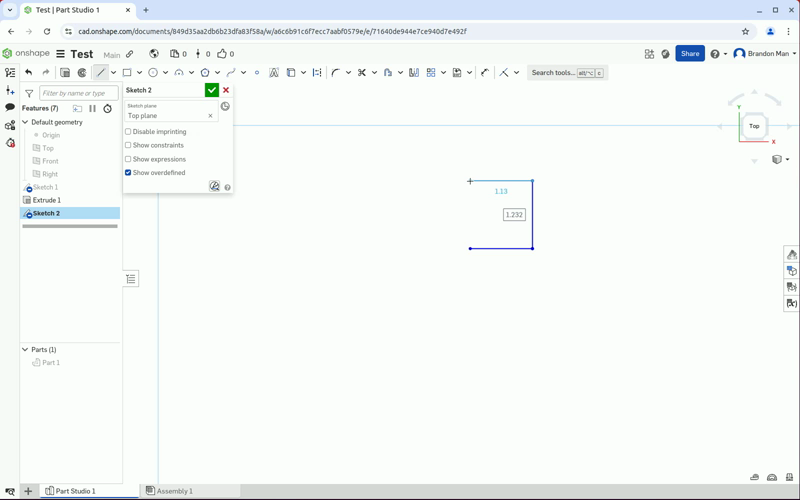
click(470, 180)
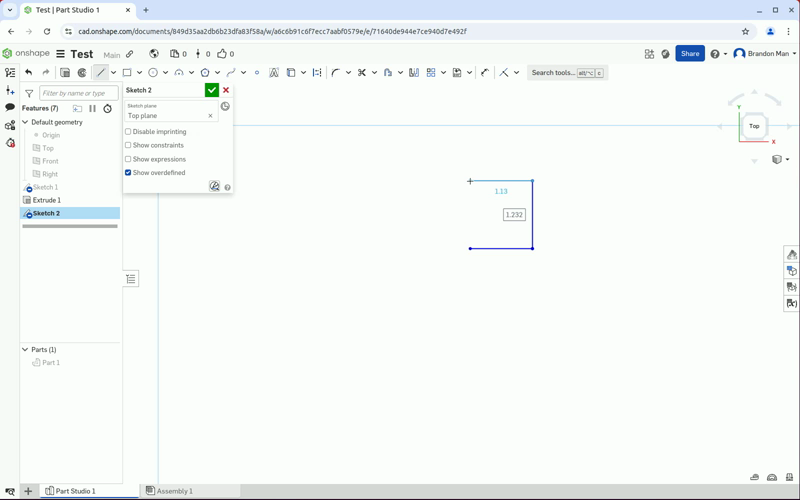
scroll(-6)
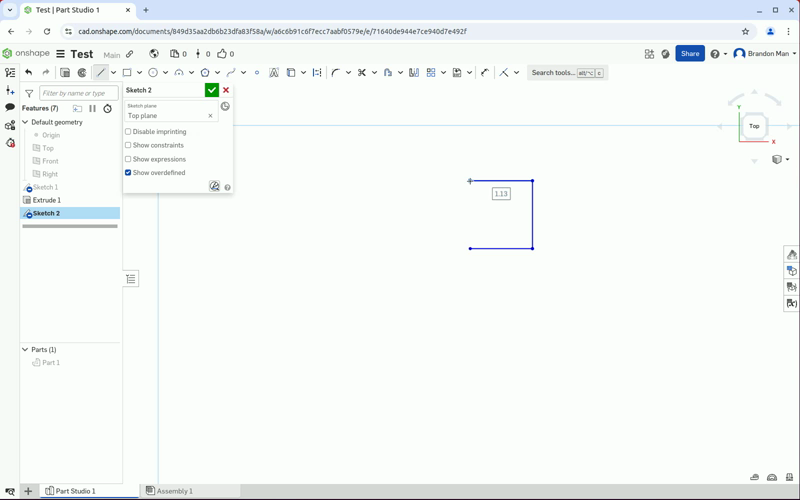
scroll(-6)
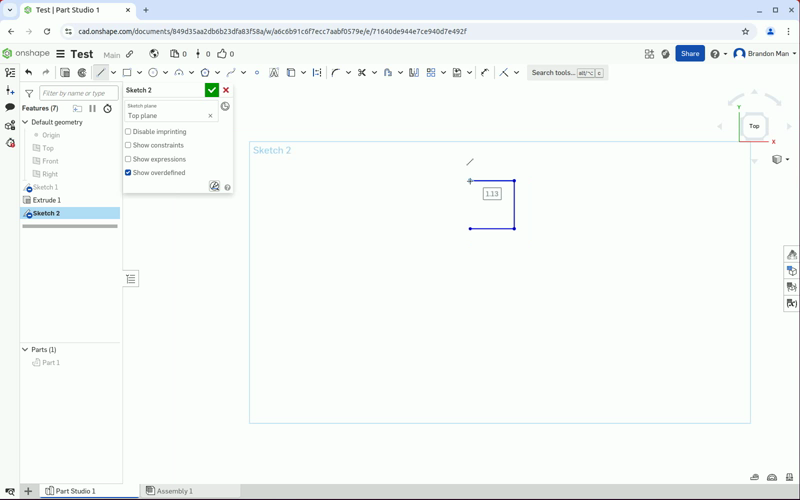
scroll(-6)
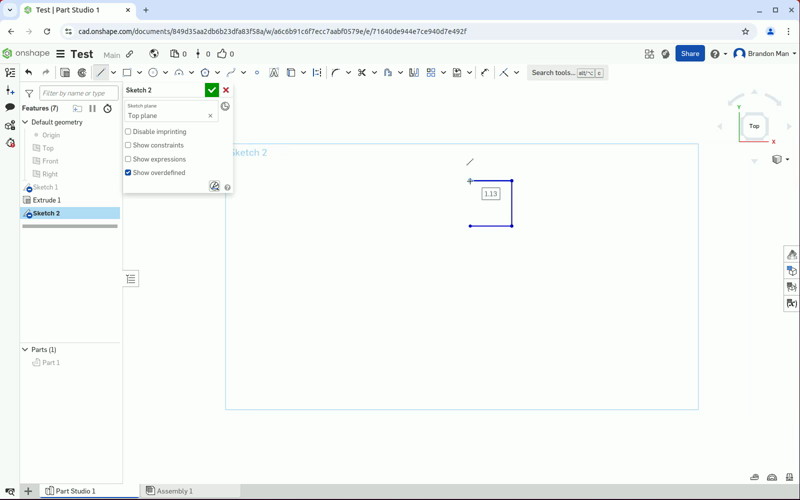
scroll(-6)
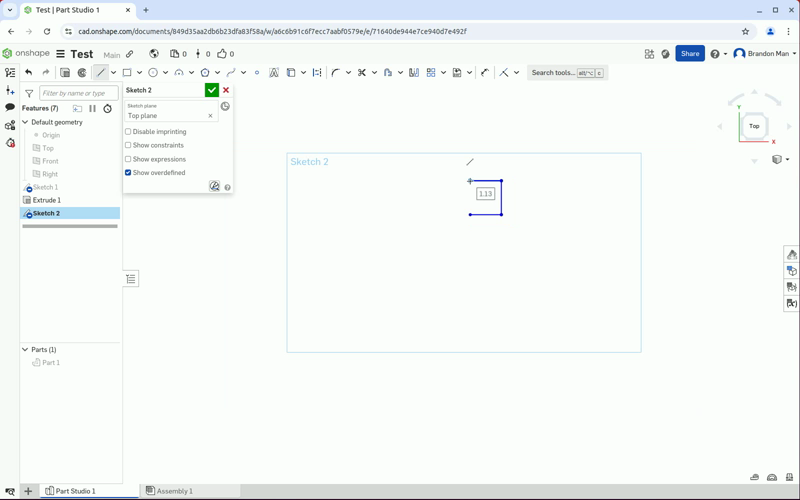
scroll(-6)
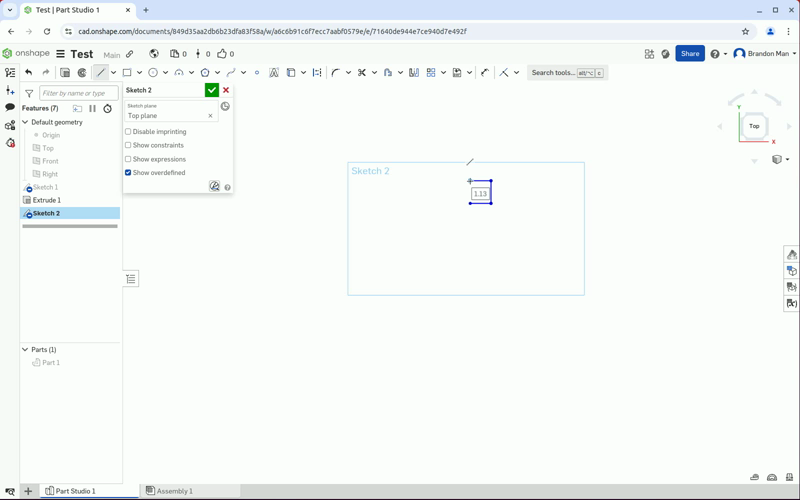
scroll(-6)
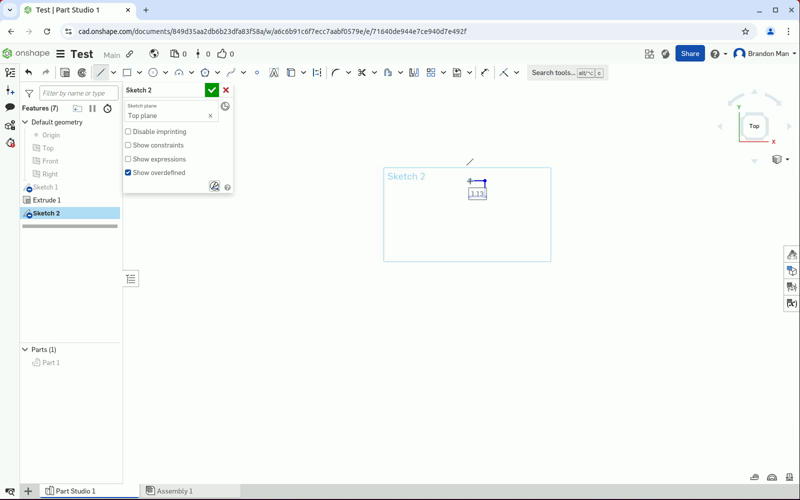
scroll(-6)
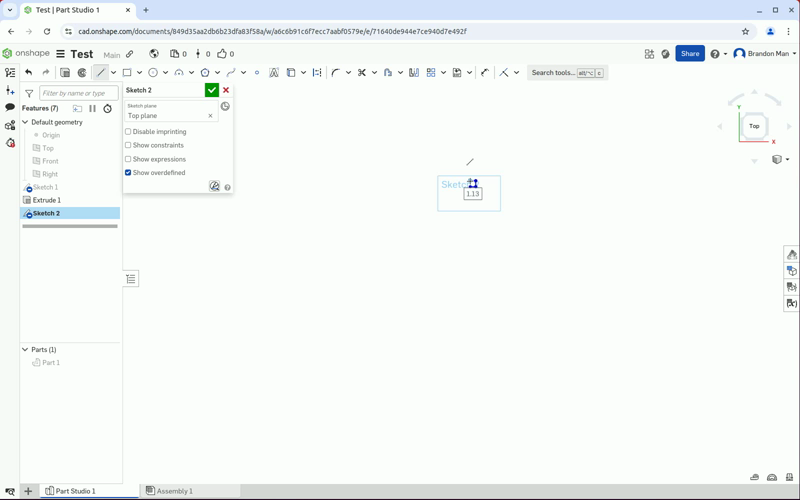
key_up(shift)
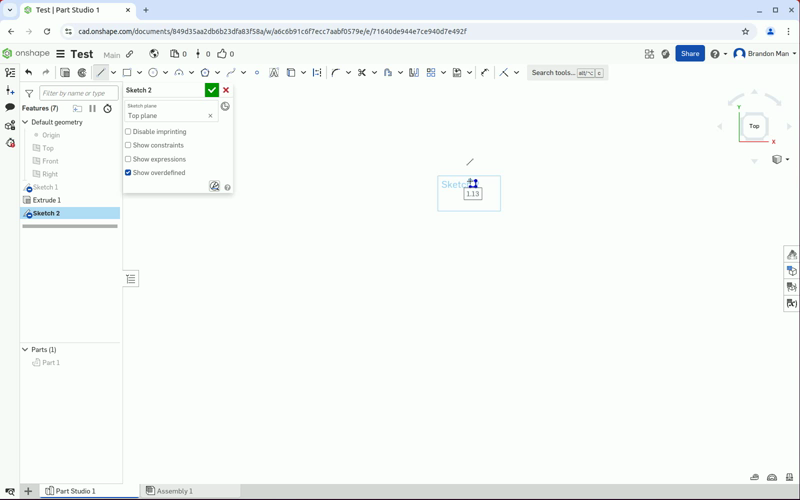
mouse_move(500, 180)
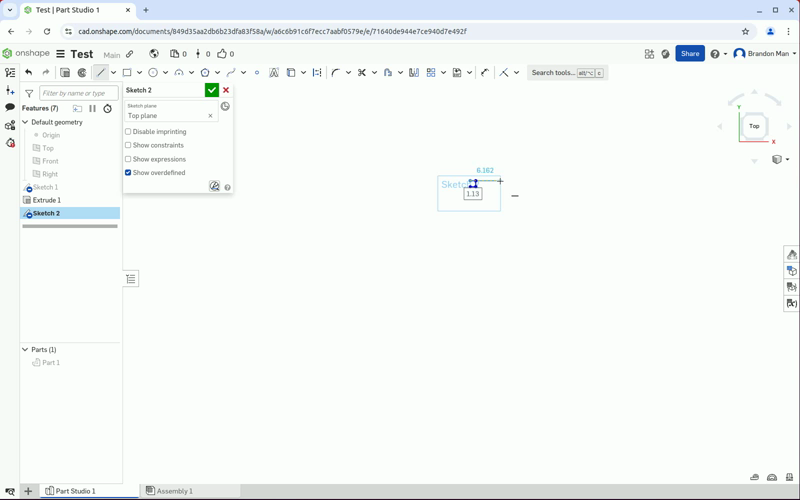
key_down(shift)
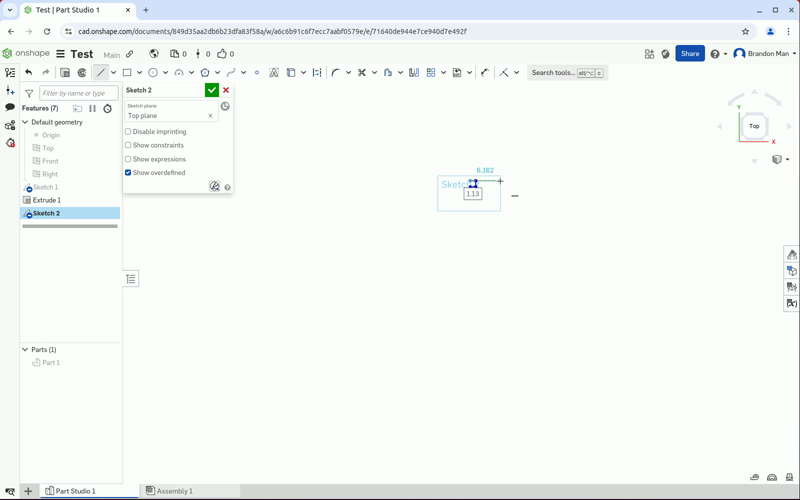
mouse_move(470, 186)
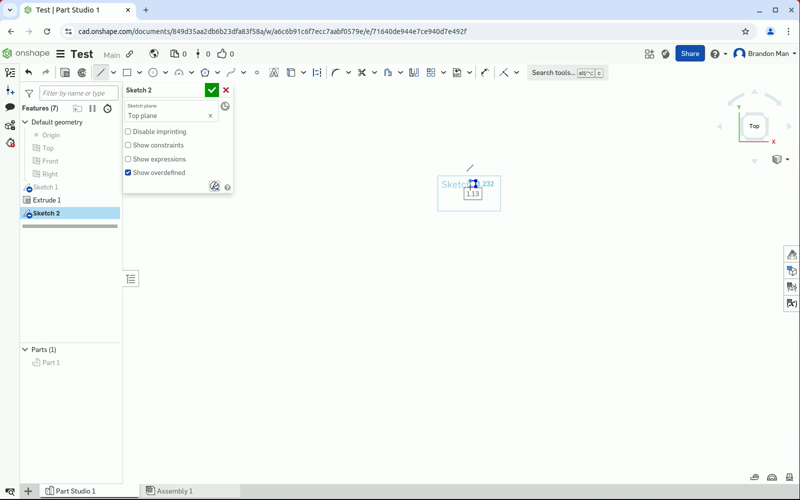
scroll(6)
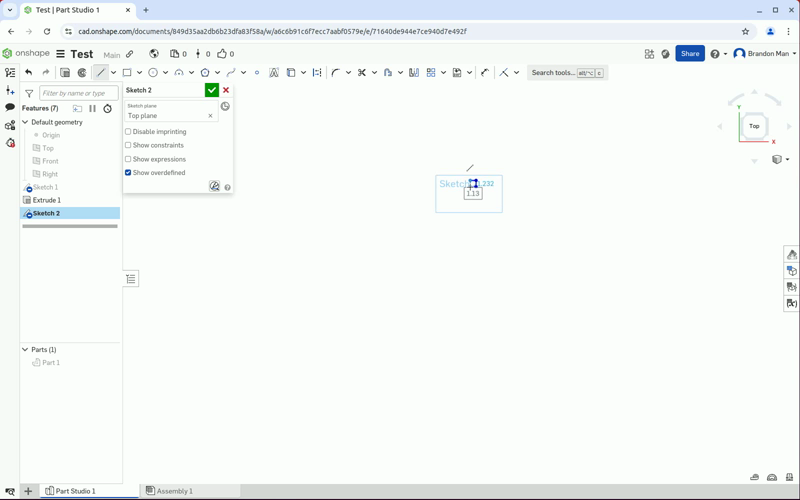
scroll(6)
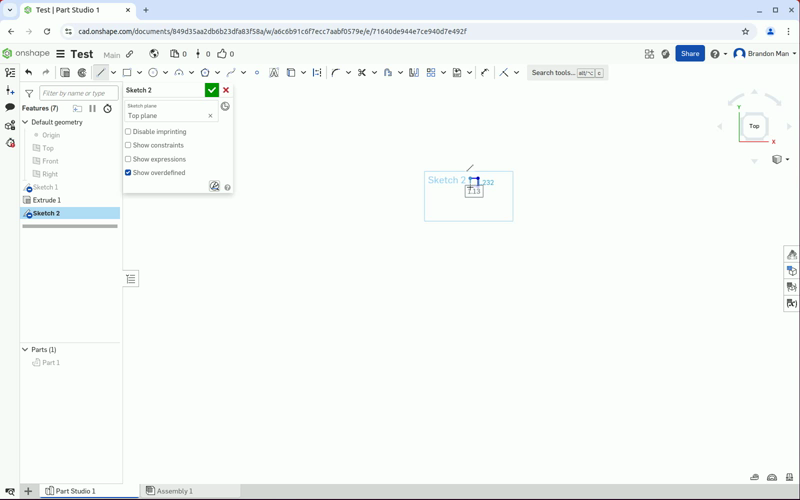
scroll(6)
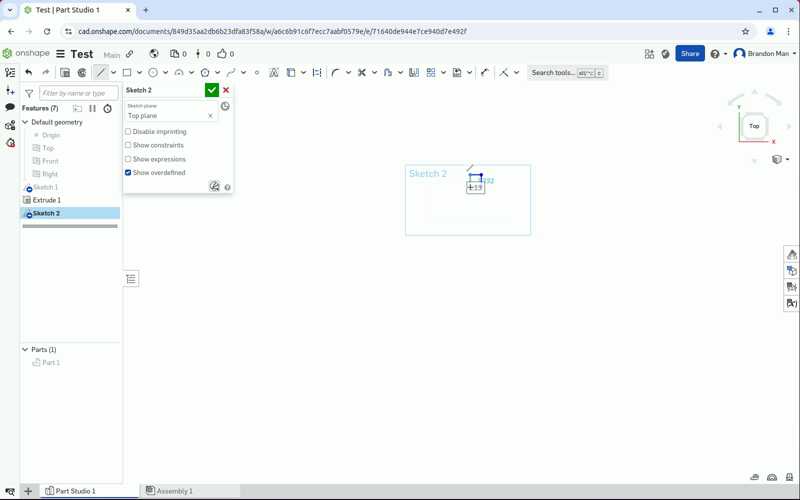
scroll(6)
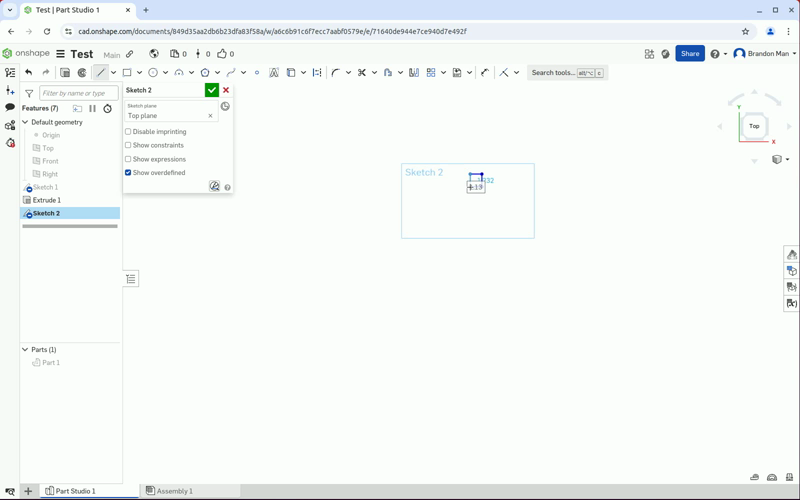
scroll(6)
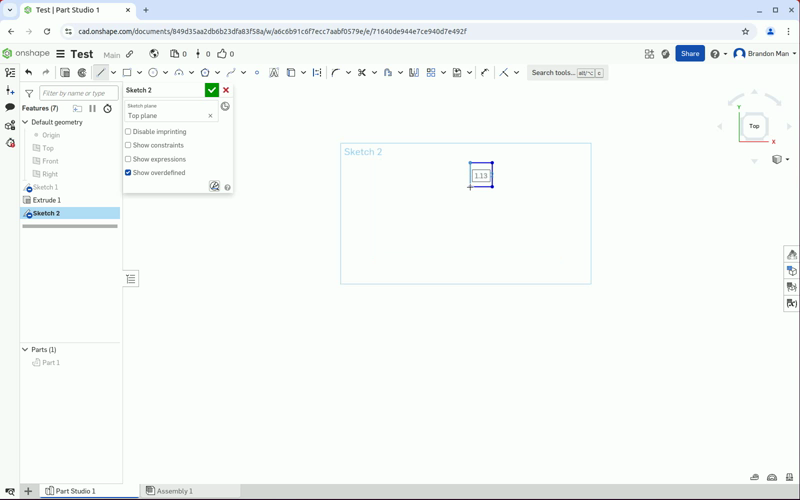
scroll(6)
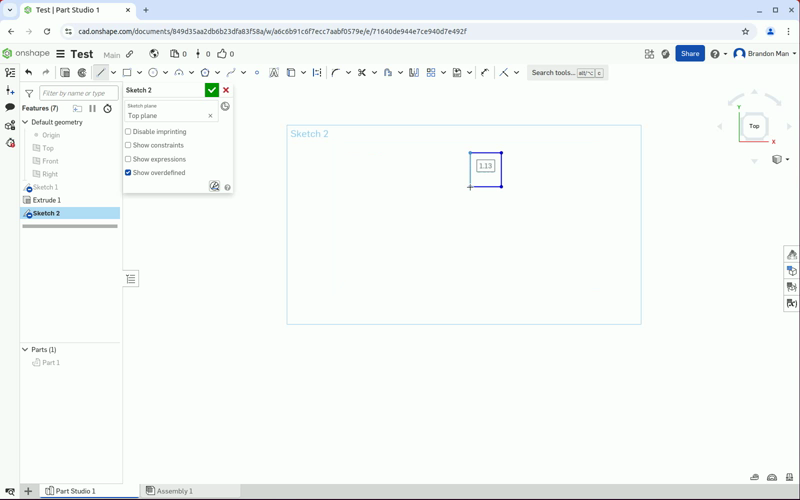
scroll(6)
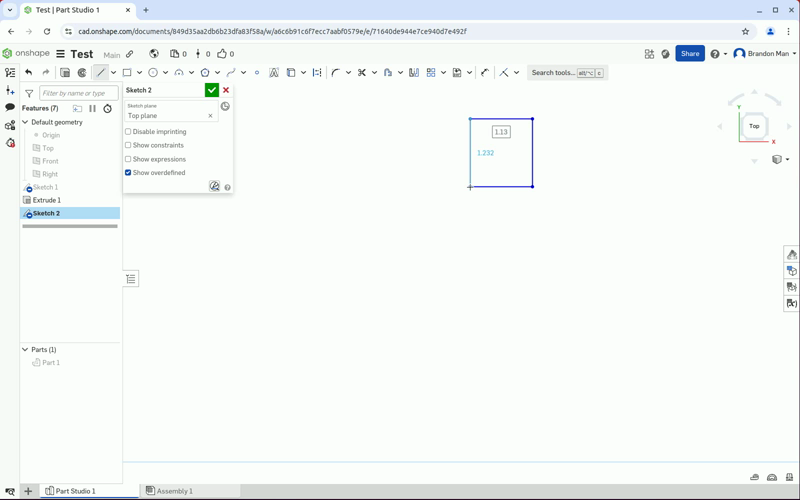
key_up(shift)
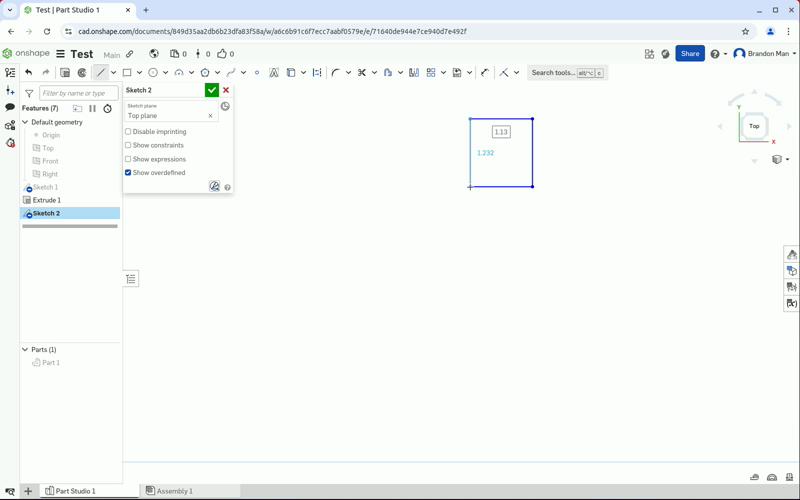
click(470, 186)
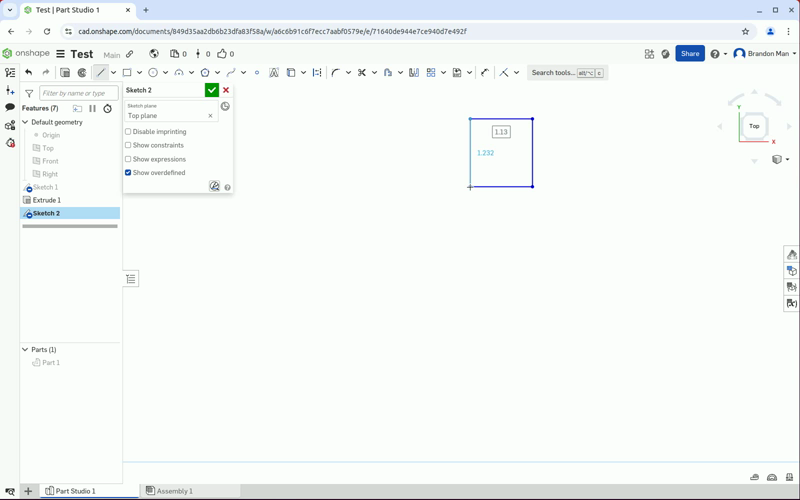
scroll(-6)
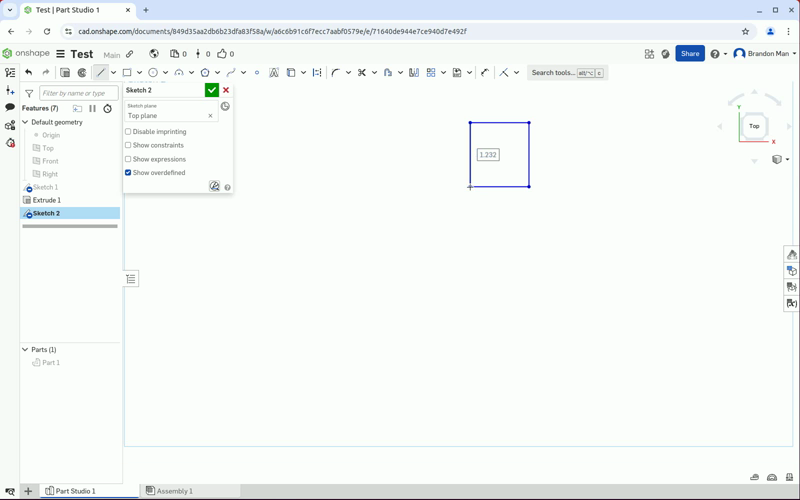
scroll(-6)
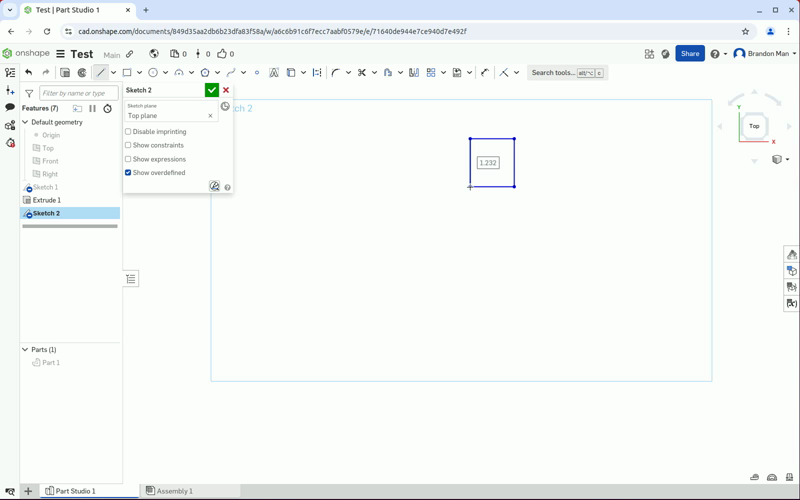
scroll(-6)
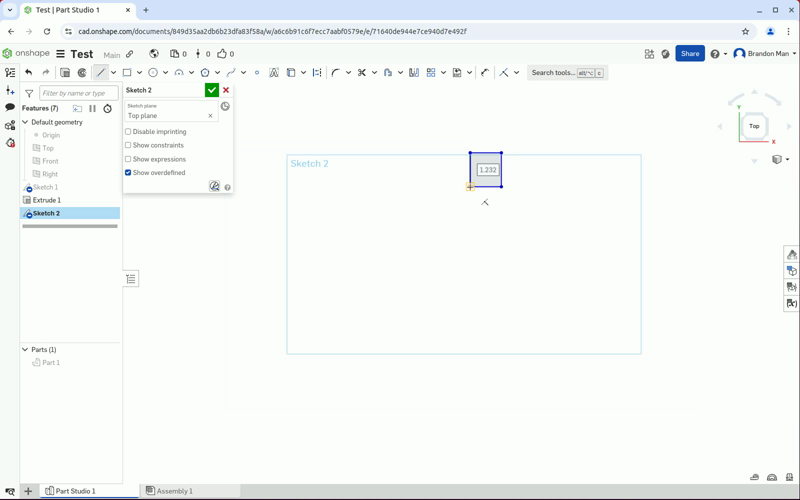
scroll(-6)
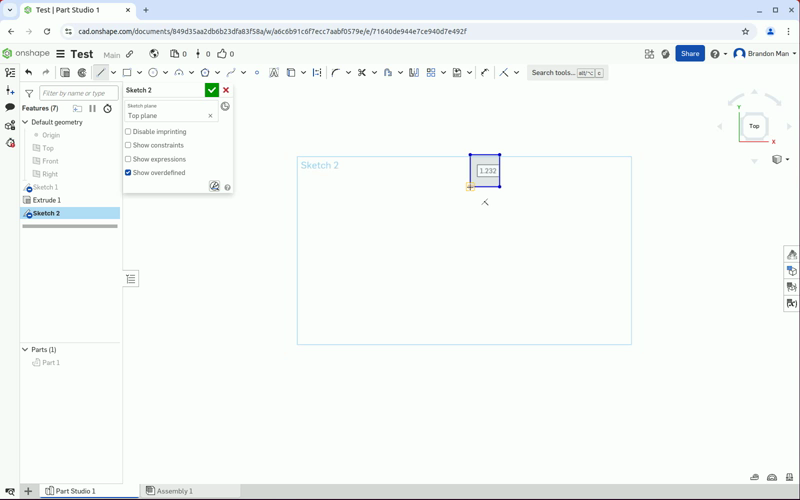
scroll(-6)
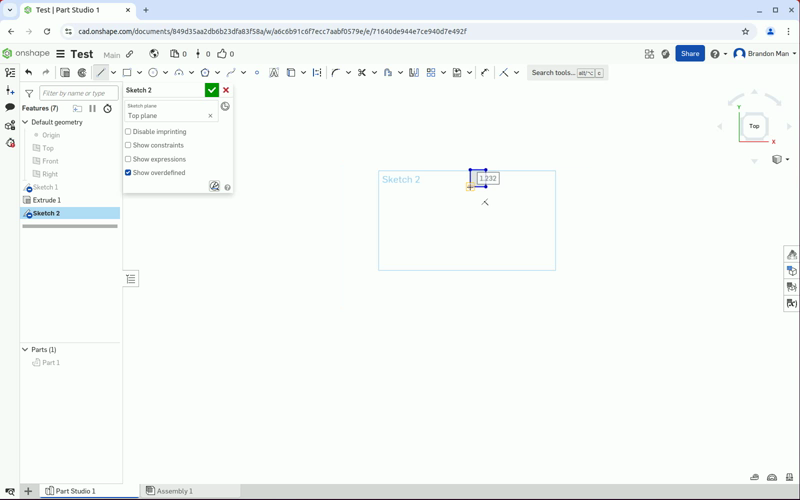
scroll(-6)
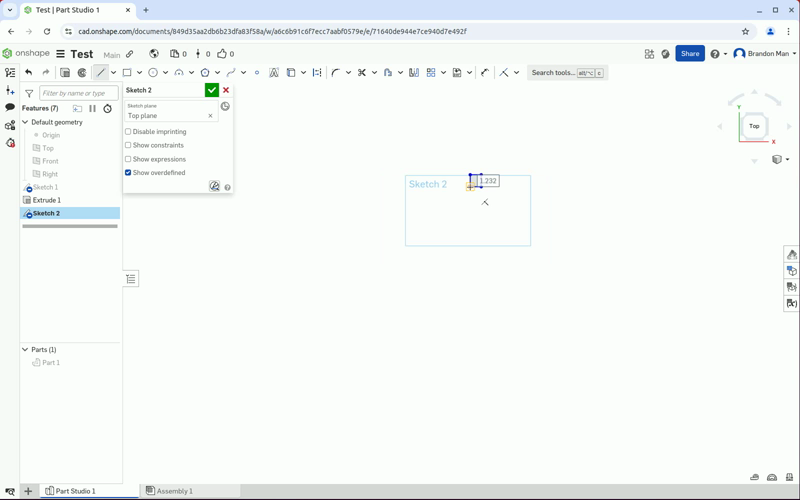
scroll(-6)
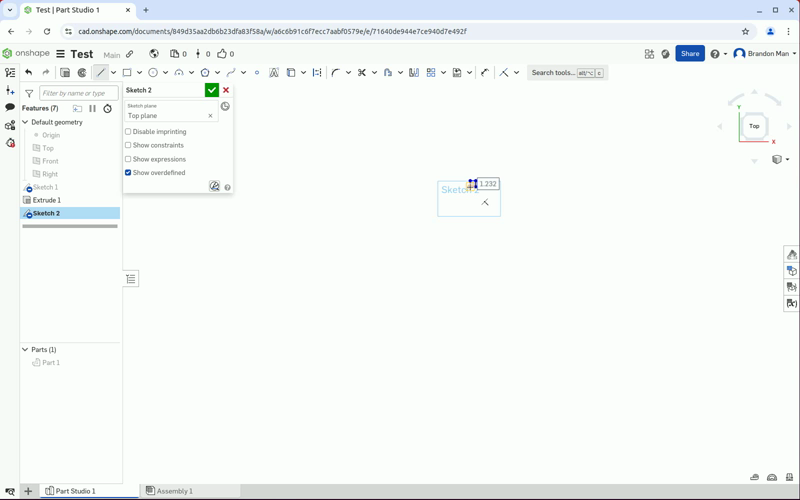
key(esc)
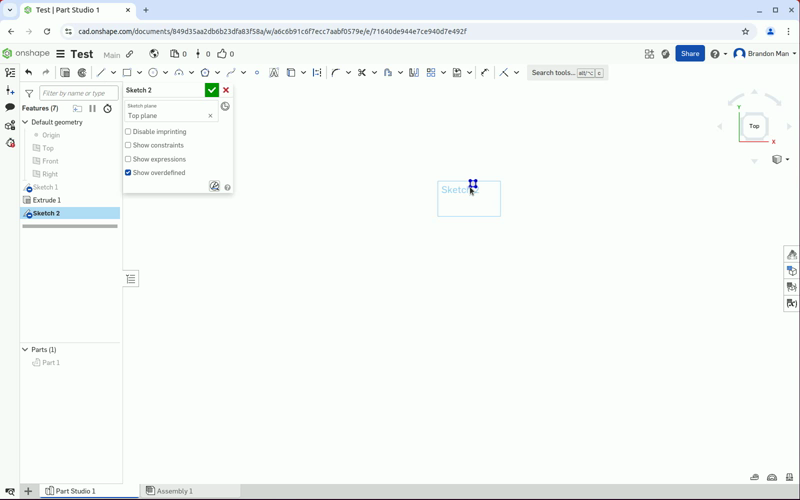
mouse_move(470, 183)
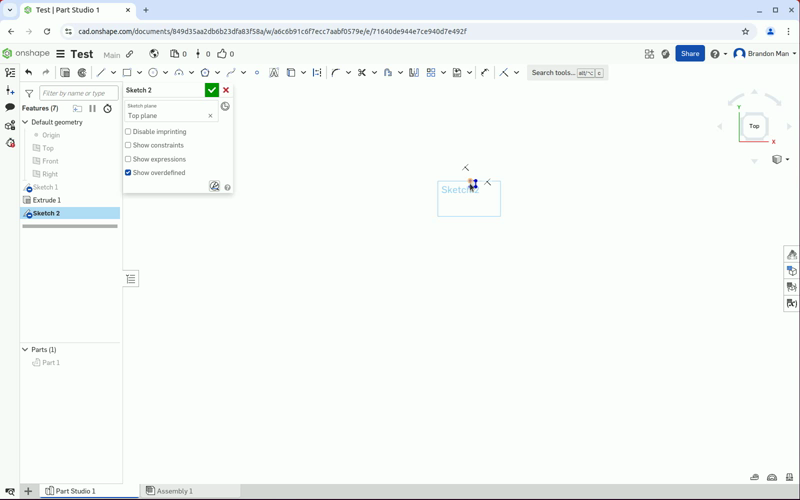
scroll(6)
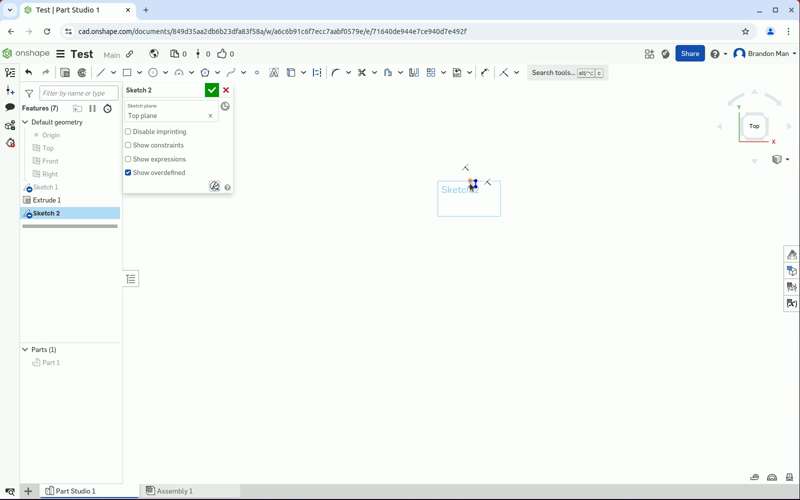
scroll(6)
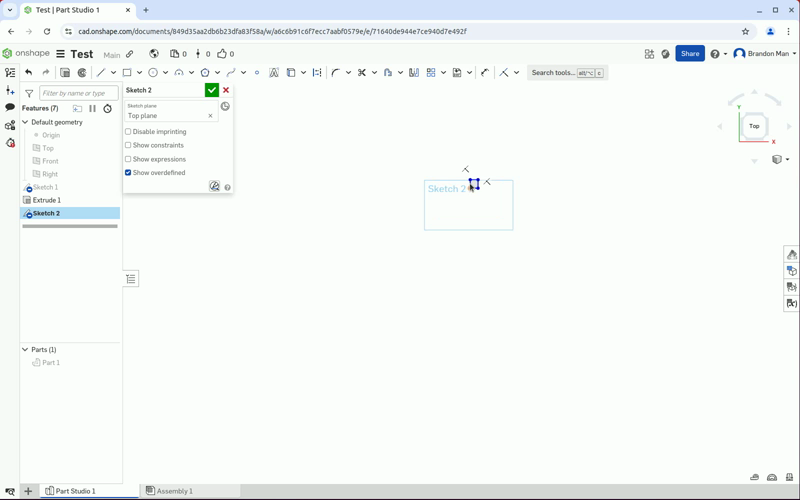
scroll(6)
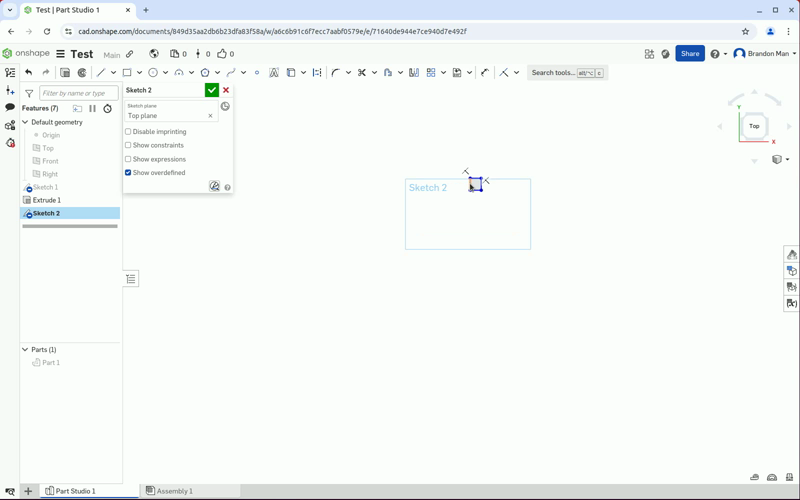
scroll(6)
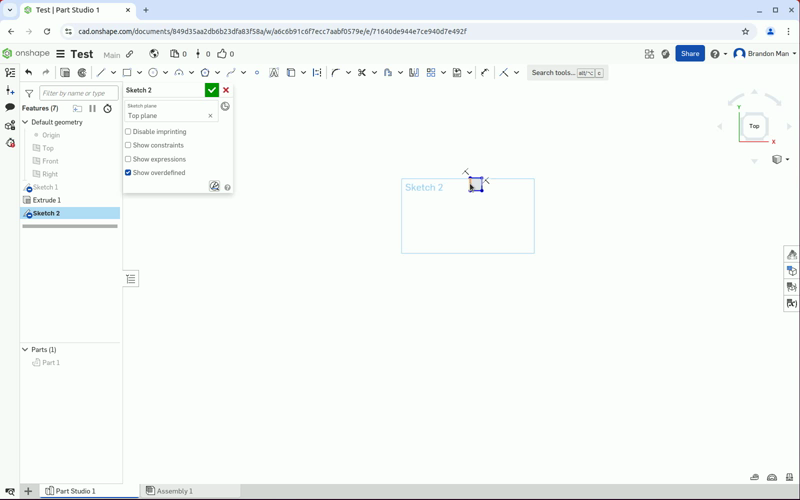
scroll(6)
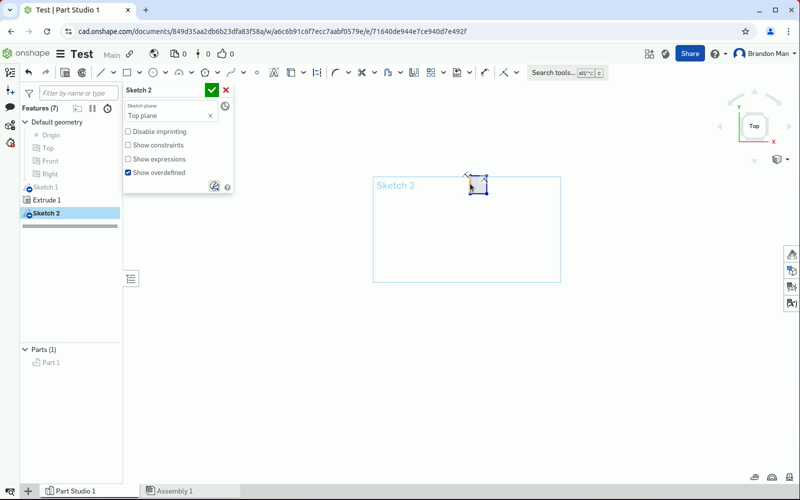
scroll(6)
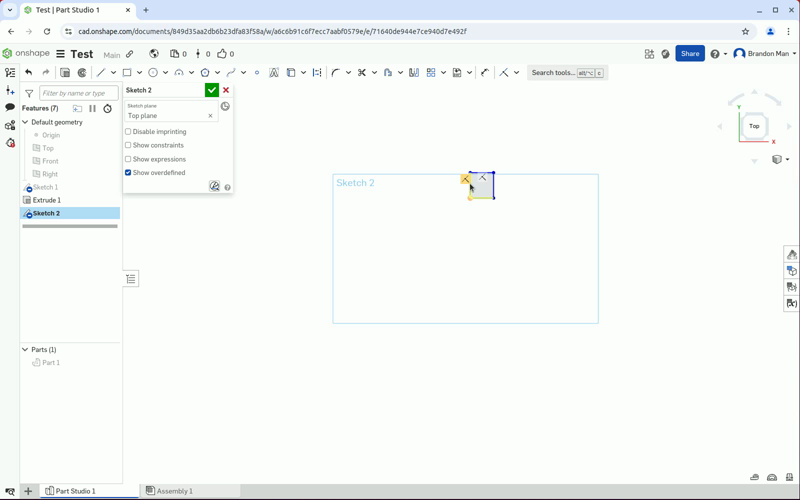
scroll(6)
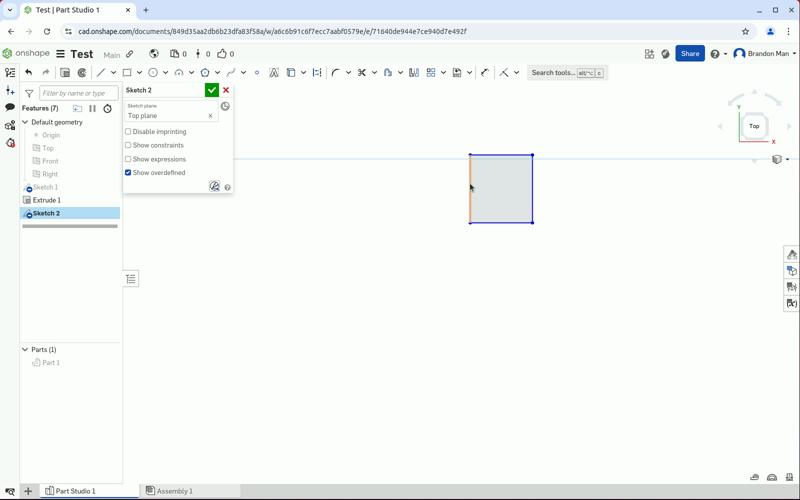
click(470, 183)
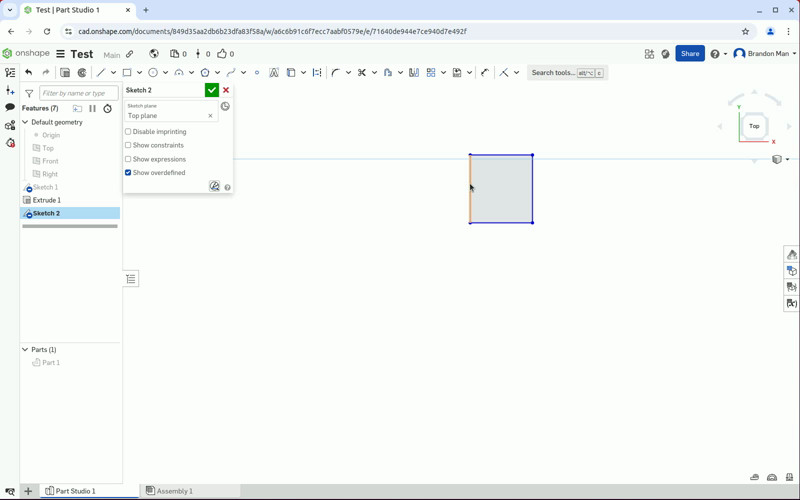
scroll(-6)
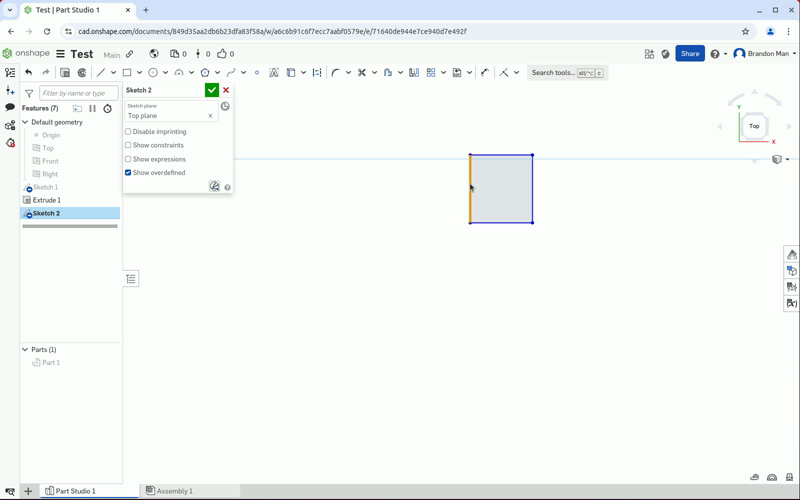
scroll(-6)
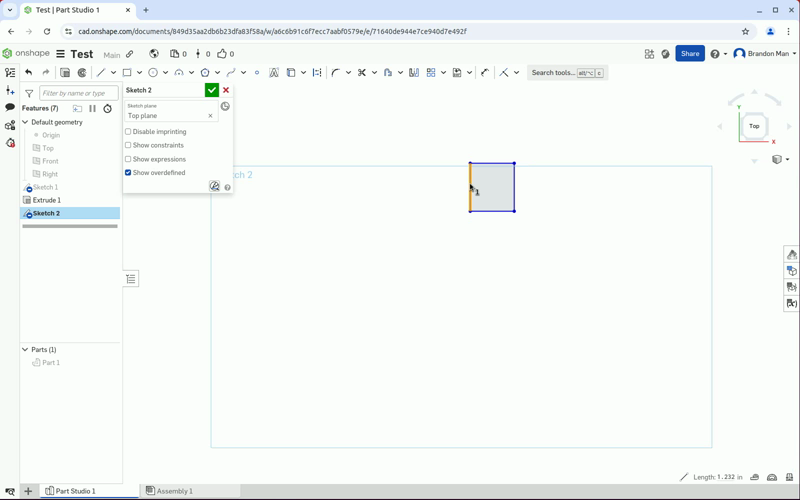
scroll(-6)
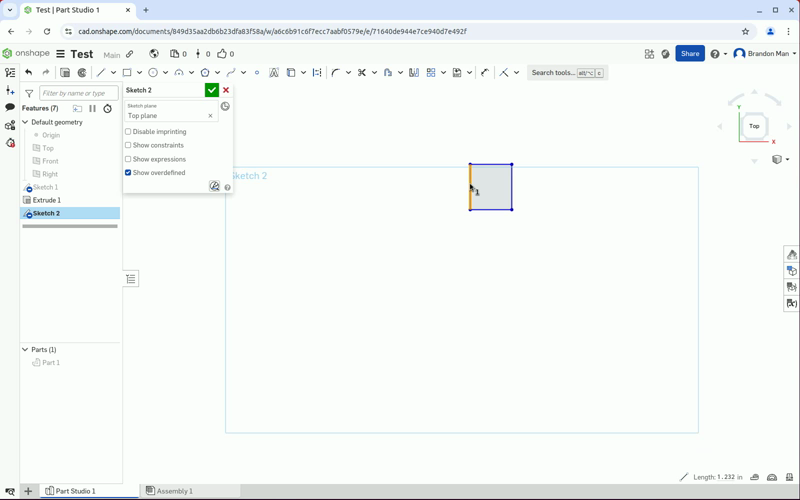
scroll(-6)
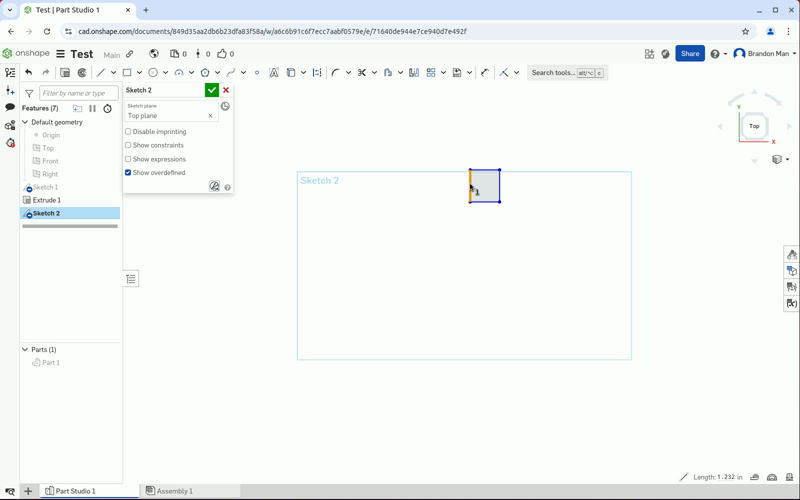
scroll(-6)
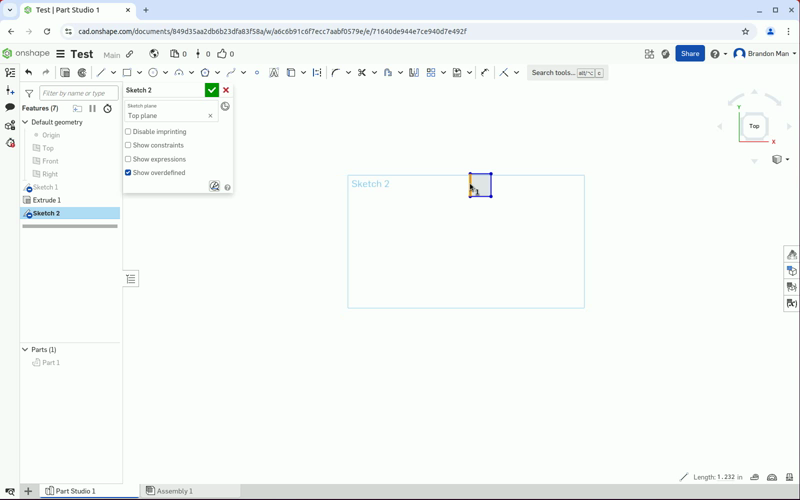
scroll(-6)
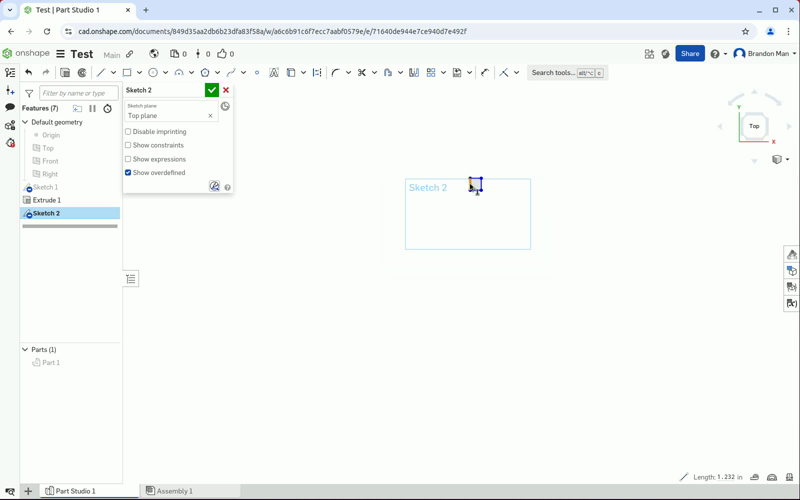
scroll(-6)
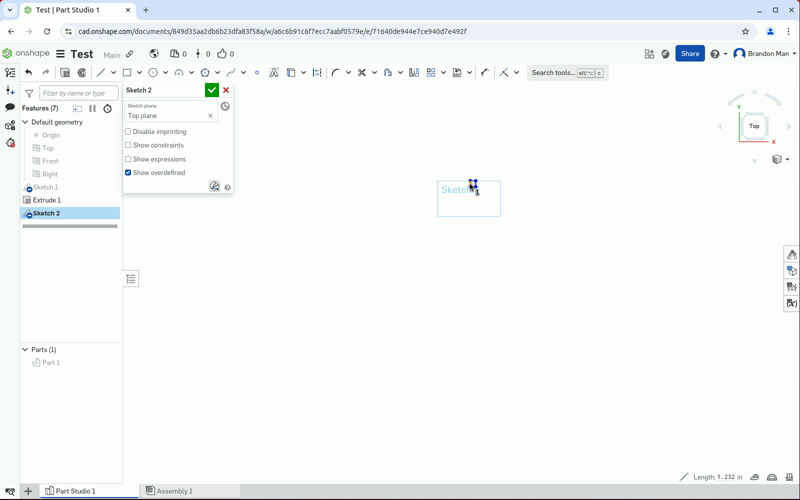
mouse_move(73, 352)
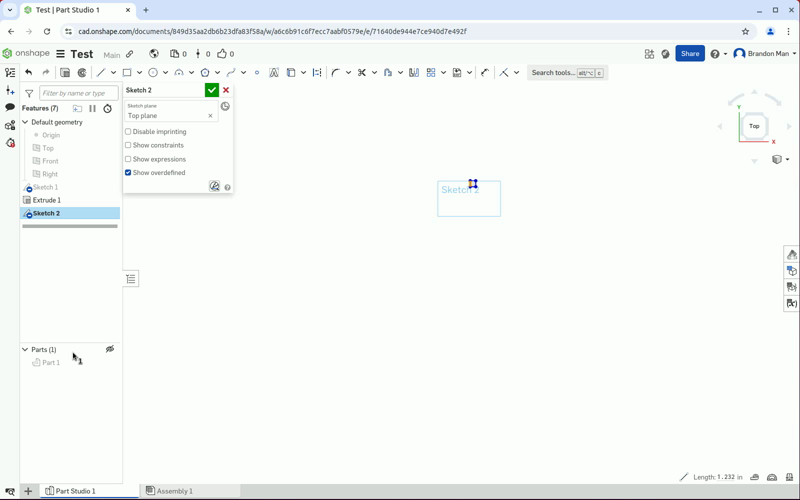
key(shift+y)
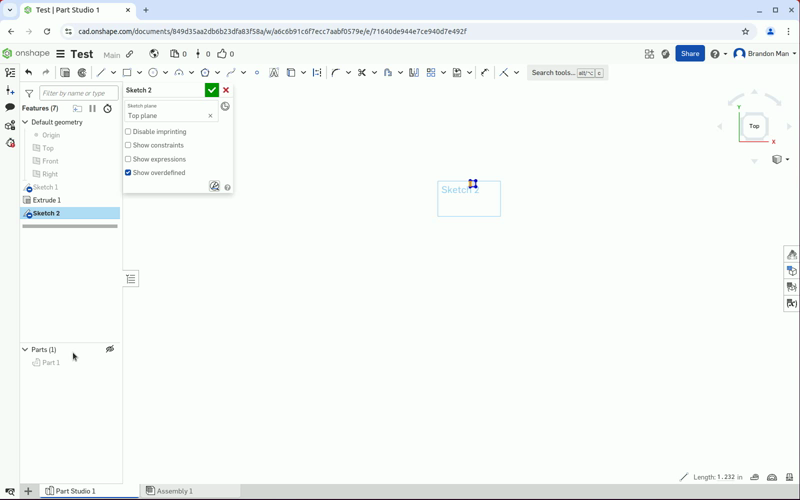
key(shift+e)
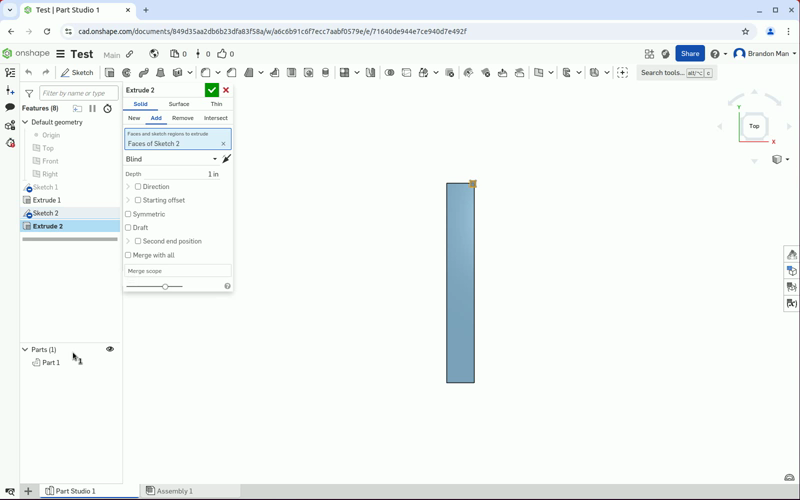
mouse_move(143, 106)
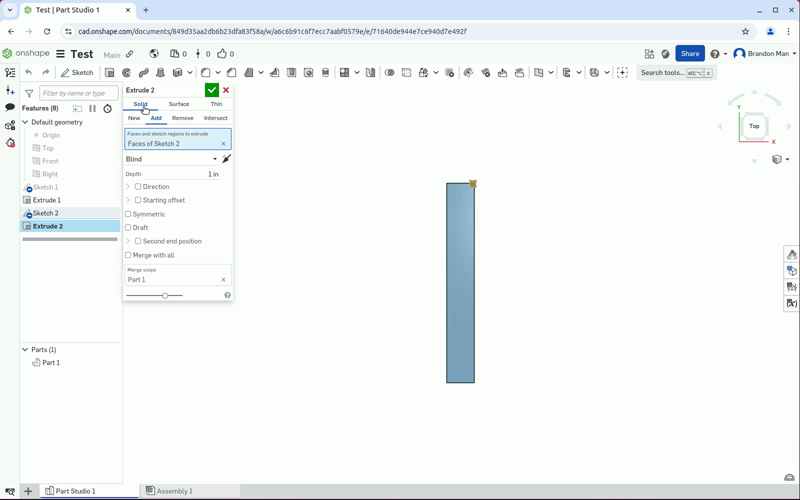
click(143, 106)
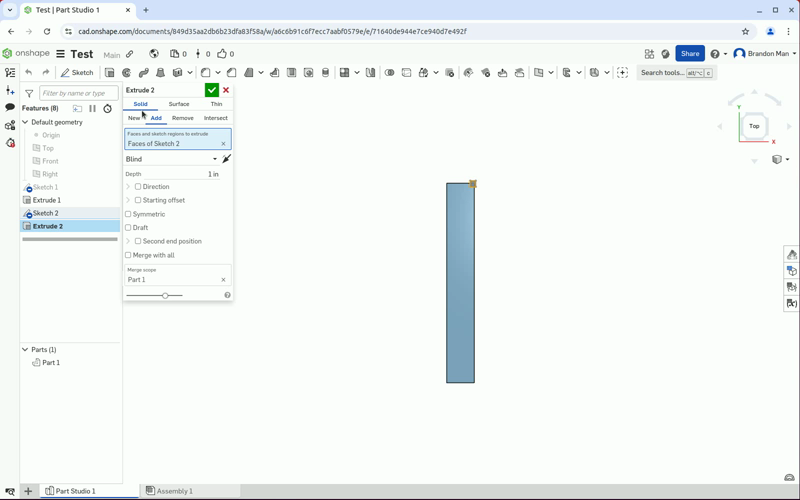
mouse_move(137, 120)
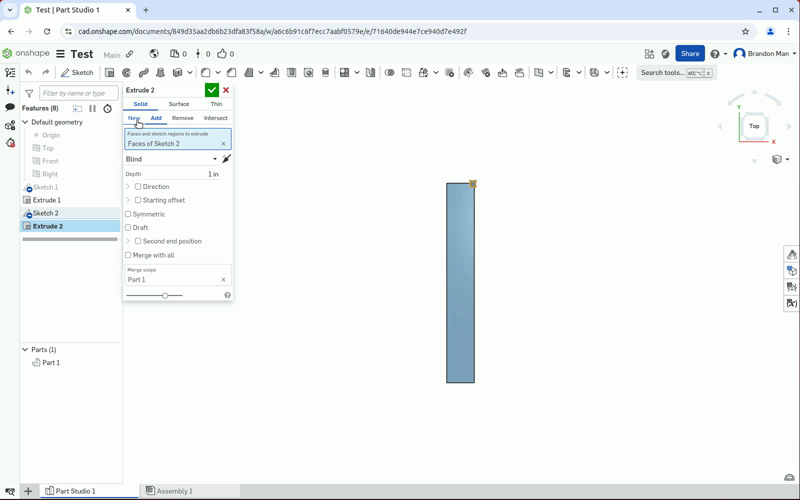
click(137, 120)
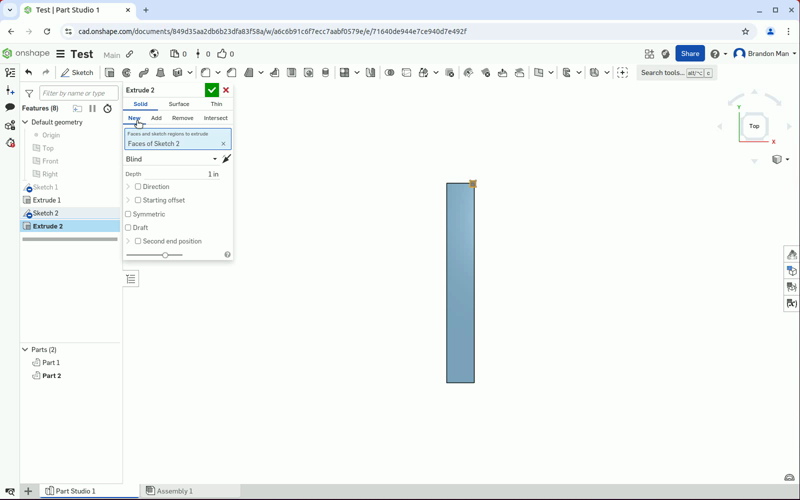
key(tab, 4)
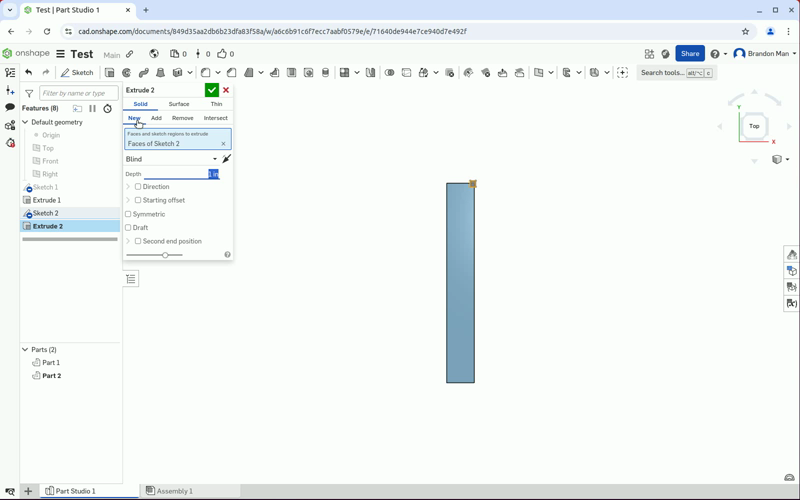
text(11.313)
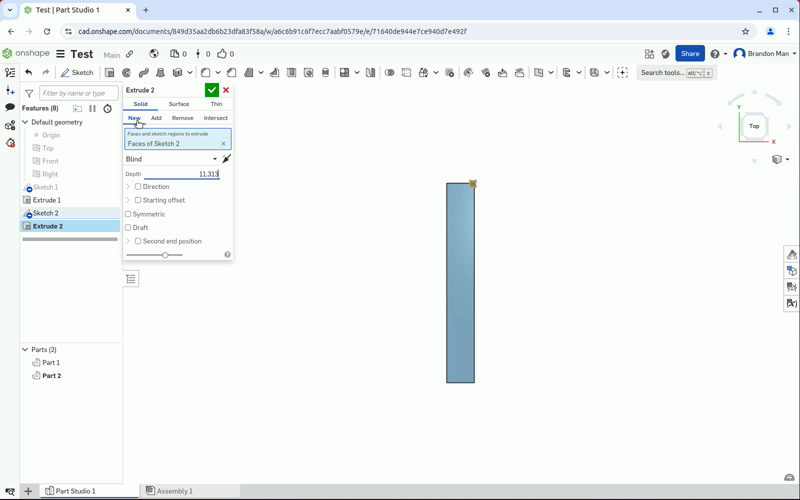
key(enter)
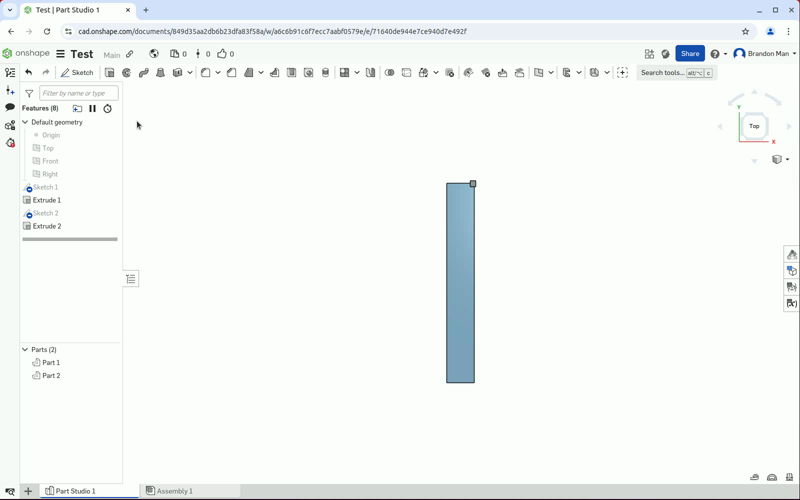
key(shift+h)
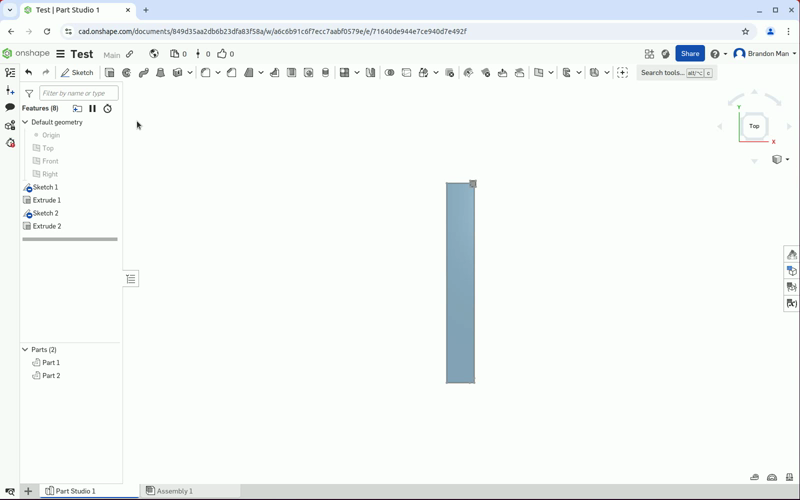
key(shift+h)
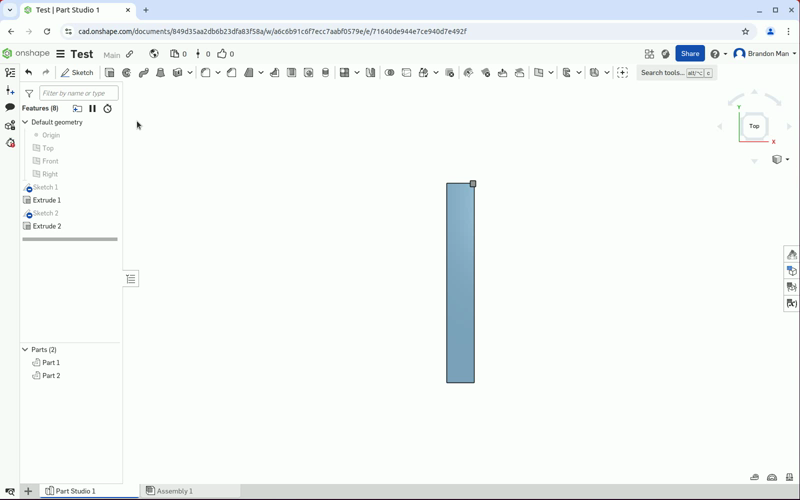
mouse_move(73, 189)
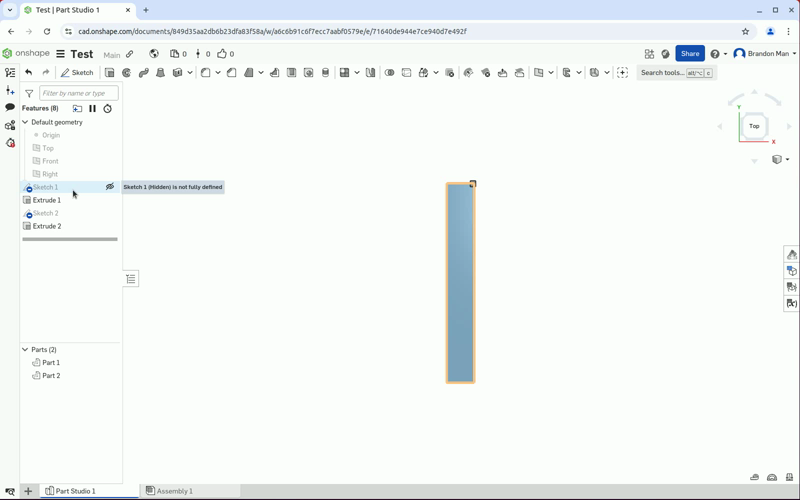
click(73, 189)
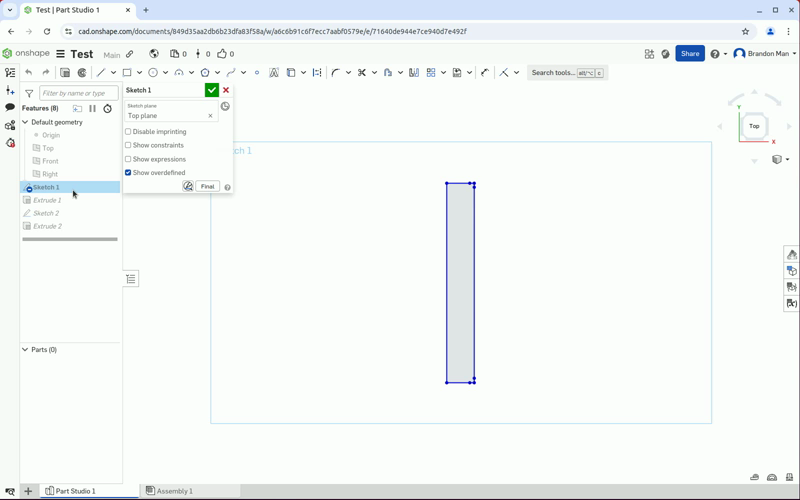
mouse_move(229, 92)
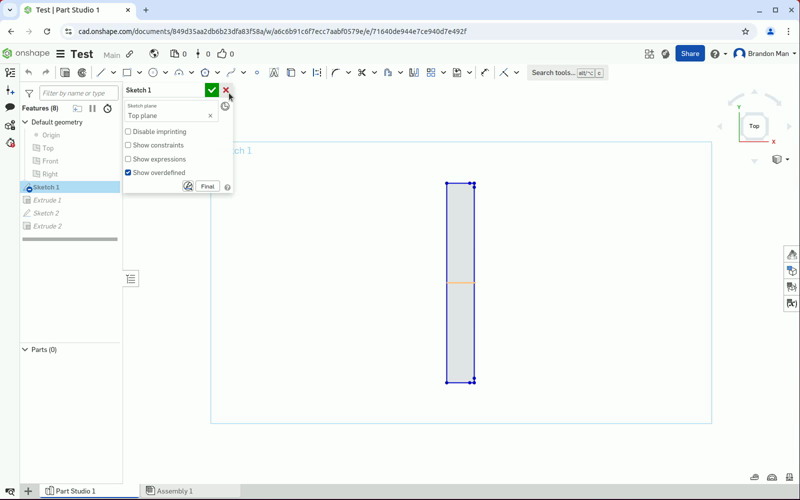
click(229, 92)
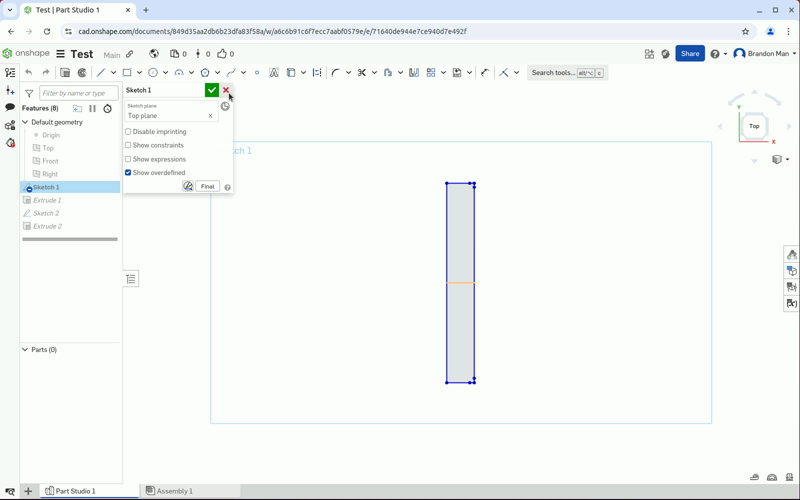
key(shift+s)
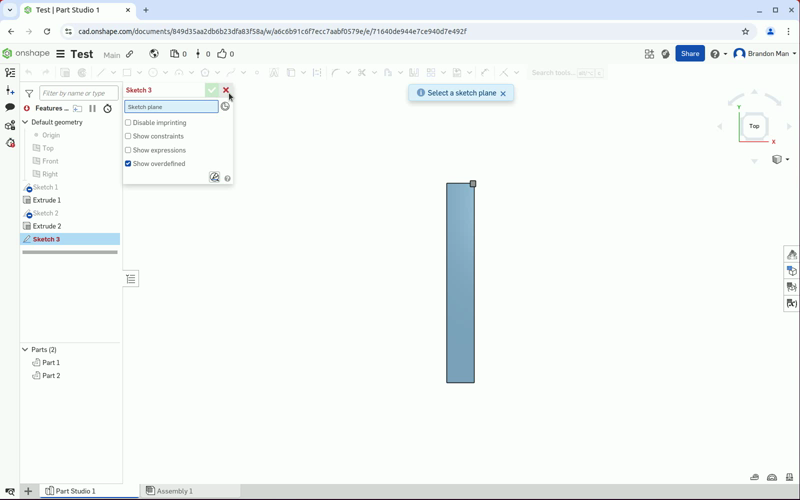
mouse_move(73, 150)
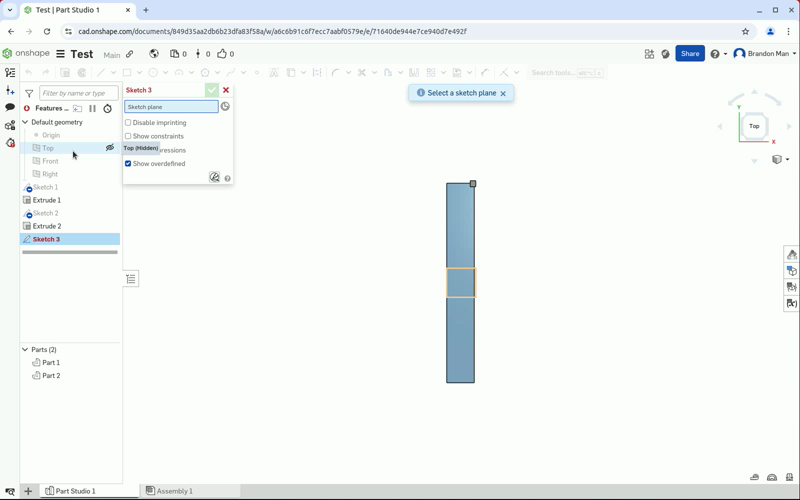
click(73, 150)
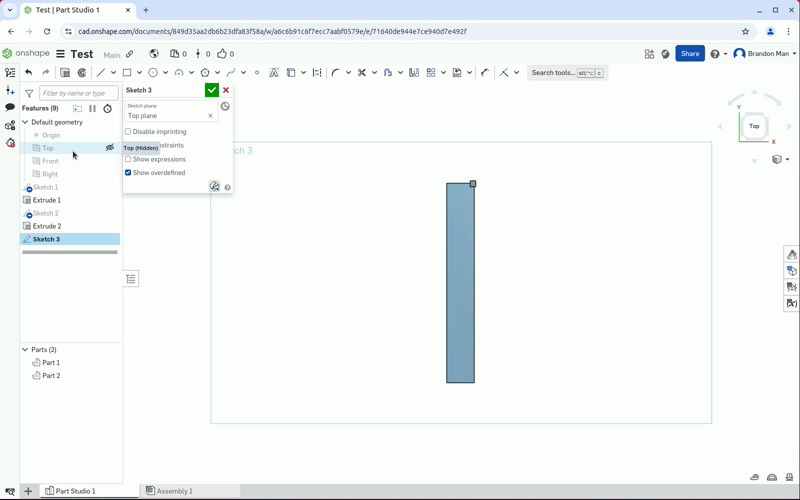
mouse_move(73, 352)
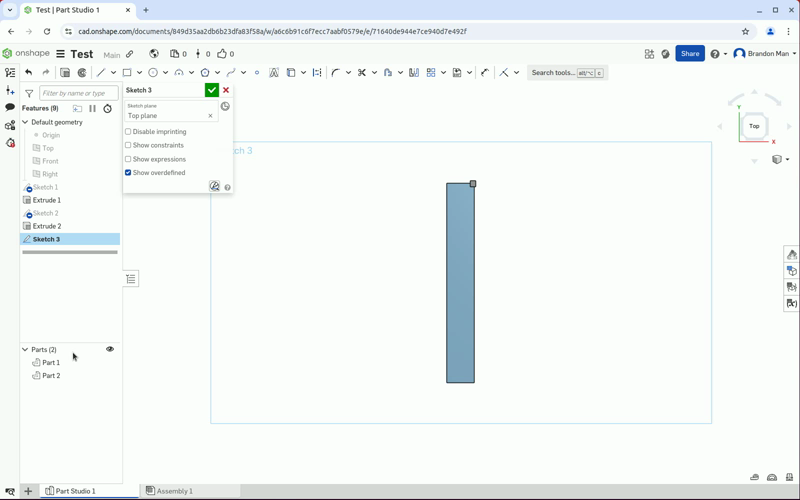
key(y)
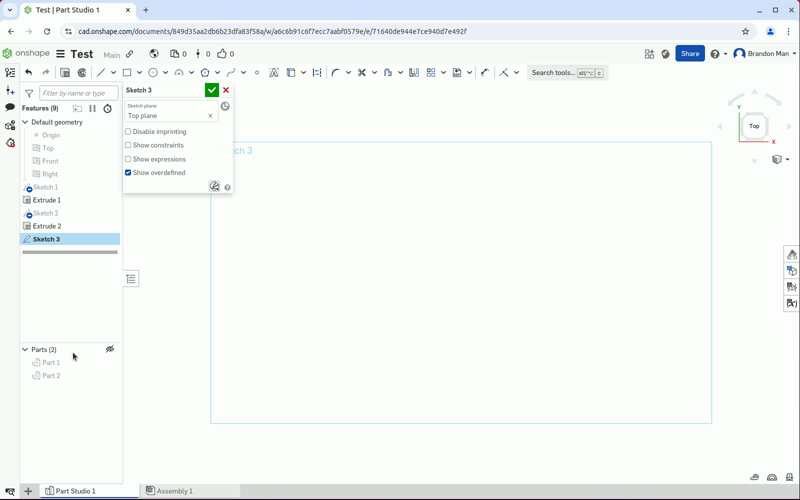
key(l)
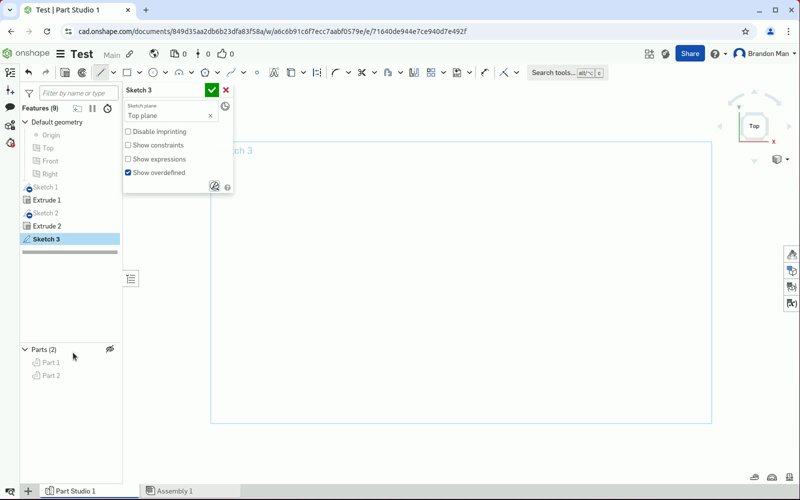
key_down(shift)
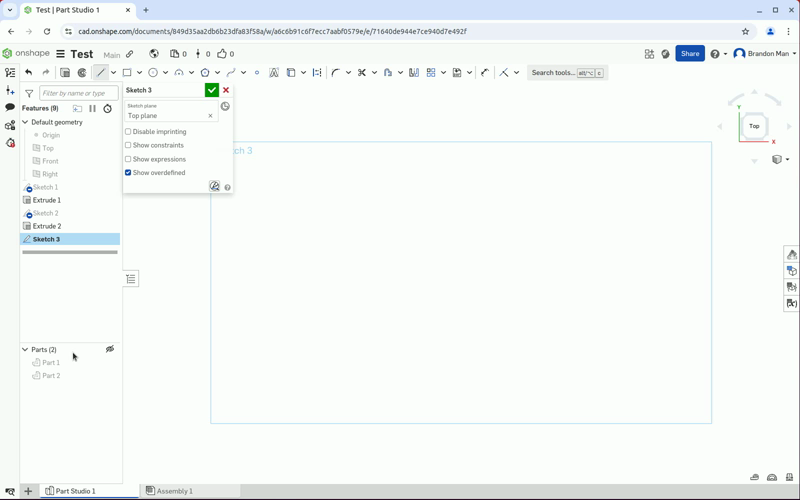
mouse_move(470, 382)
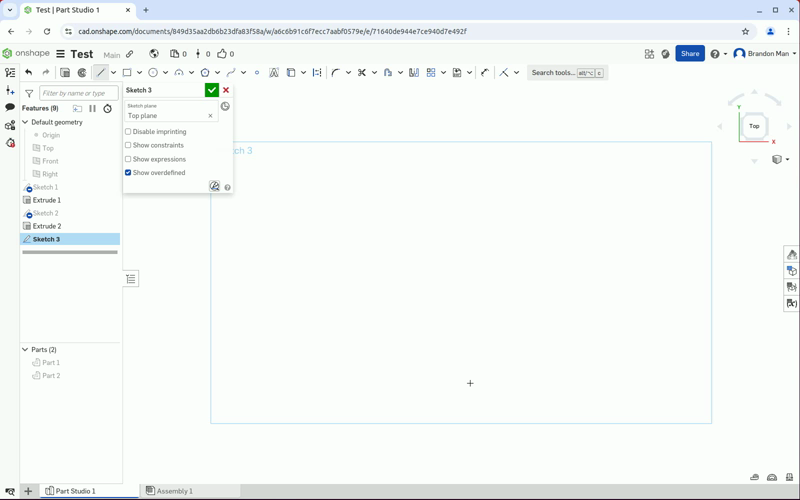
click(470, 382)
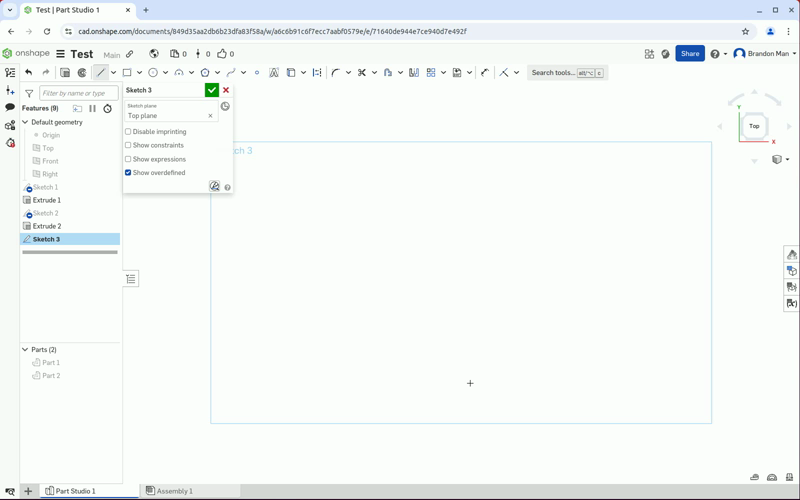
key_up(shift)
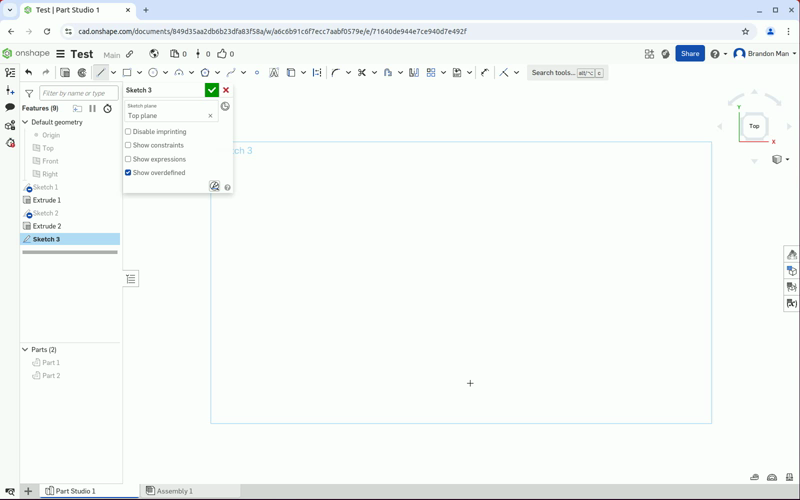
key_down(shift)
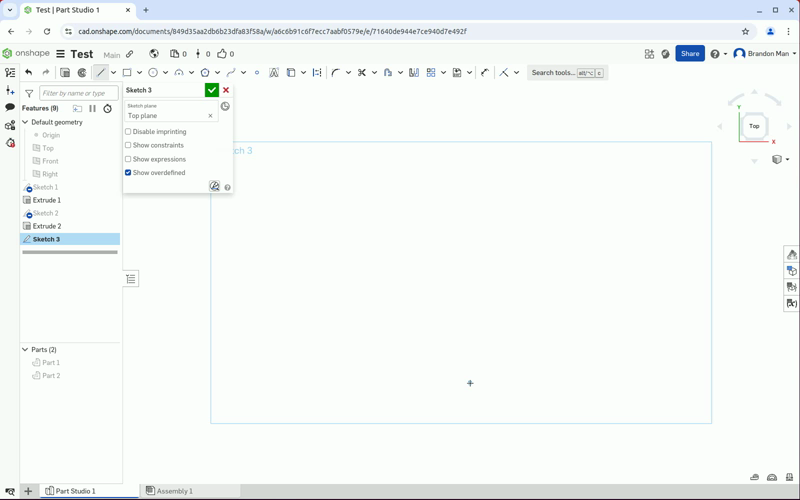
mouse_move(500, 382)
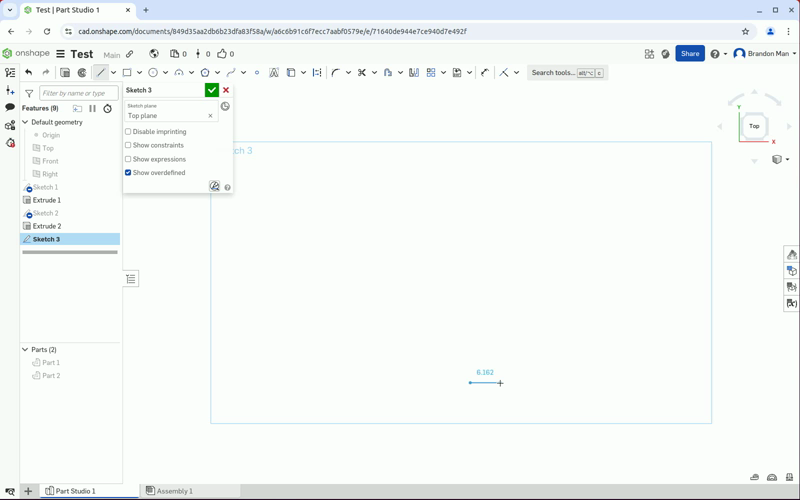
mouse_move(475, 382)
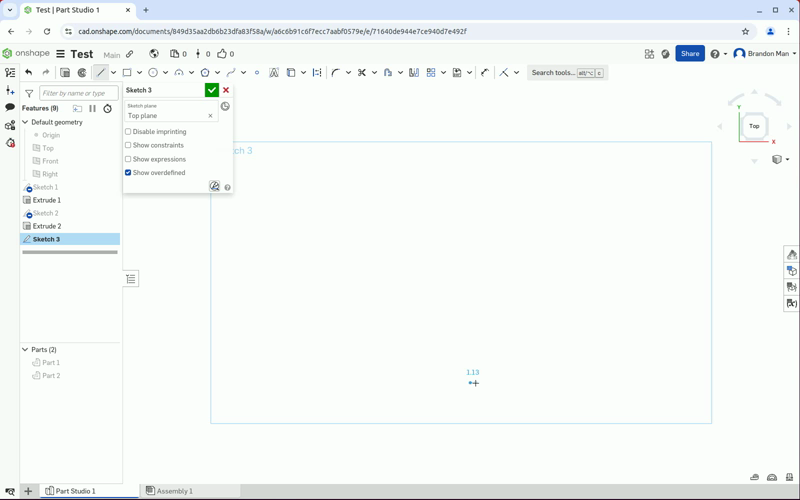
scroll(6)
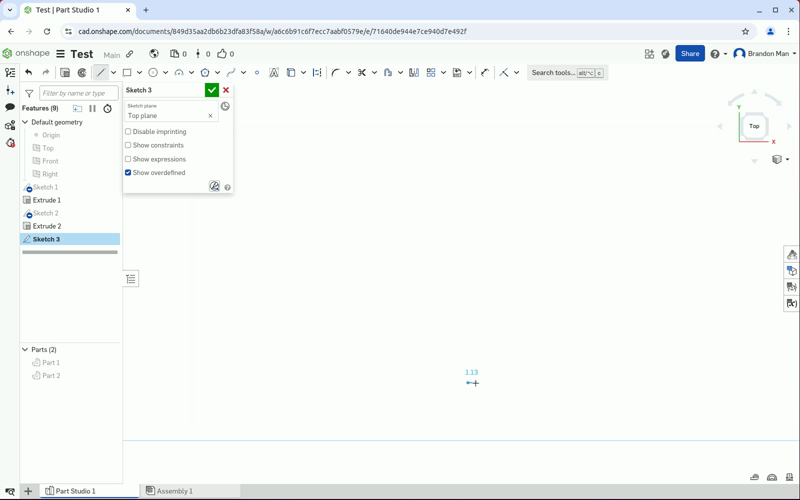
scroll(6)
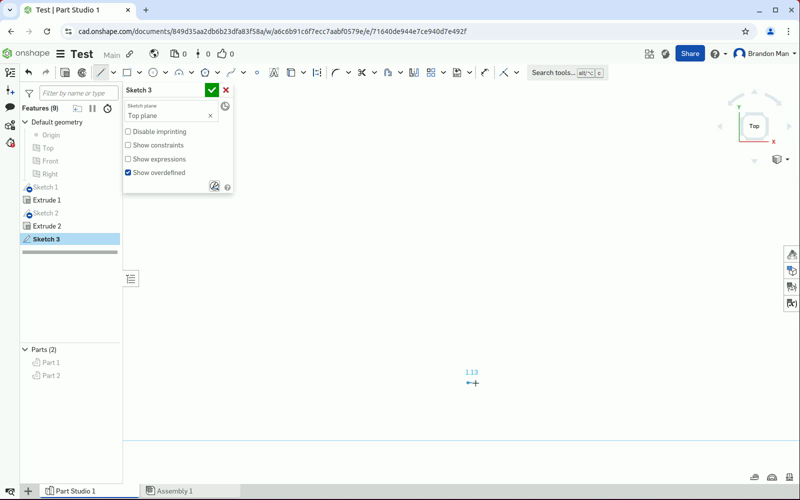
scroll(6)
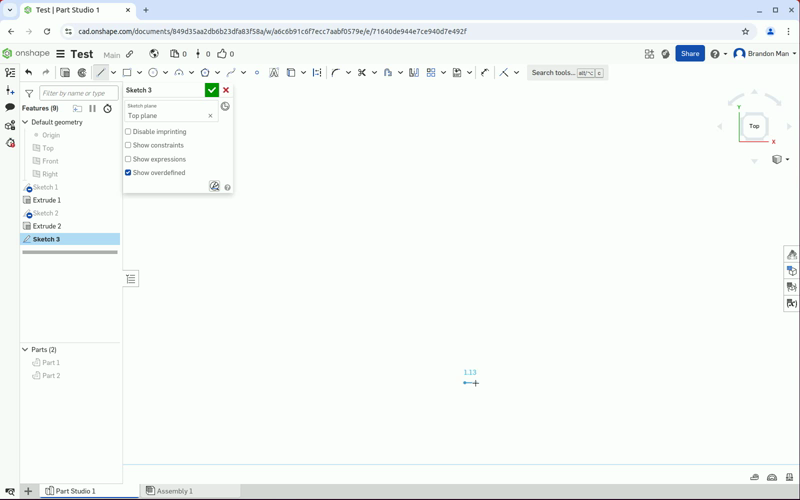
scroll(6)
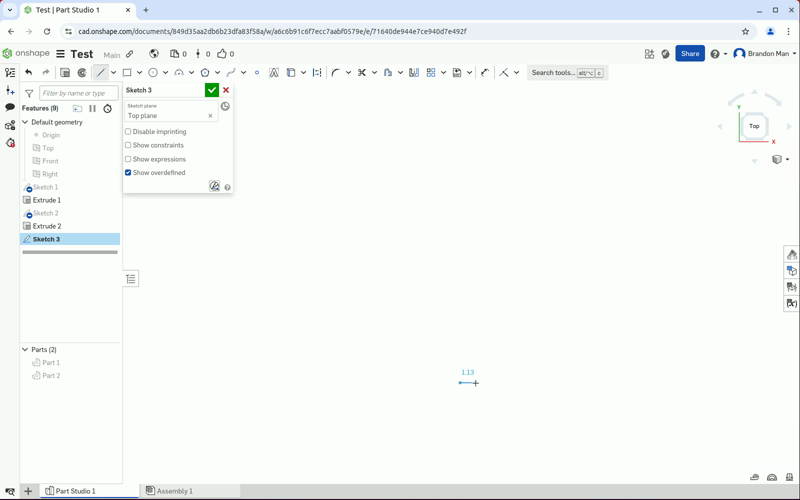
scroll(6)
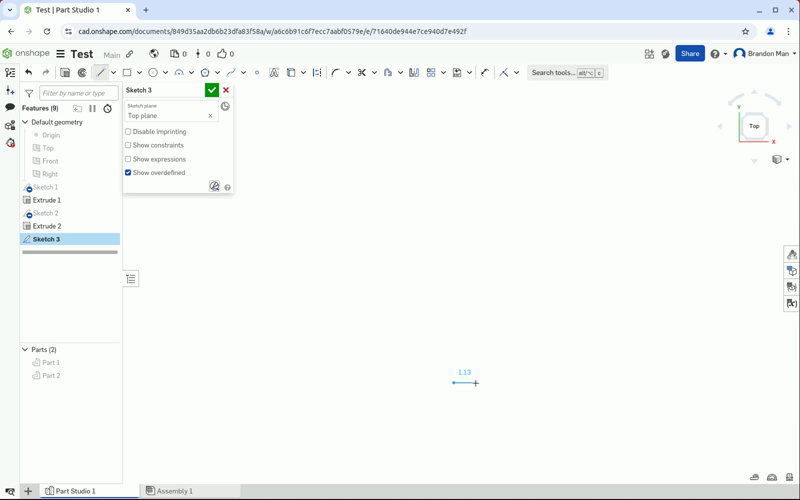
scroll(6)
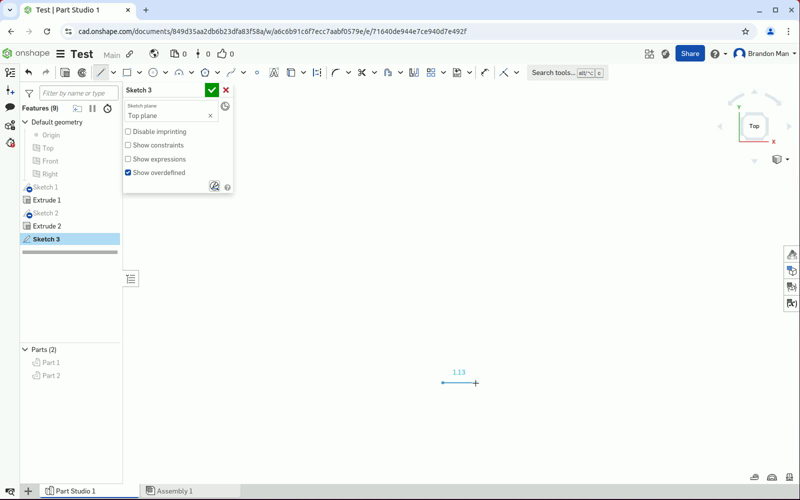
scroll(6)
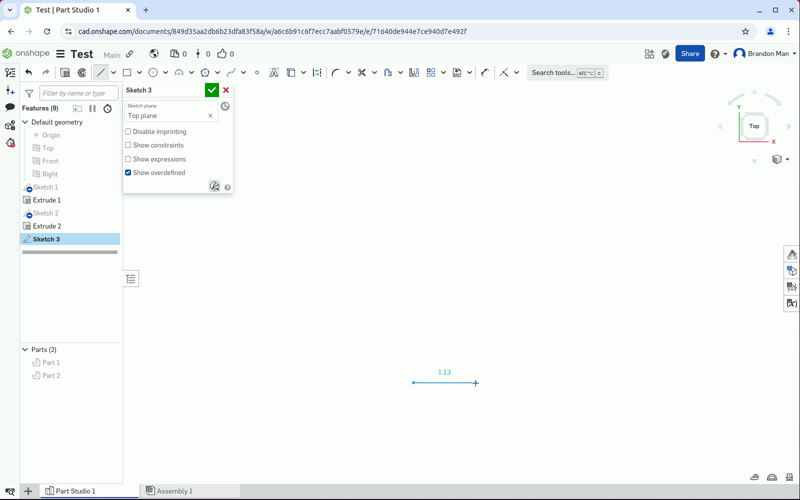
click(475, 382)
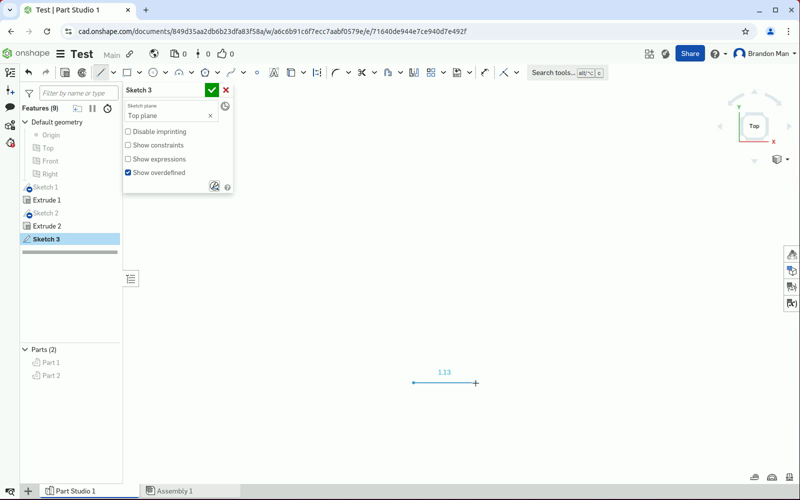
scroll(-6)
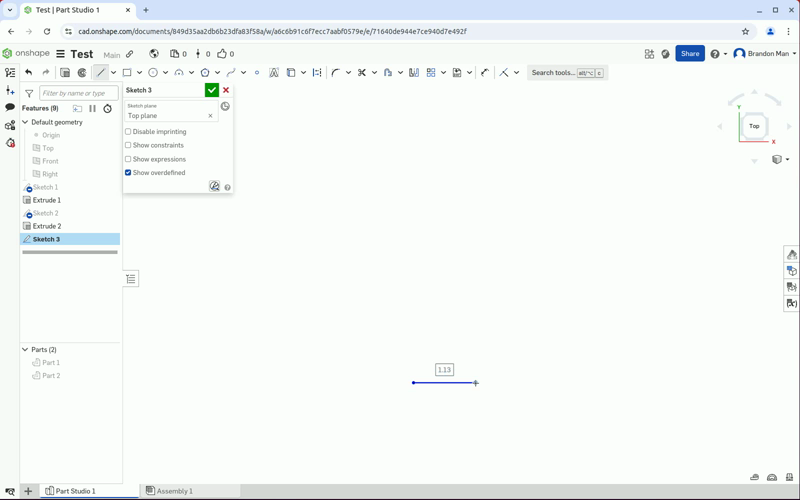
scroll(-6)
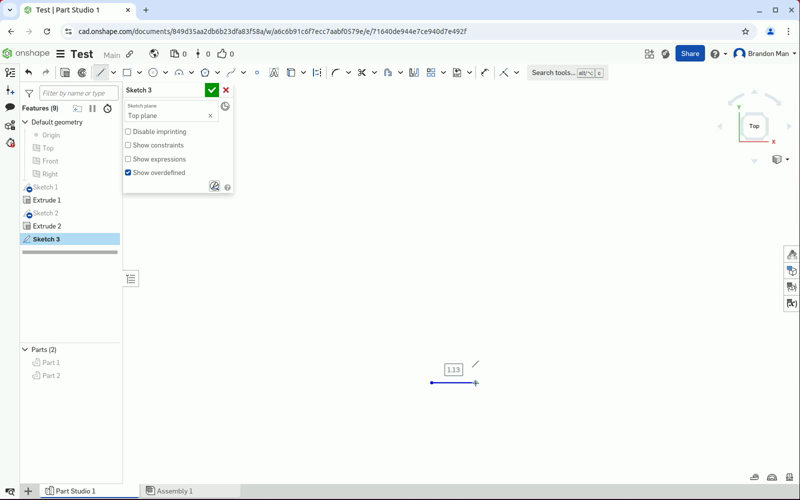
scroll(-6)
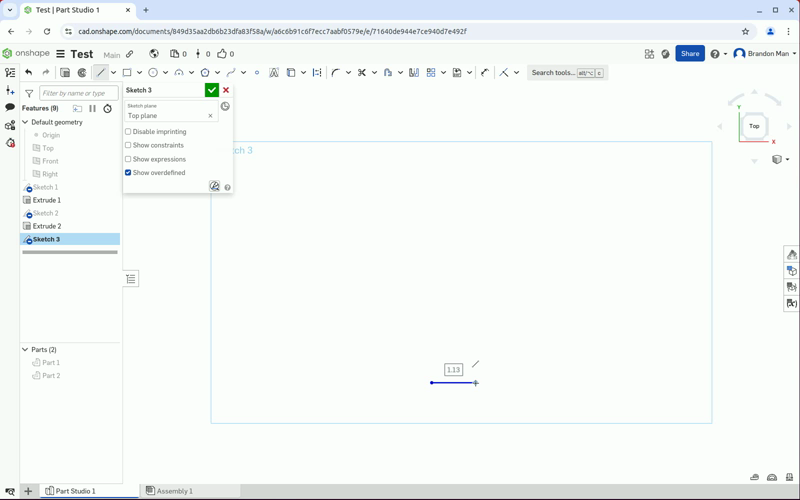
scroll(-6)
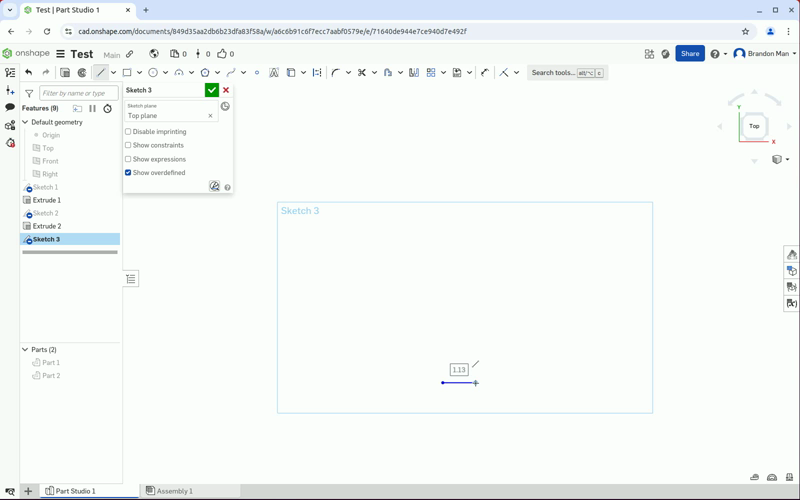
scroll(-6)
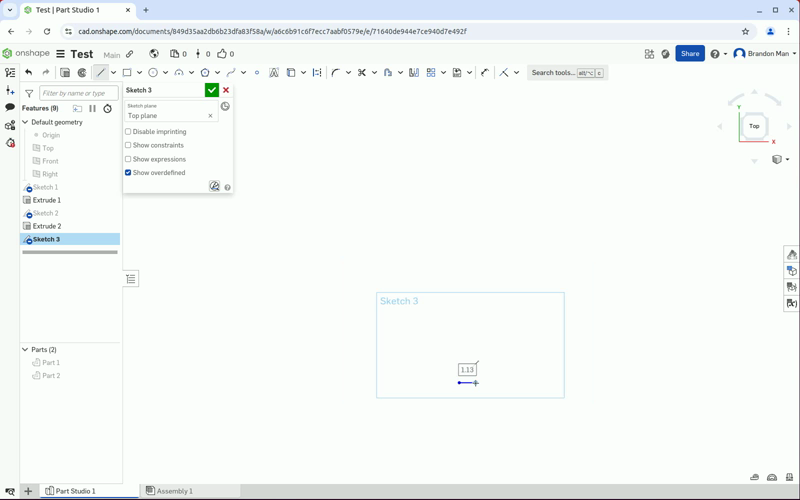
scroll(-6)
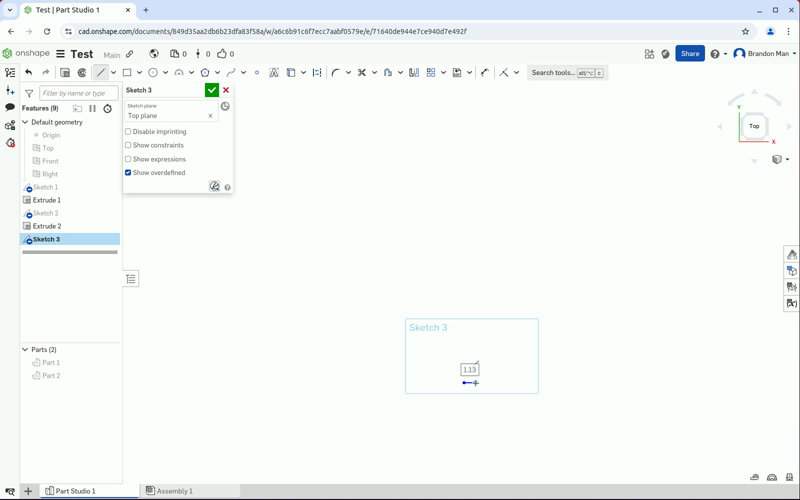
scroll(-6)
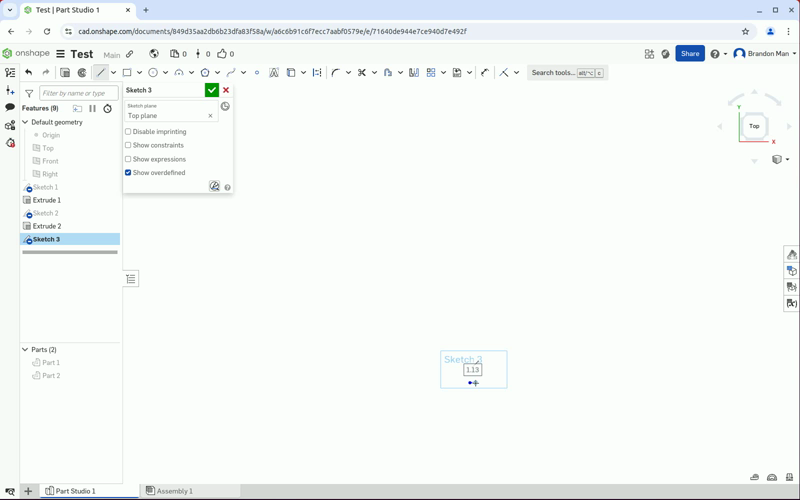
key_up(shift)
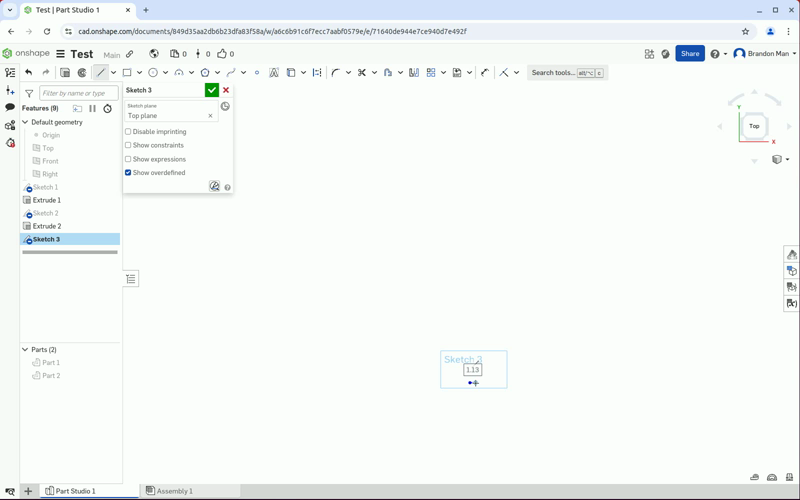
key_down(shift)
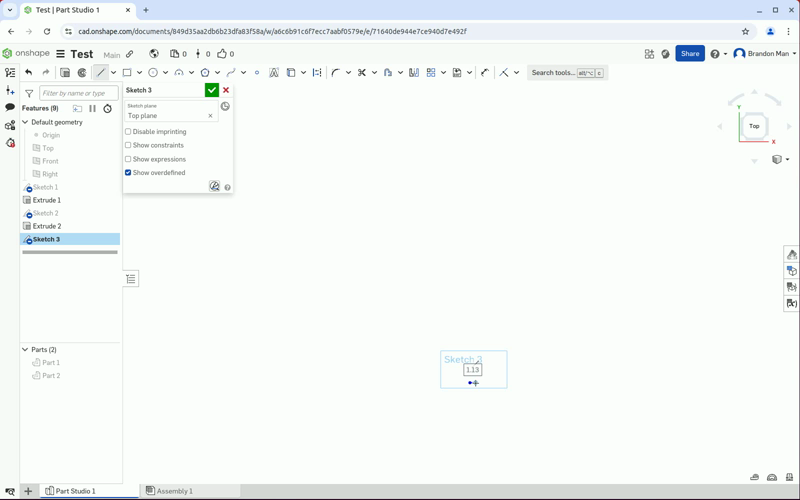
mouse_move(505, 382)
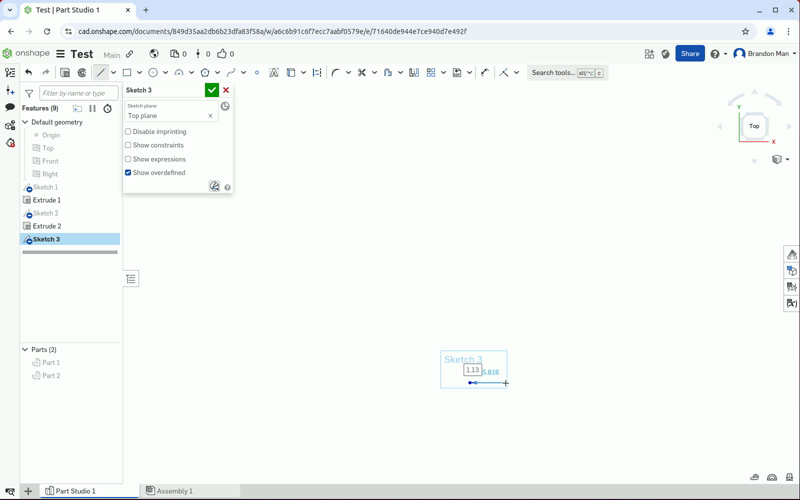
mouse_move(475, 376)
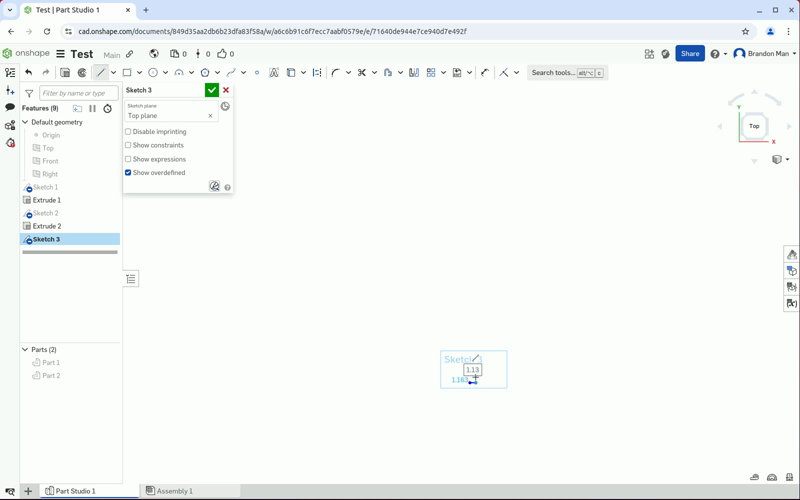
scroll(6)
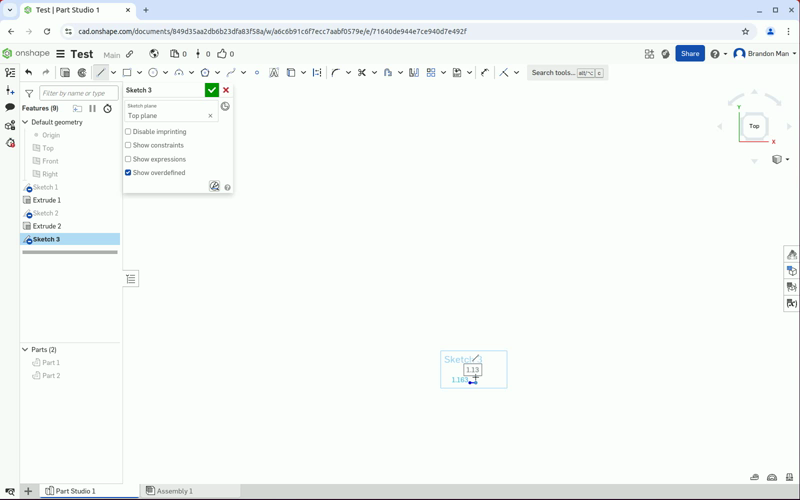
scroll(6)
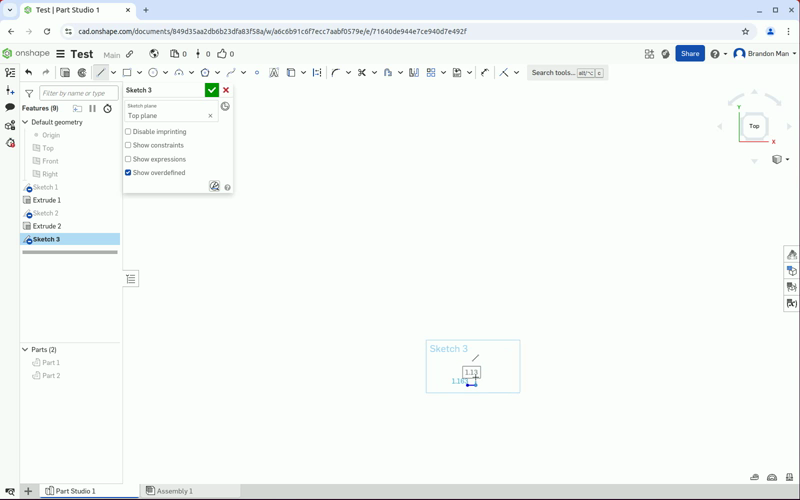
scroll(6)
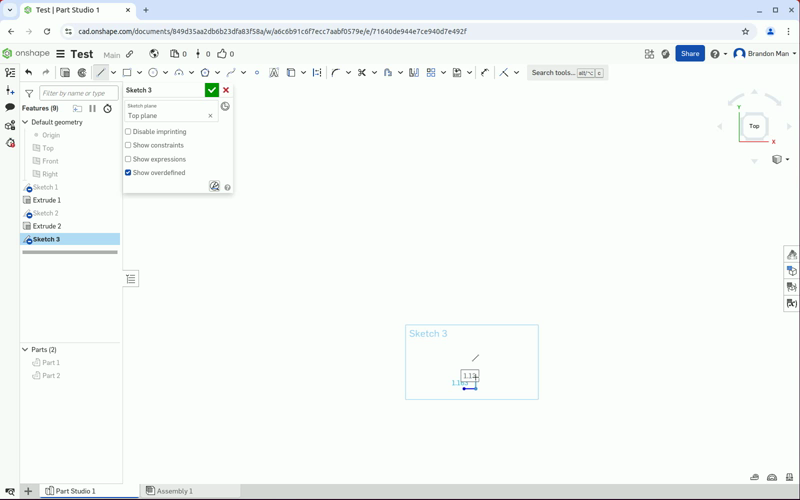
scroll(6)
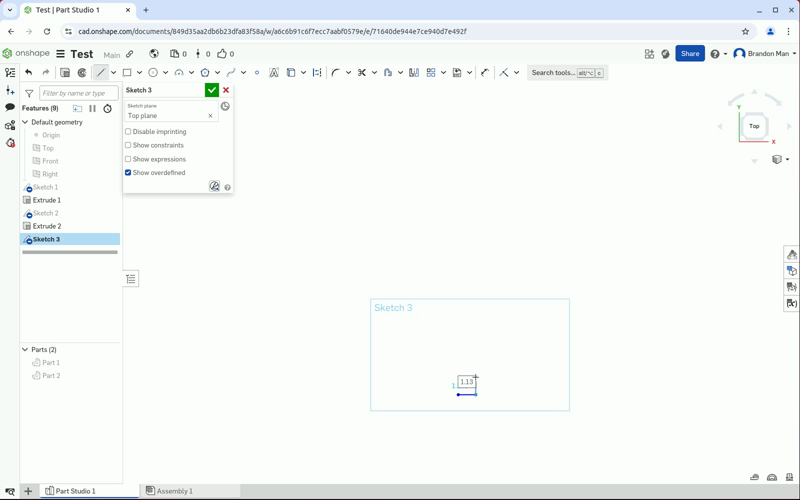
scroll(6)
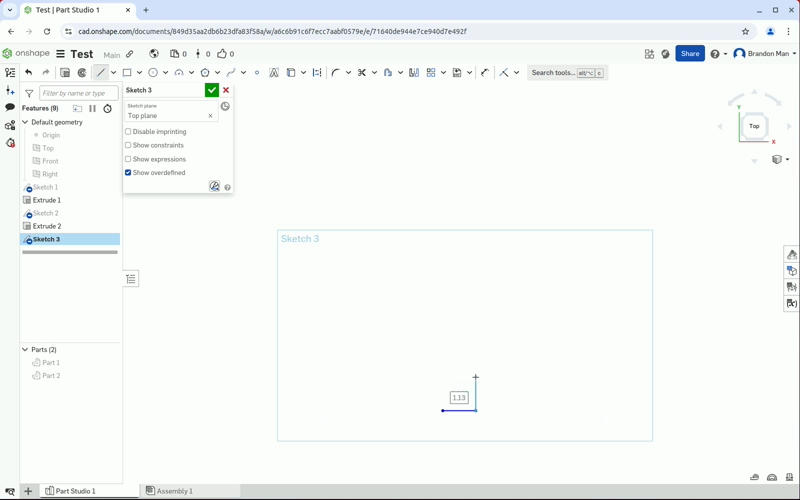
scroll(6)
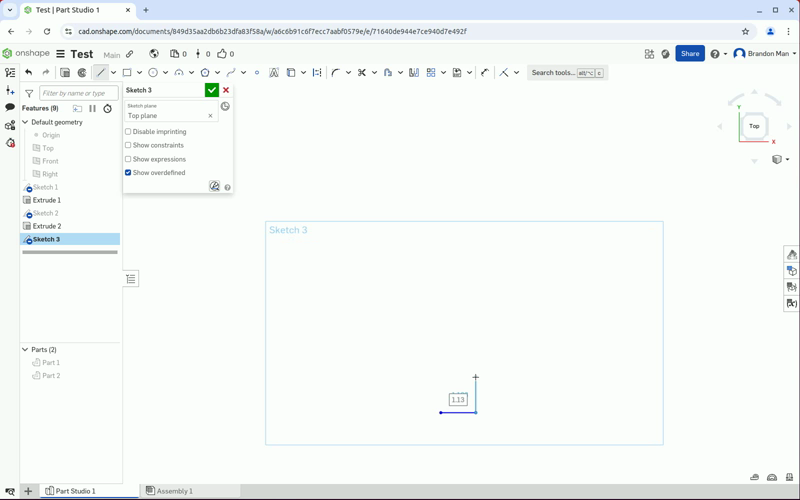
scroll(6)
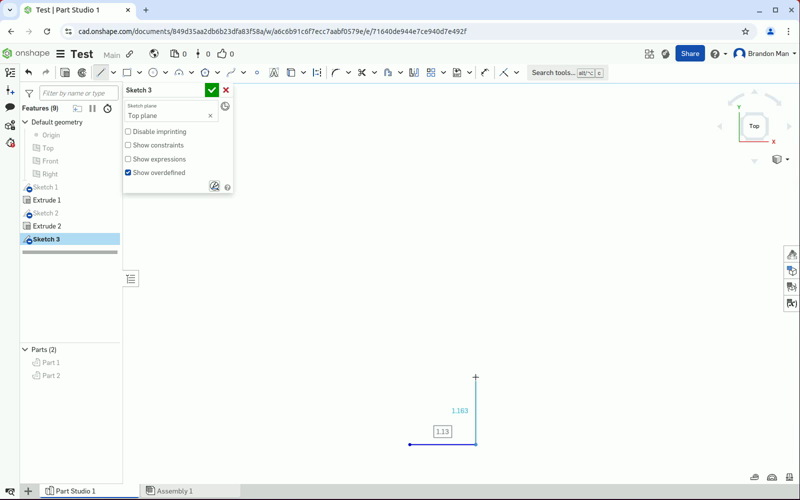
click(475, 376)
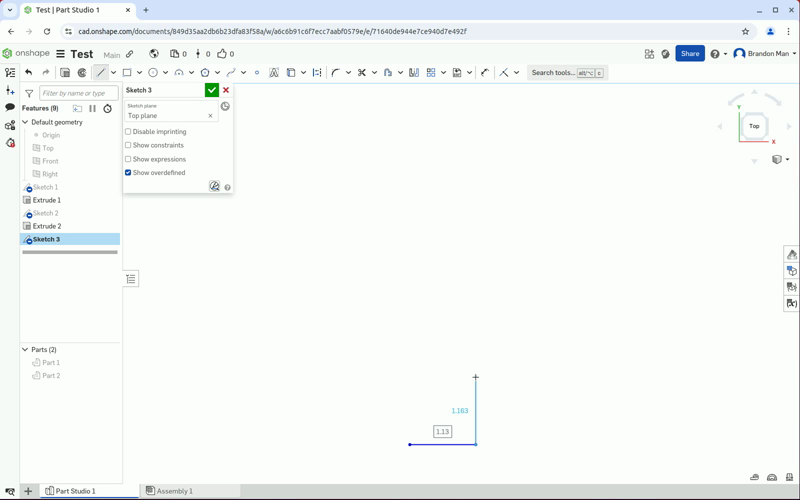
scroll(-6)
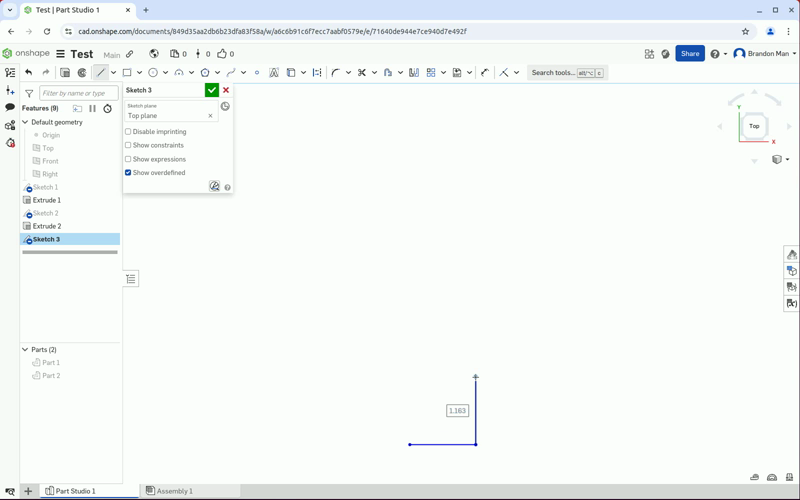
scroll(-6)
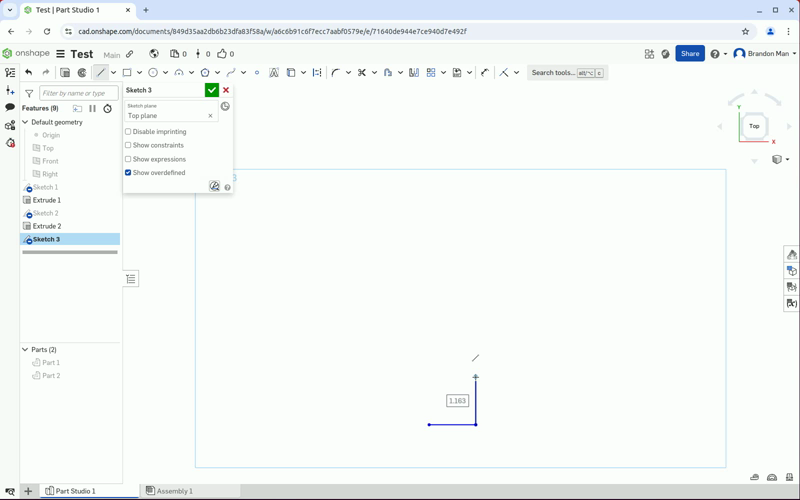
scroll(-6)
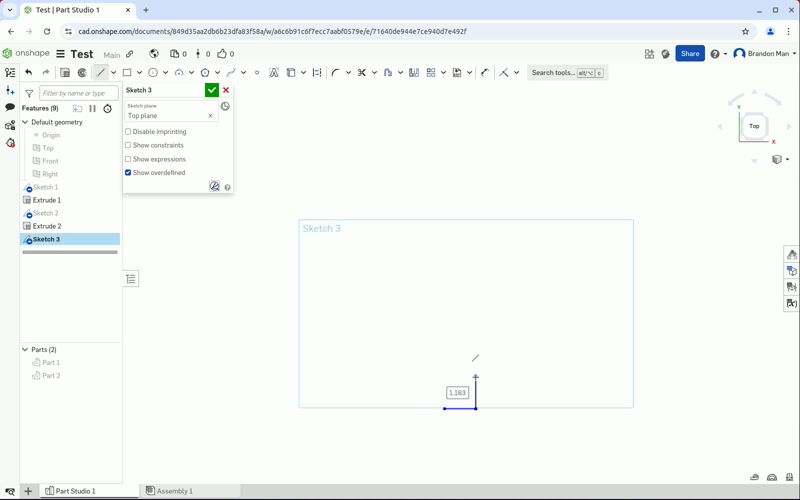
scroll(-6)
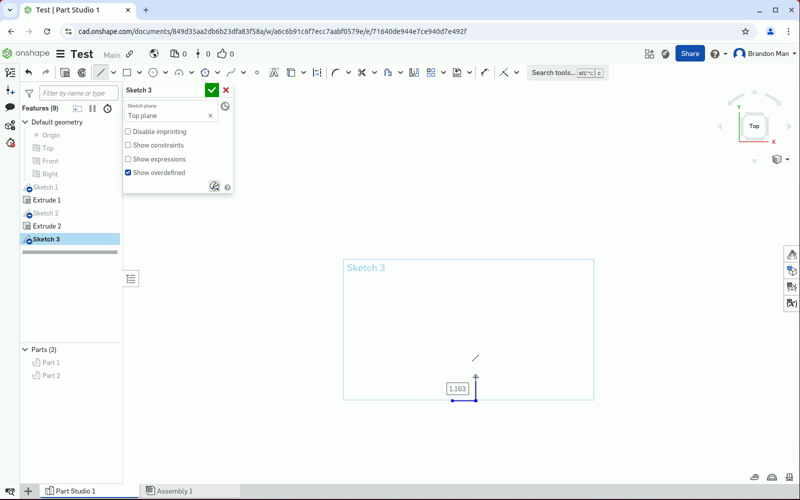
scroll(-6)
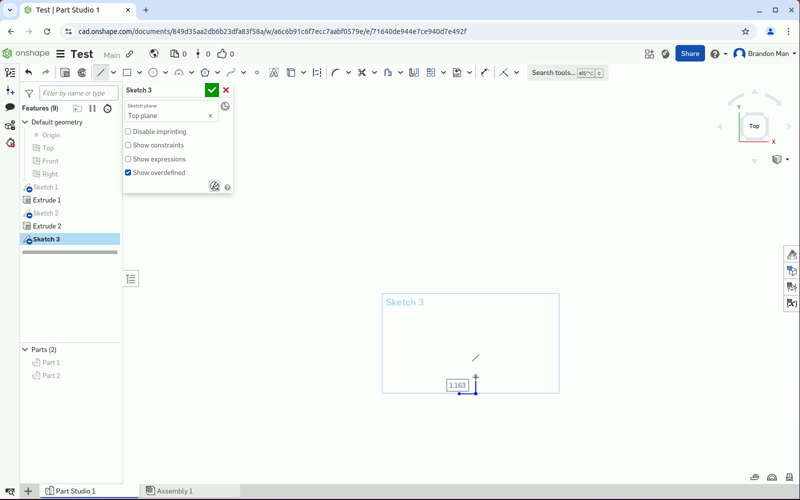
scroll(-6)
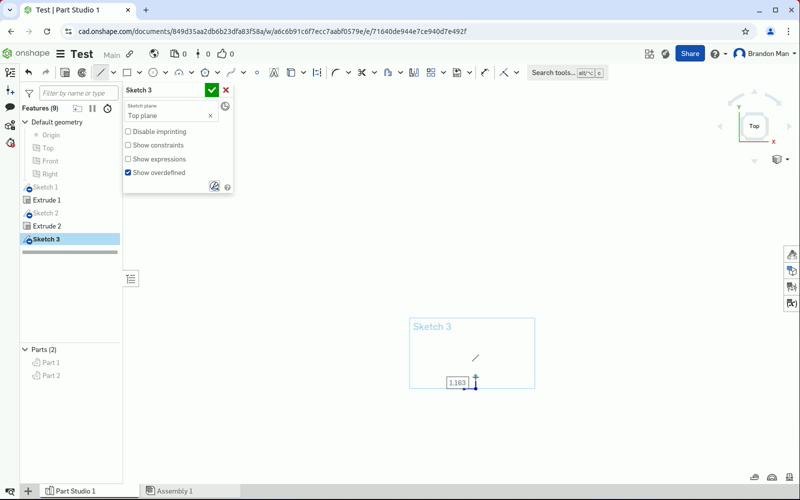
scroll(-6)
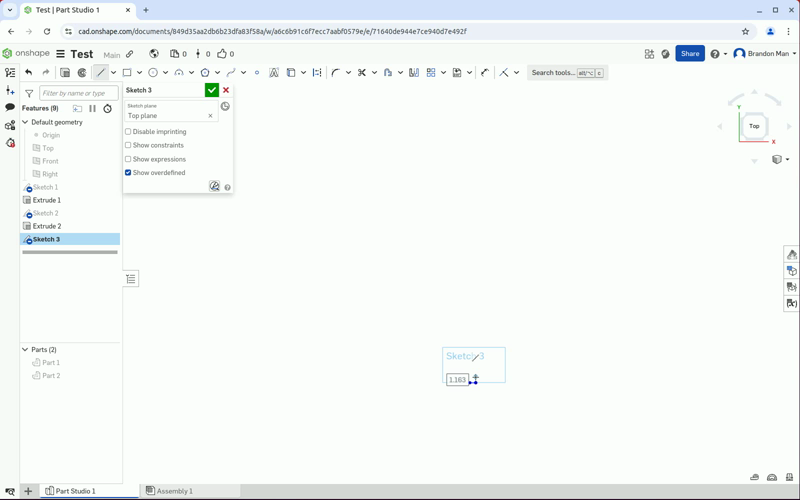
key_up(shift)
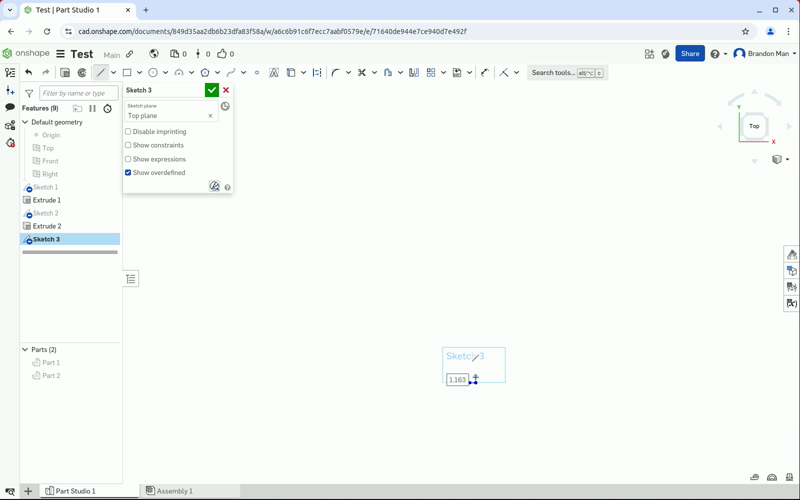
key_down(shift)
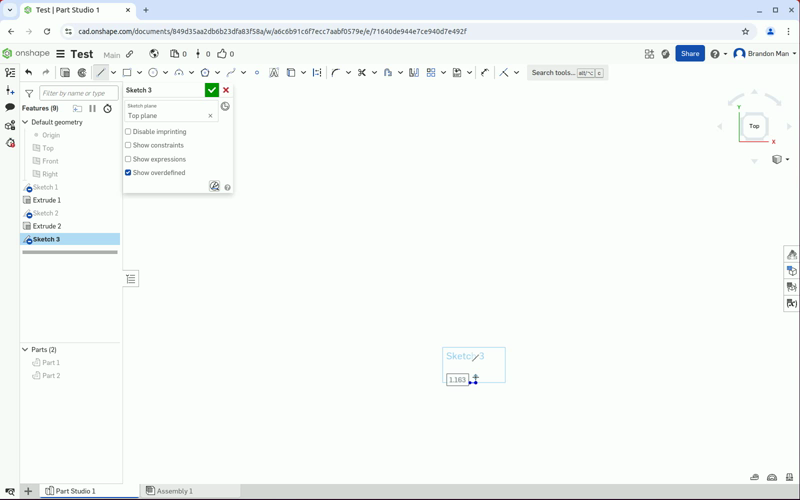
mouse_move(505, 376)
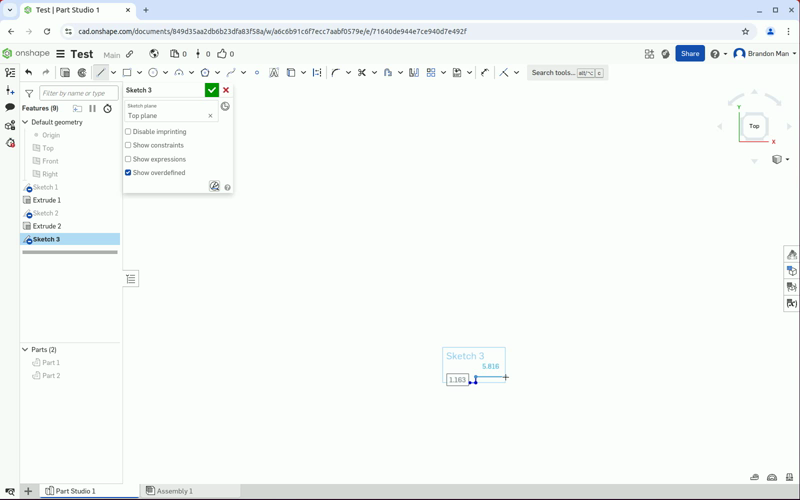
mouse_move(470, 376)
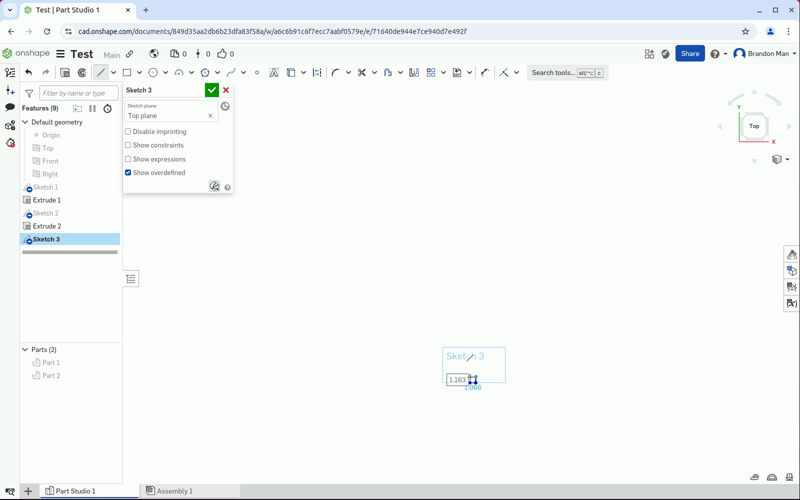
scroll(6)
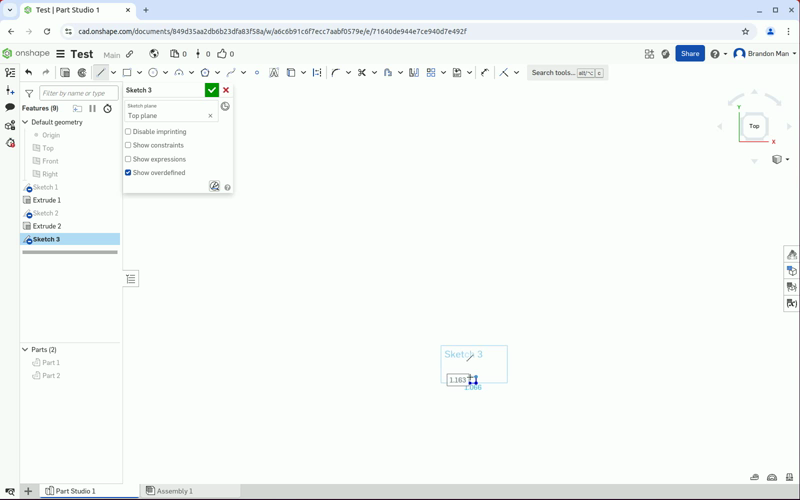
scroll(6)
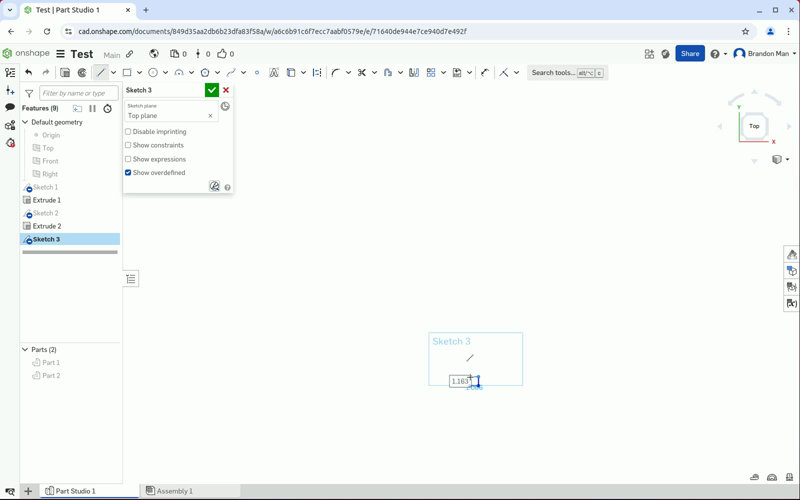
scroll(6)
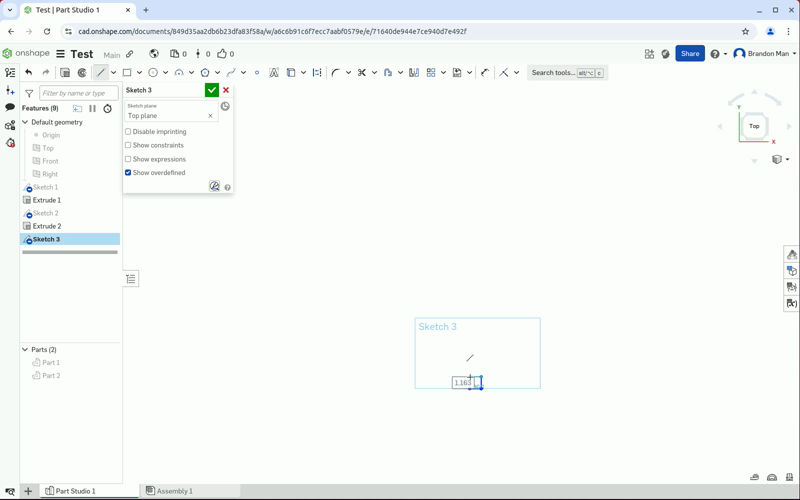
scroll(6)
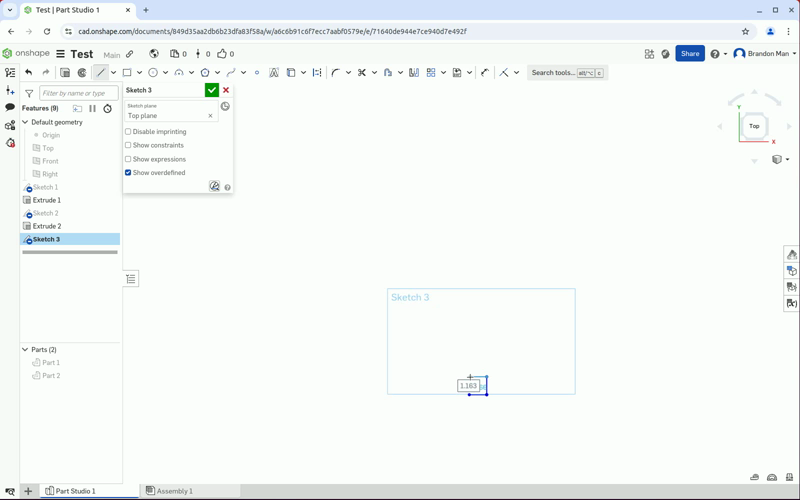
scroll(6)
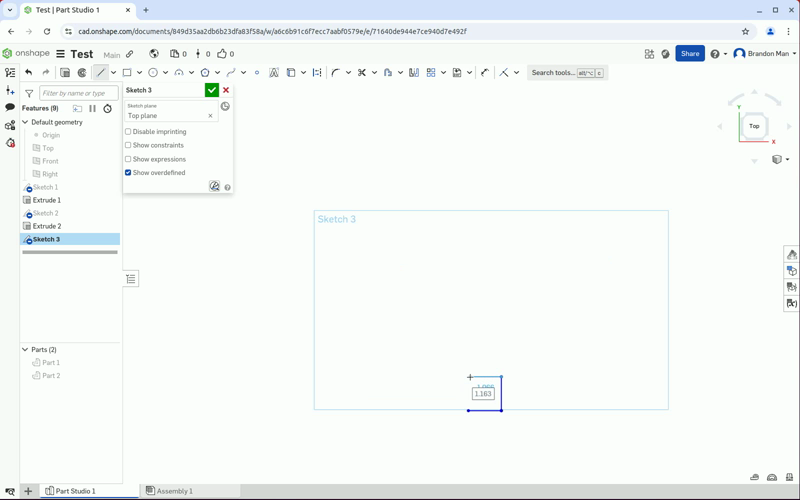
scroll(6)
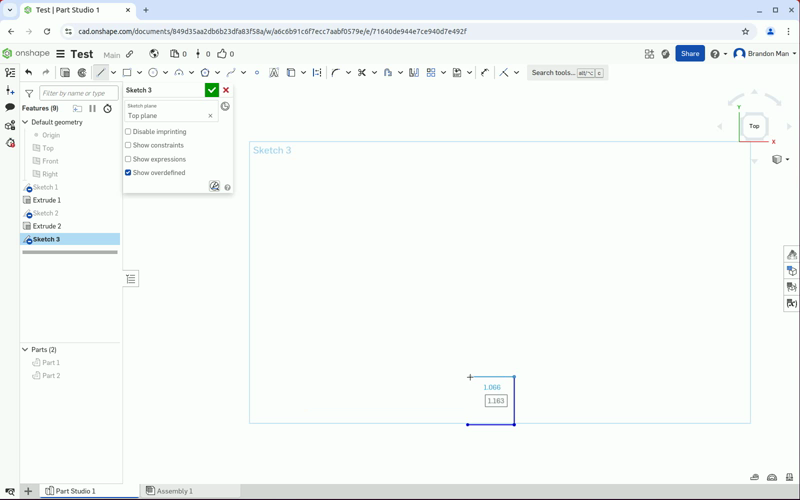
scroll(6)
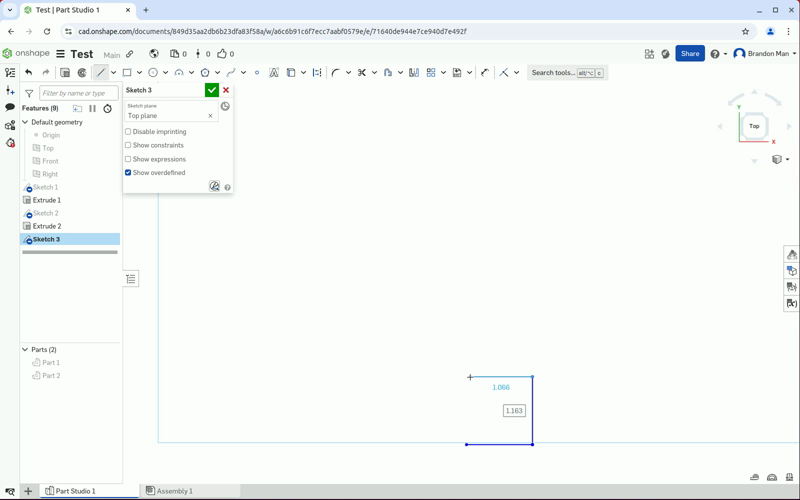
click(470, 376)
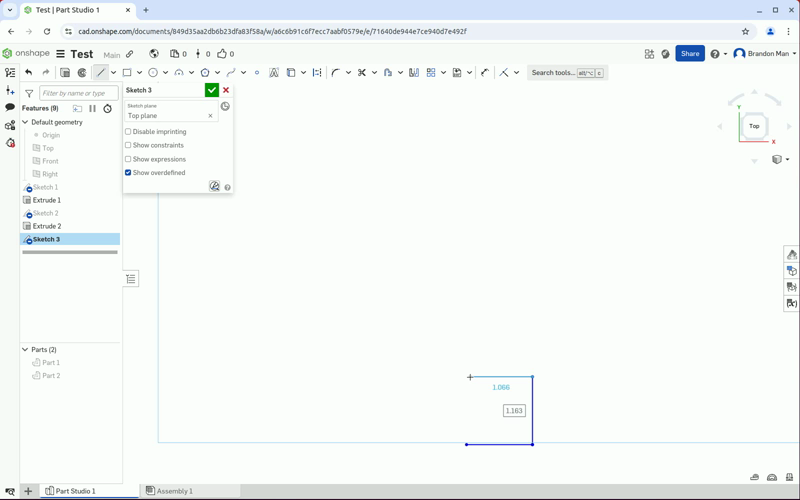
scroll(-6)
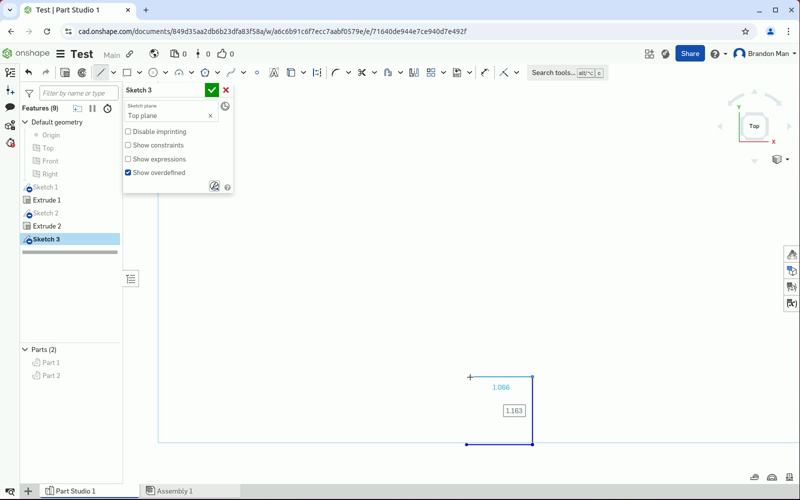
scroll(-6)
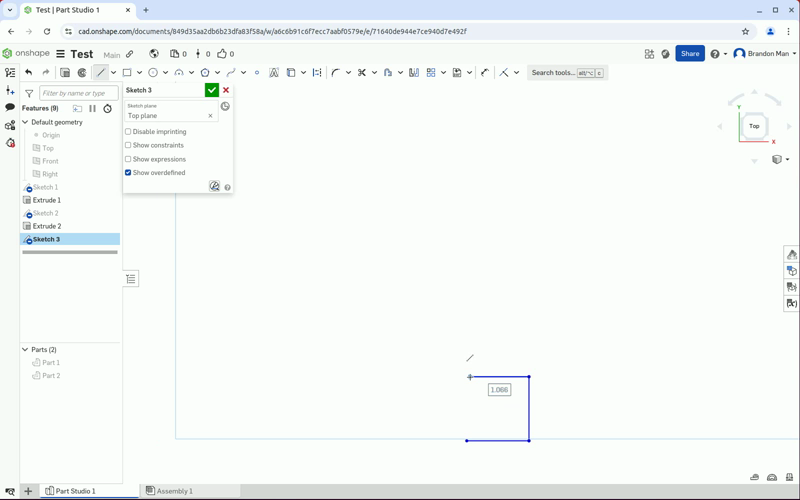
scroll(-6)
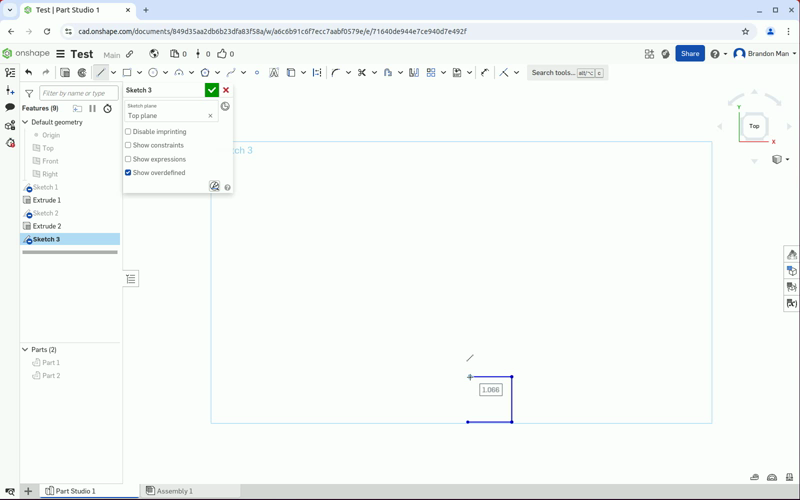
scroll(-6)
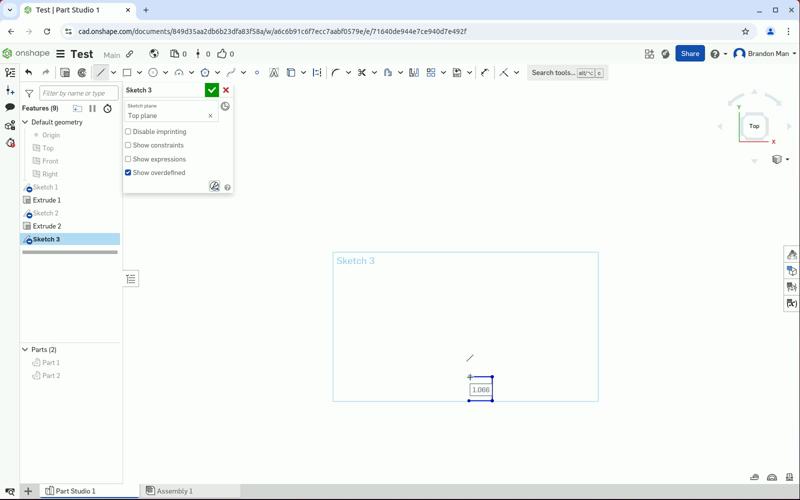
scroll(-6)
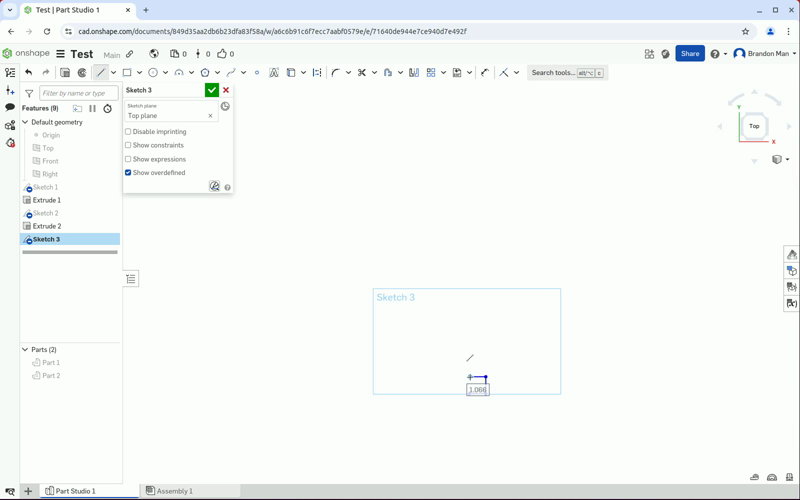
scroll(-6)
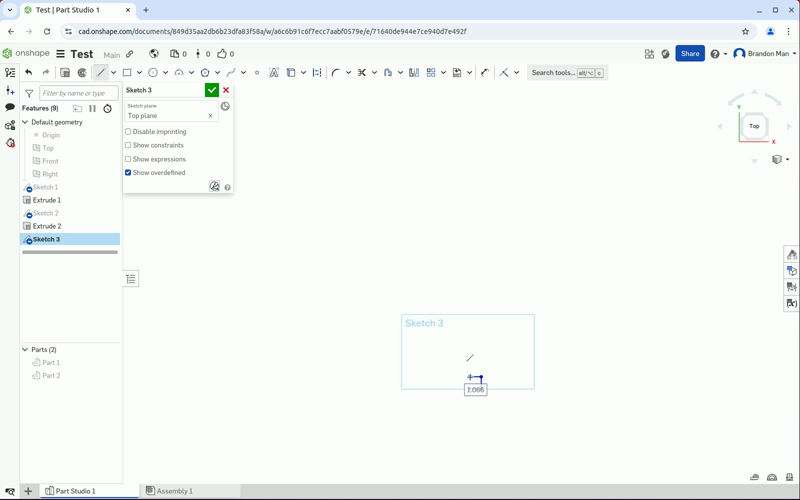
scroll(-6)
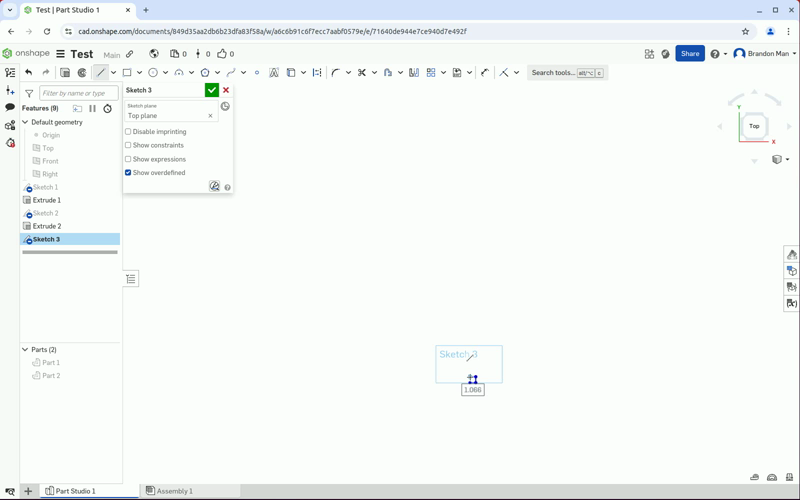
key_up(shift)
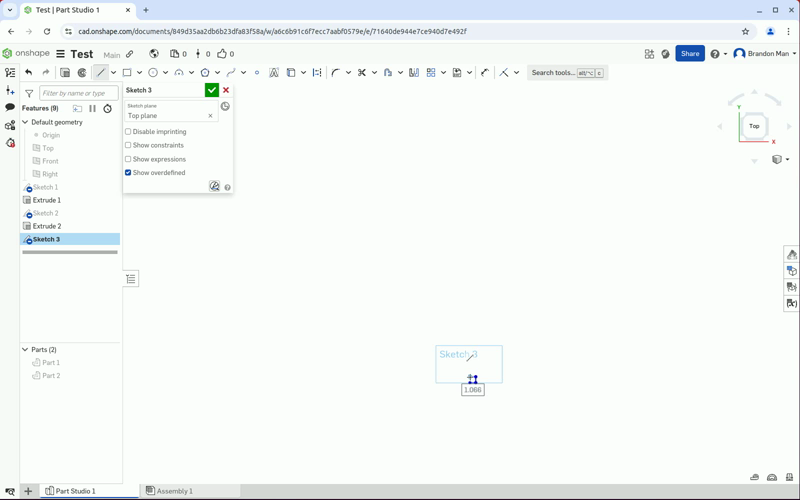
mouse_move(500, 376)
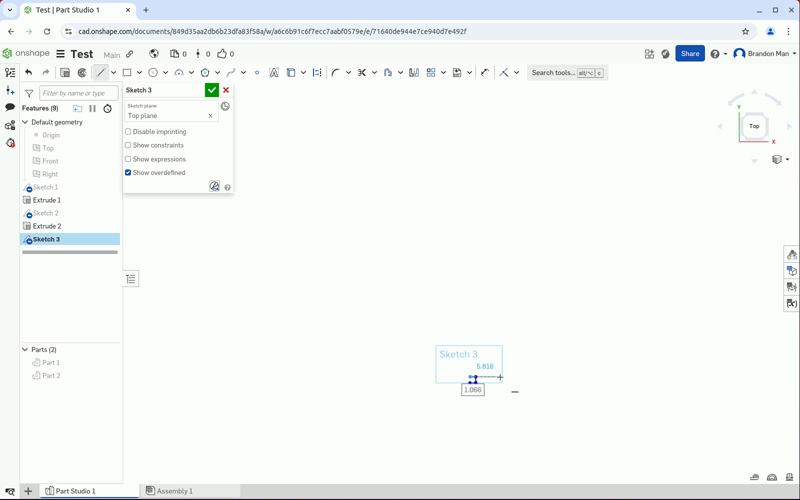
key_down(shift)
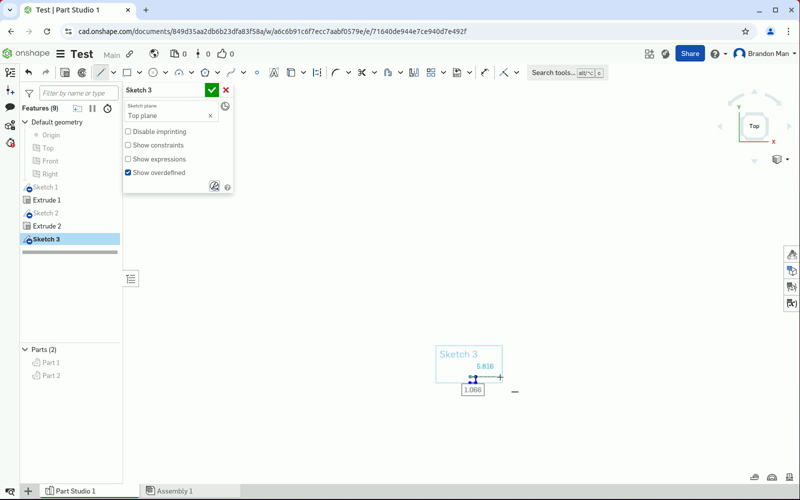
mouse_move(470, 382)
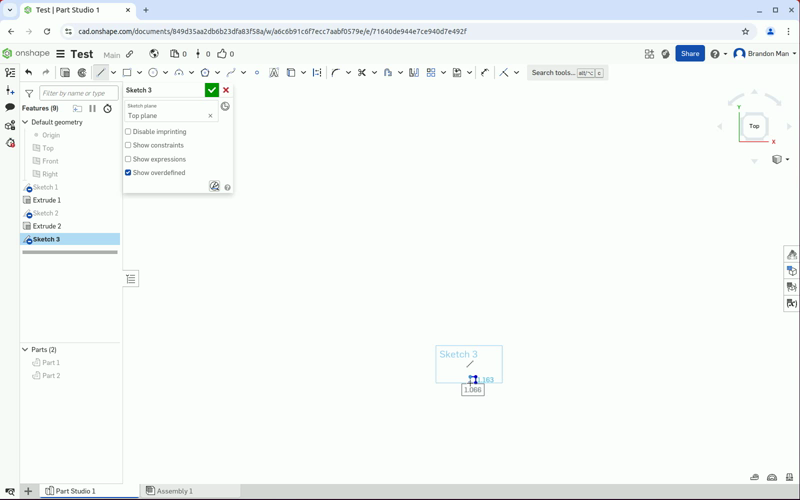
scroll(6)
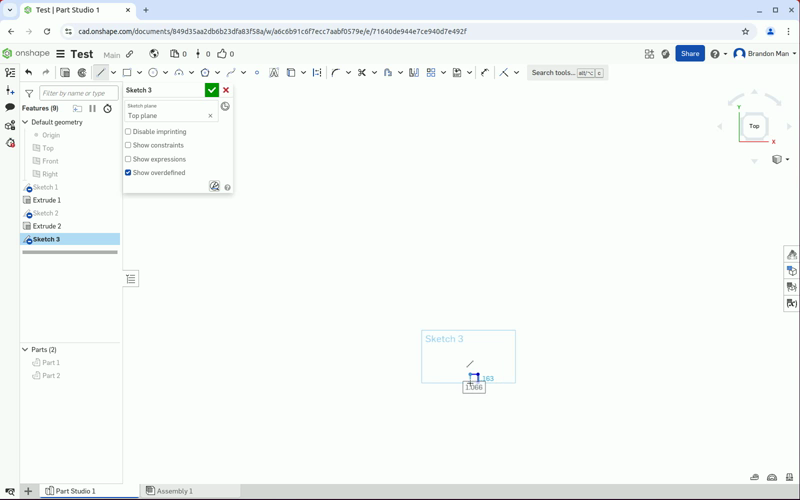
scroll(6)
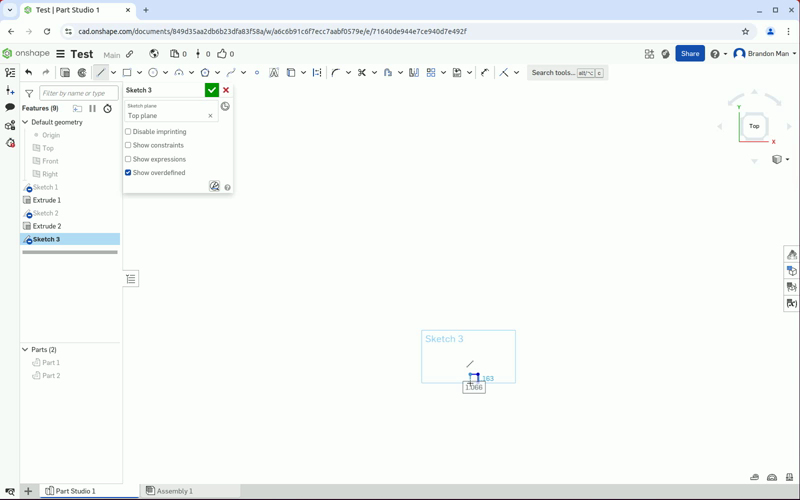
scroll(6)
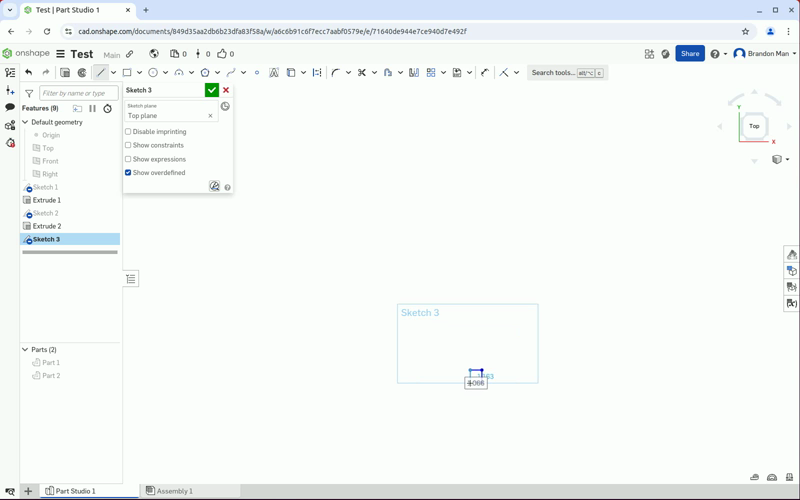
scroll(6)
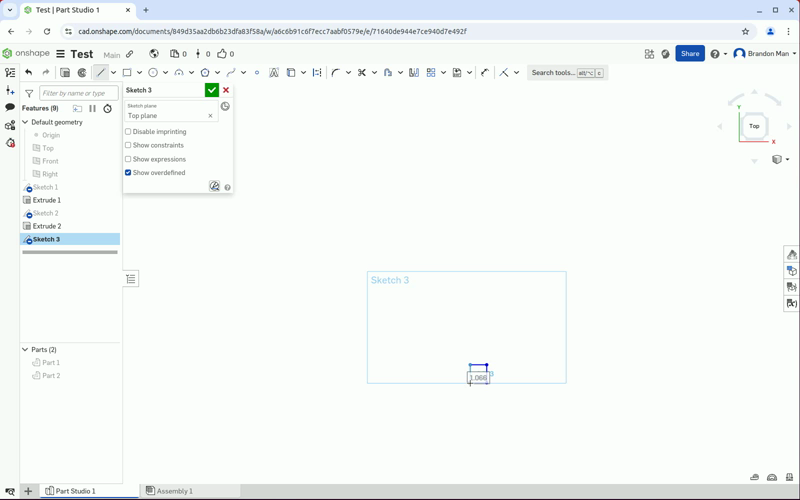
scroll(6)
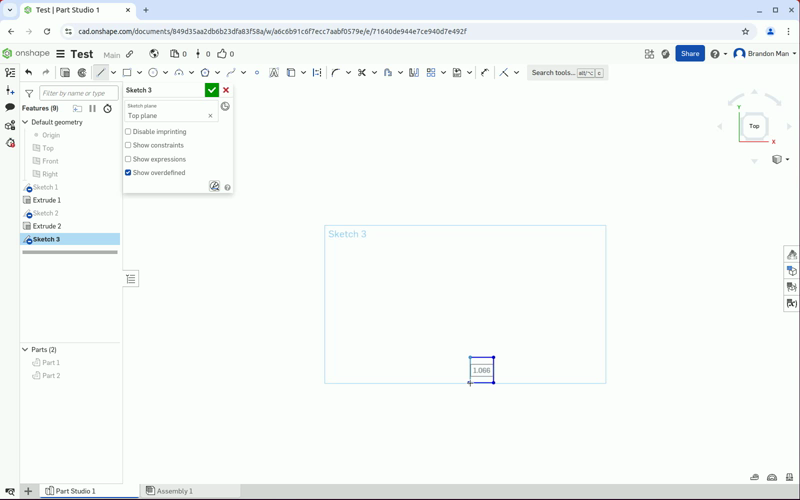
scroll(6)
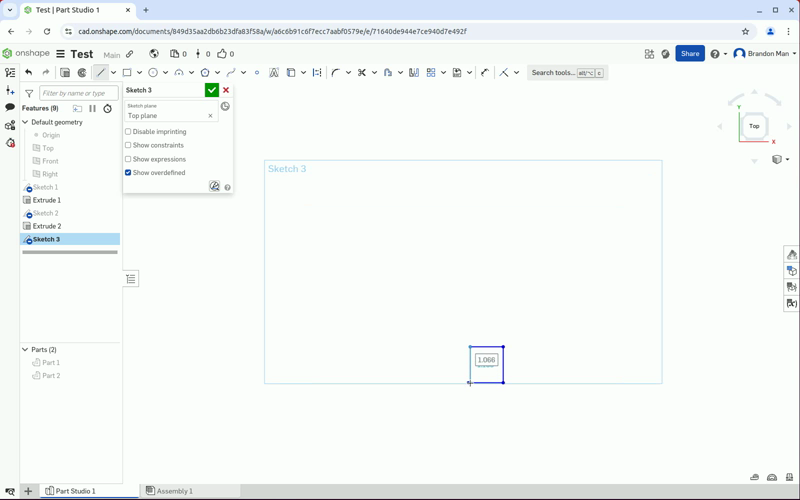
scroll(6)
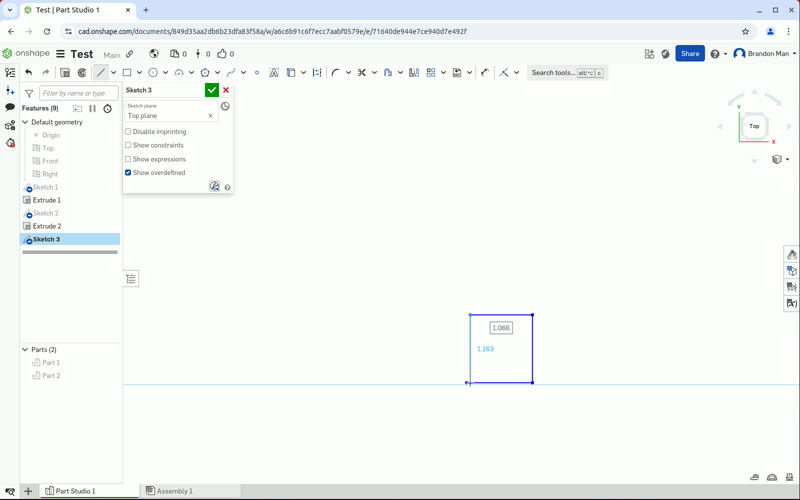
key_up(shift)
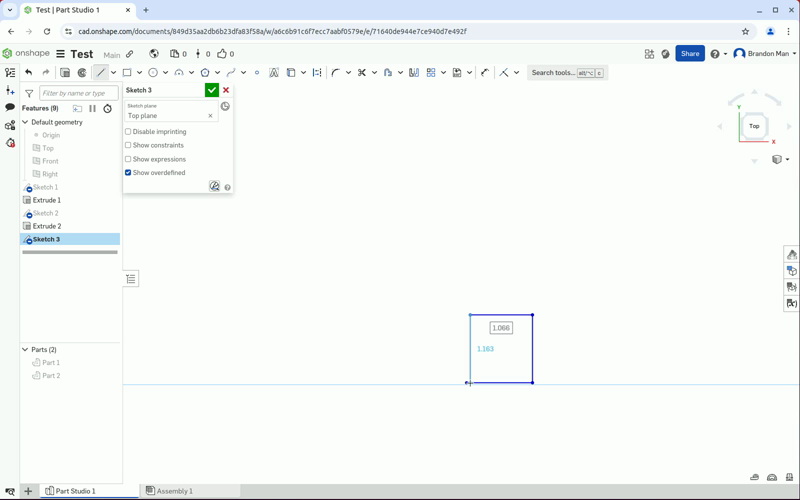
click(470, 382)
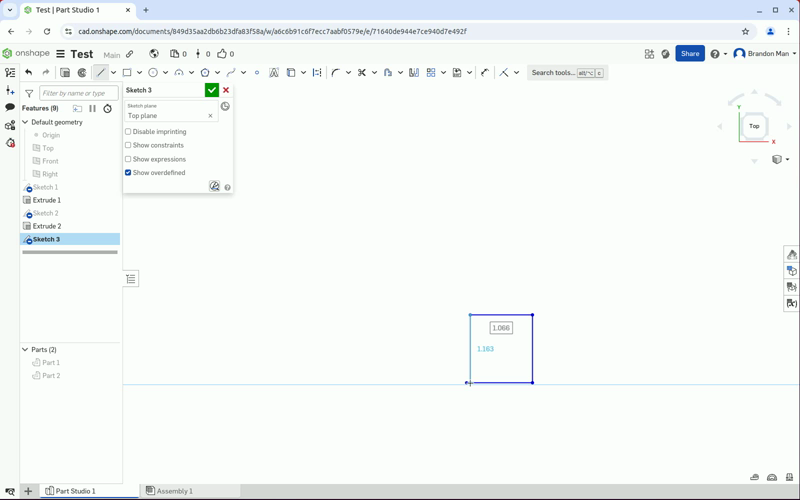
scroll(-6)
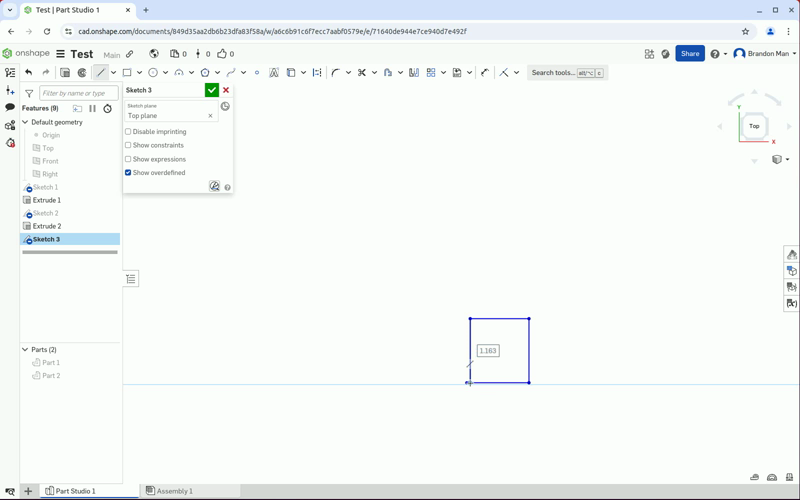
scroll(-6)
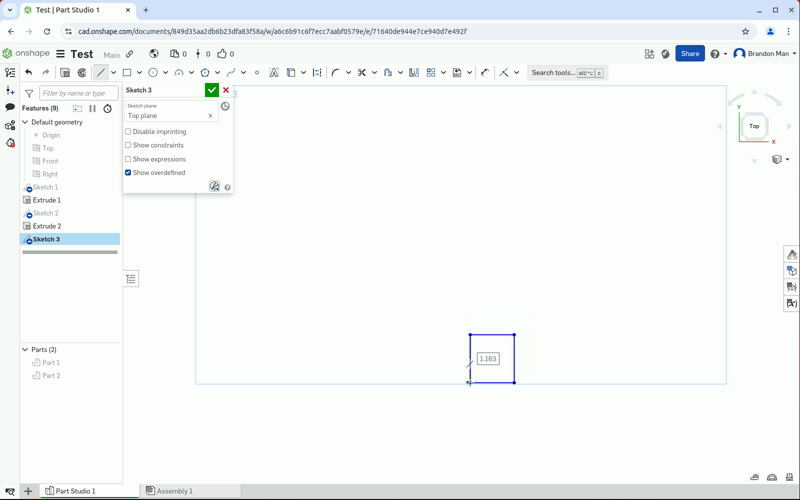
scroll(-6)
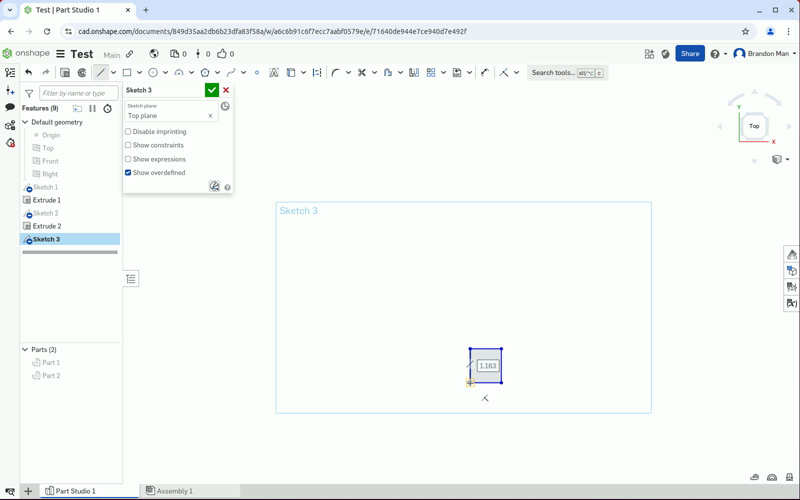
scroll(-6)
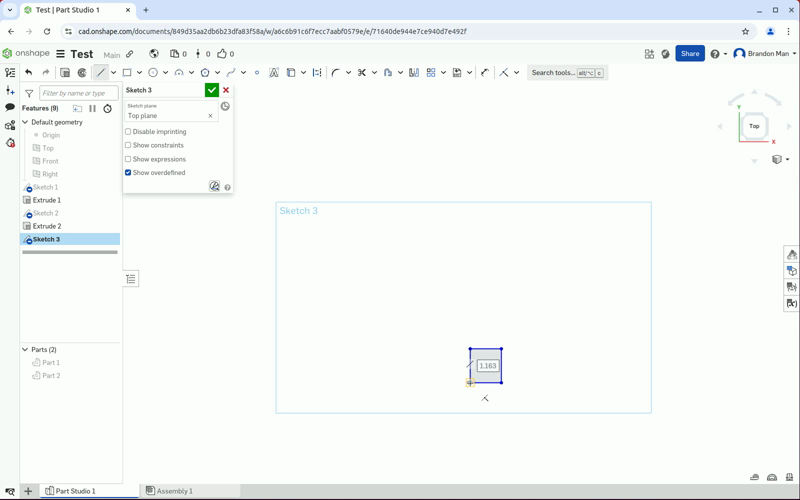
scroll(-6)
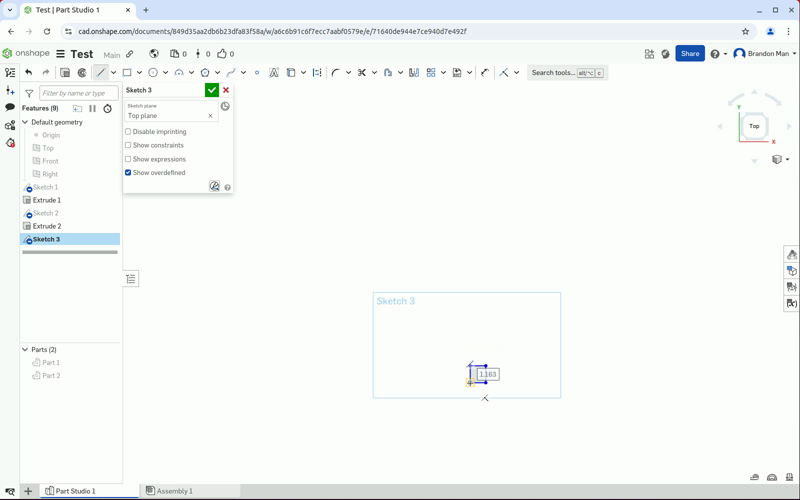
scroll(-6)
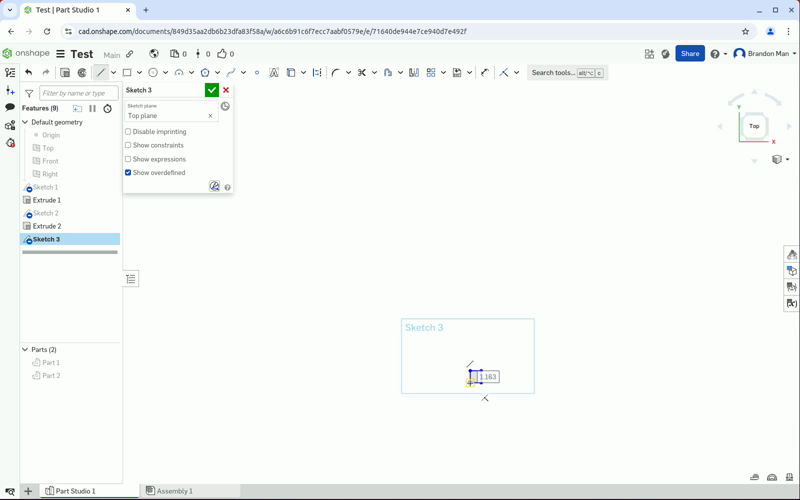
scroll(-6)
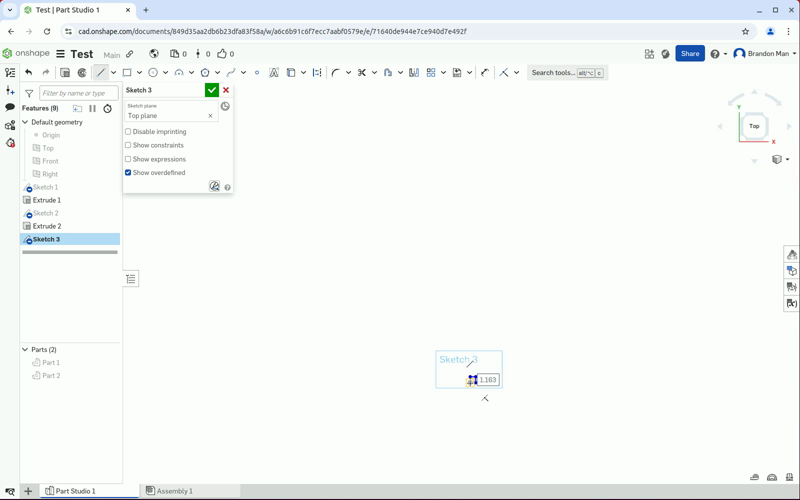
key(esc)
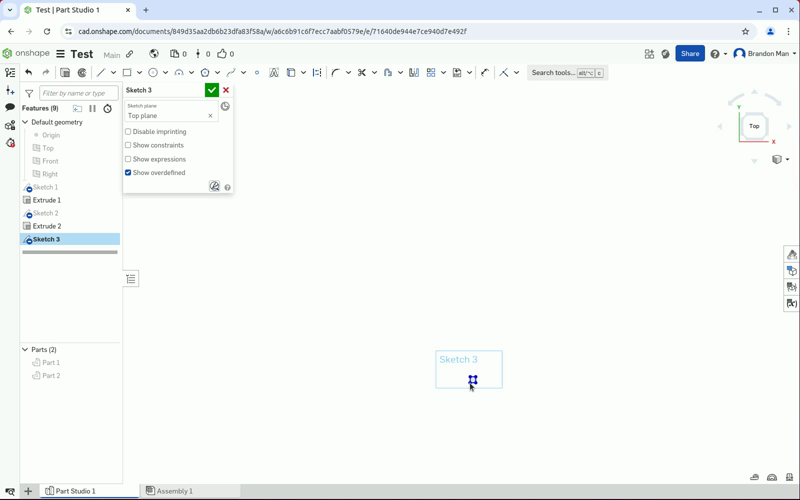
mouse_move(473, 379)
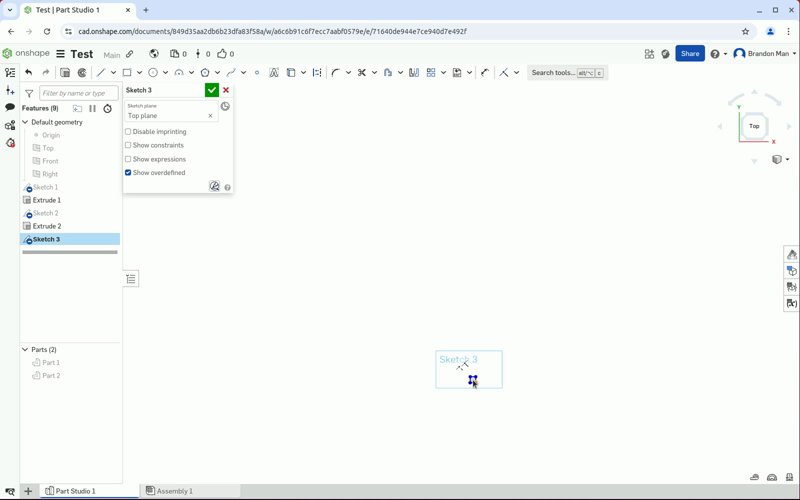
scroll(6)
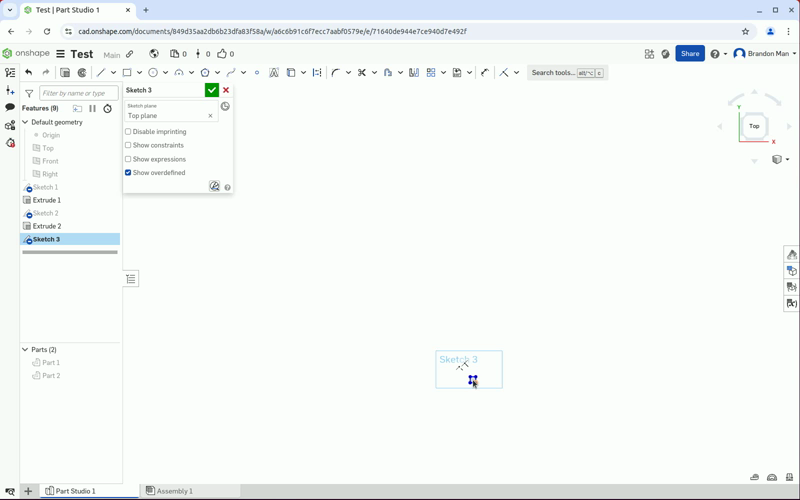
scroll(6)
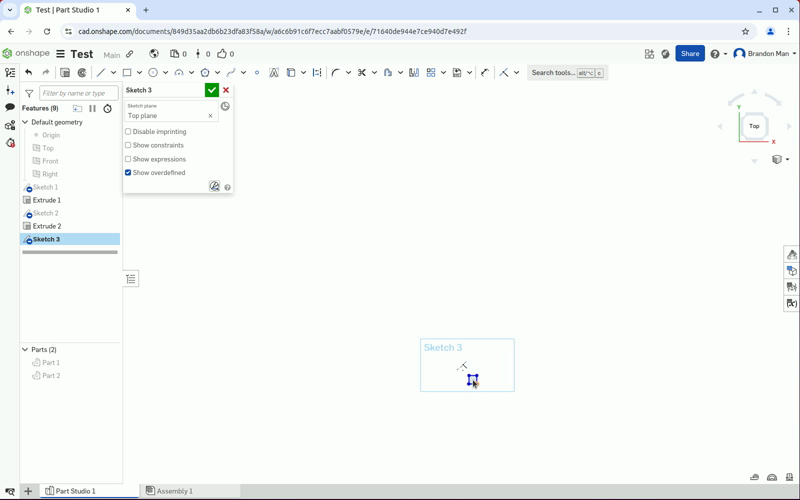
scroll(6)
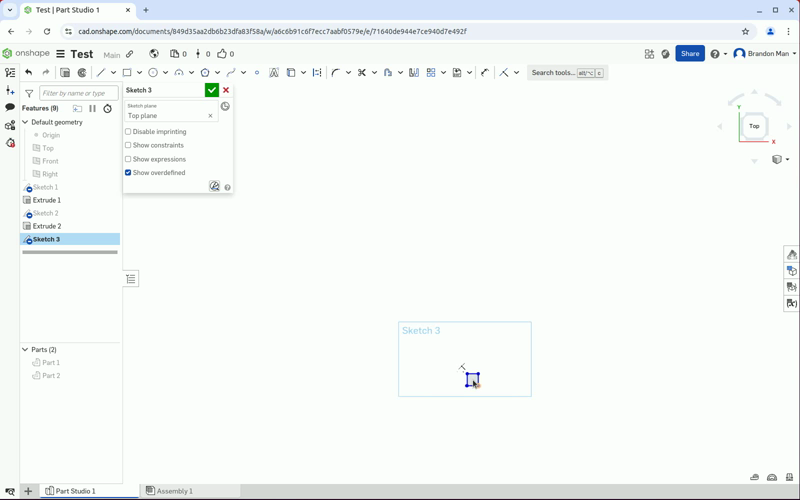
scroll(6)
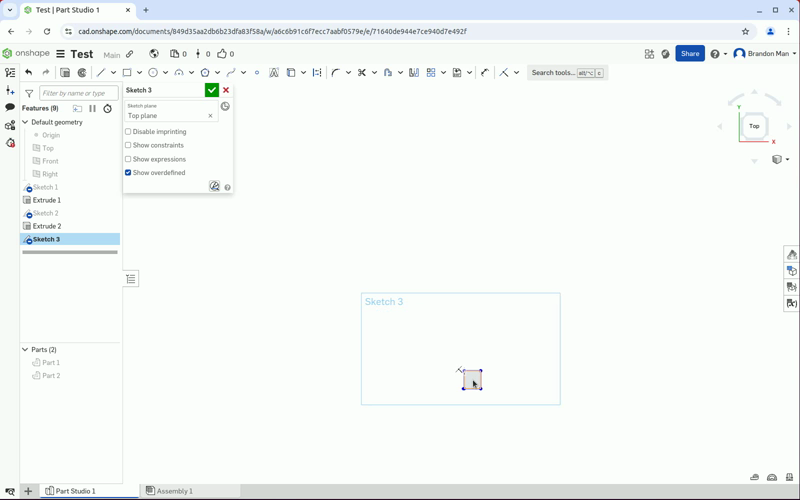
scroll(6)
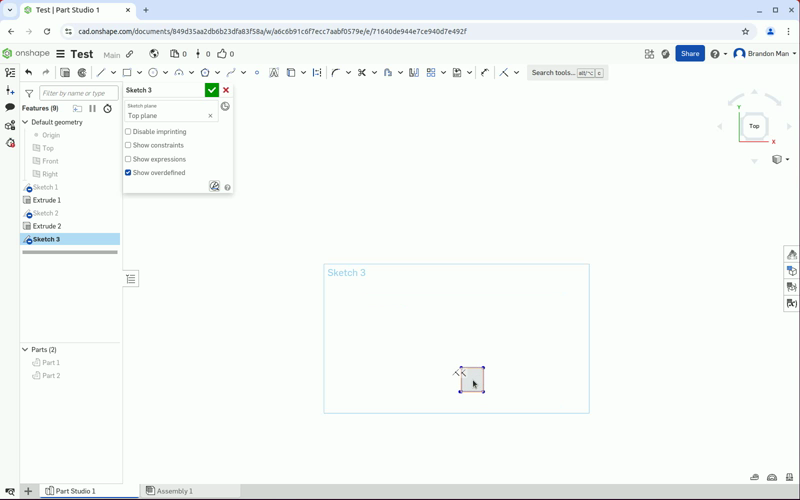
scroll(6)
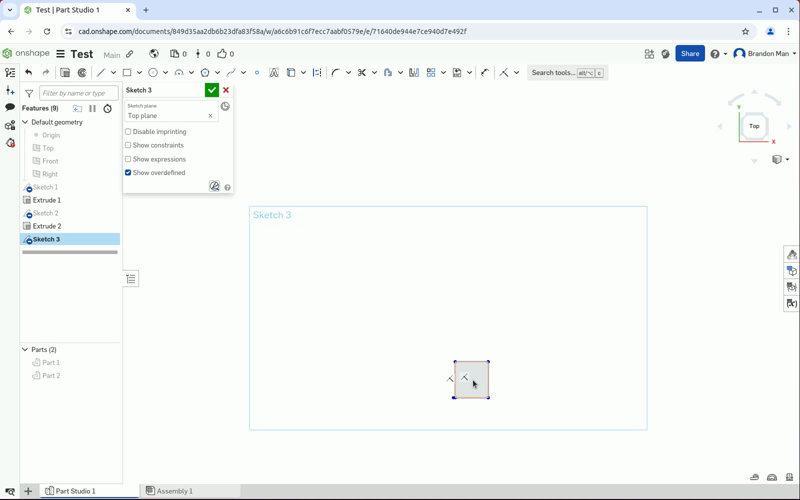
scroll(6)
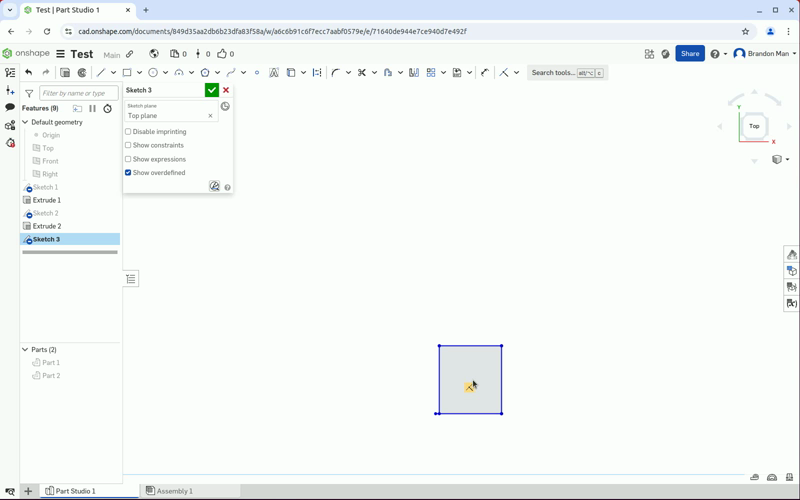
click(473, 379)
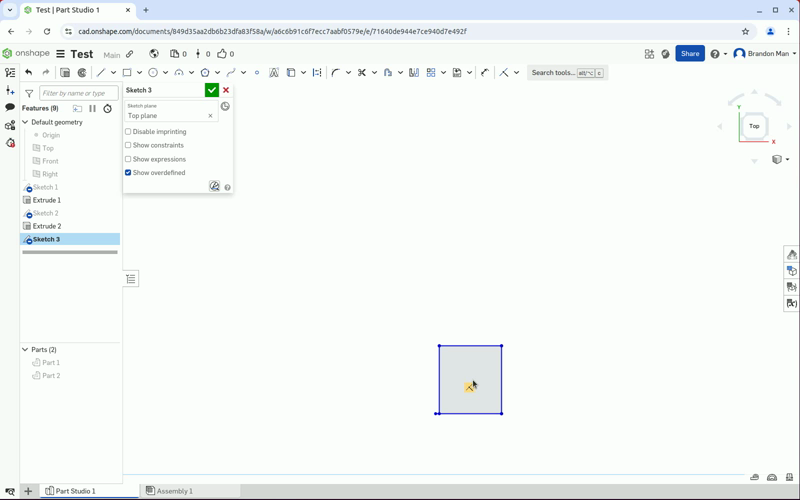
scroll(-6)
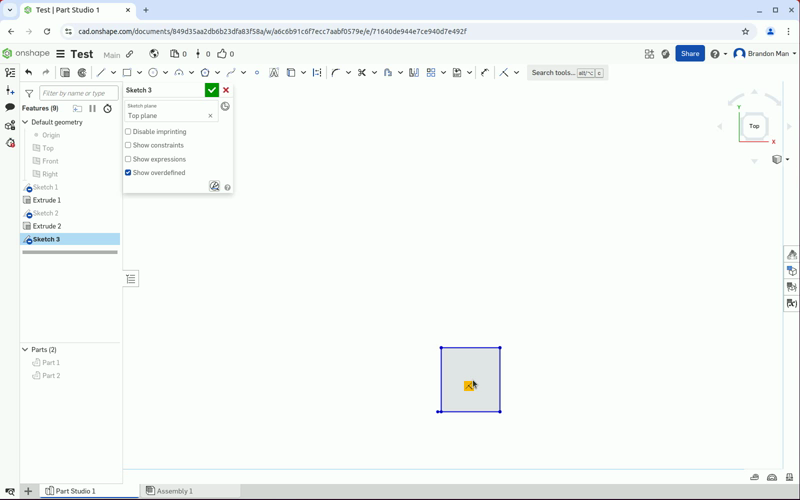
scroll(-6)
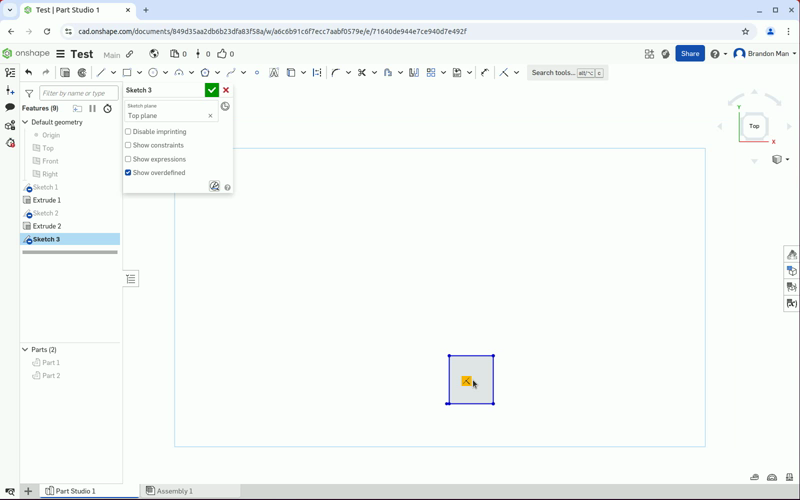
scroll(-6)
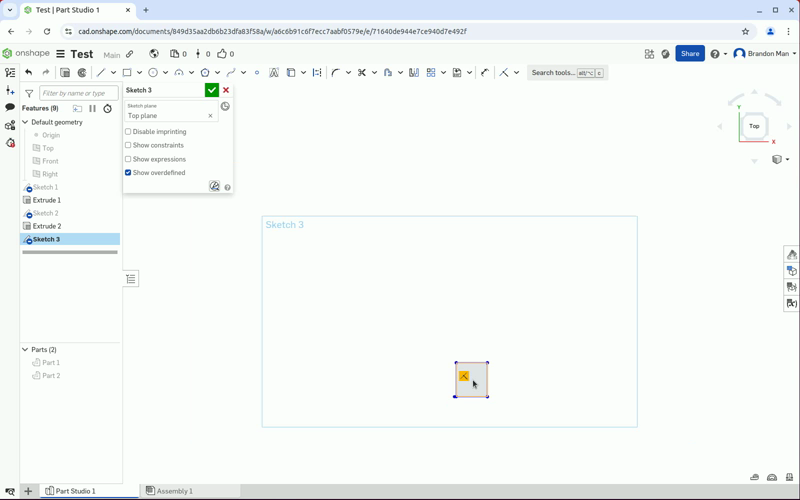
scroll(-6)
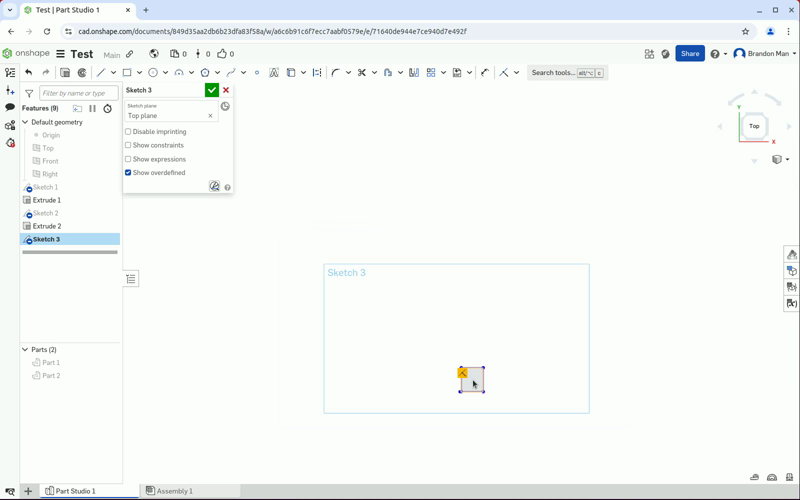
scroll(-6)
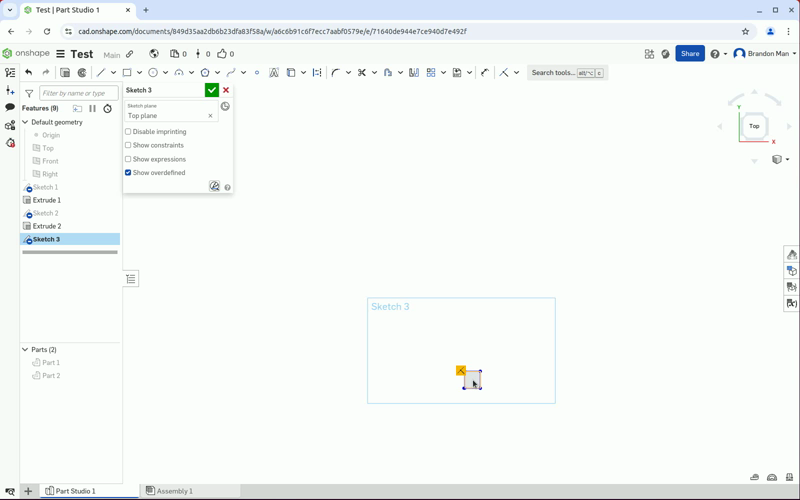
scroll(-6)
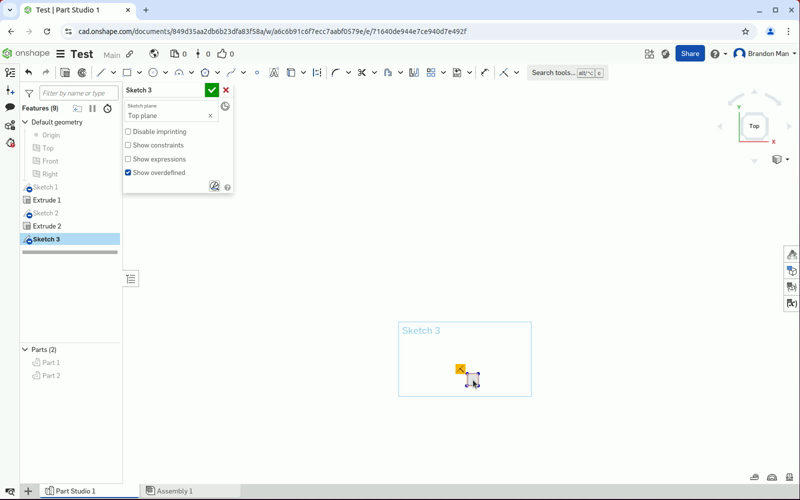
scroll(-6)
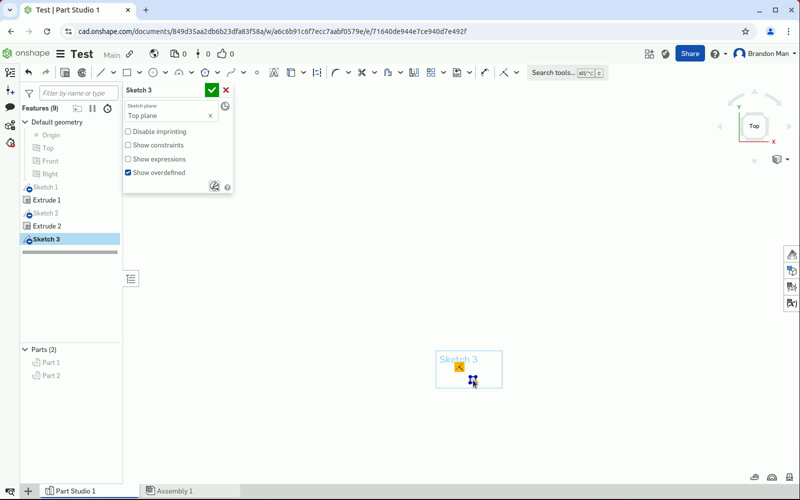
mouse_move(73, 352)
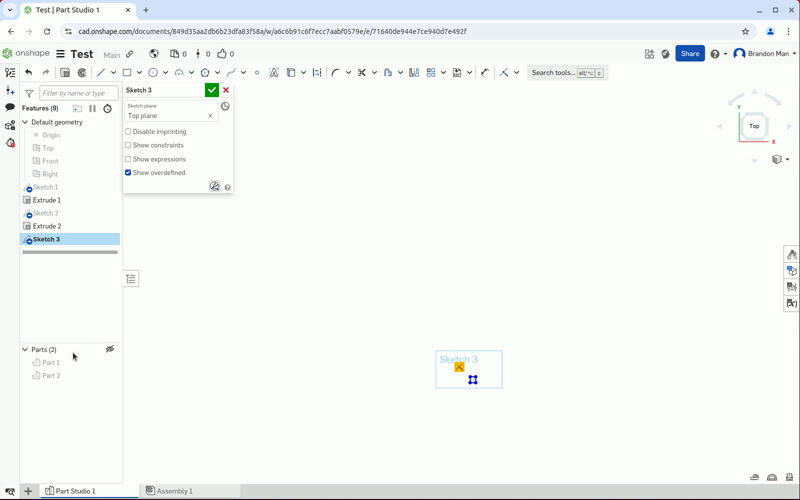
key(shift+y)
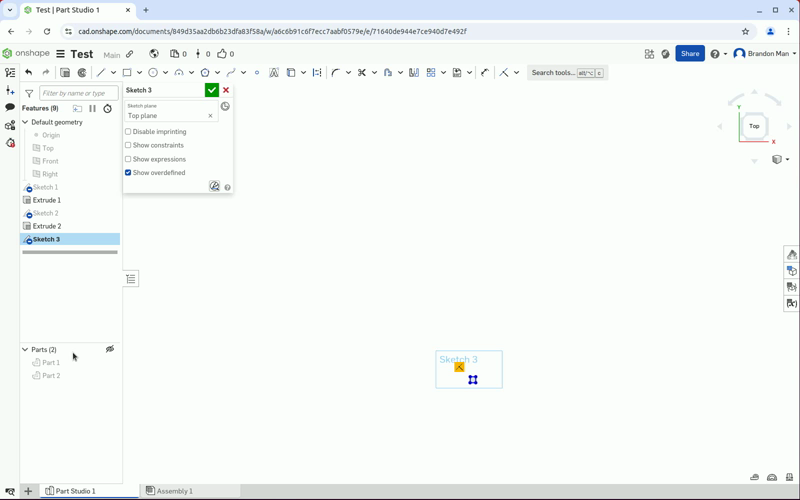
key(shift+e)
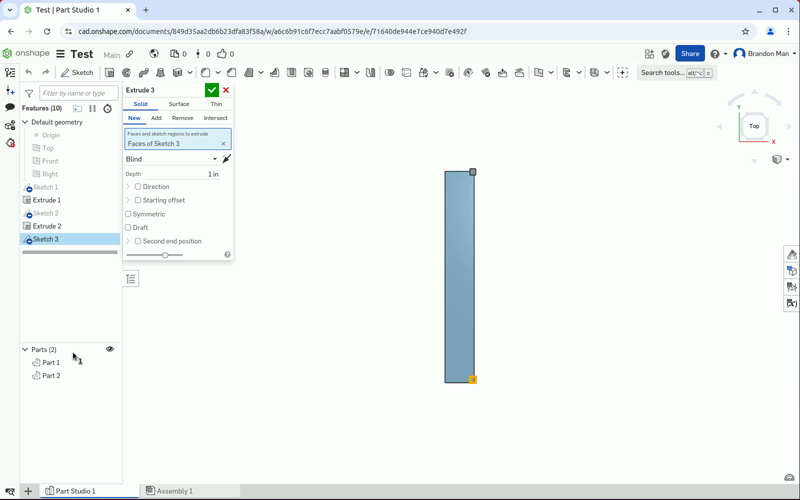
mouse_move(143, 106)
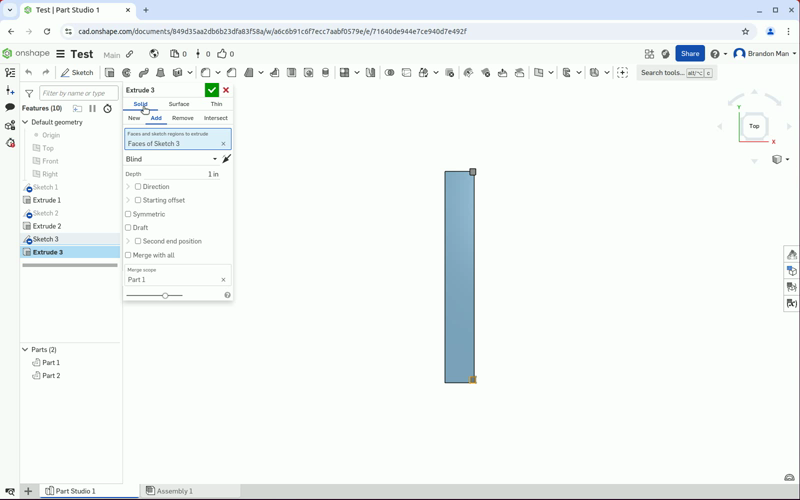
click(143, 106)
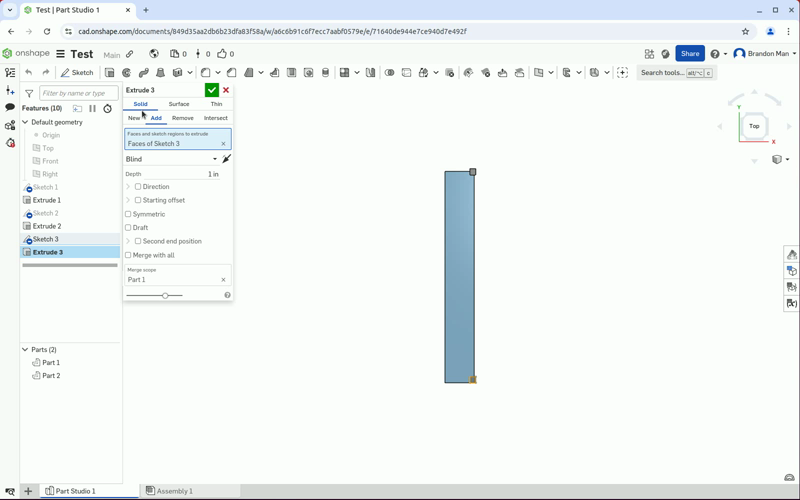
mouse_move(137, 120)
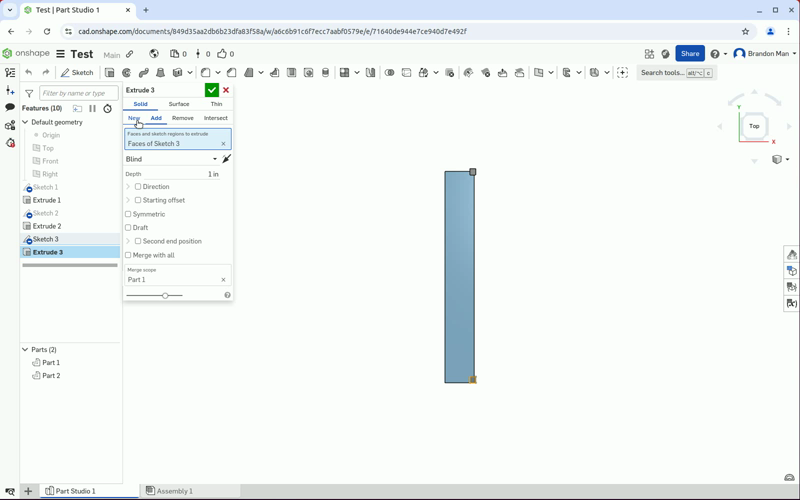
click(137, 120)
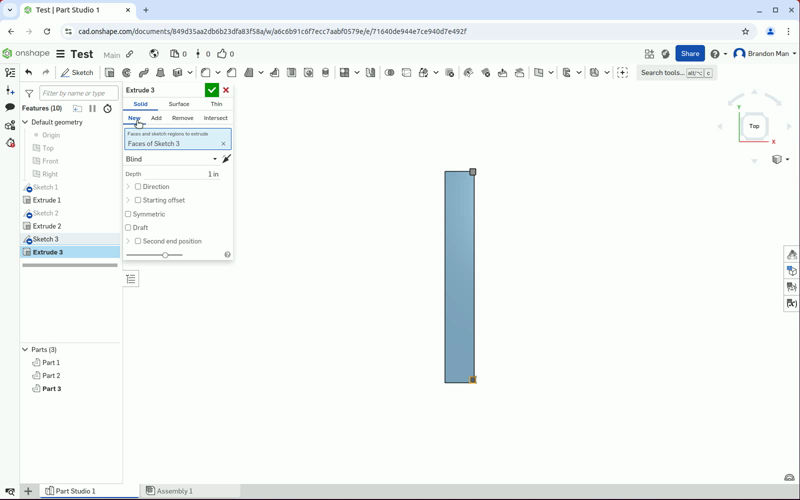
key(tab, 4)
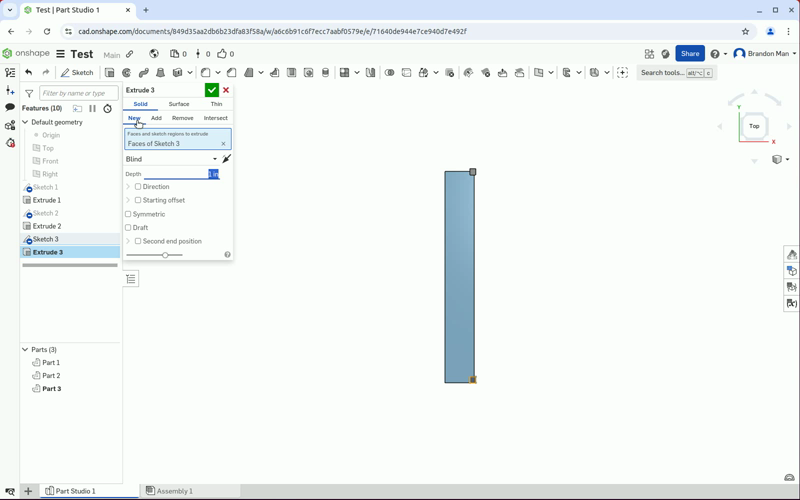
text(11.313)
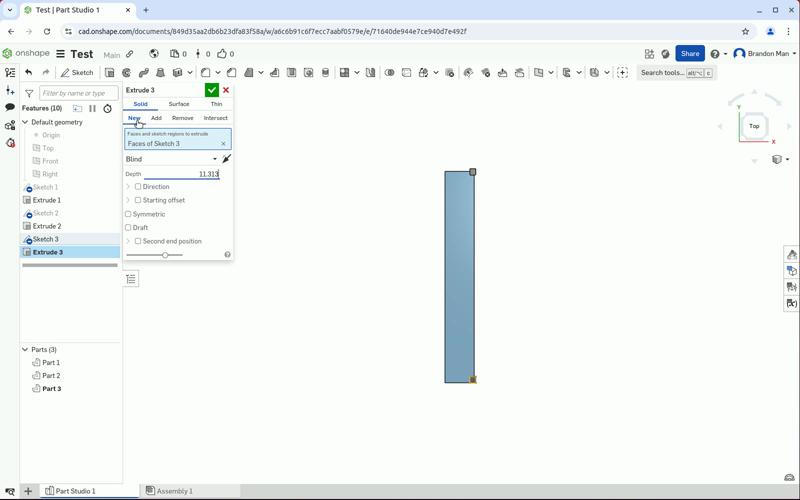
key(enter)
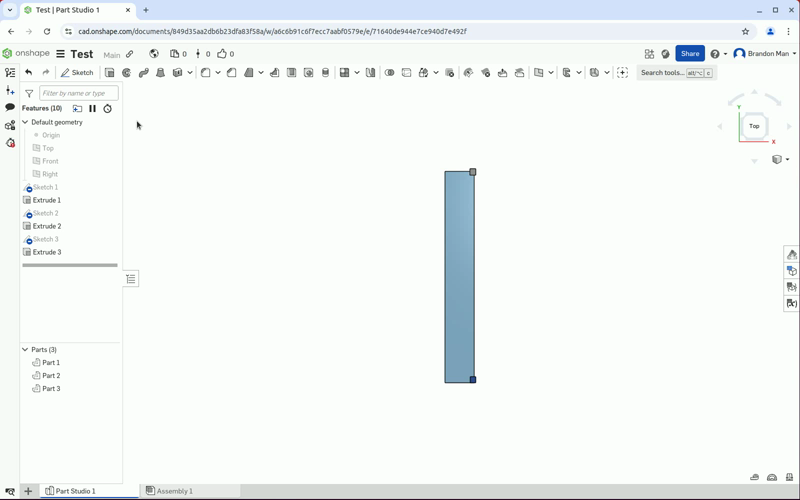
key(shift+h)
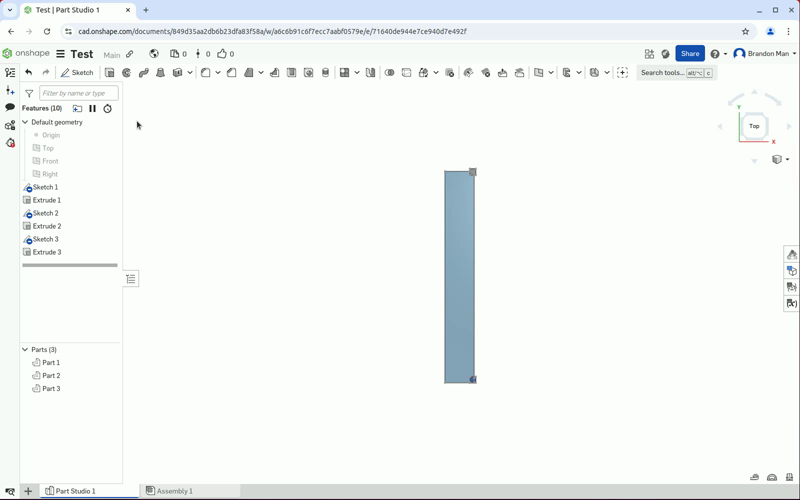
key(shift+h)
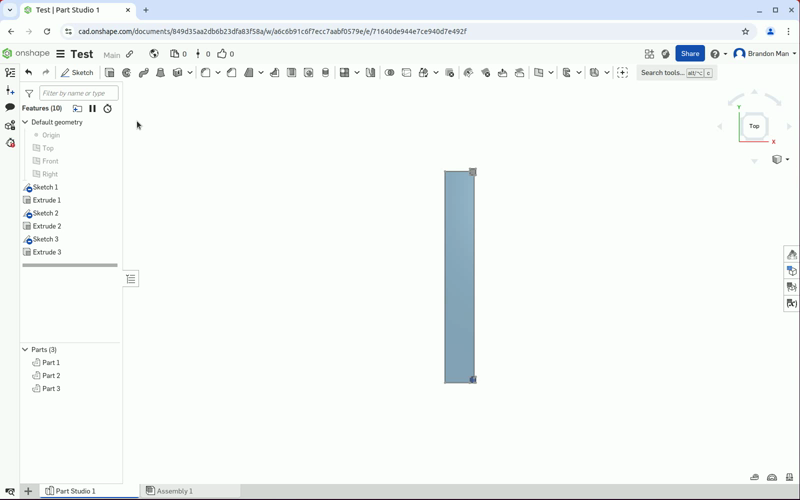
key(shift+7)
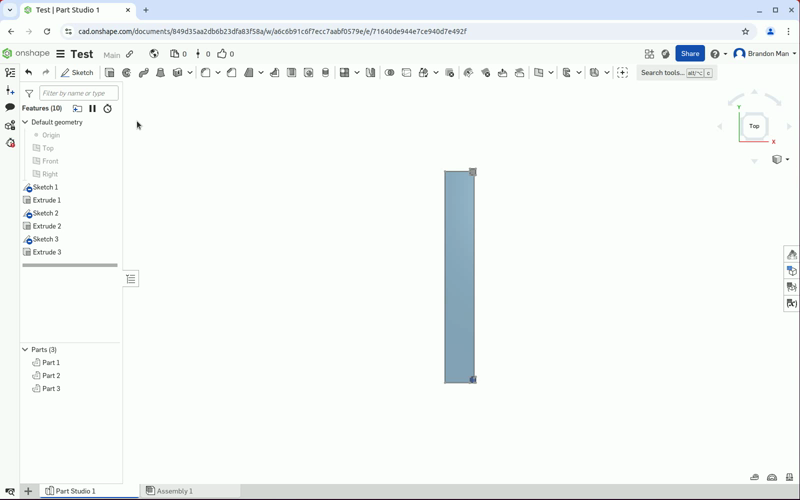
key(up, 3)
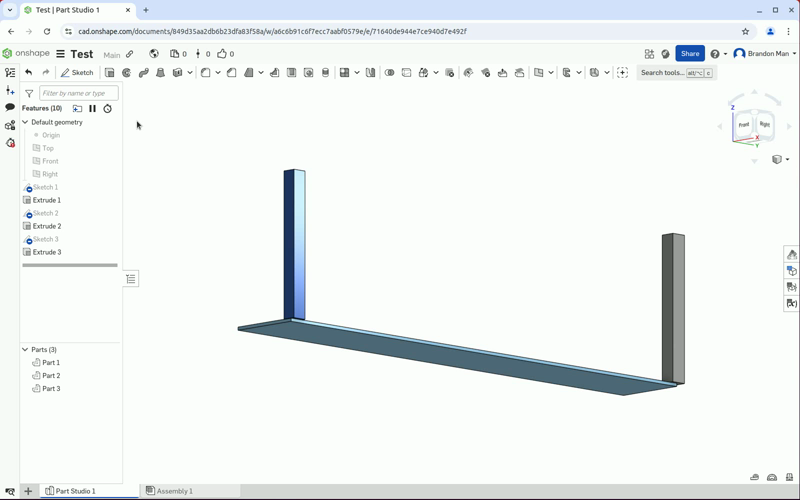
key(left, 3)
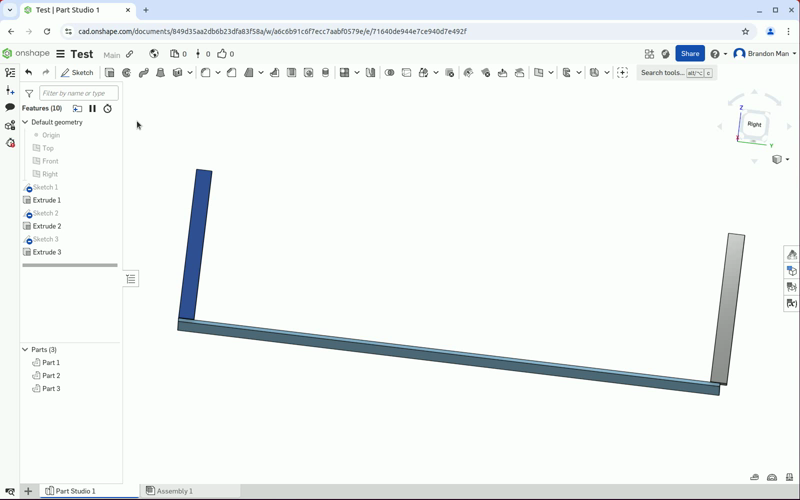
key(right, 3)
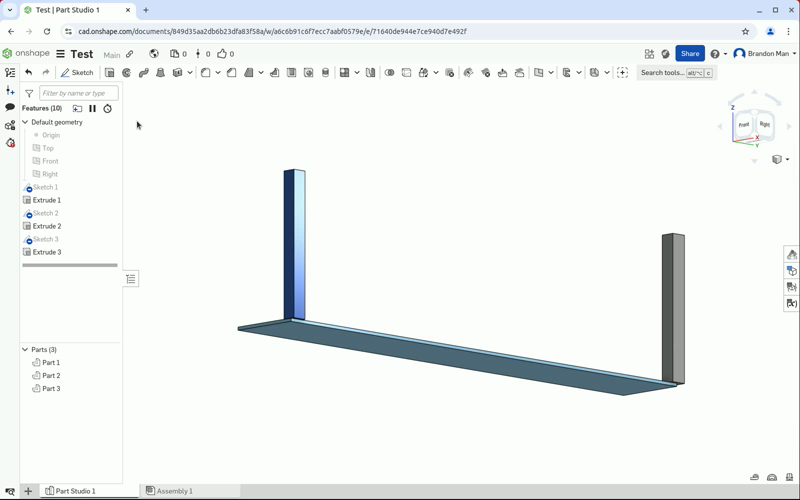
key(down, 3)
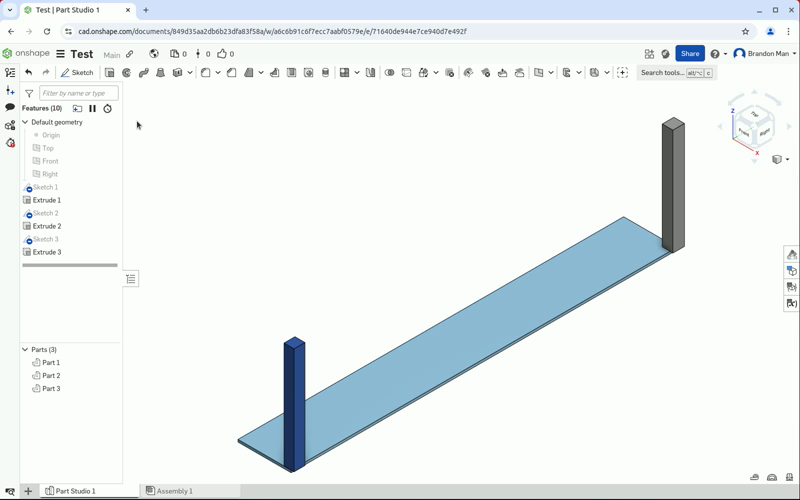
mouse_move(73, 189)
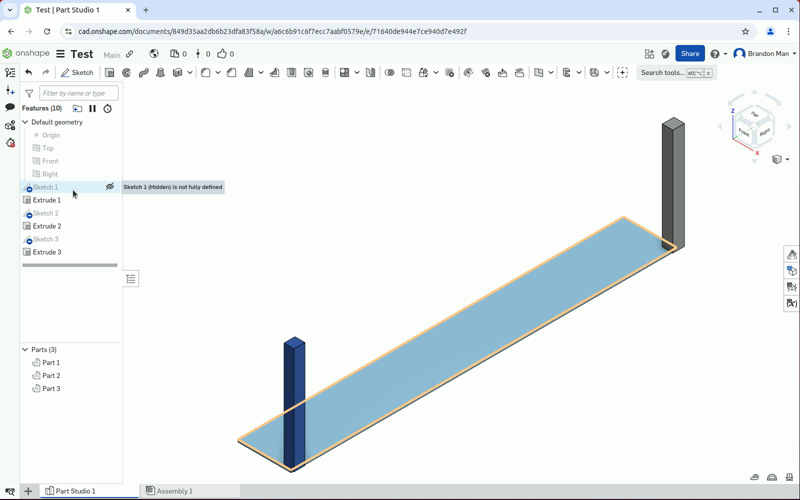
click(73, 189)